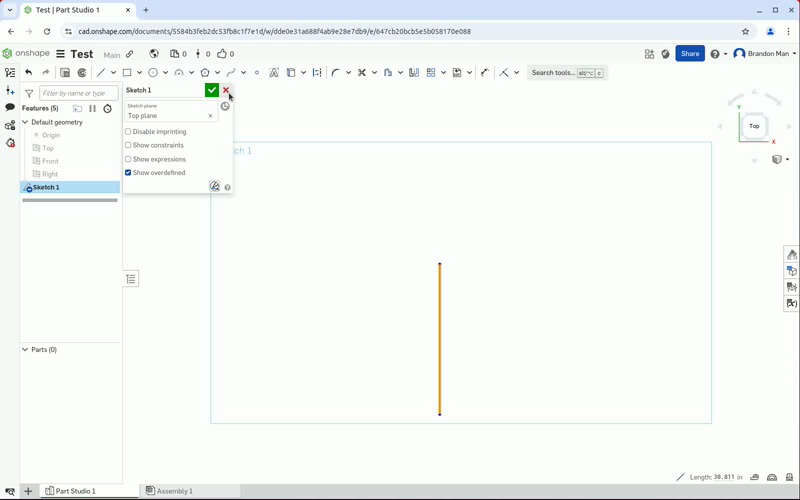
key(shift+h)
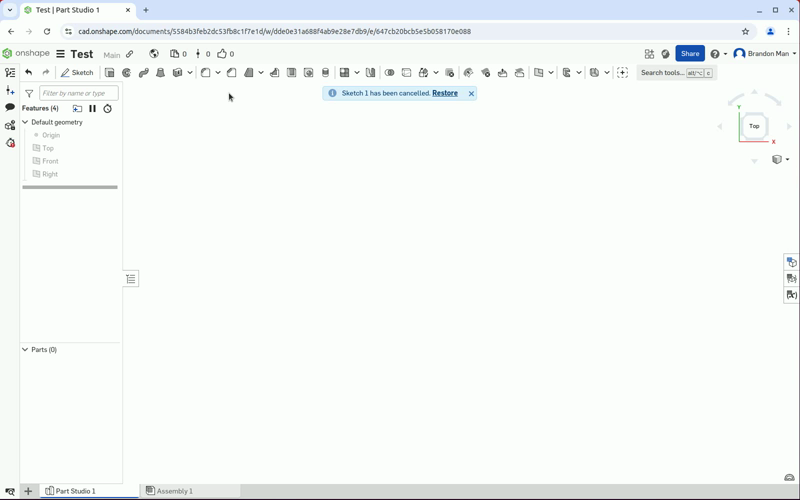
mouse_move(73, 352)
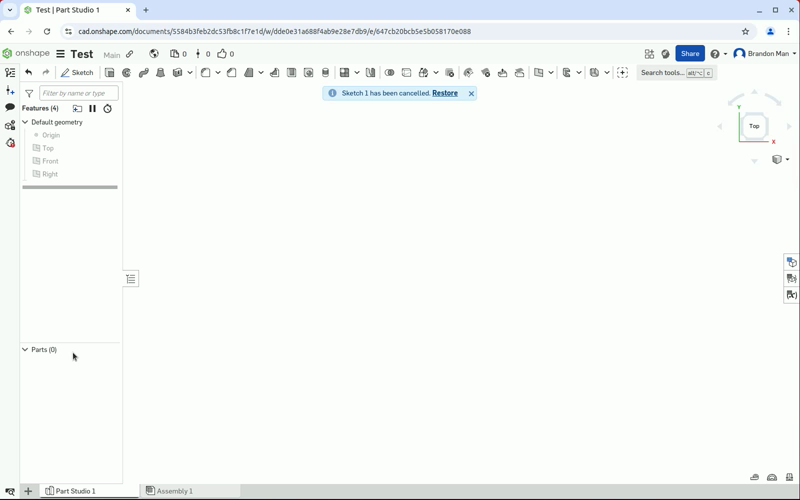
key(y)
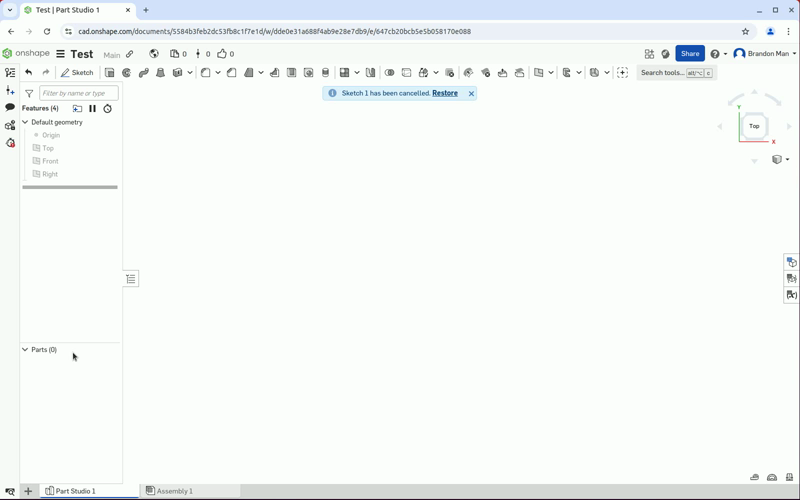
key(shift+p)
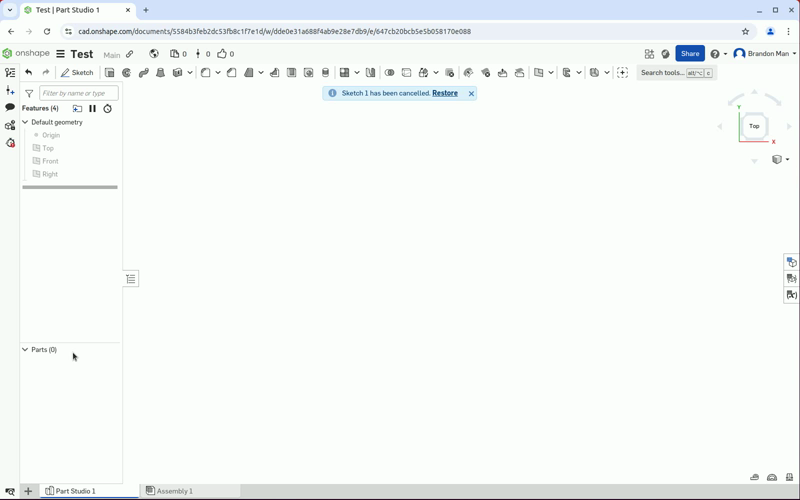
key(space)
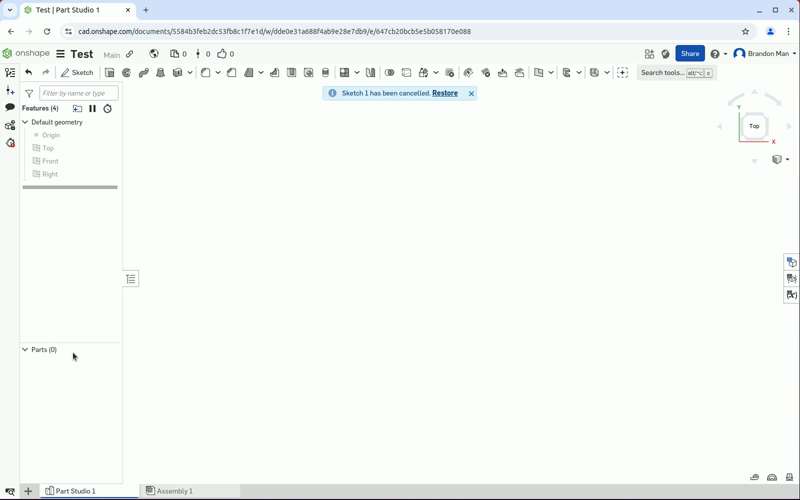
key_down(shift)
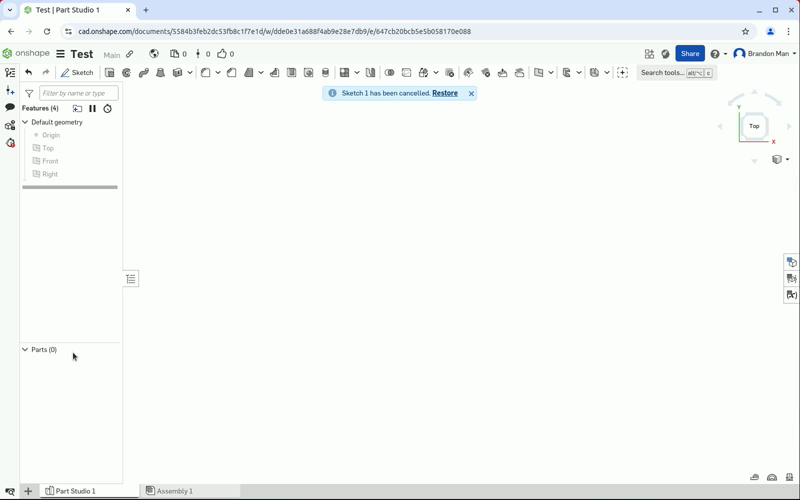
key(up)
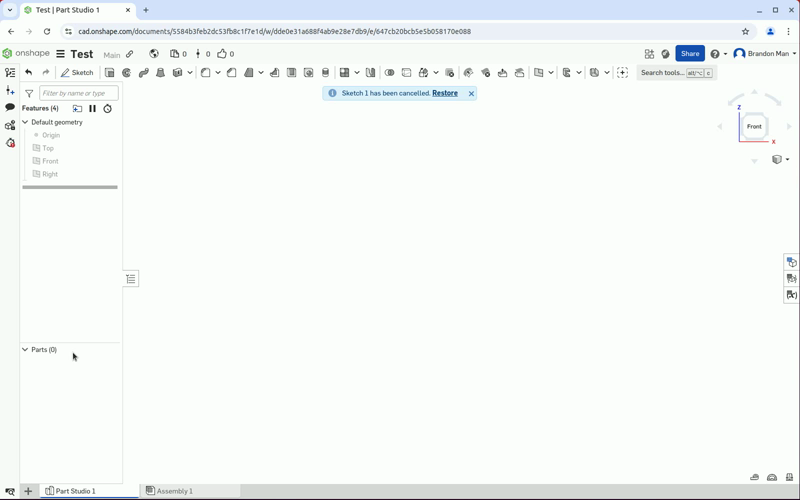
key_up(shift)
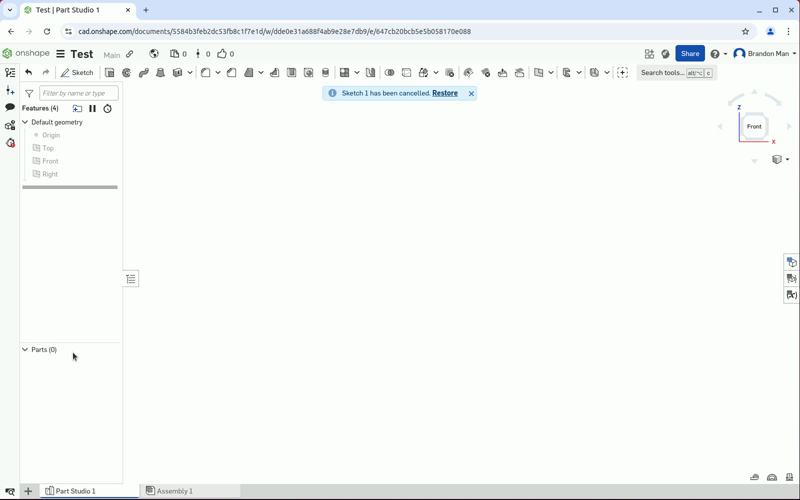
key(space)
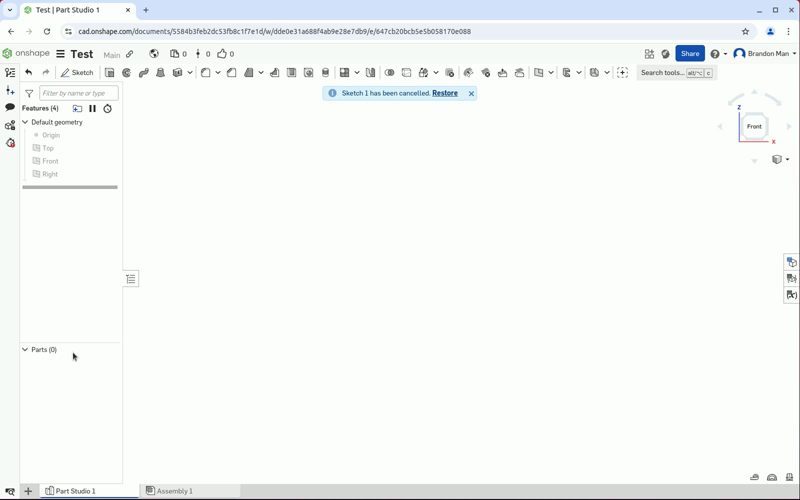
key_down(shift)
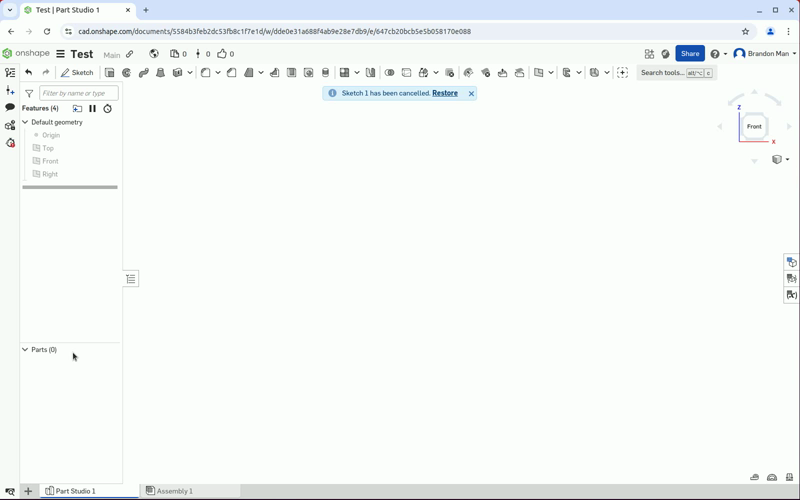
key(left)
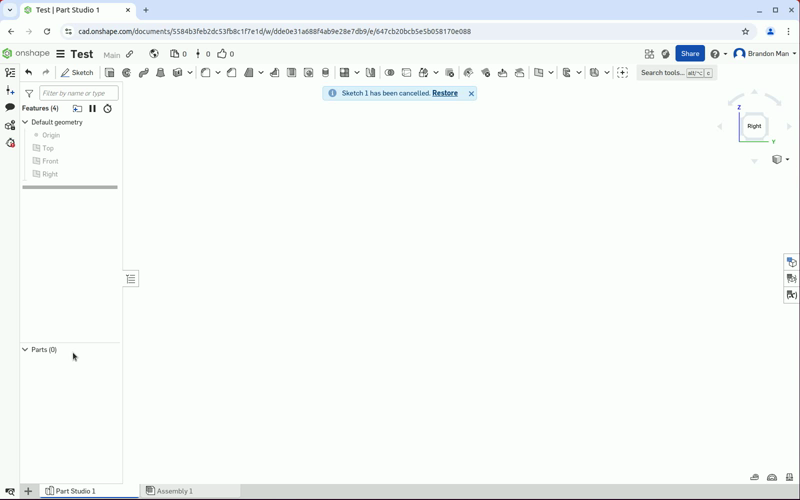
key_up(shift)
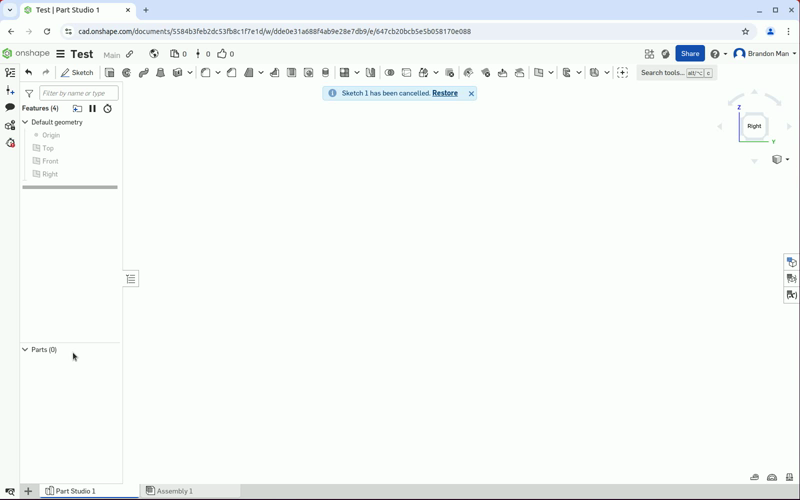
mouse_move(73, 352)
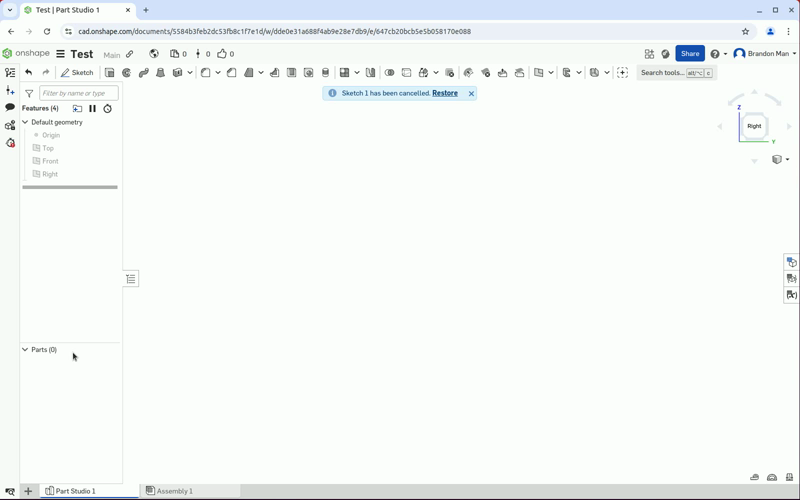
key(shift+y)
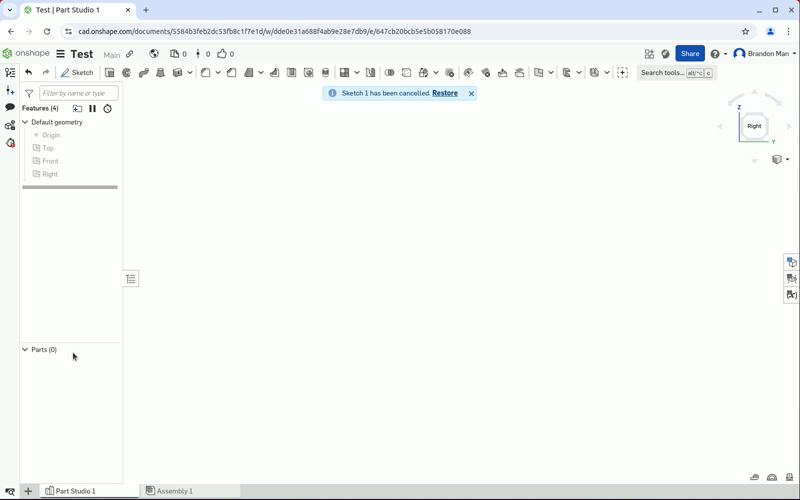
key(shift+s)
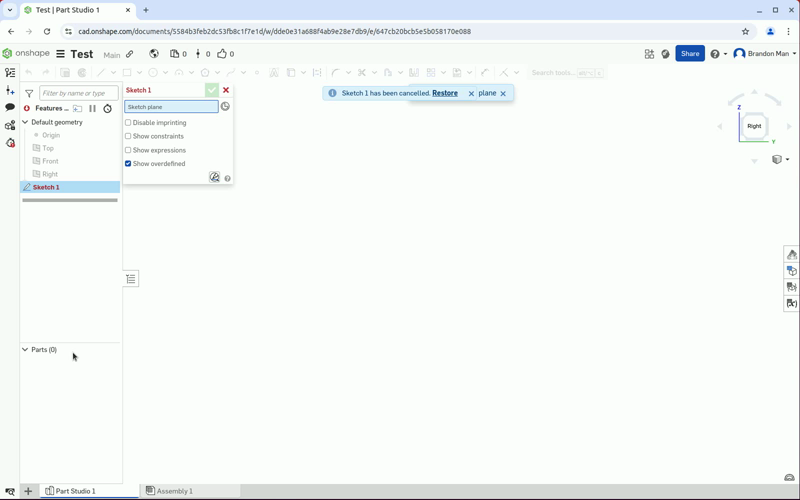
mouse_move(73, 176)
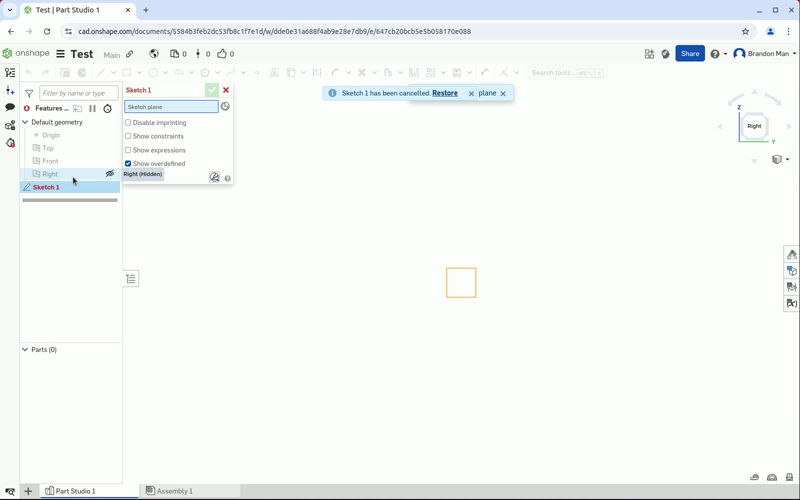
click(73, 176)
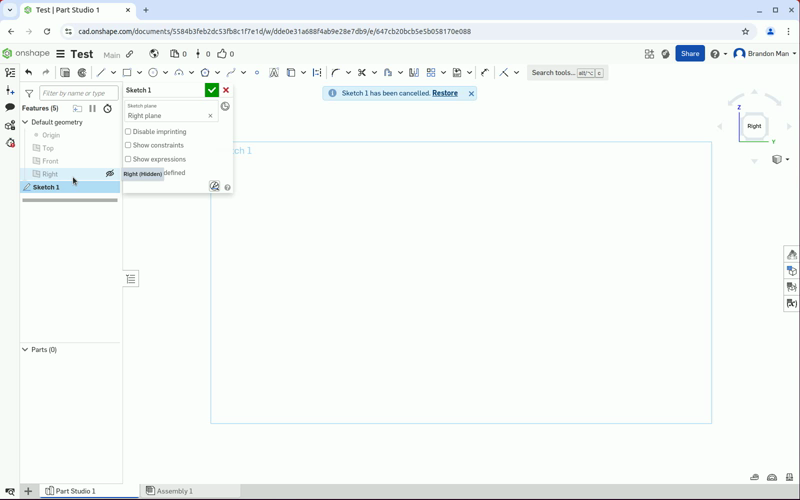
mouse_move(73, 352)
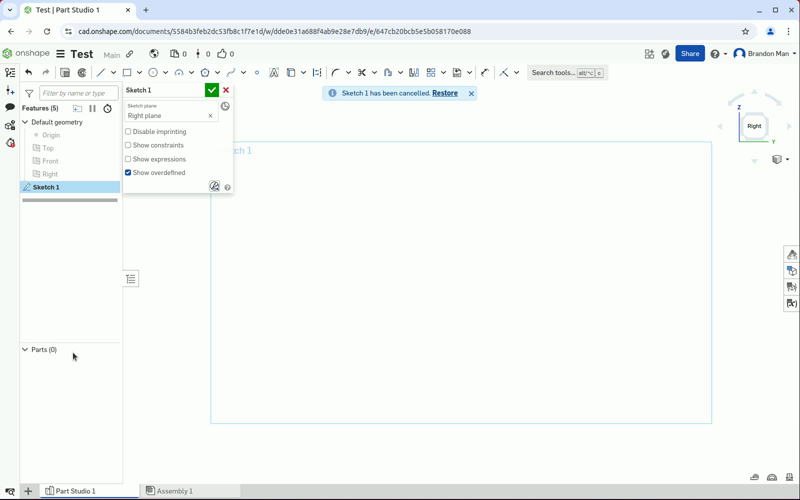
key(y)
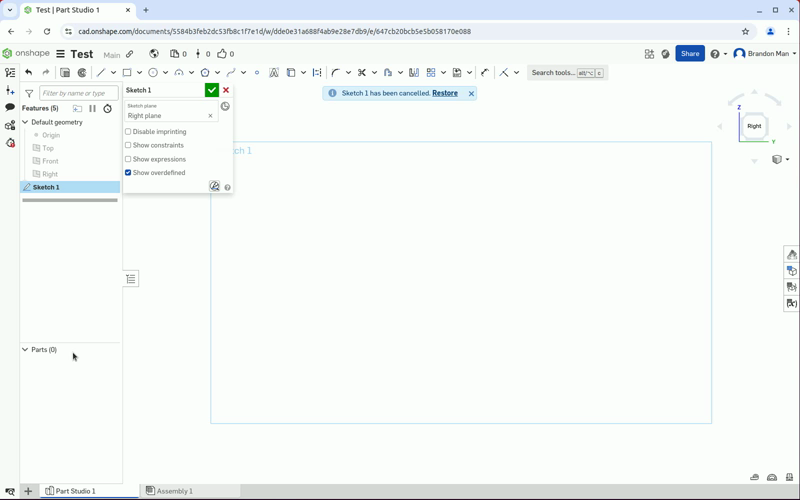
key(l)
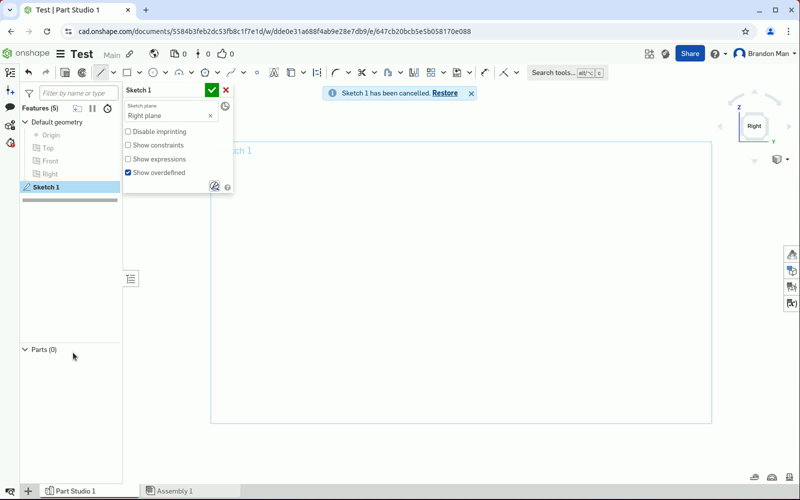
key_down(shift)
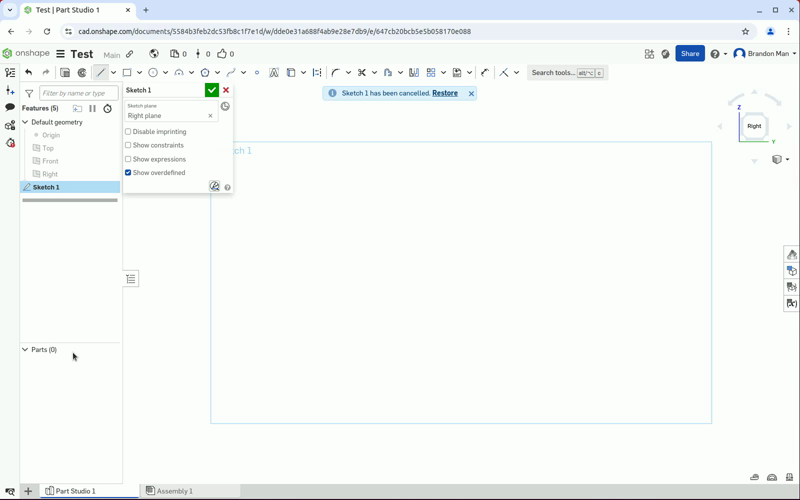
mouse_move(418, 315)
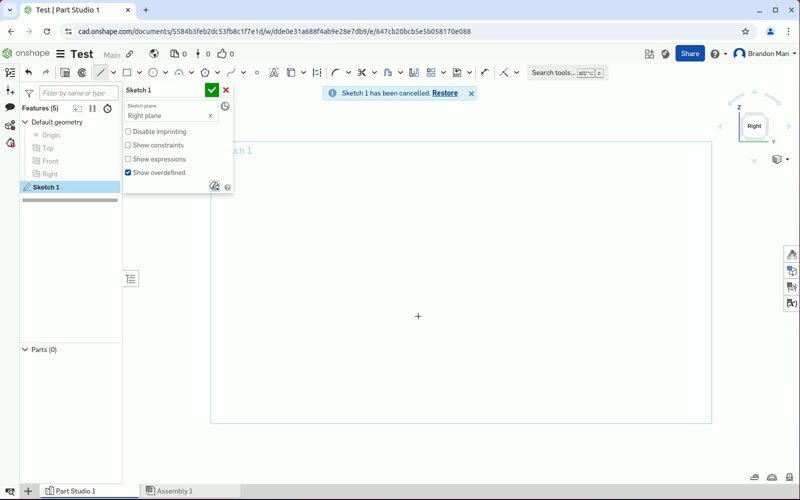
click(418, 315)
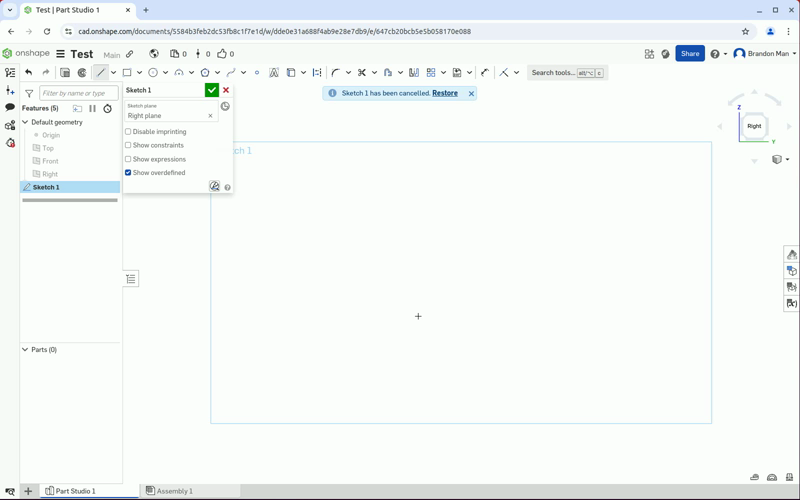
key_up(shift)
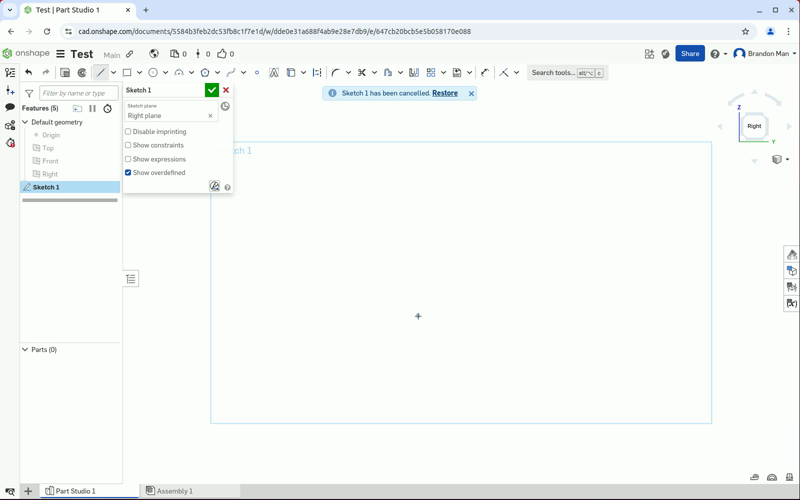
key_down(shift)
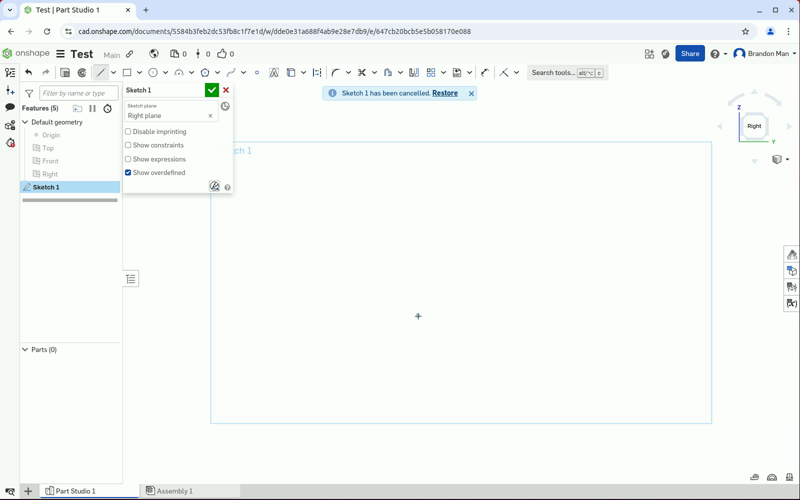
mouse_move(571, 315)
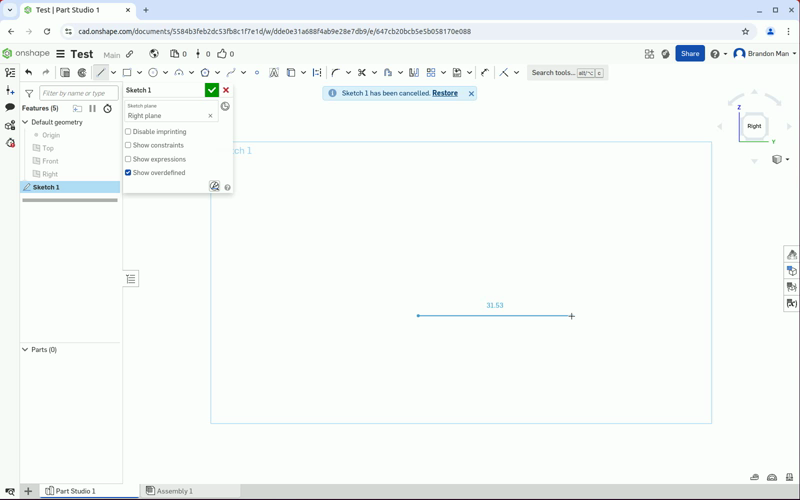
click(571, 315)
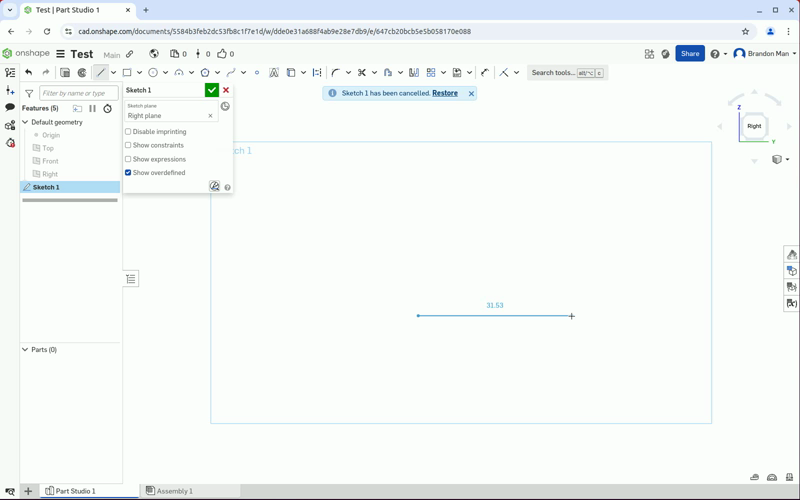
key_up(shift)
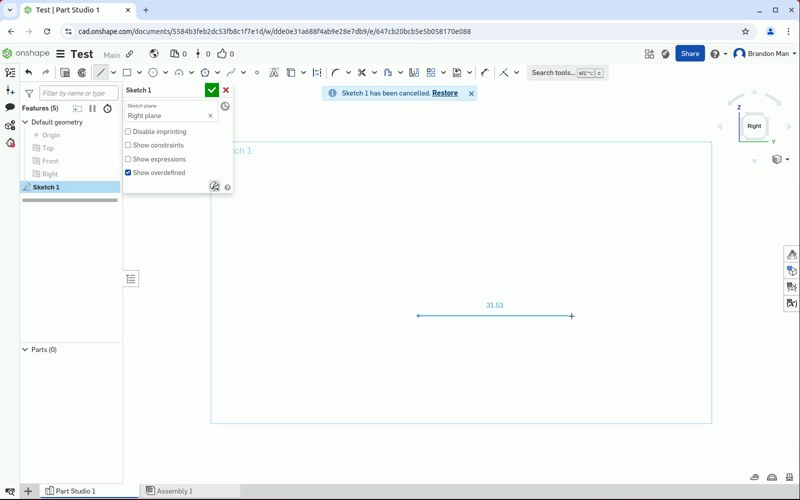
key_down(shift)
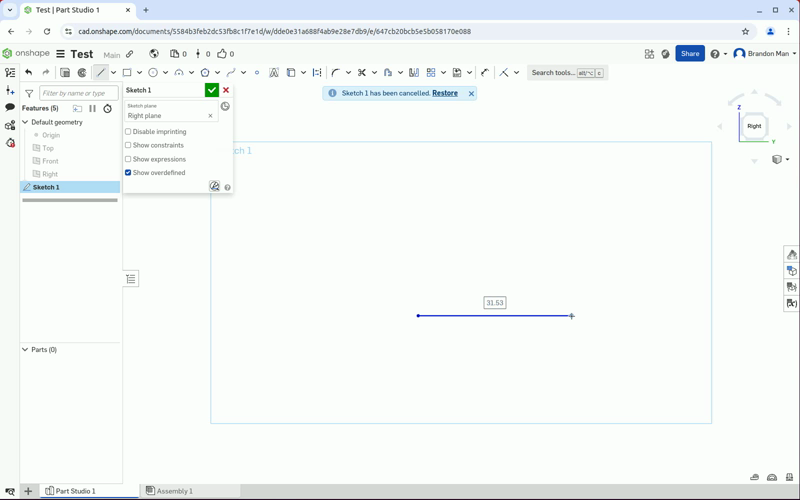
mouse_move(589, 315)
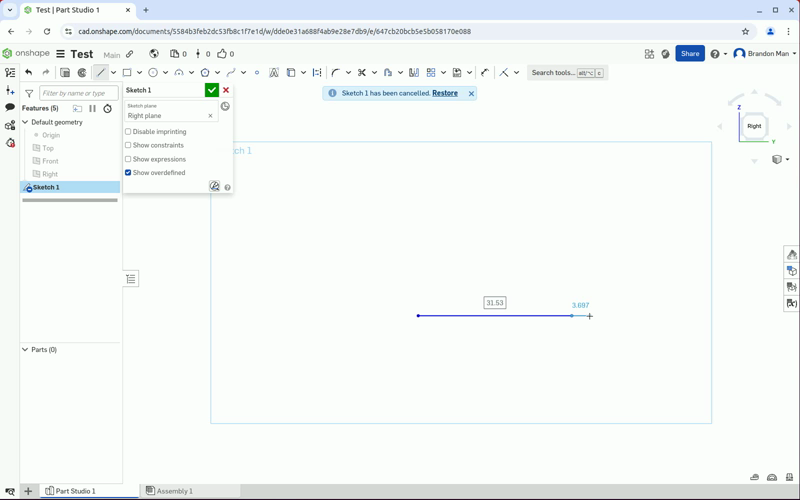
mouse_move(571, 312)
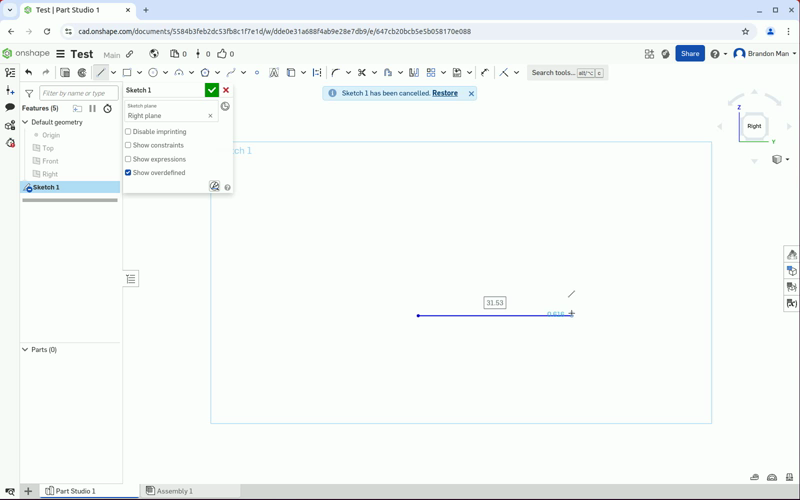
scroll(6)
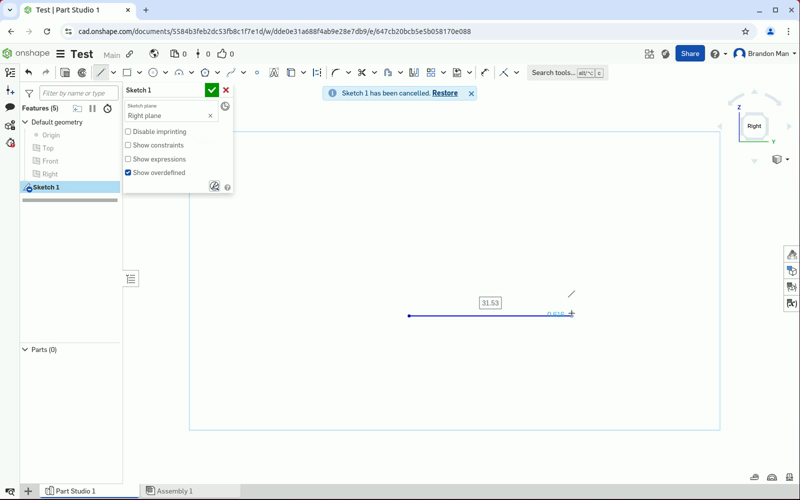
scroll(6)
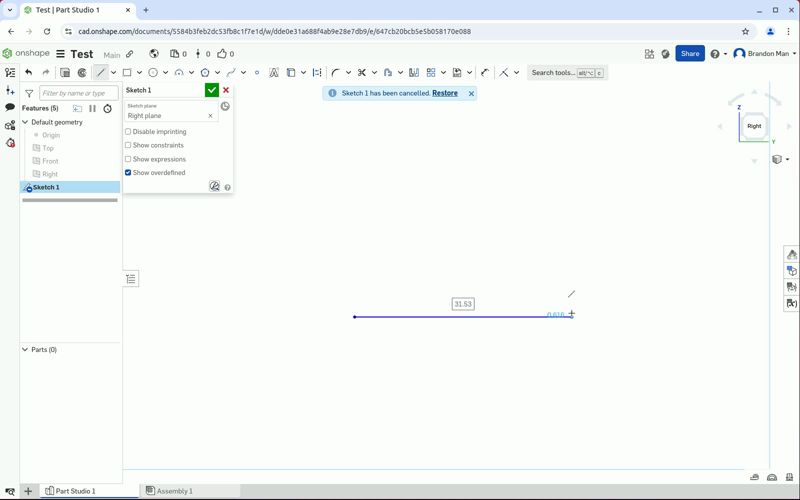
scroll(6)
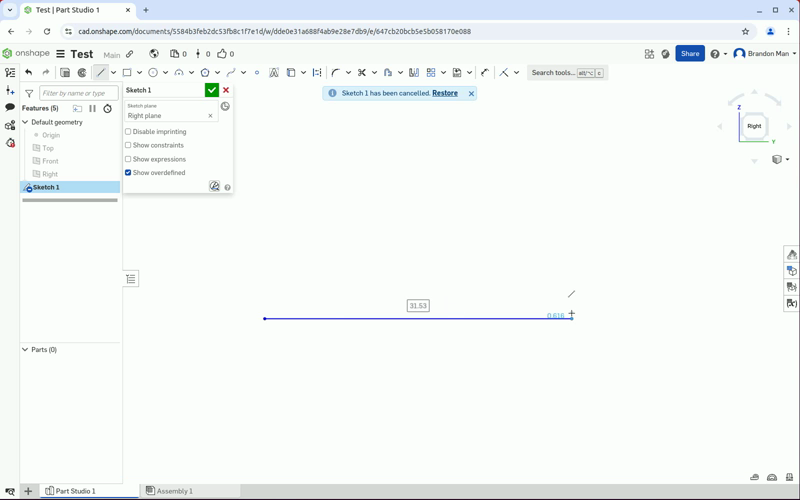
scroll(6)
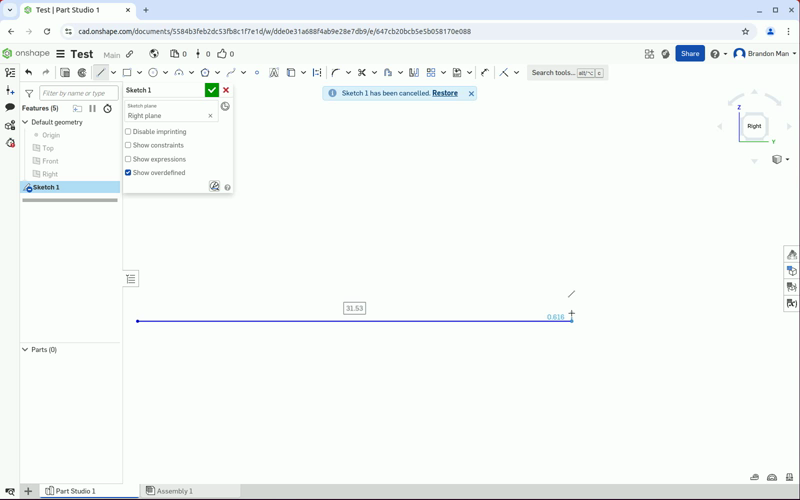
scroll(6)
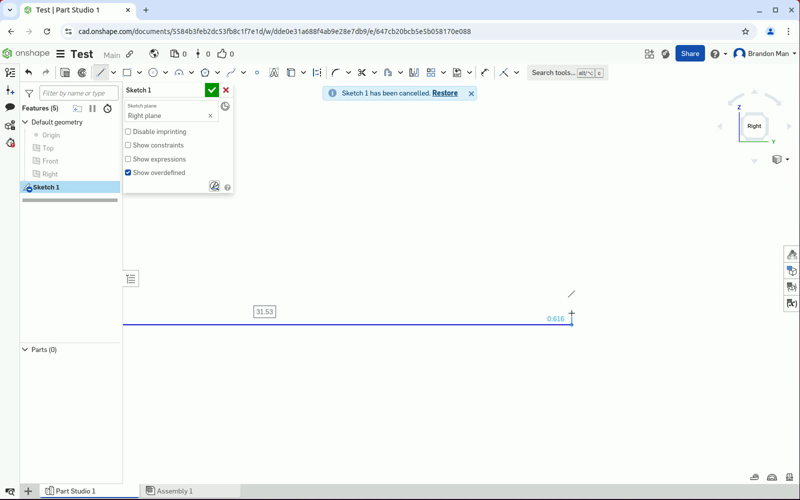
scroll(6)
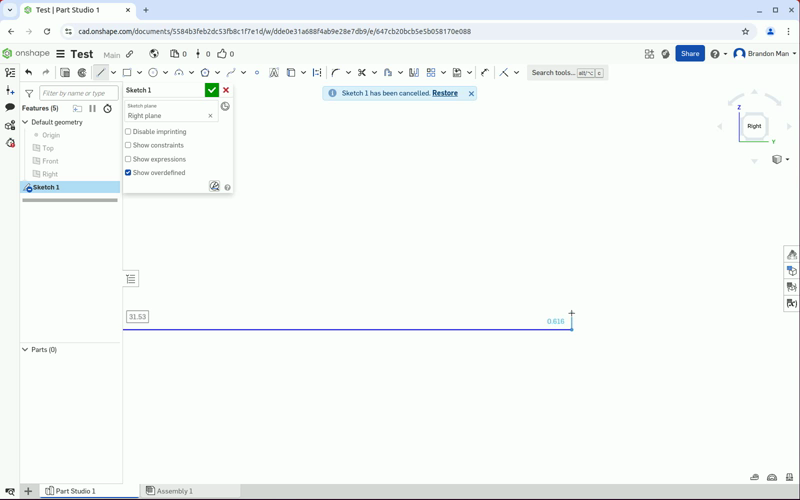
scroll(6)
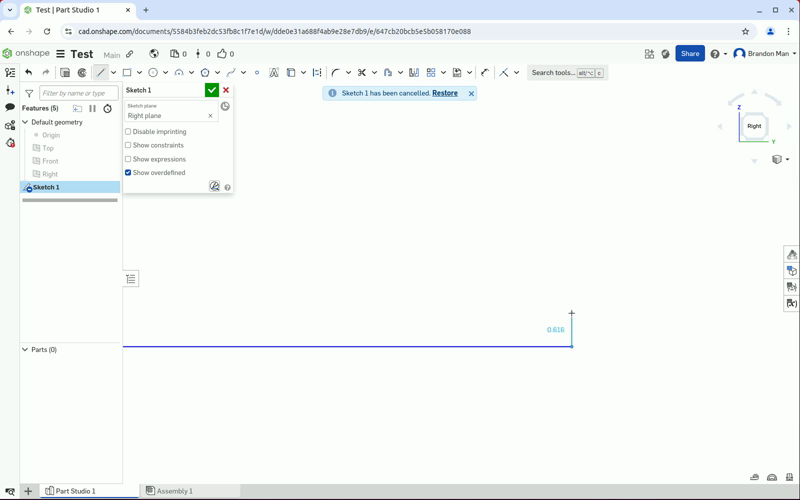
click(571, 312)
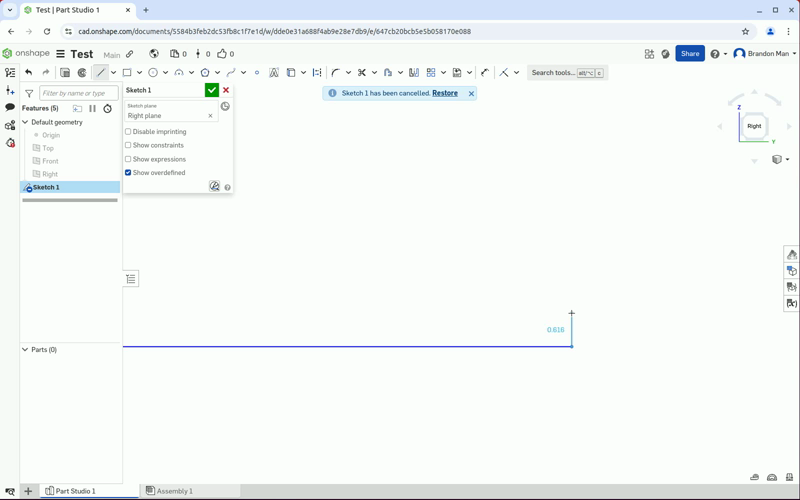
scroll(-6)
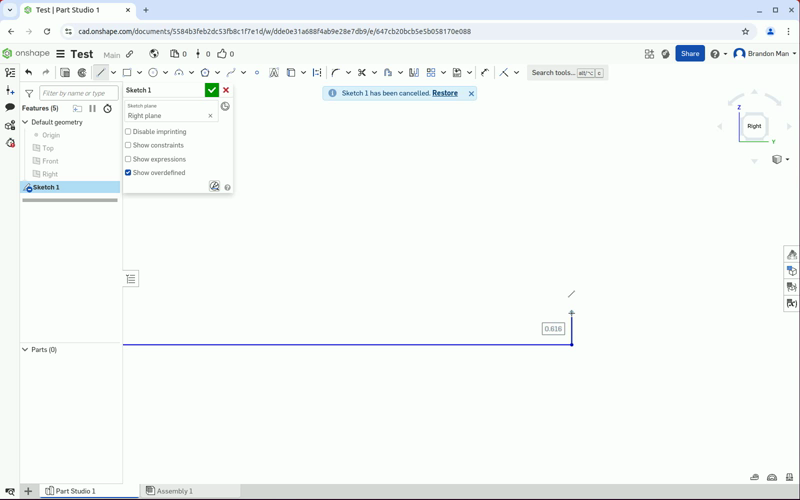
scroll(-6)
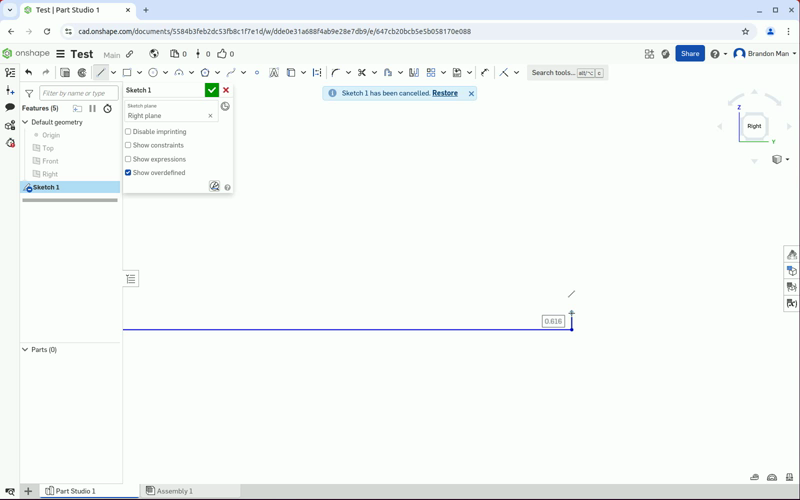
scroll(-6)
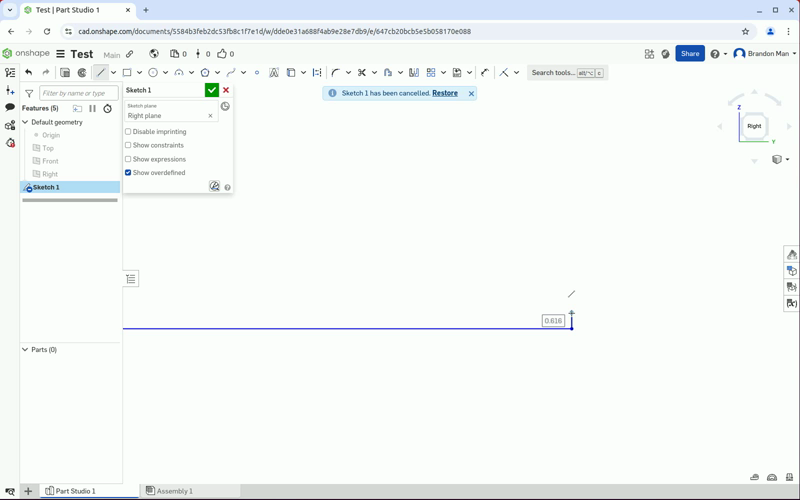
scroll(-6)
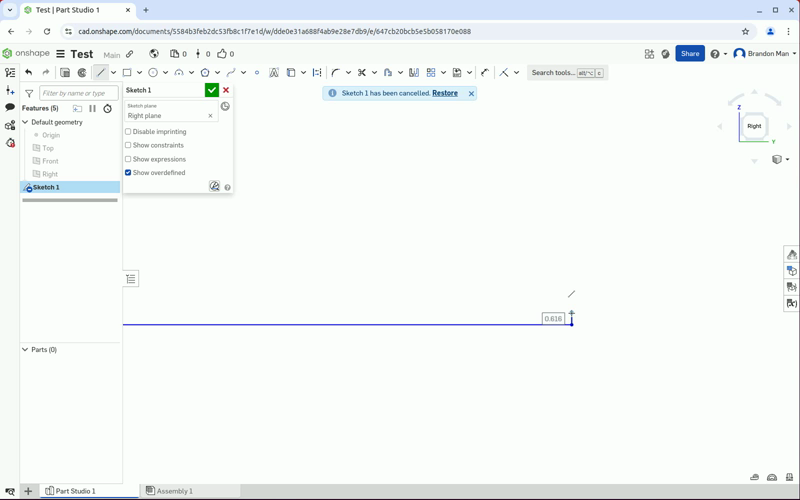
scroll(-6)
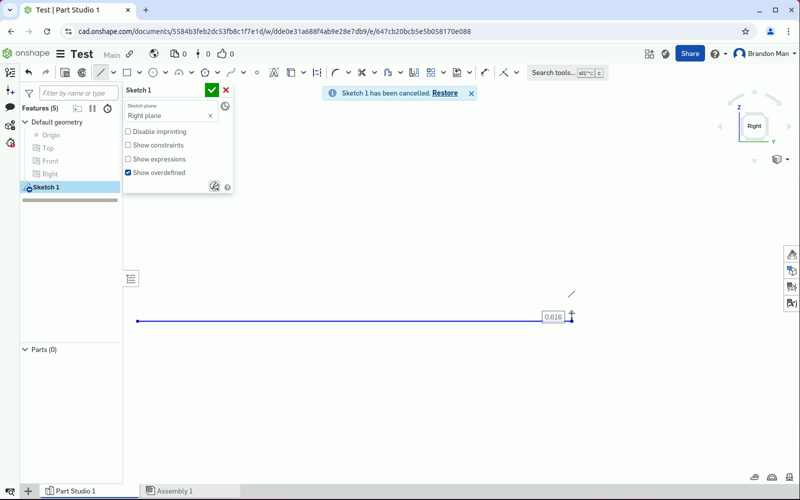
scroll(-6)
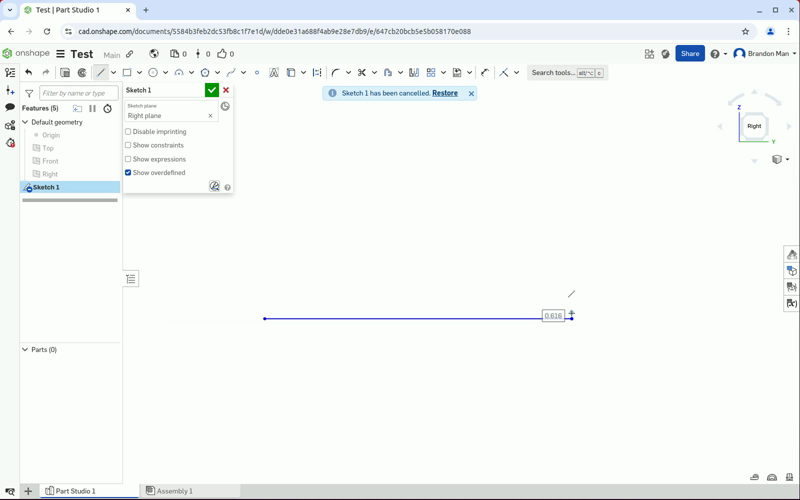
scroll(-6)
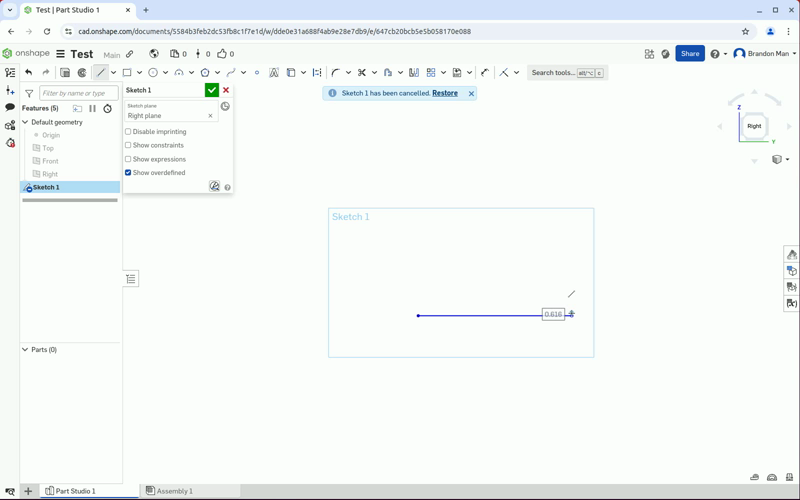
key_up(shift)
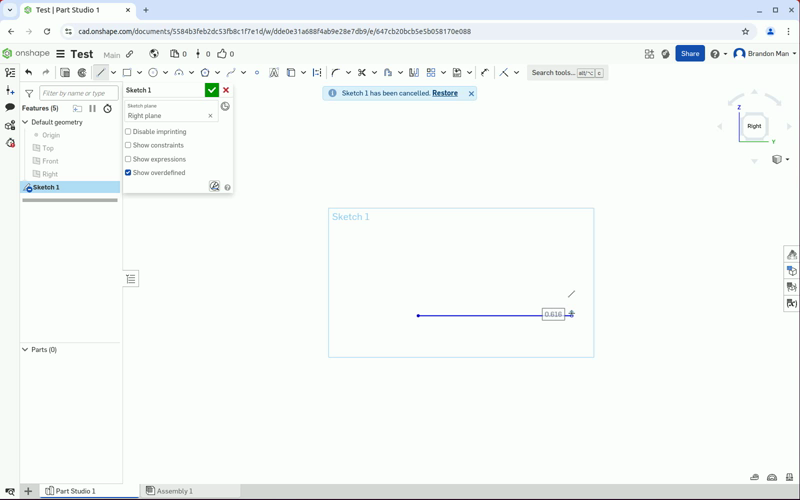
key_down(shift)
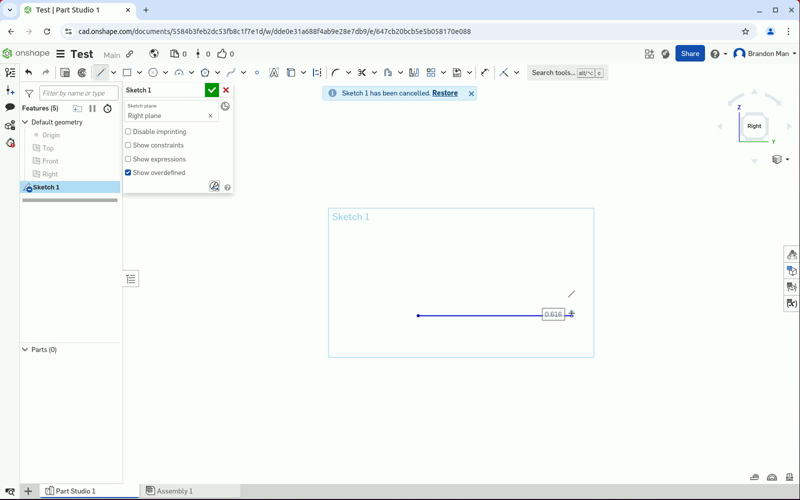
mouse_move(589, 312)
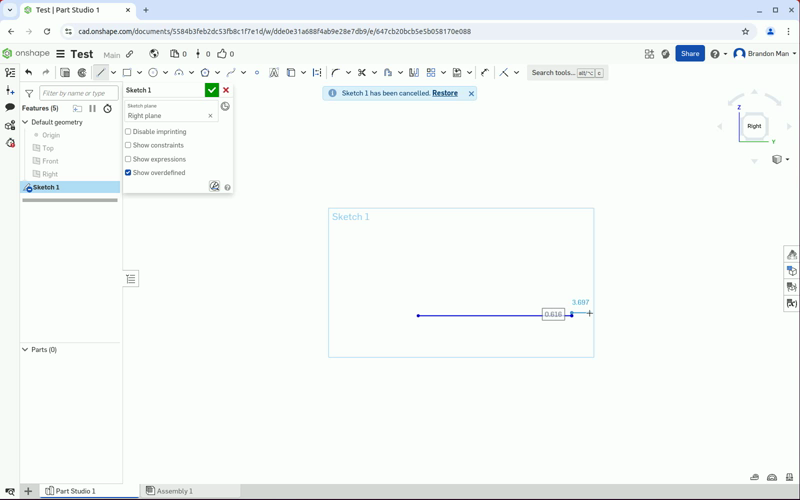
mouse_move(549, 314)
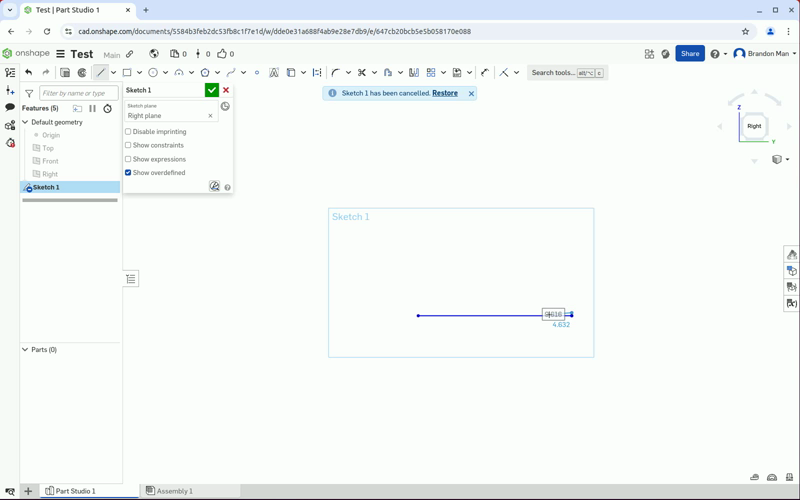
click(549, 314)
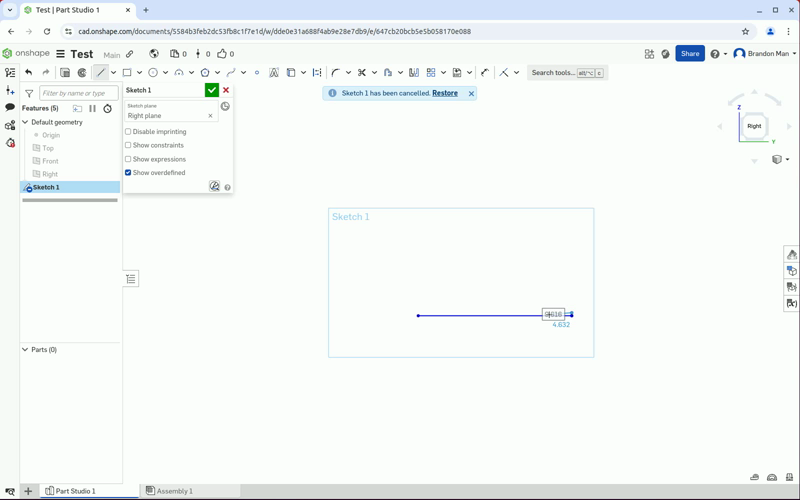
key_up(shift)
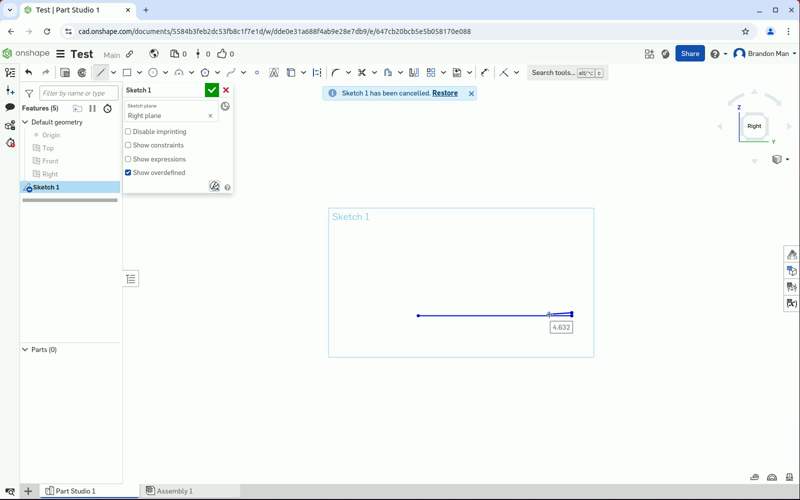
key_down(shift)
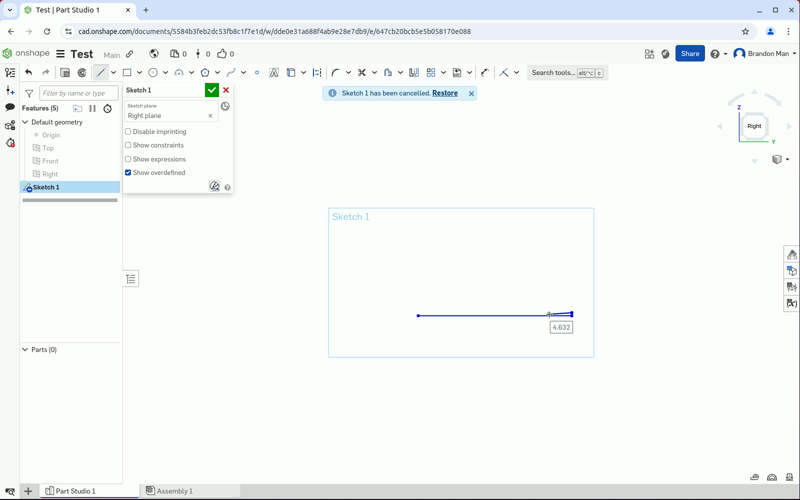
mouse_move(579, 314)
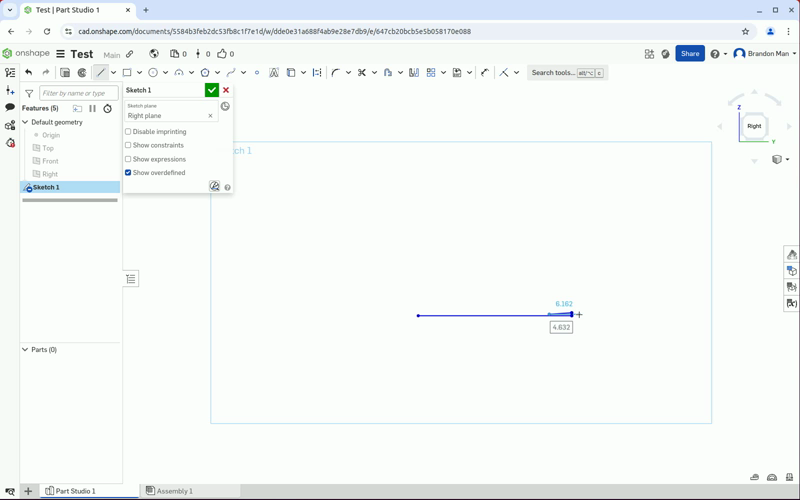
mouse_move(571, 312)
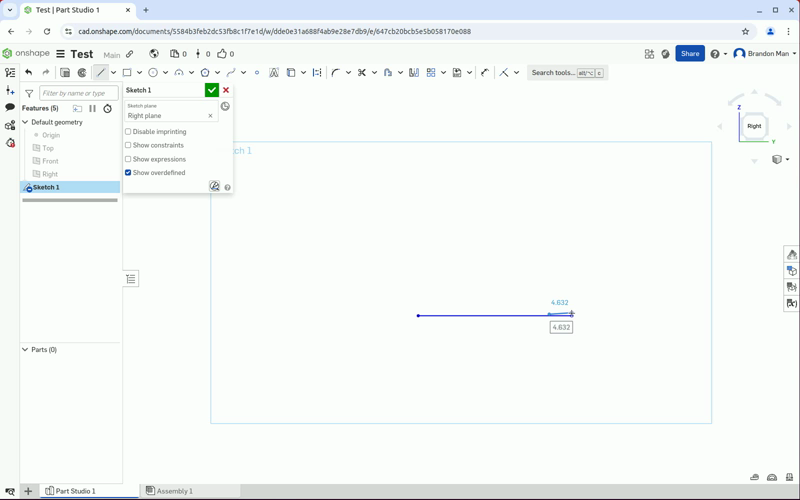
scroll(6)
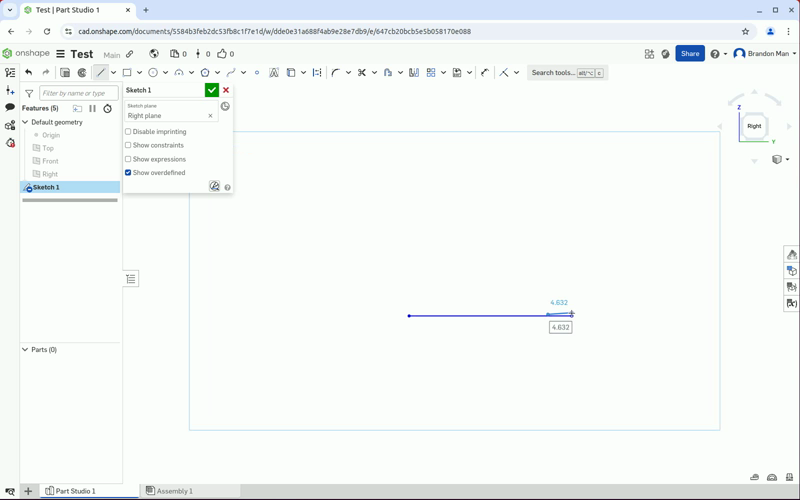
scroll(6)
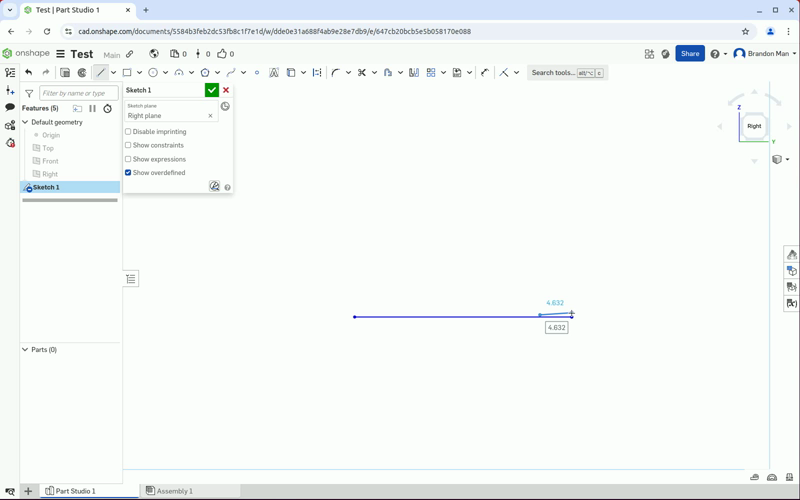
scroll(6)
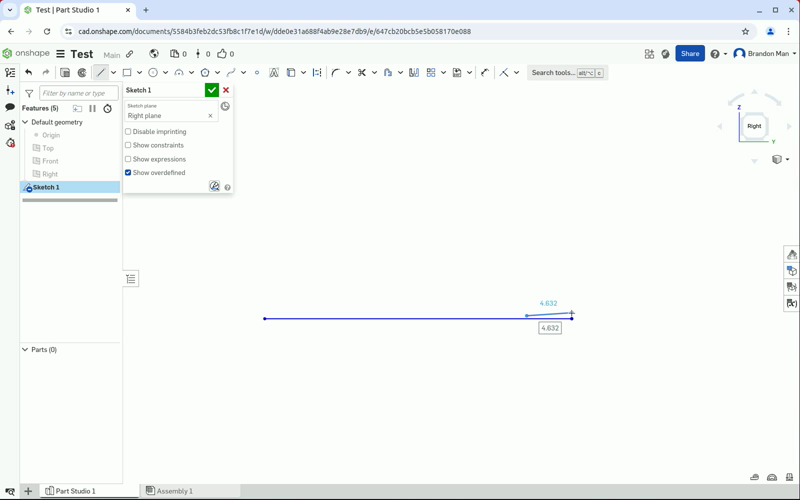
scroll(6)
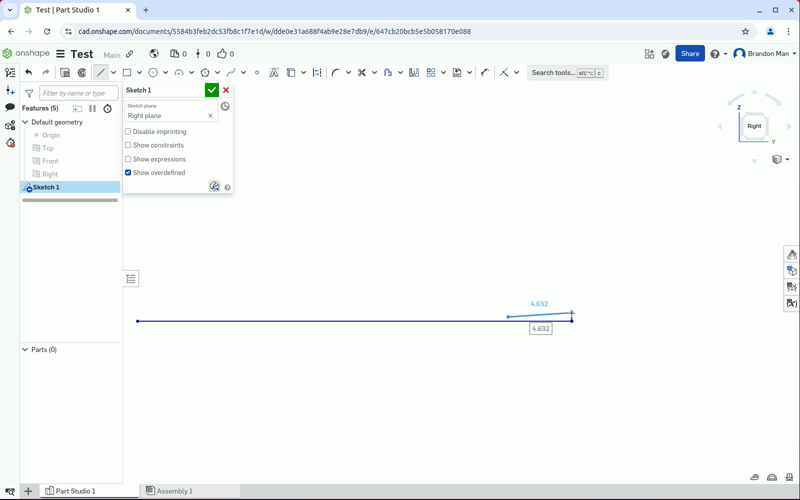
scroll(6)
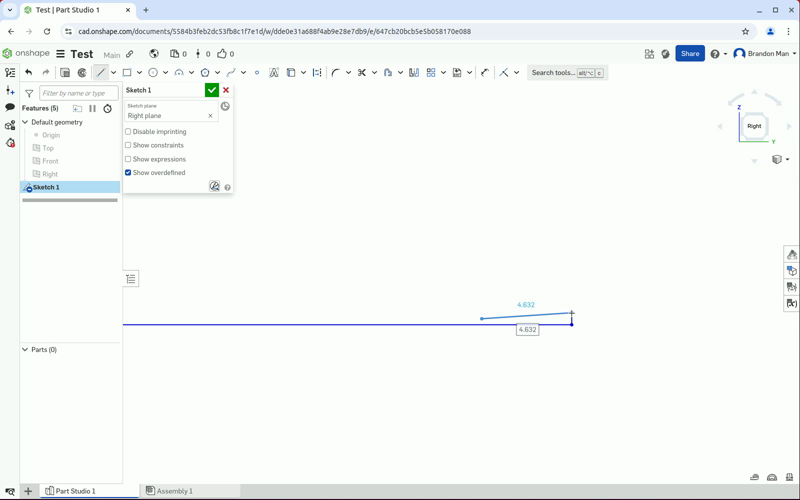
scroll(6)
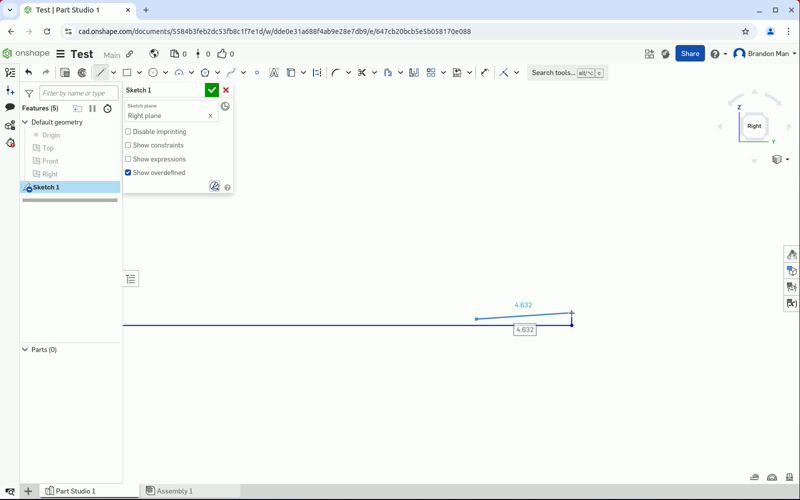
scroll(6)
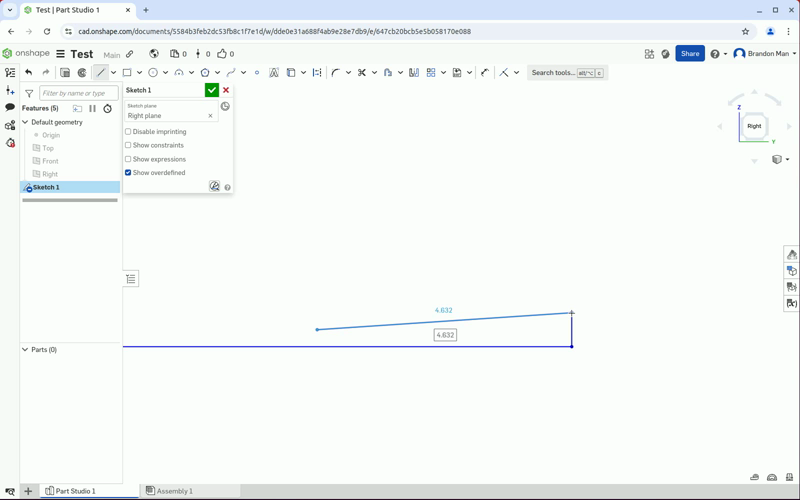
click(571, 312)
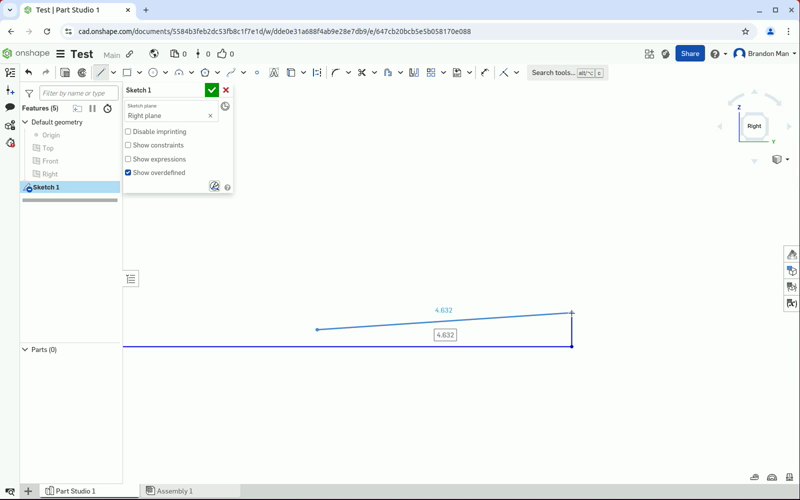
scroll(-6)
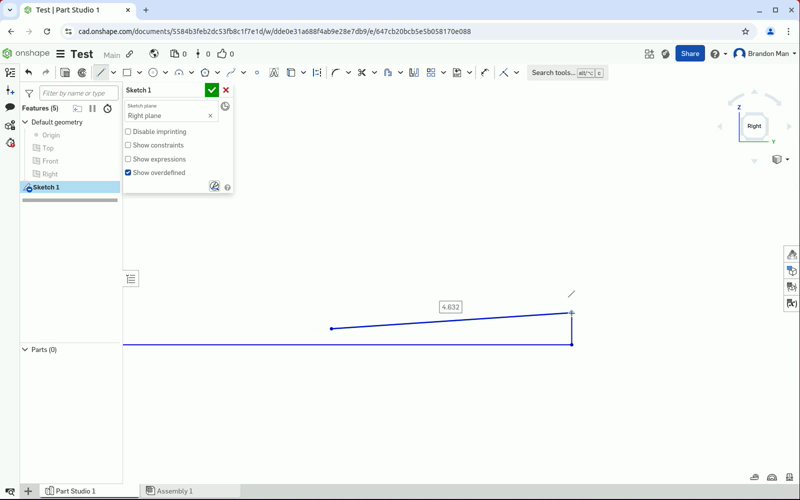
scroll(-6)
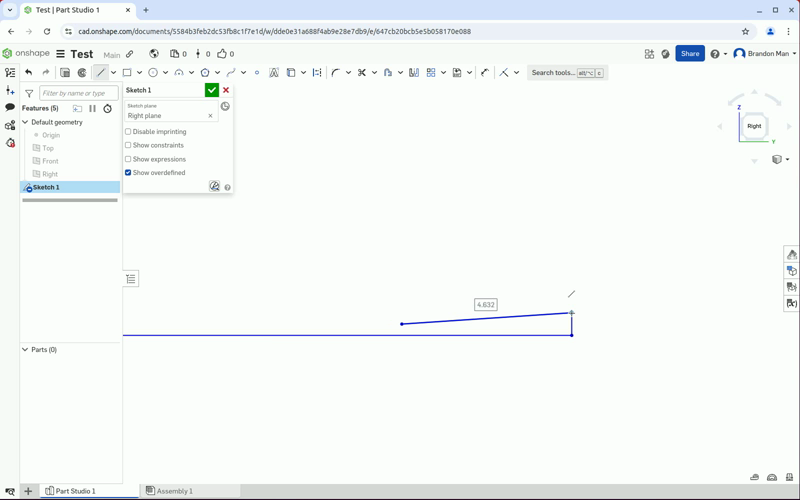
scroll(-6)
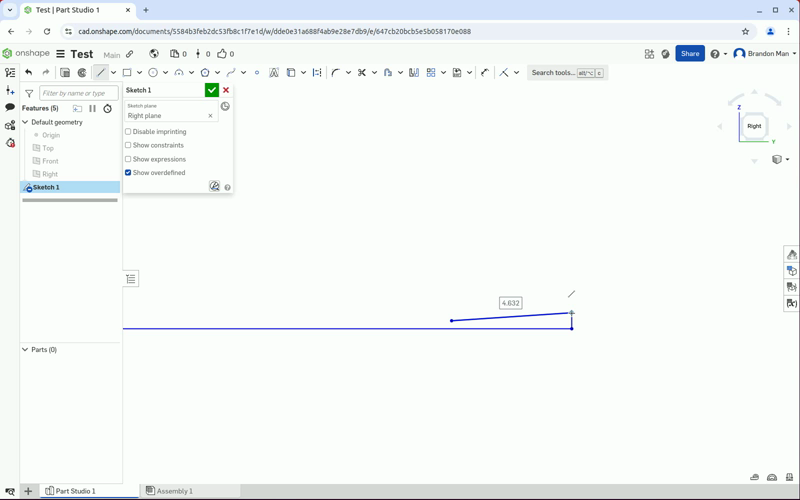
scroll(-6)
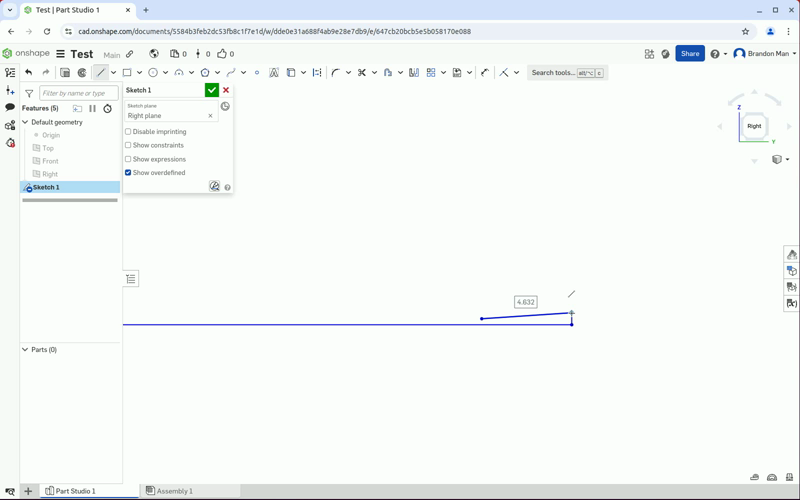
scroll(-6)
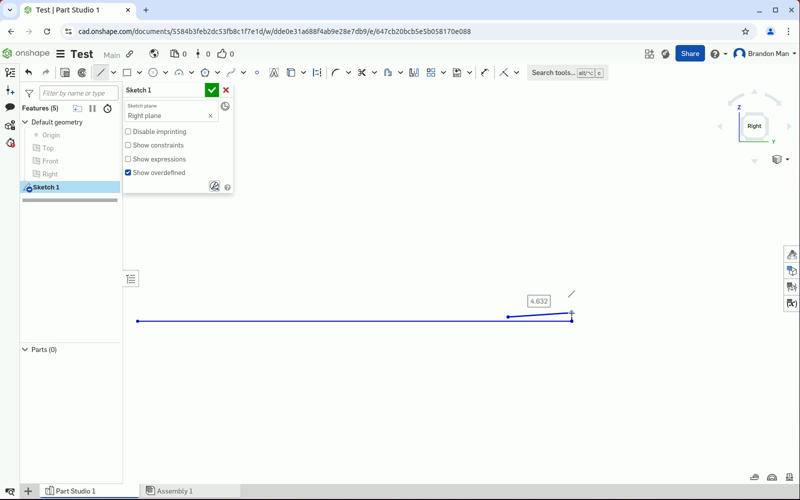
scroll(-6)
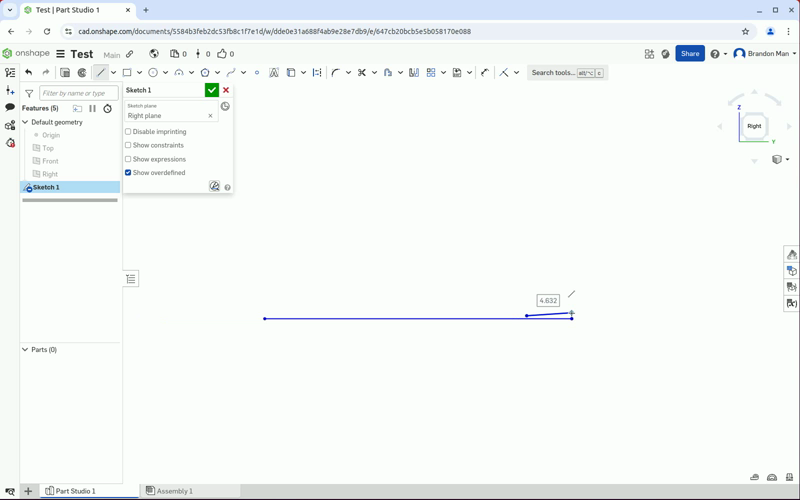
scroll(-6)
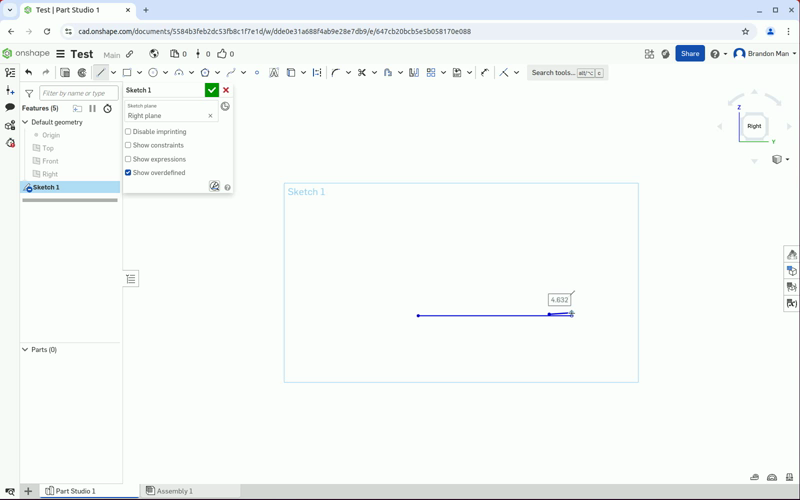
key_up(shift)
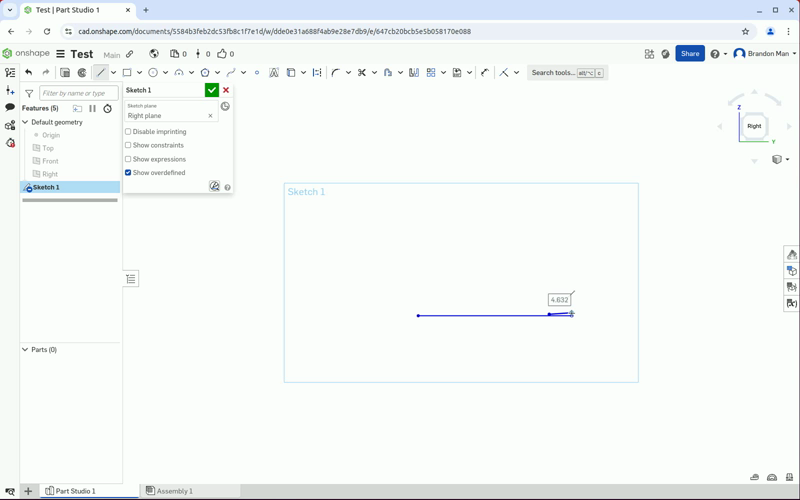
key_down(shift)
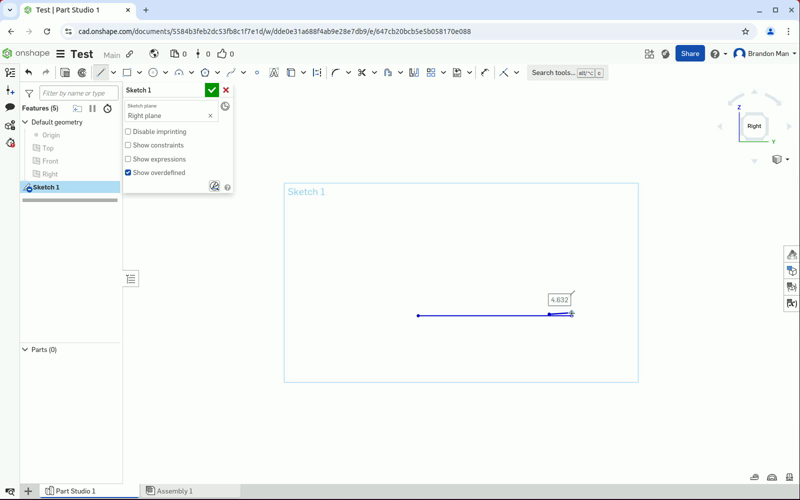
mouse_move(589, 312)
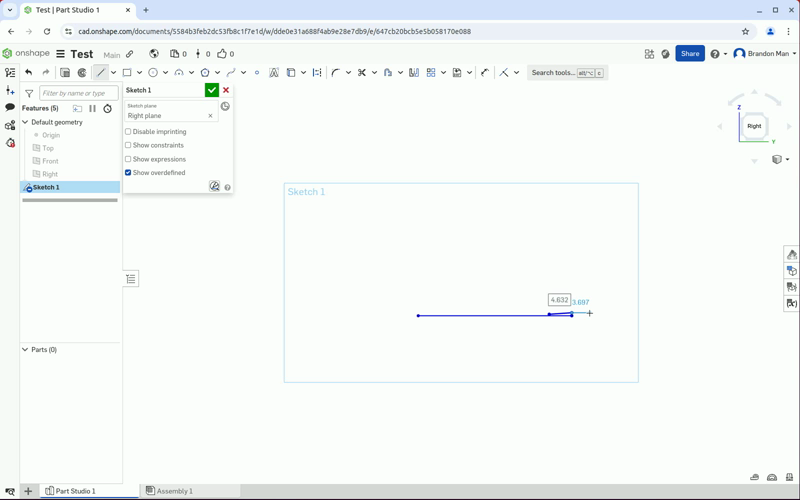
mouse_move(571, 310)
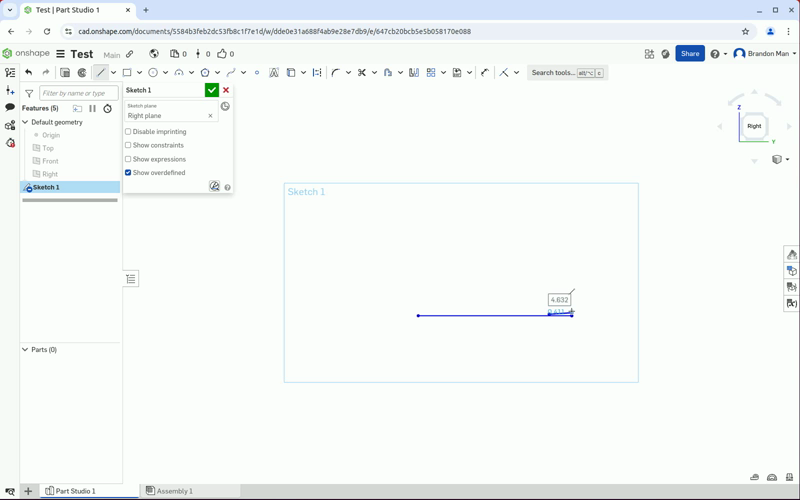
scroll(6)
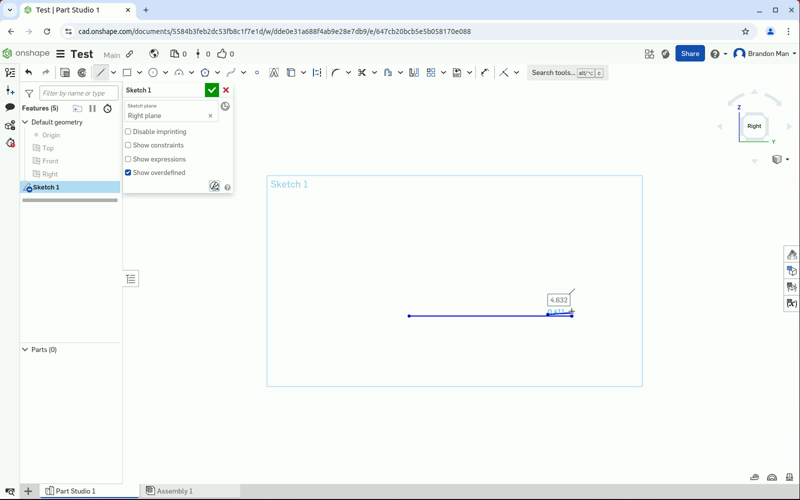
scroll(6)
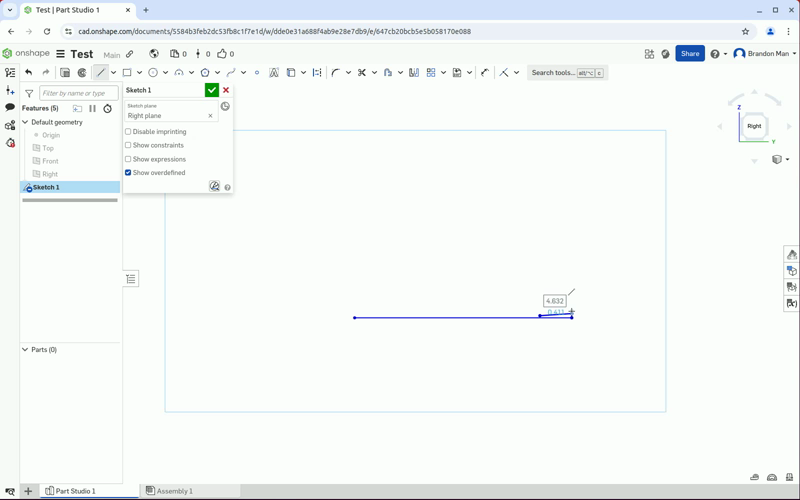
scroll(6)
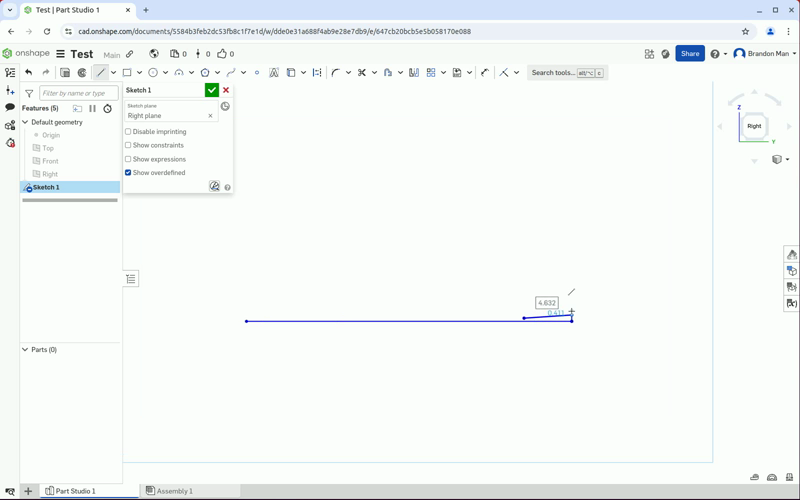
scroll(6)
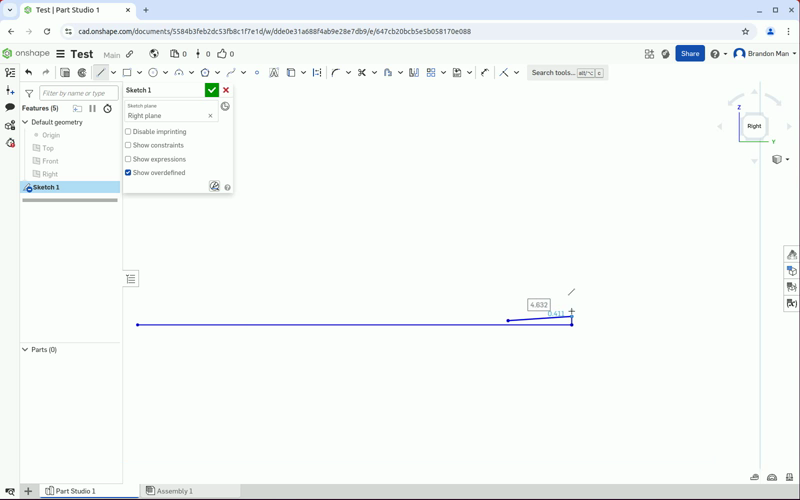
scroll(6)
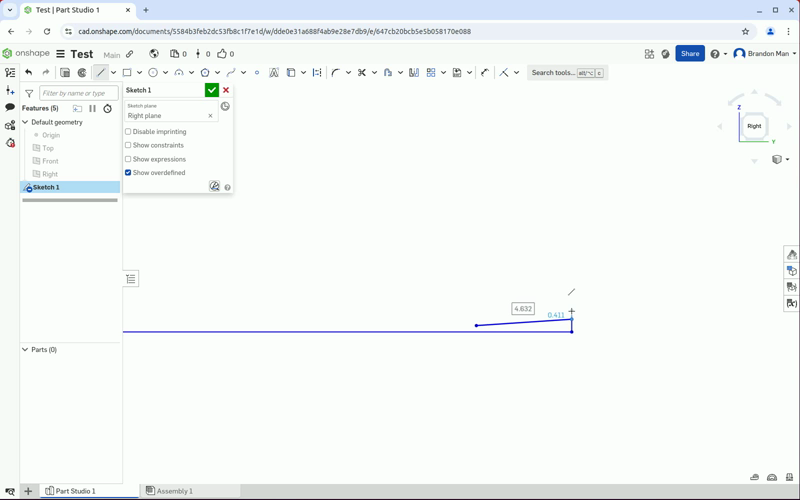
scroll(6)
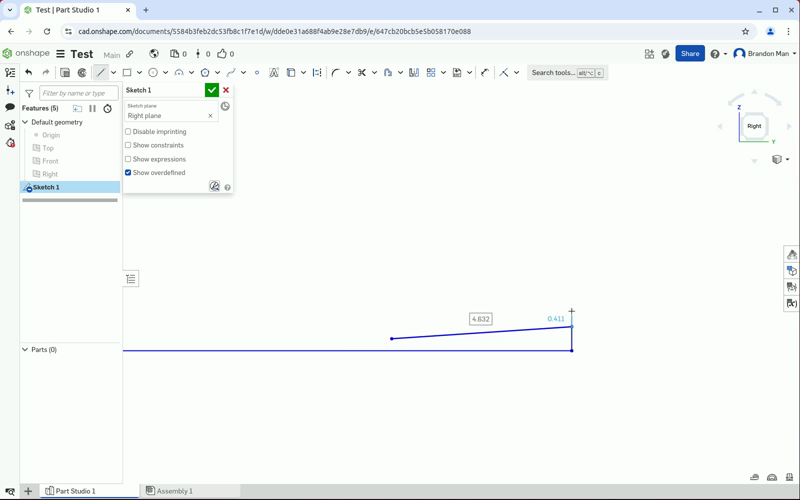
scroll(6)
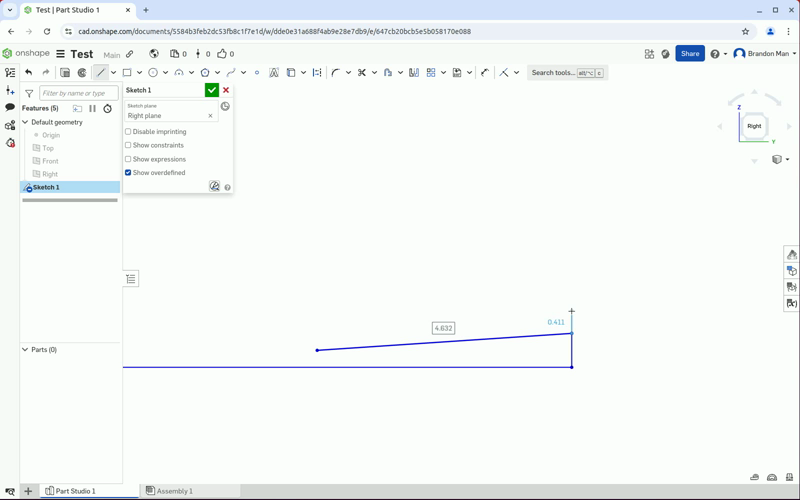
click(571, 310)
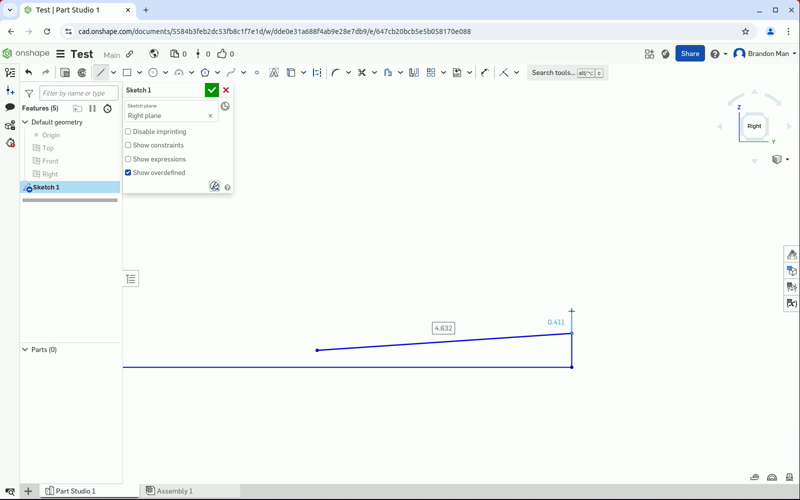
scroll(-6)
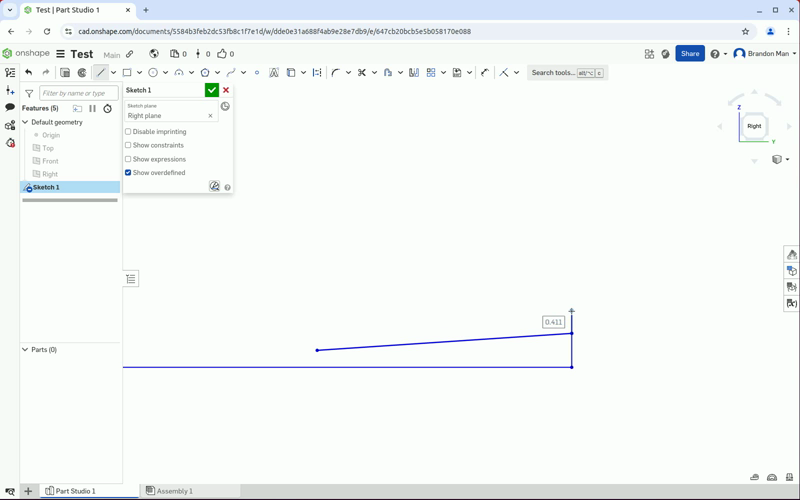
scroll(-6)
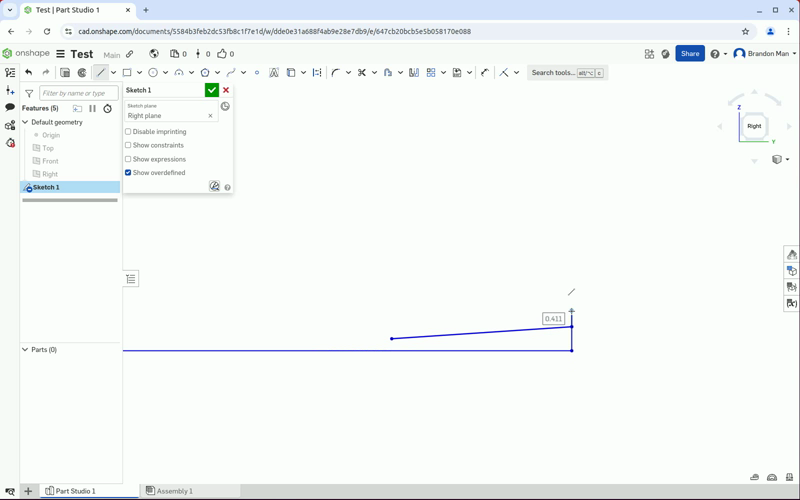
scroll(-6)
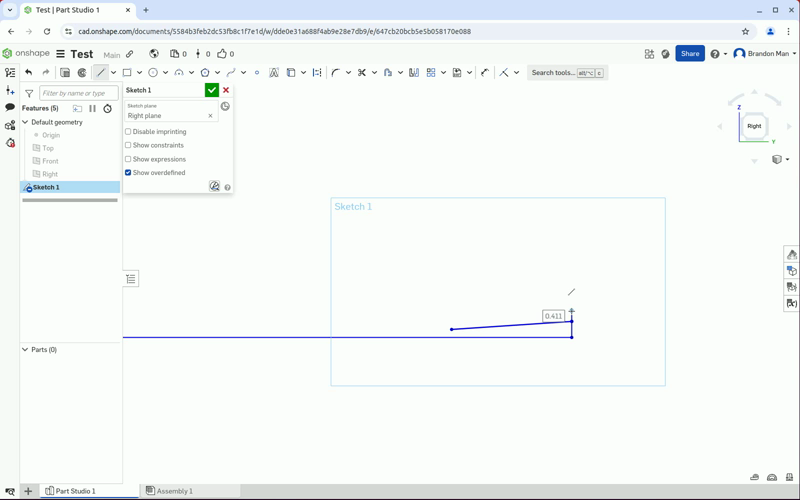
scroll(-6)
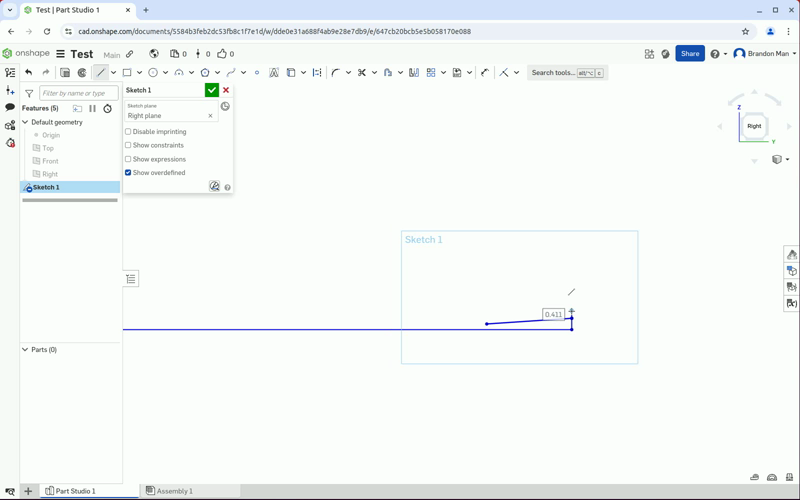
scroll(-6)
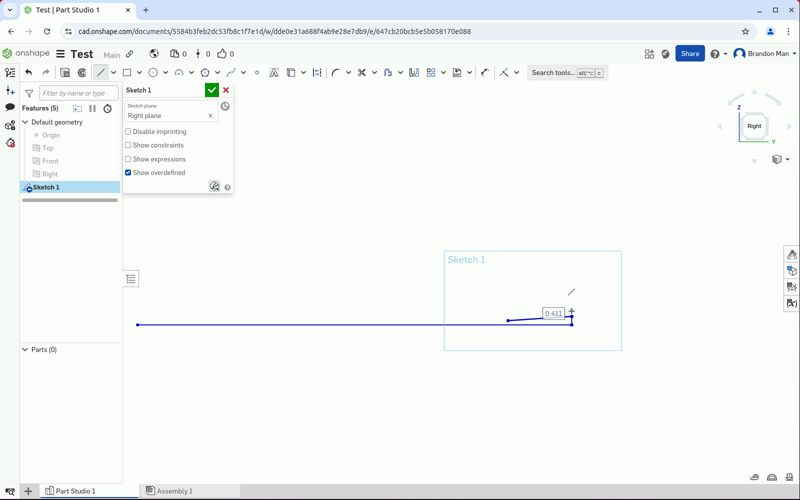
scroll(-6)
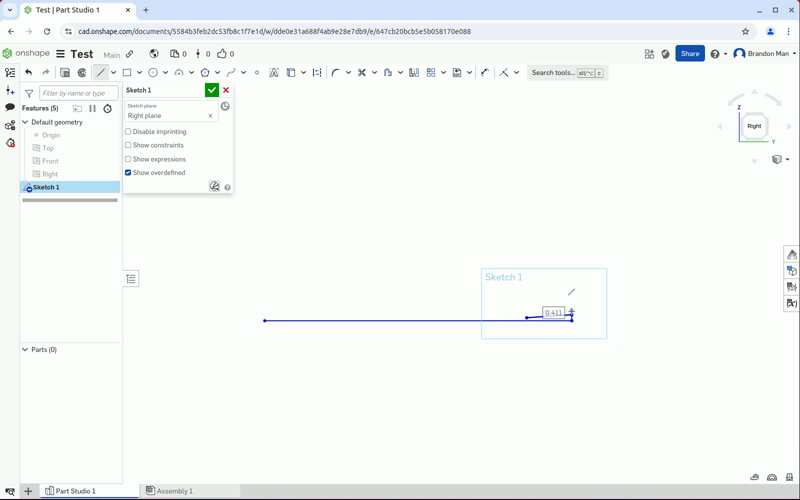
scroll(-6)
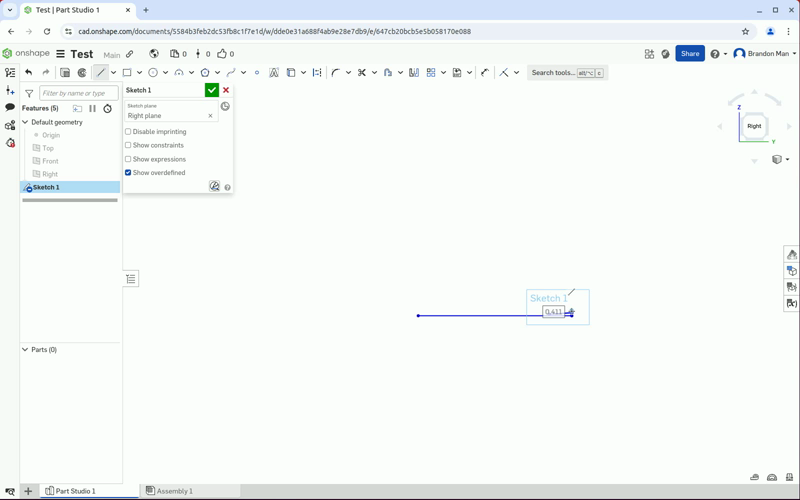
key_up(shift)
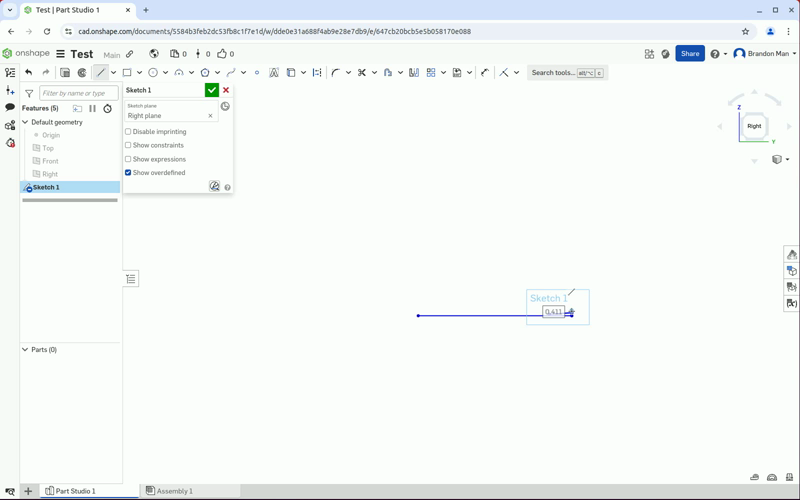
key_down(shift)
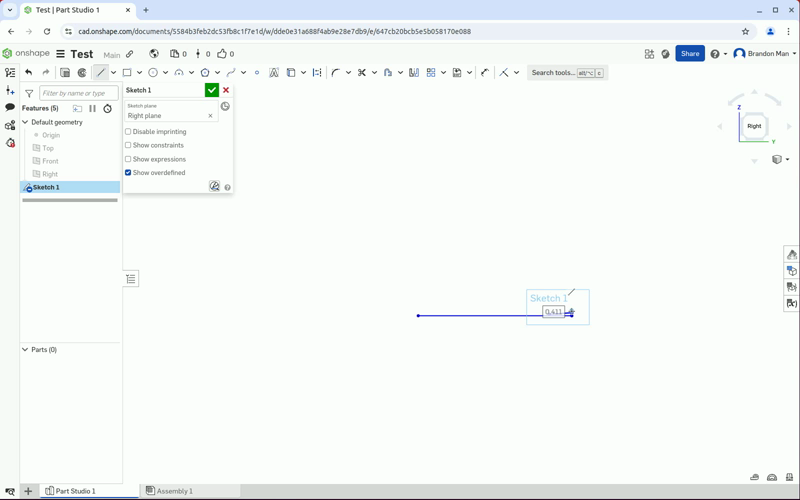
mouse_move(589, 310)
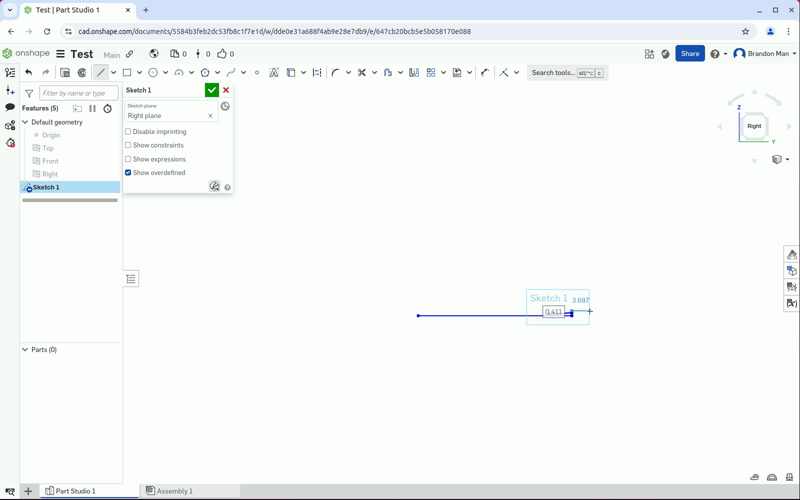
mouse_move(550, 310)
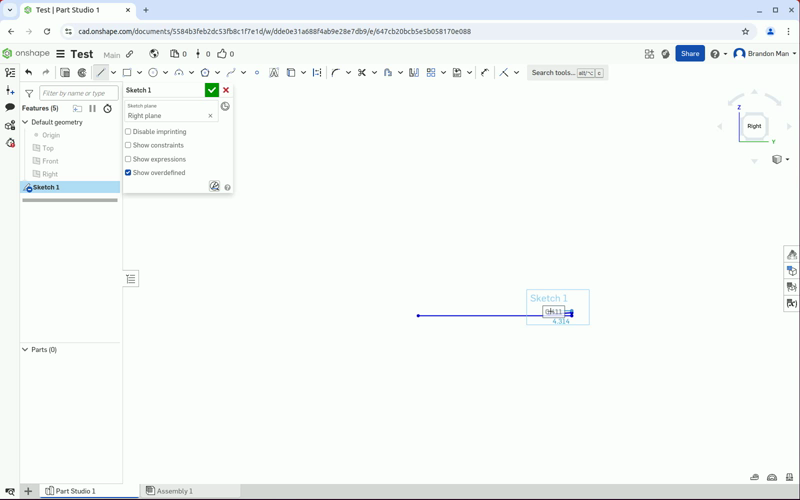
scroll(6)
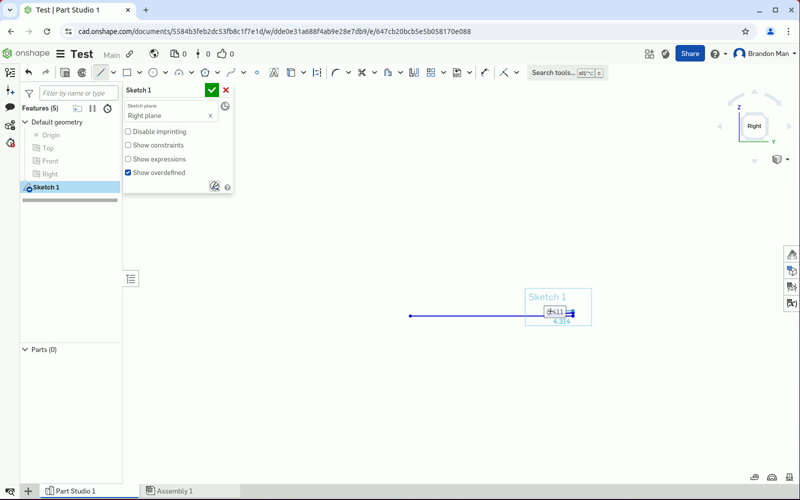
scroll(6)
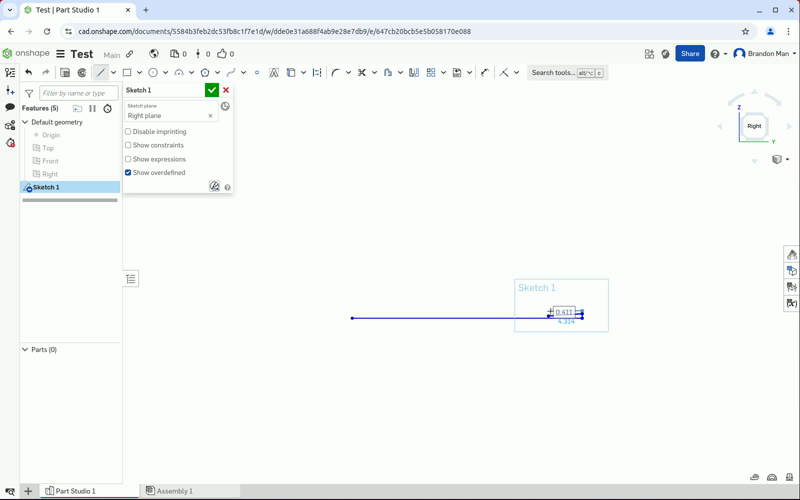
scroll(6)
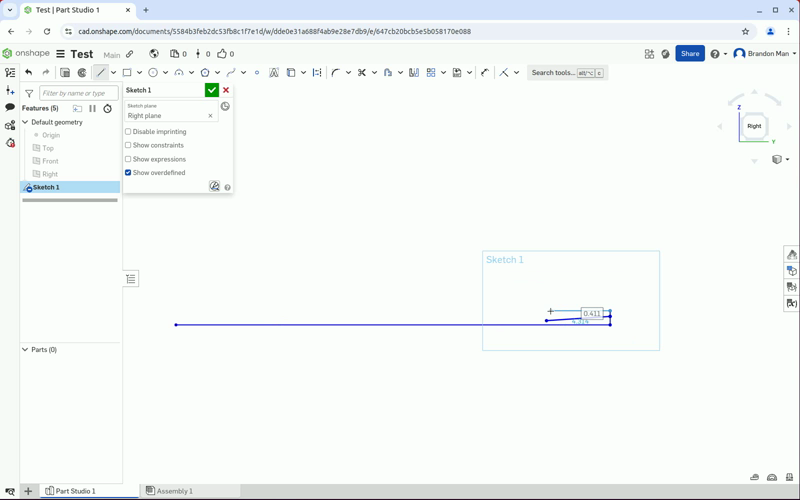
scroll(6)
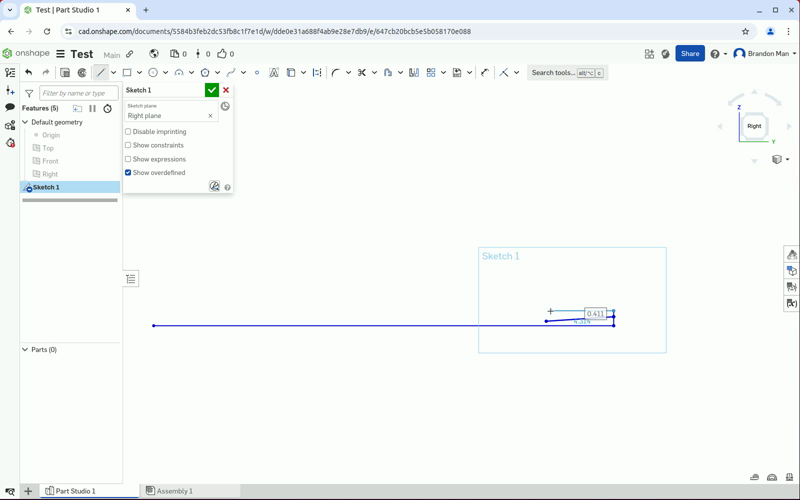
scroll(6)
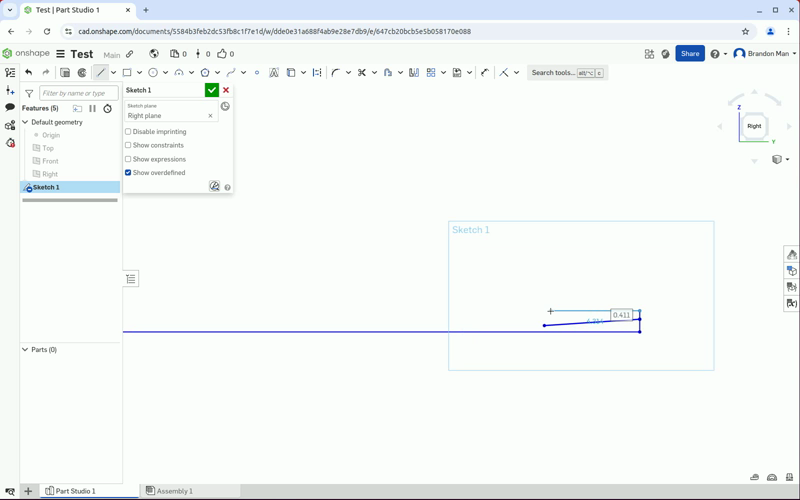
scroll(6)
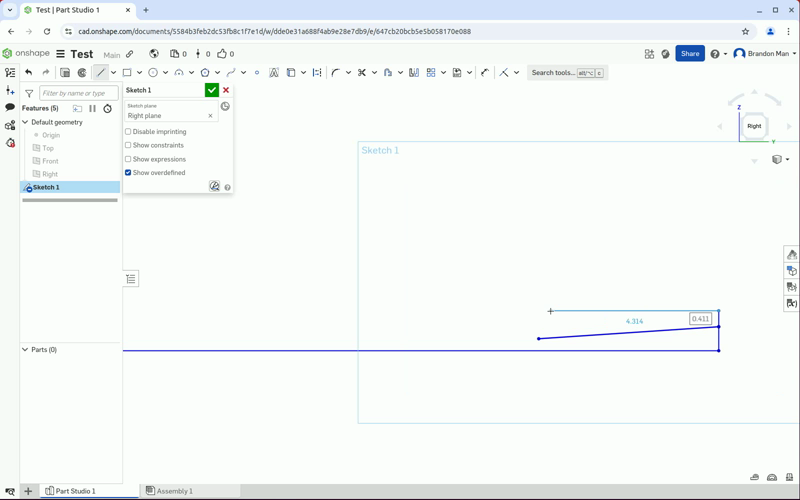
scroll(6)
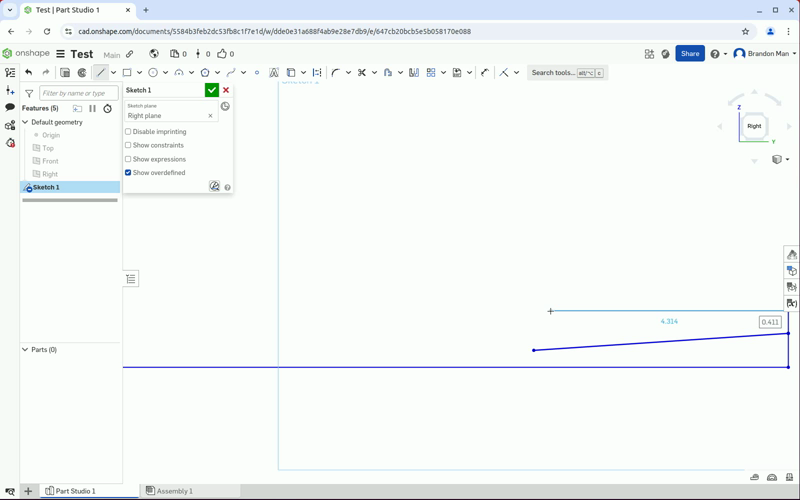
click(550, 310)
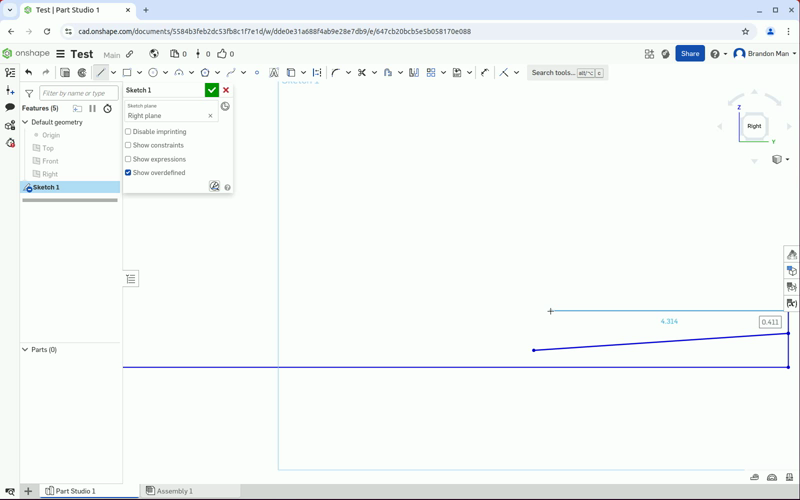
scroll(-6)
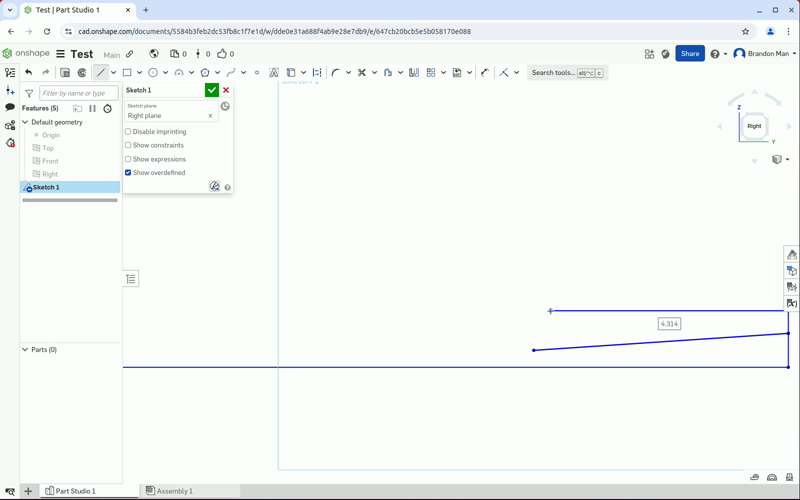
scroll(-6)
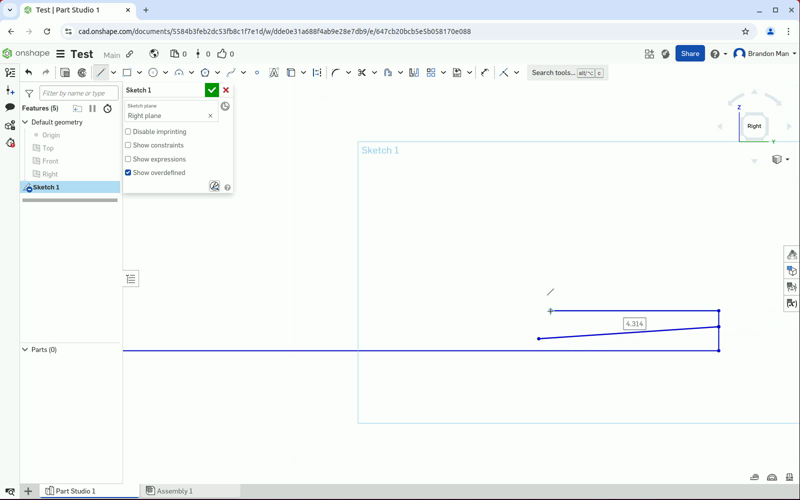
scroll(-6)
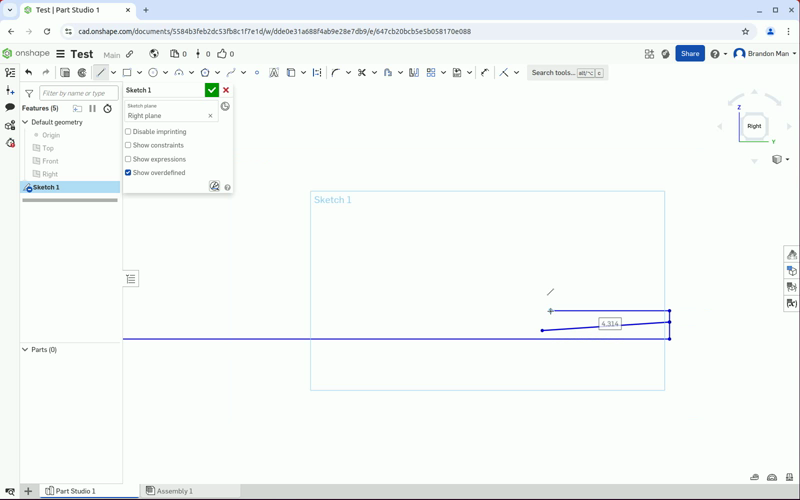
scroll(-6)
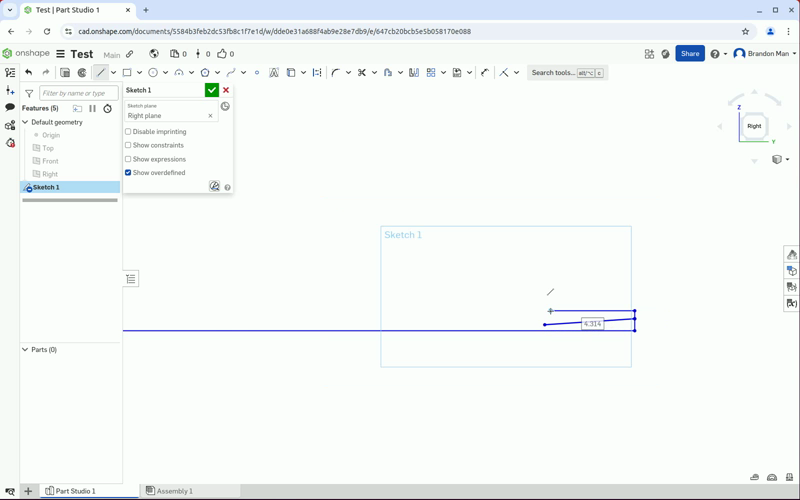
scroll(-6)
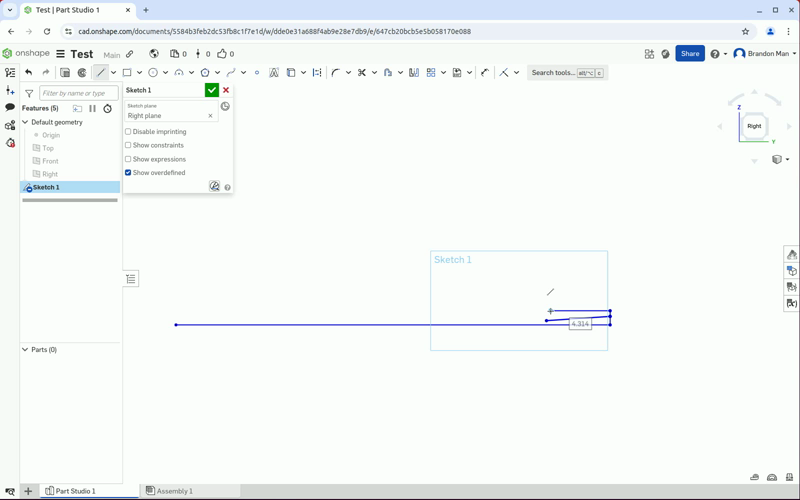
scroll(-6)
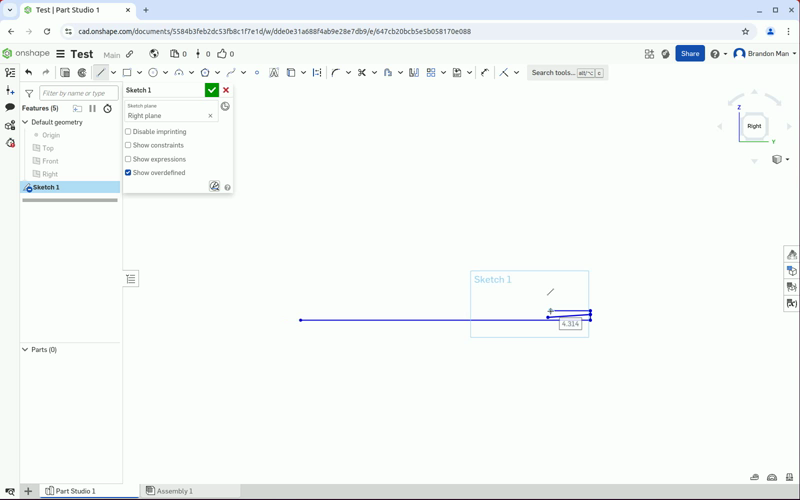
scroll(-6)
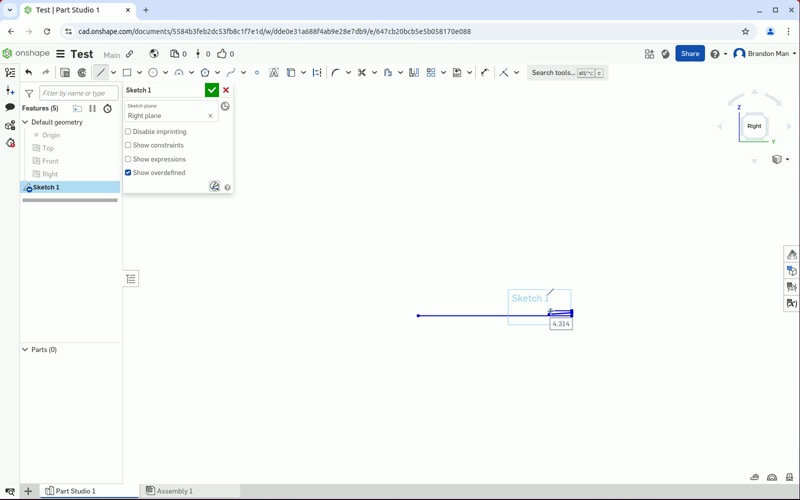
key_up(shift)
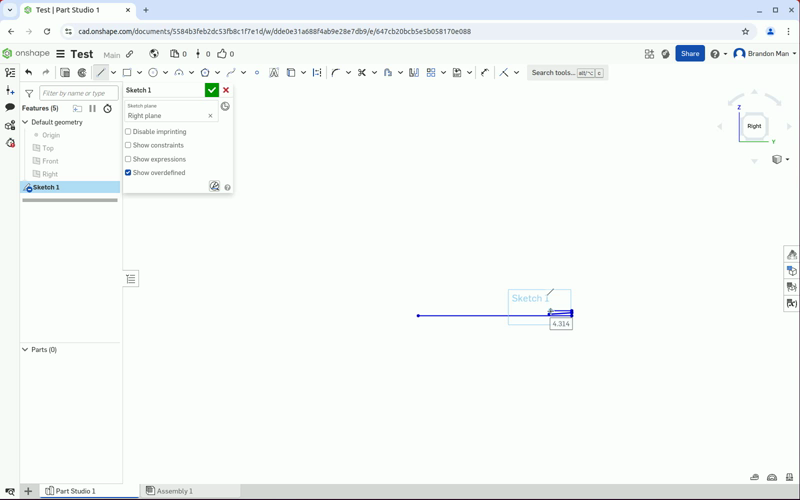
key_down(shift)
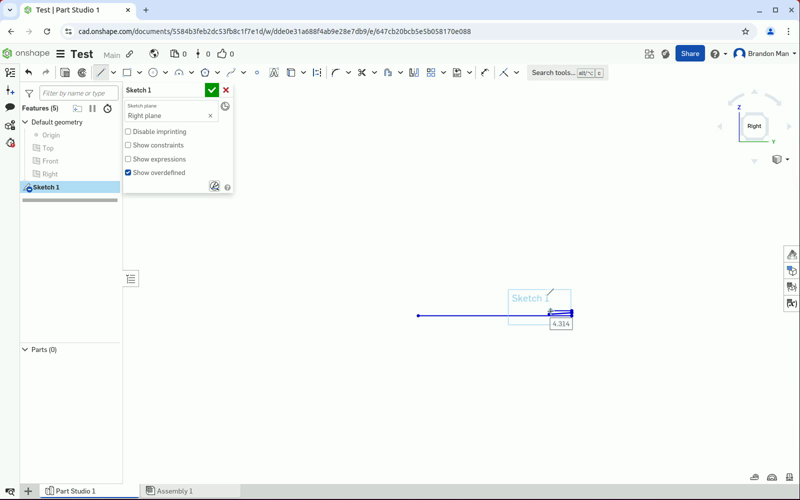
mouse_move(580, 310)
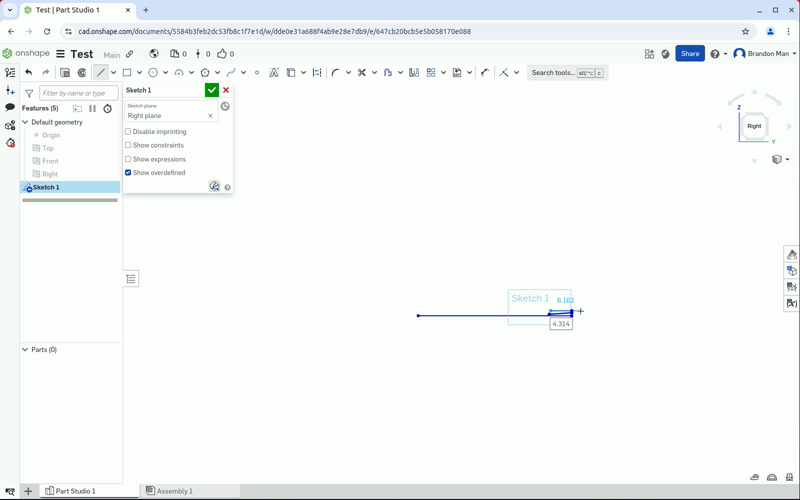
mouse_move(546, 312)
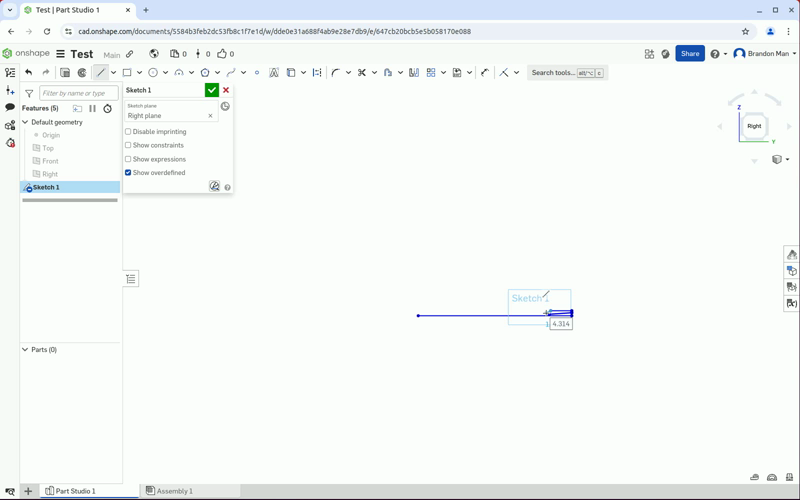
scroll(6)
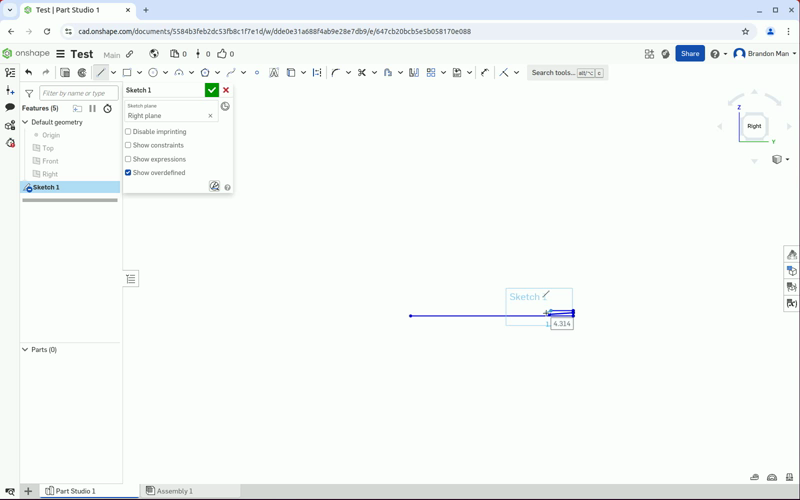
scroll(6)
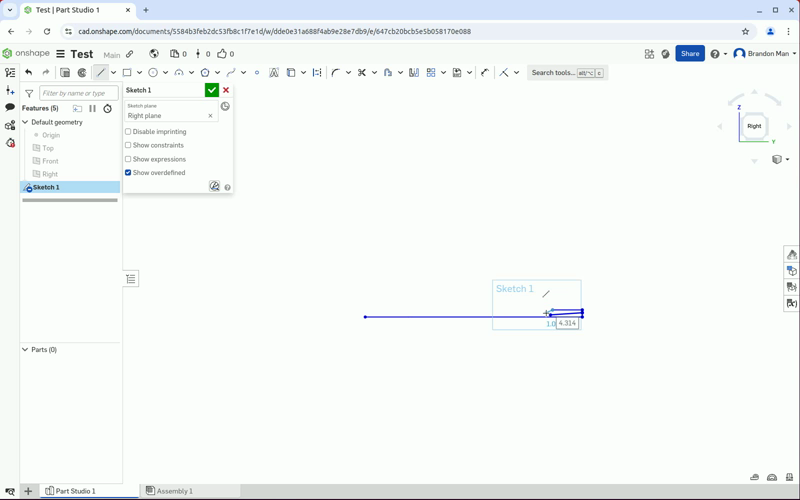
scroll(6)
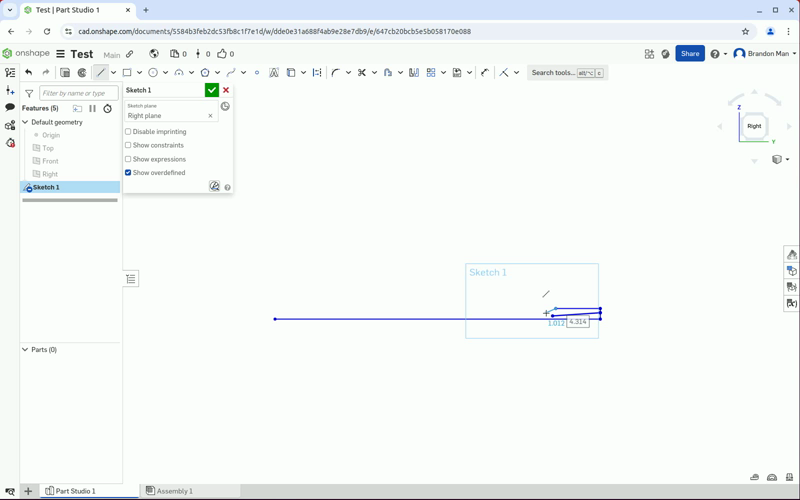
scroll(6)
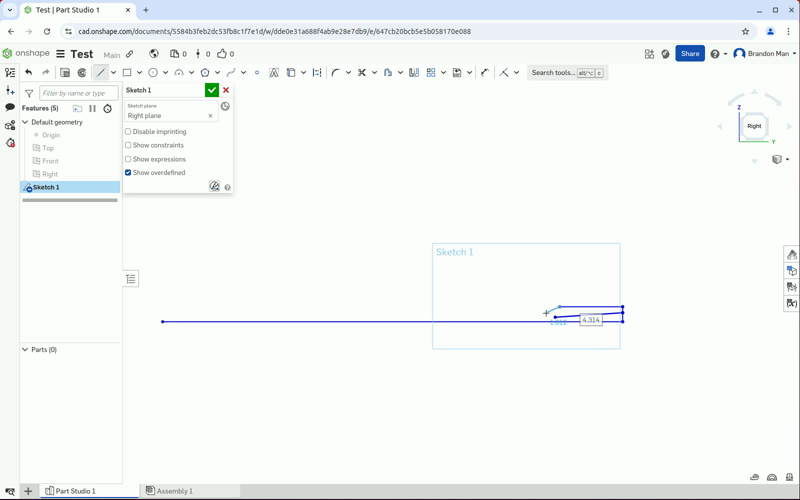
scroll(6)
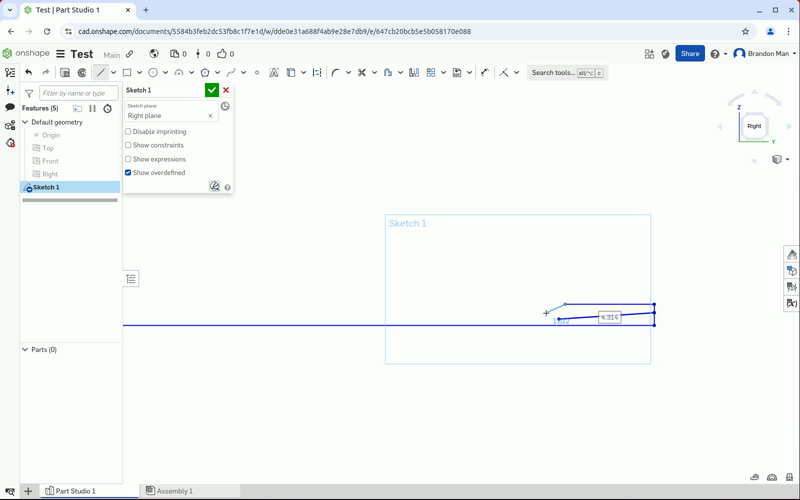
scroll(6)
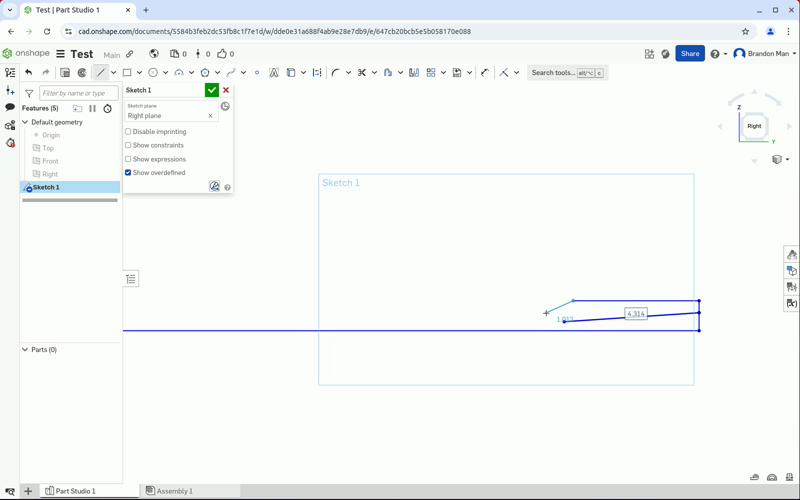
scroll(6)
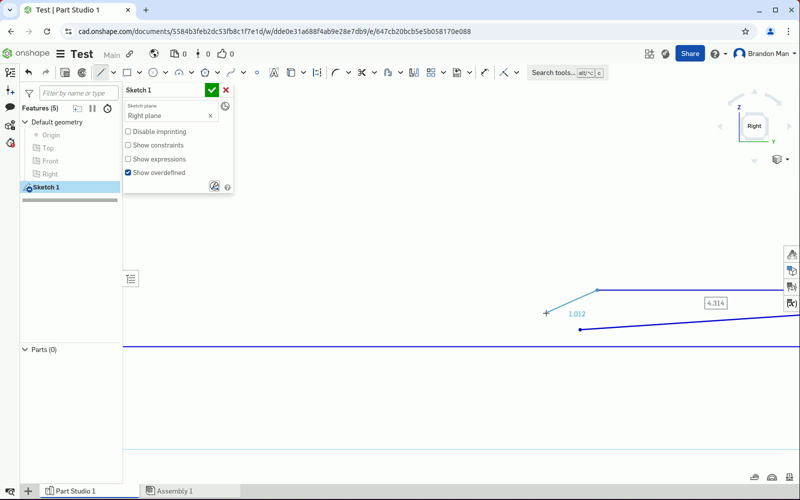
click(546, 312)
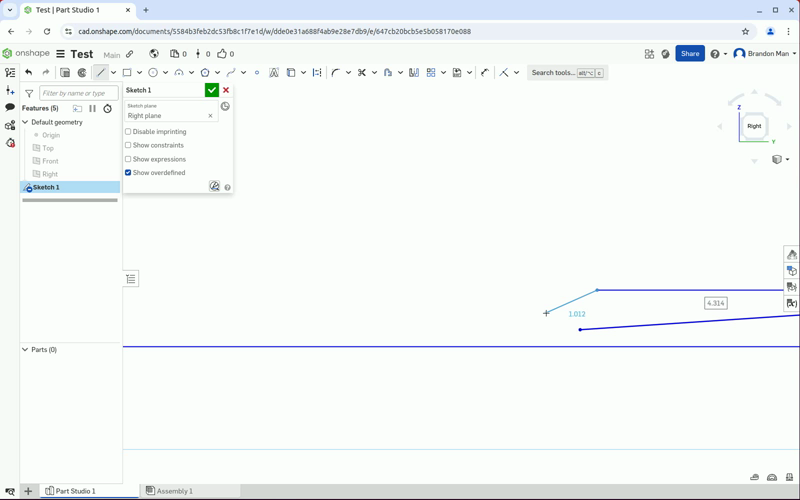
scroll(-6)
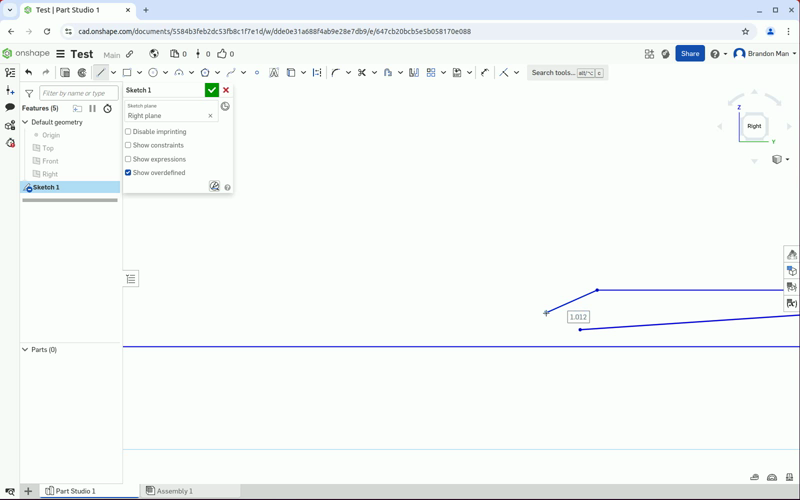
scroll(-6)
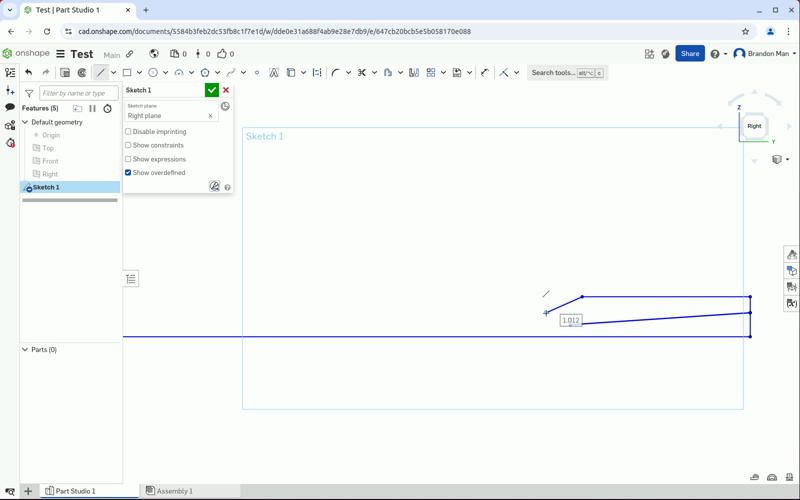
scroll(-6)
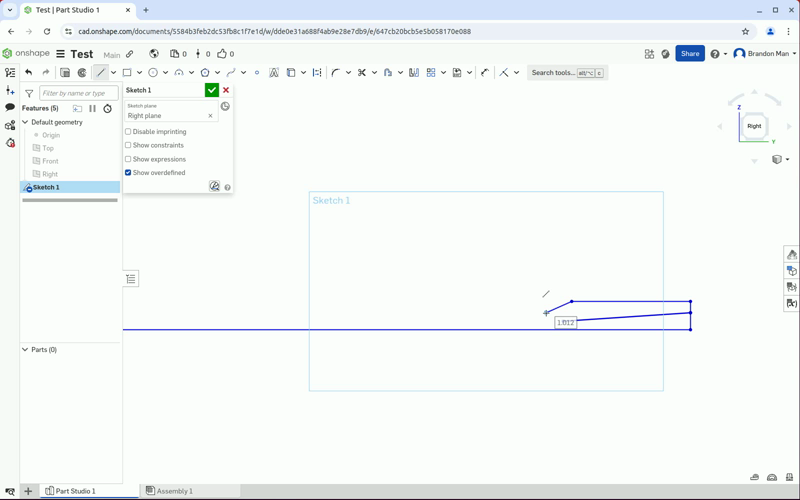
scroll(-6)
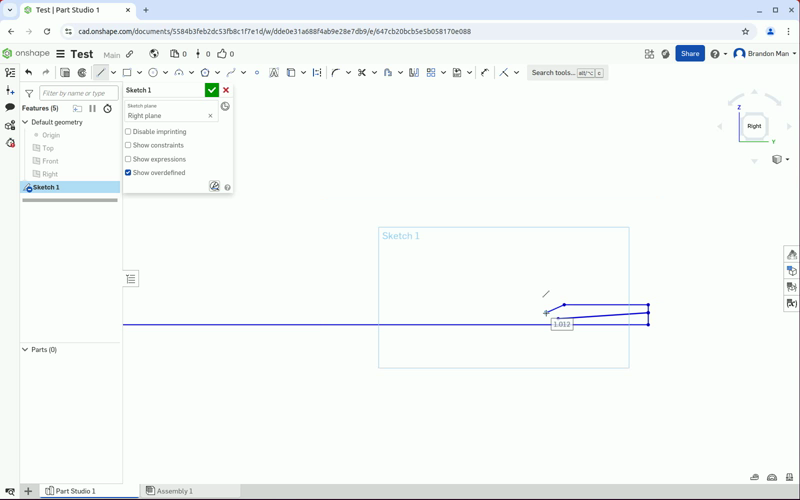
scroll(-6)
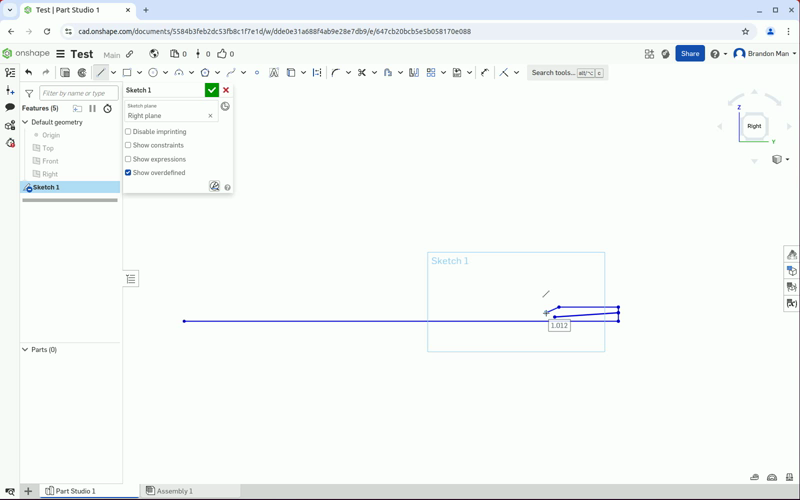
scroll(-6)
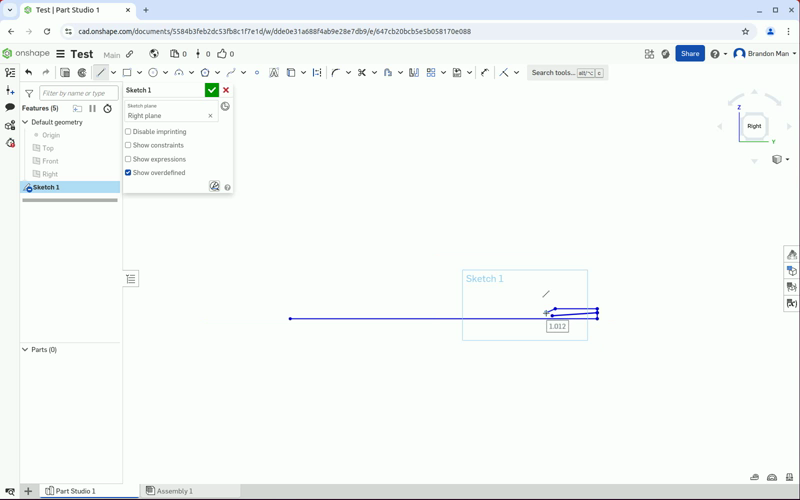
scroll(-6)
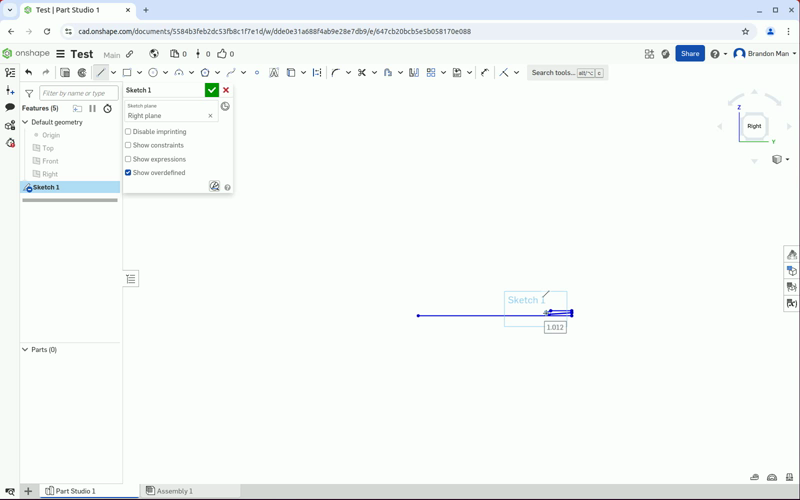
key_up(shift)
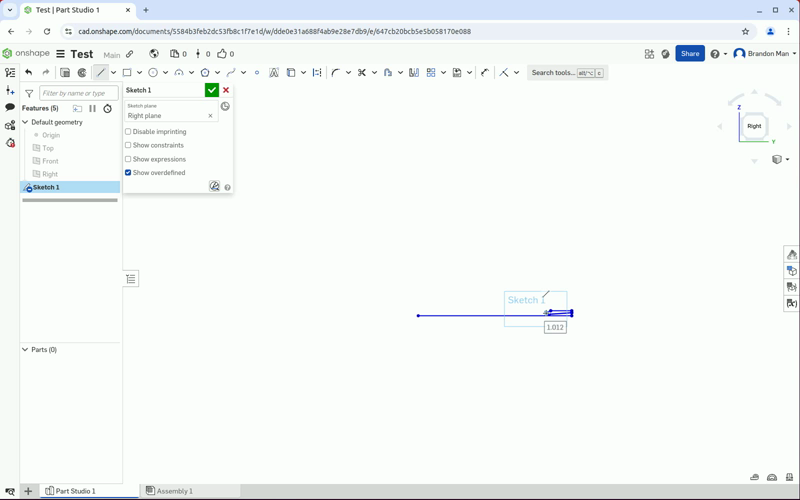
key_down(shift)
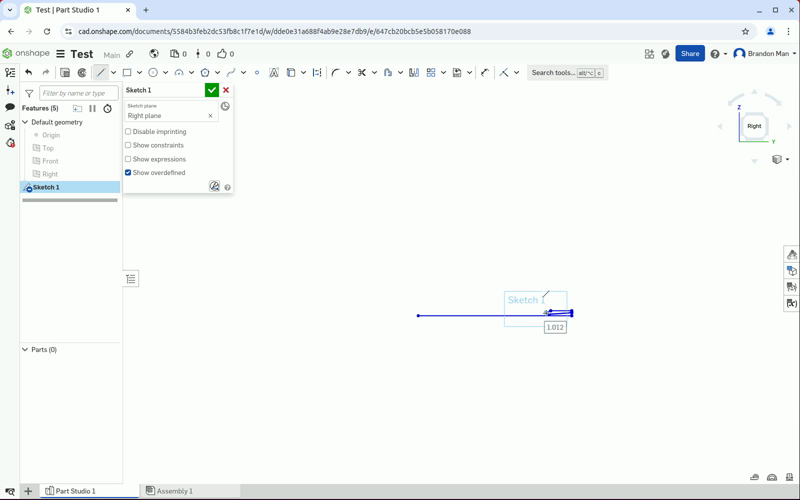
mouse_move(434, 312)
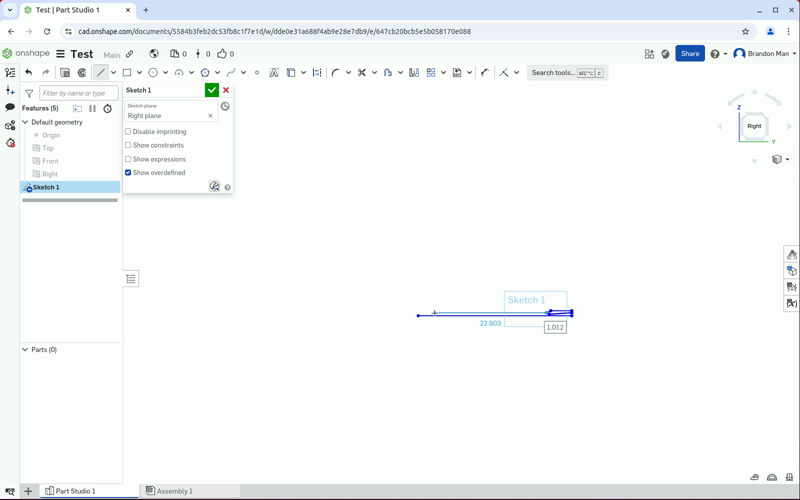
click(434, 312)
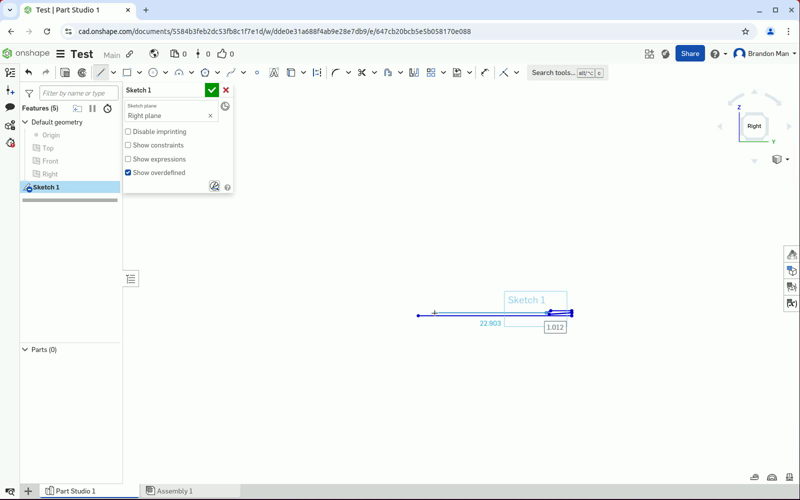
key_up(shift)
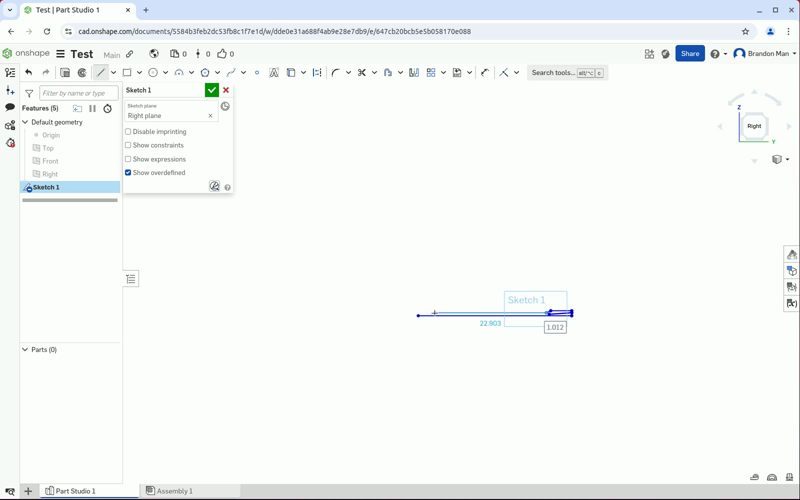
key_down(shift)
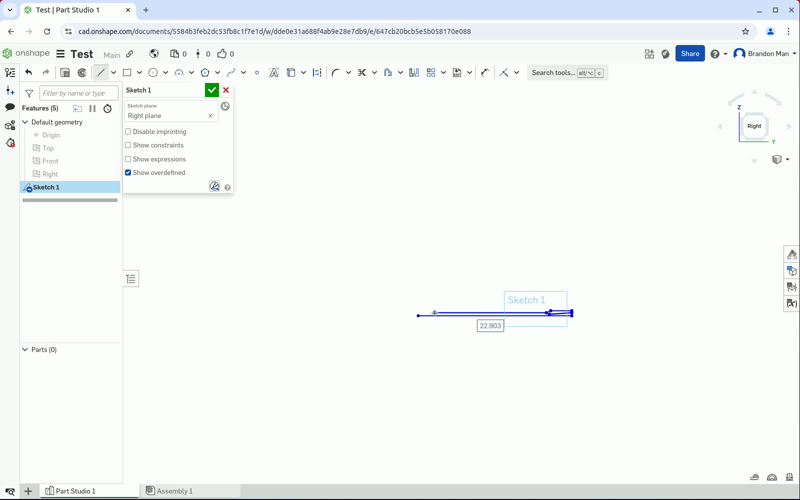
mouse_move(464, 312)
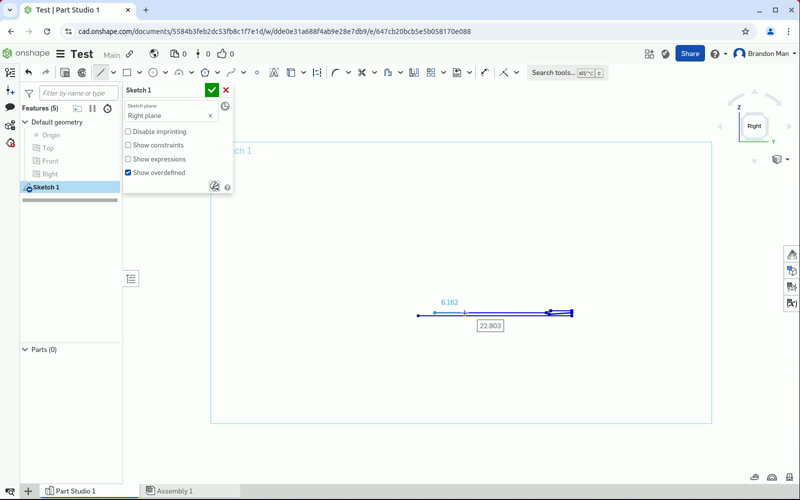
mouse_move(428, 310)
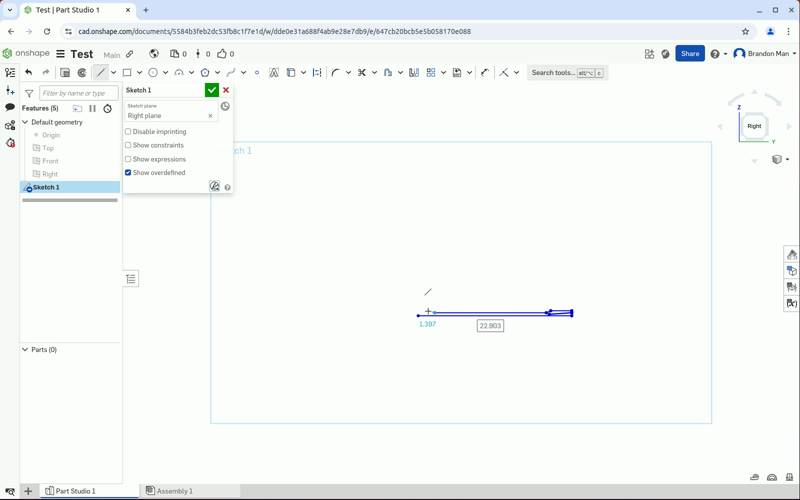
scroll(6)
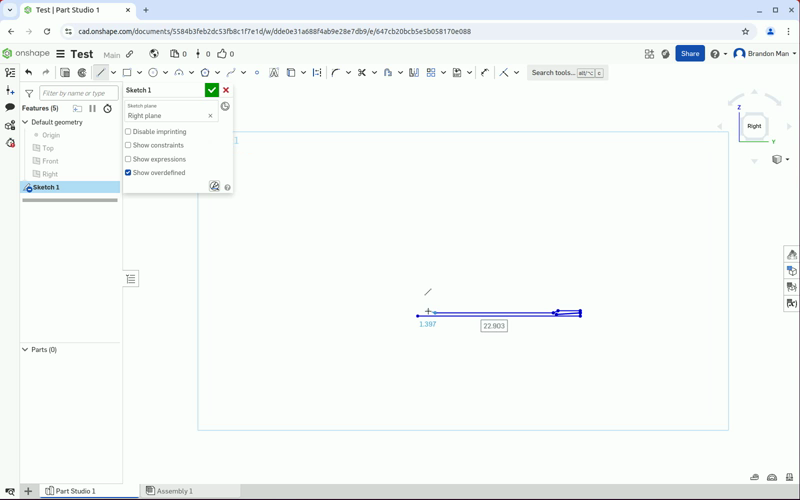
scroll(6)
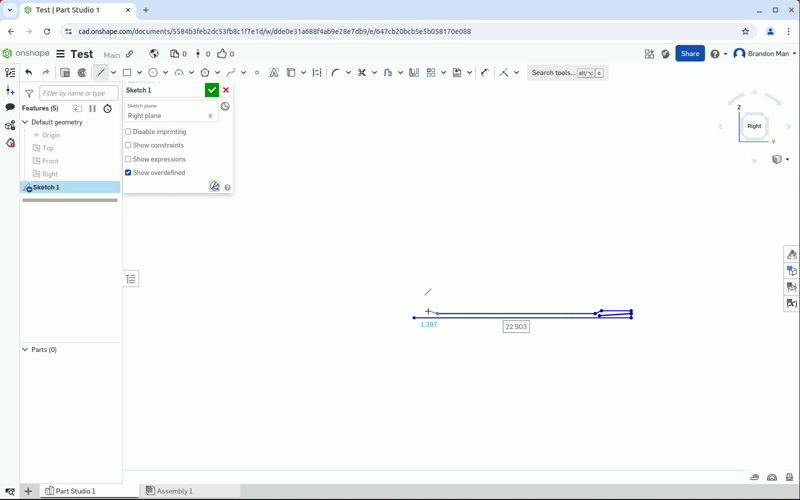
scroll(6)
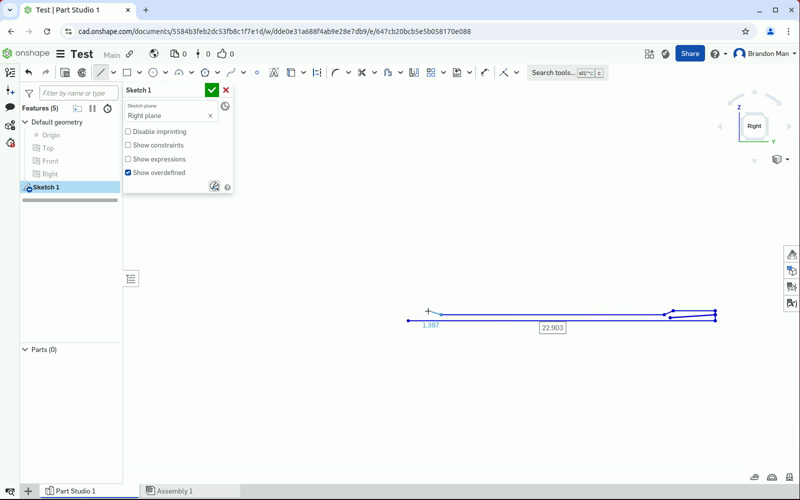
scroll(6)
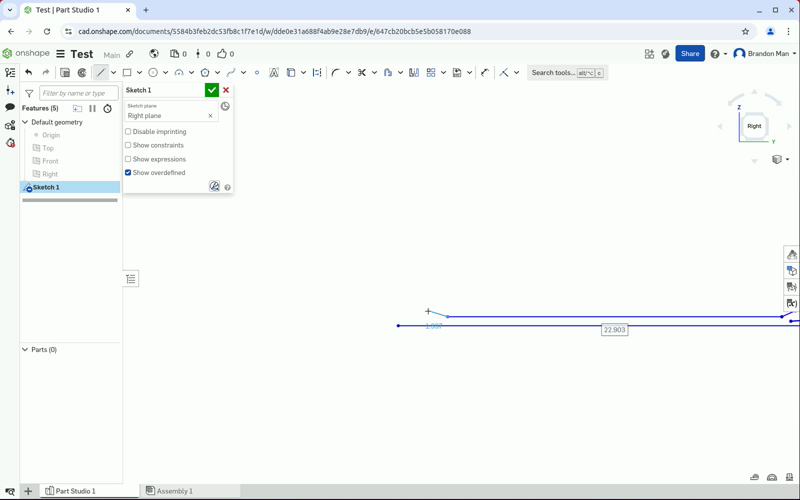
scroll(6)
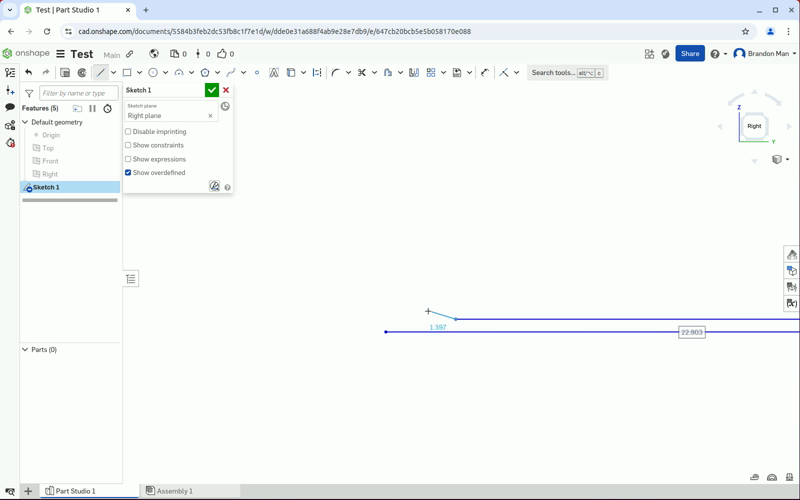
scroll(6)
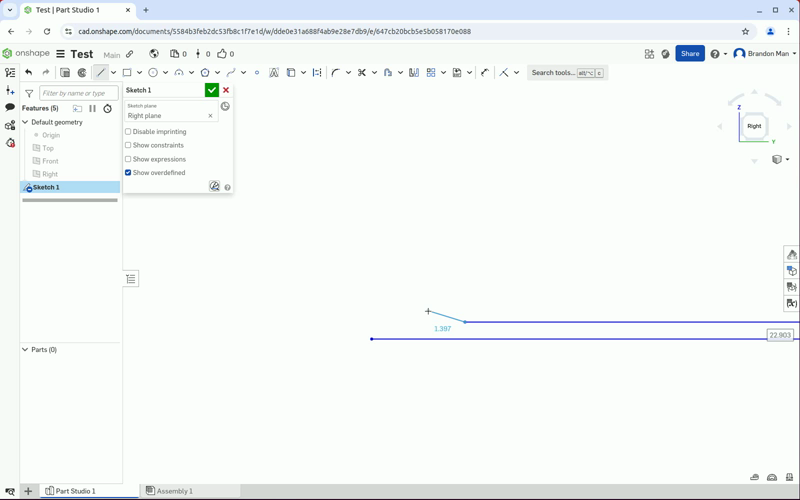
scroll(6)
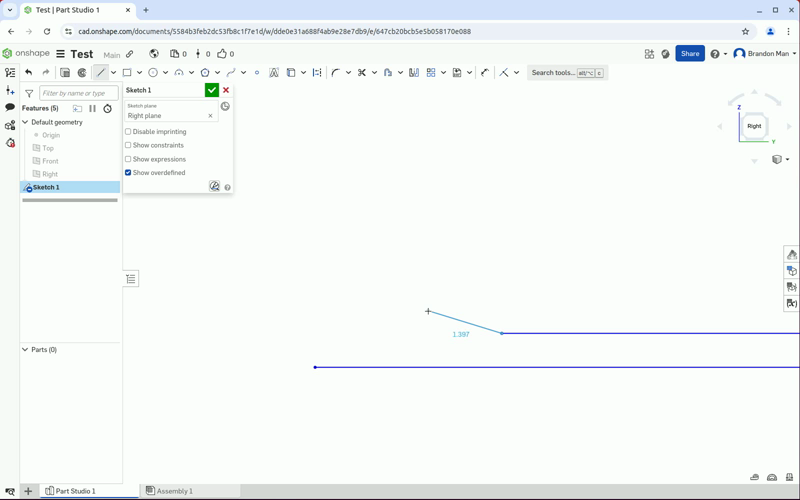
click(428, 310)
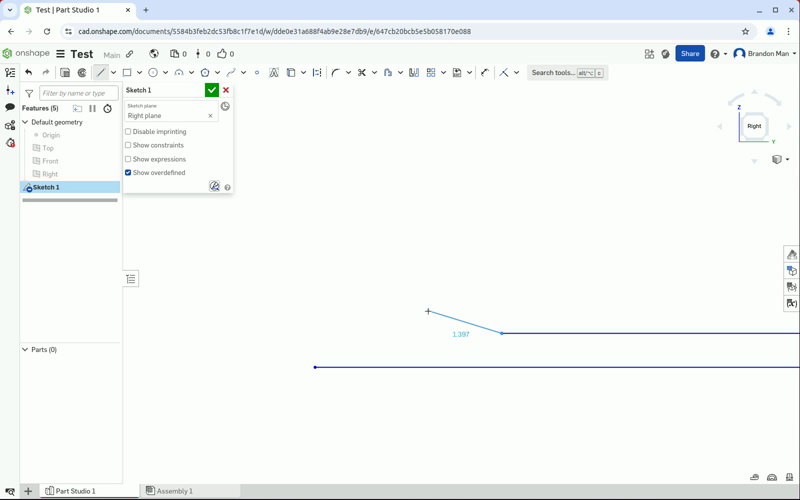
scroll(-6)
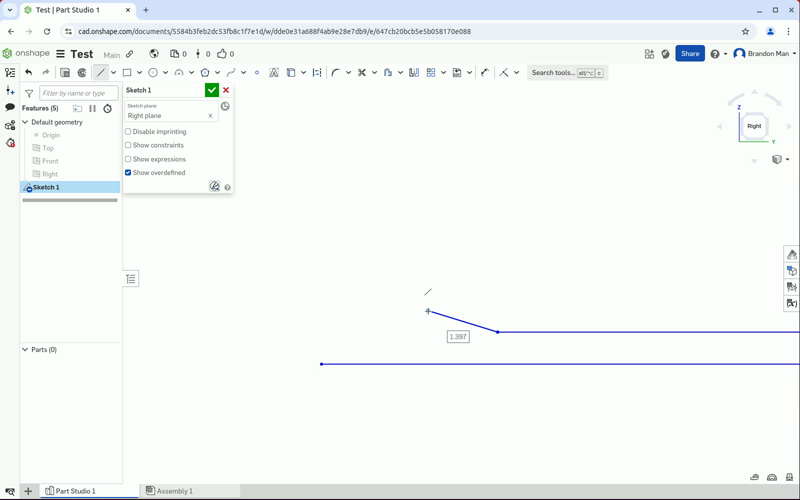
scroll(-6)
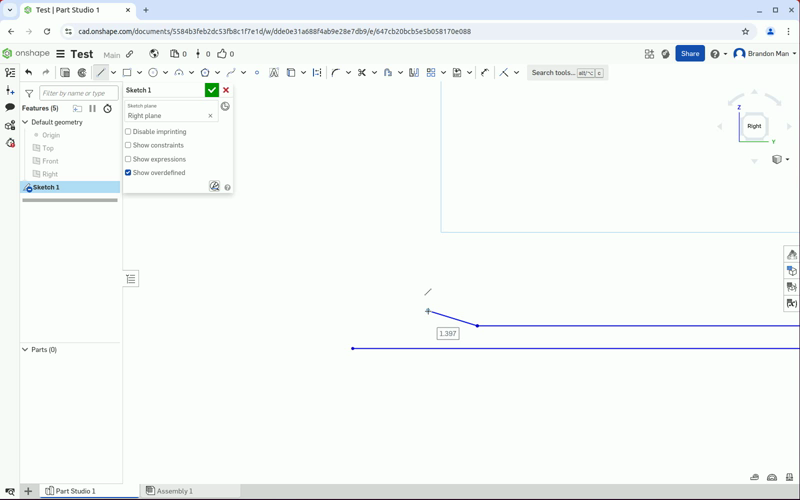
scroll(-6)
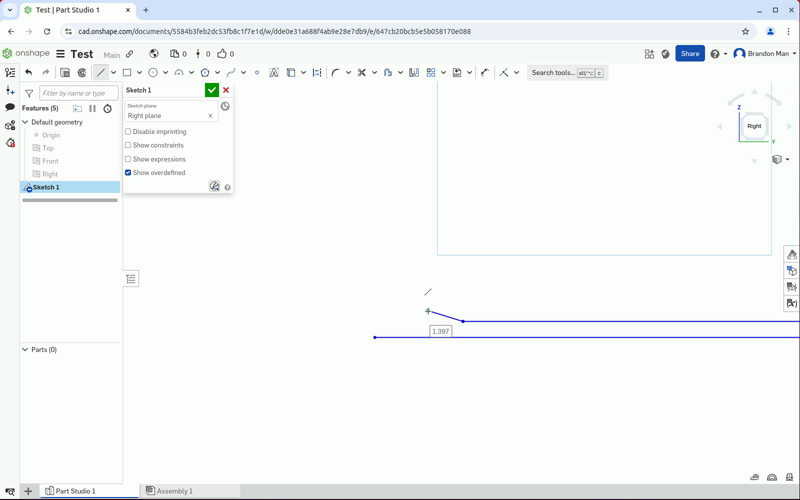
scroll(-6)
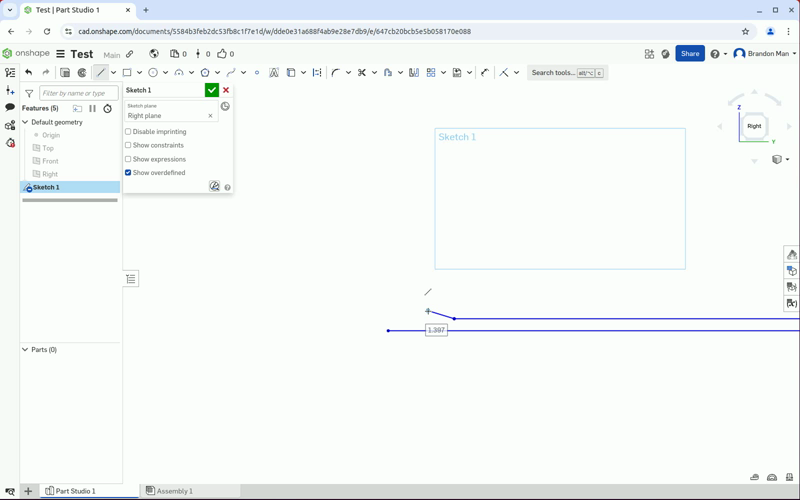
scroll(-6)
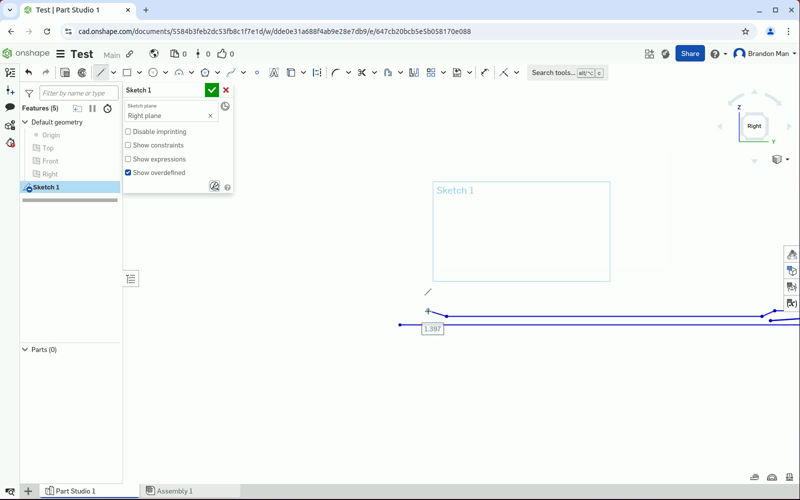
scroll(-6)
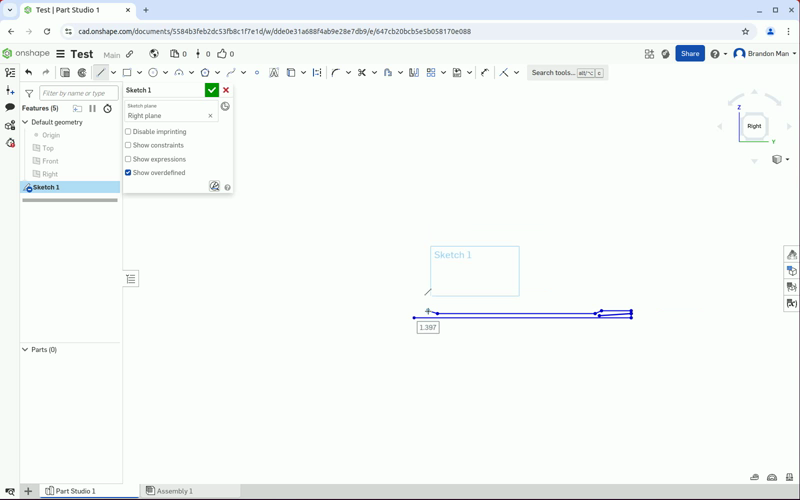
scroll(-6)
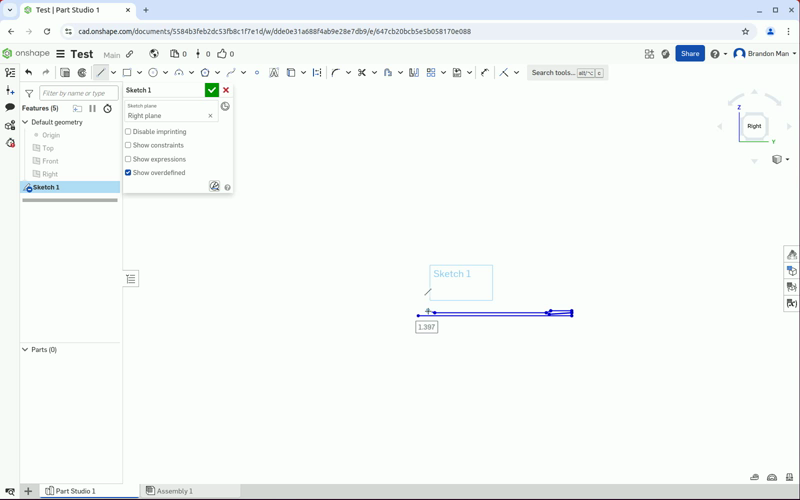
key_up(shift)
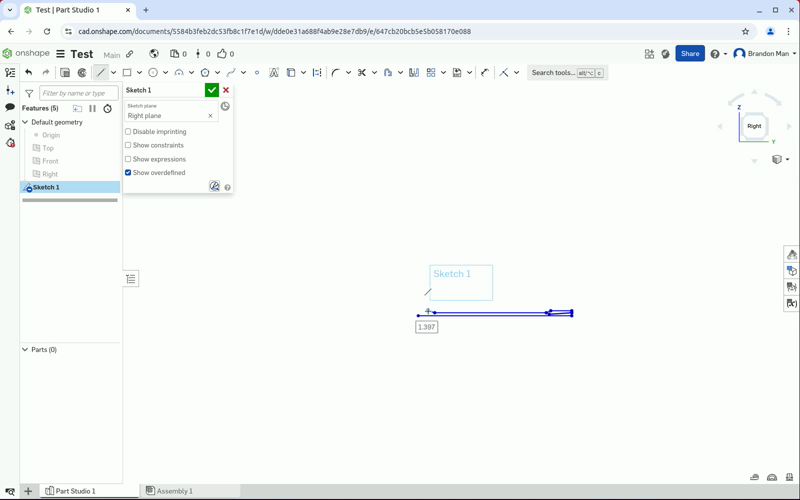
key_down(shift)
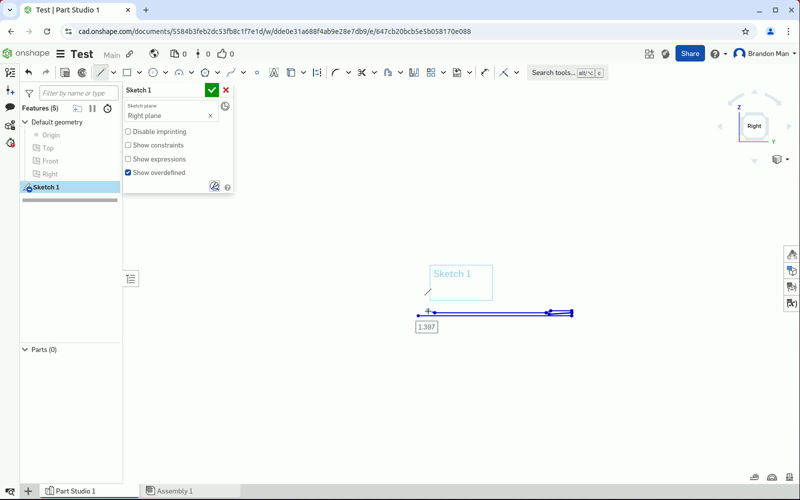
mouse_move(458, 310)
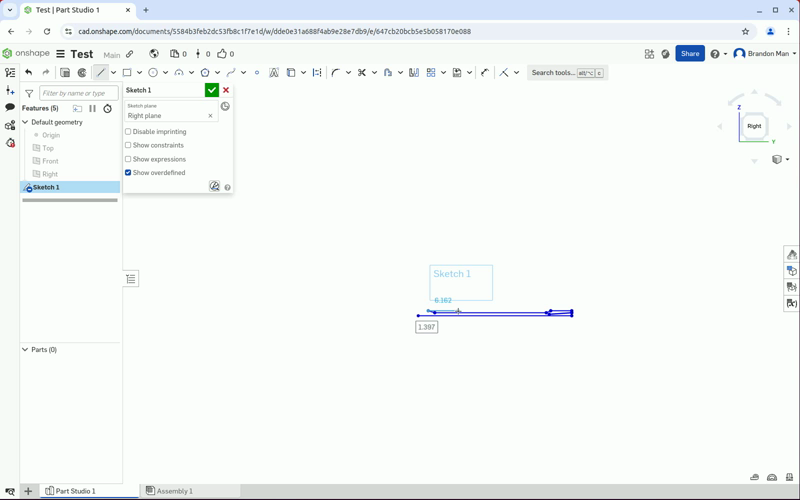
mouse_move(418, 310)
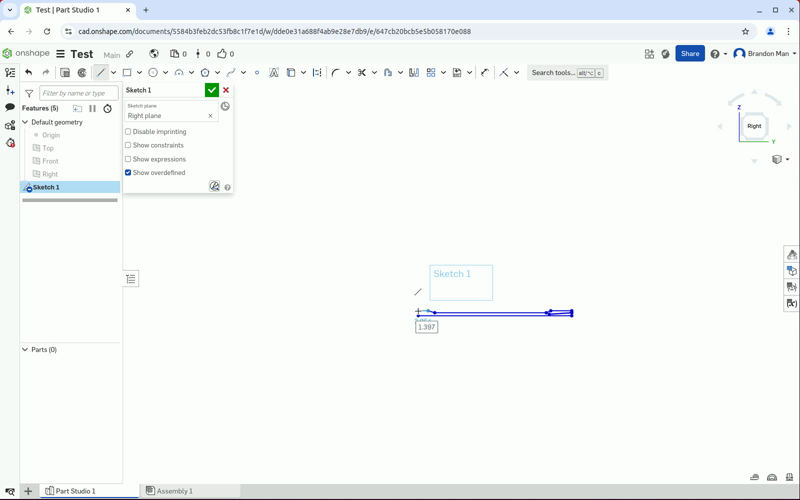
click(418, 310)
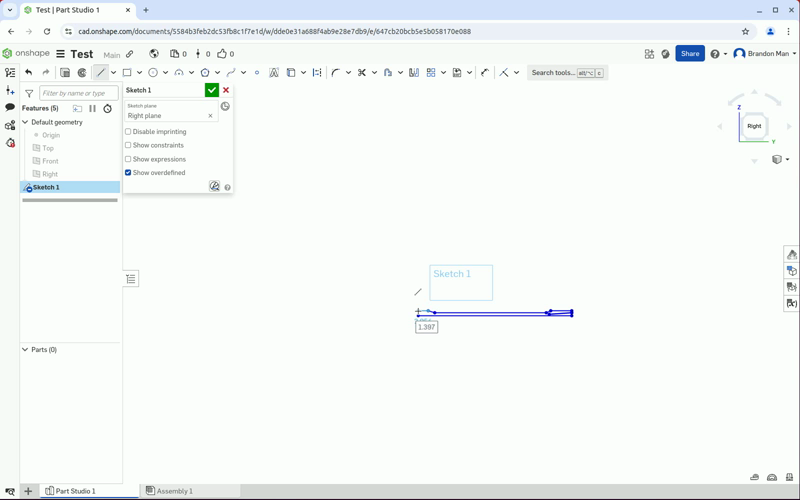
key_up(shift)
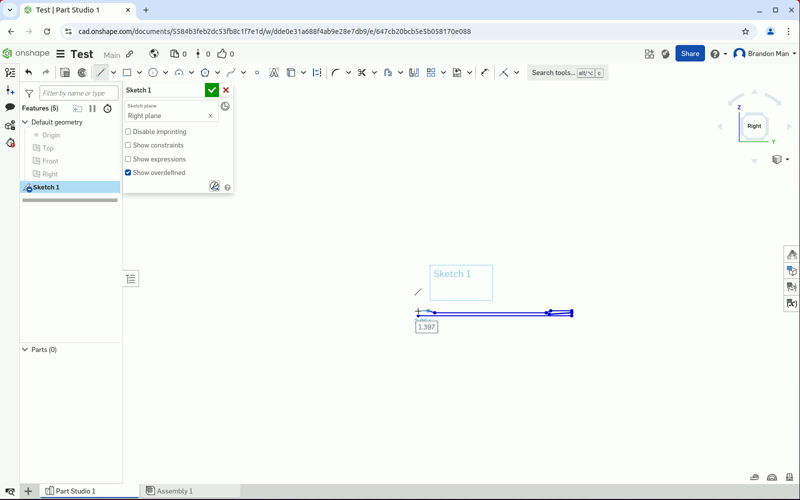
mouse_move(448, 310)
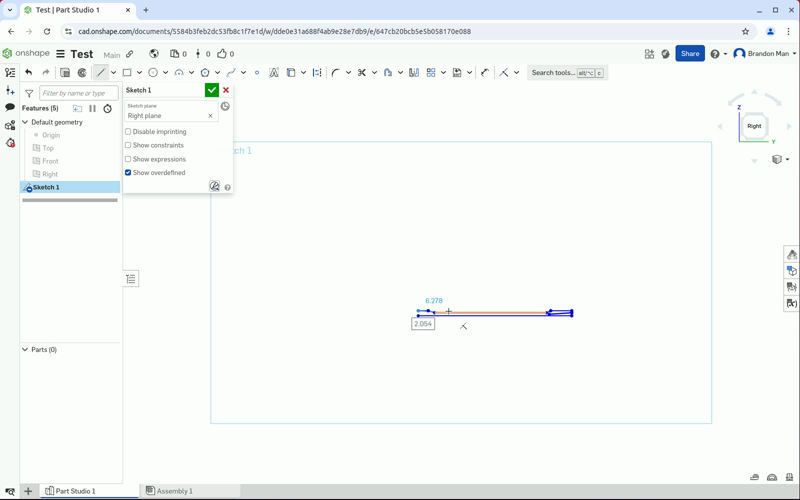
key_down(shift)
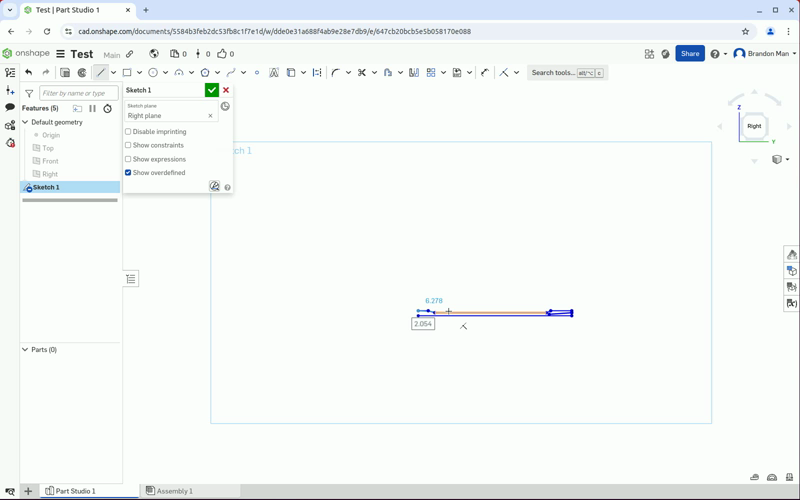
mouse_move(418, 315)
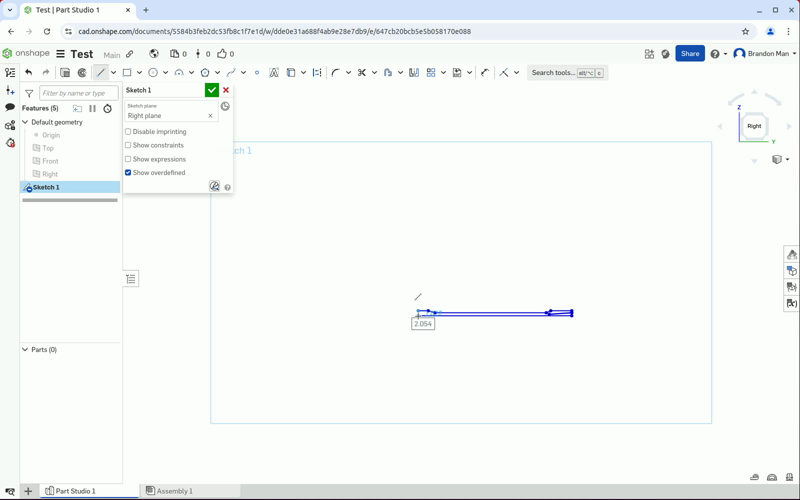
scroll(6)
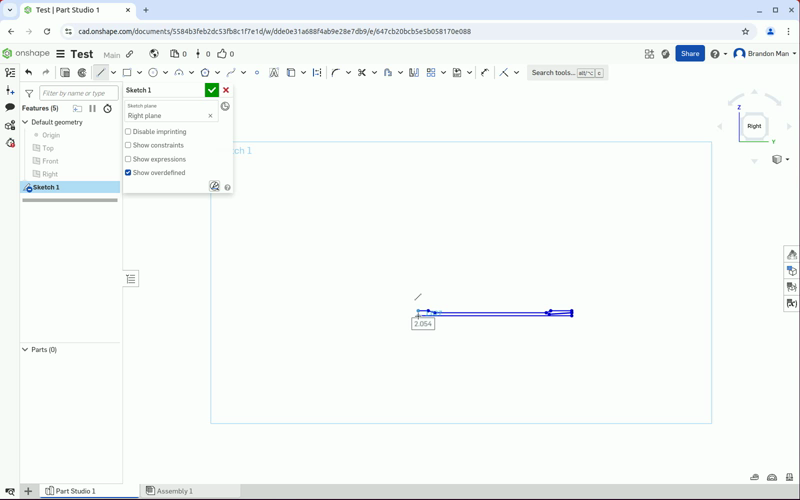
scroll(6)
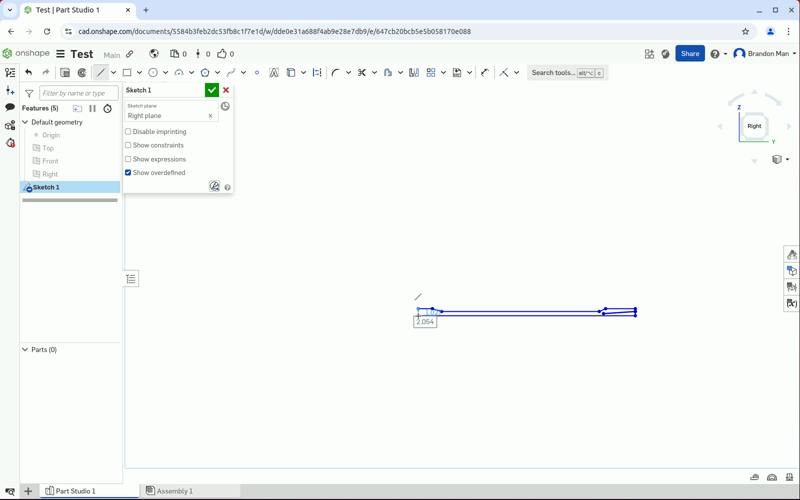
scroll(6)
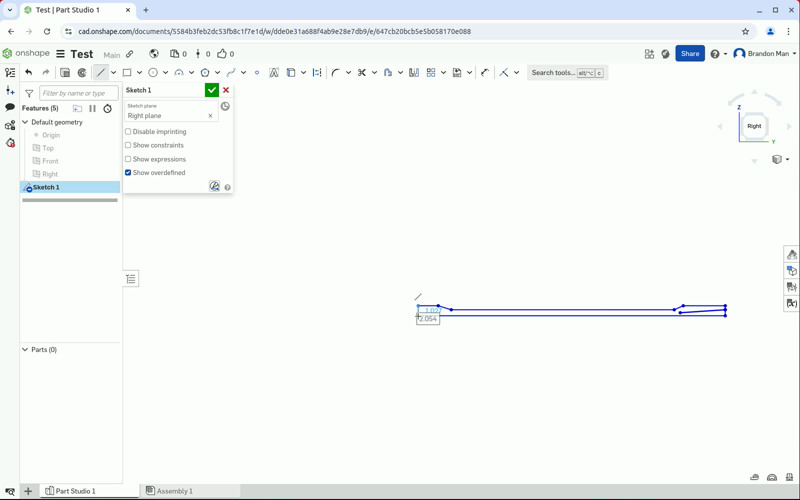
scroll(6)
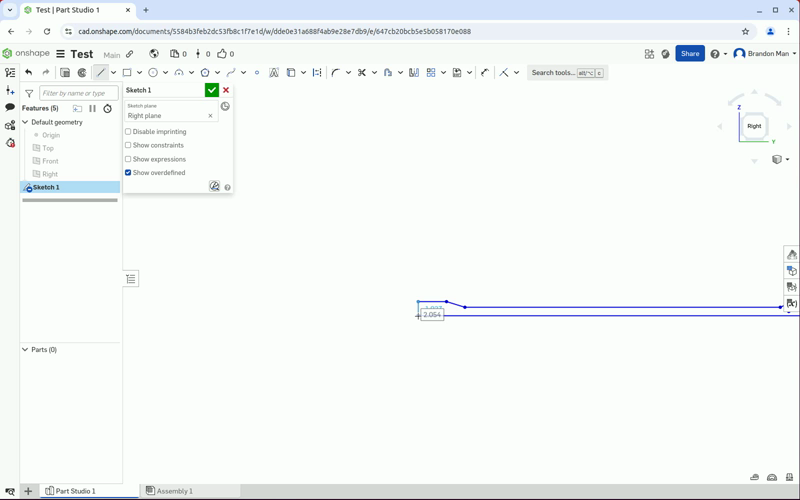
scroll(6)
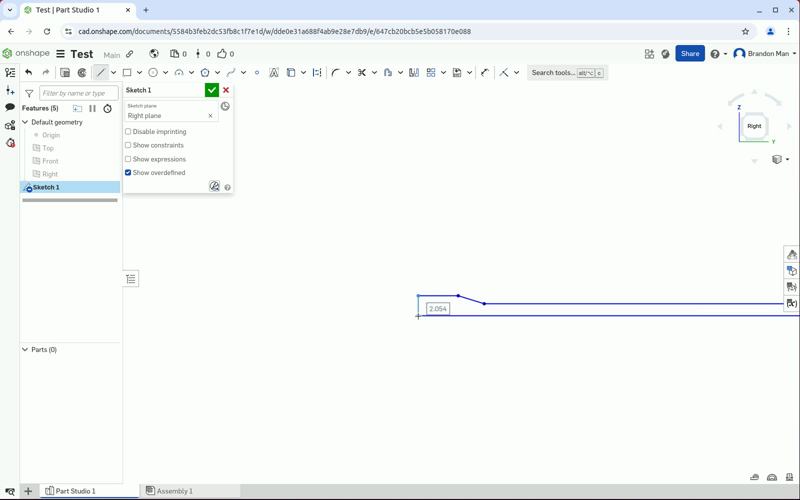
scroll(6)
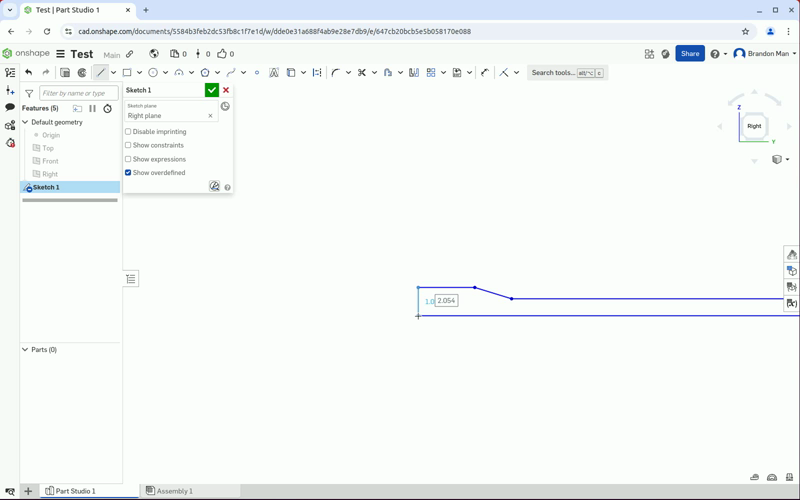
scroll(6)
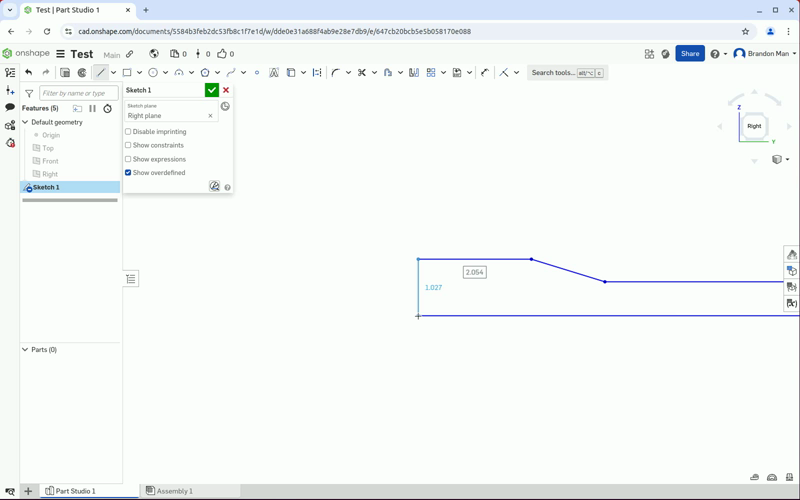
key_up(shift)
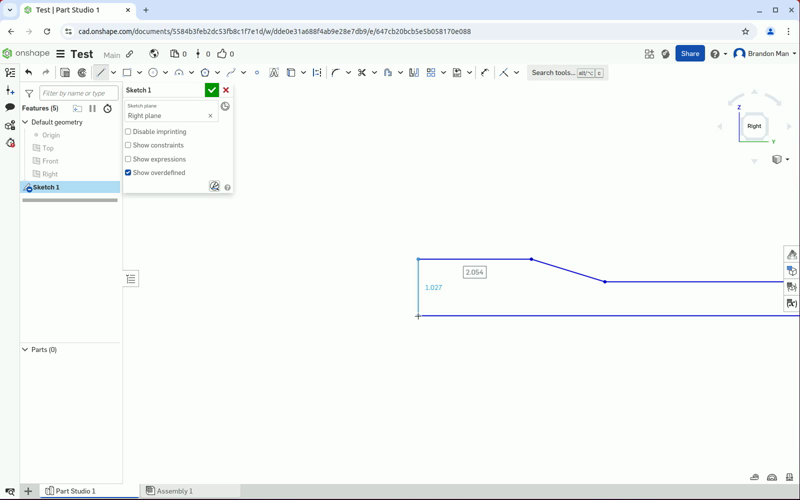
click(418, 315)
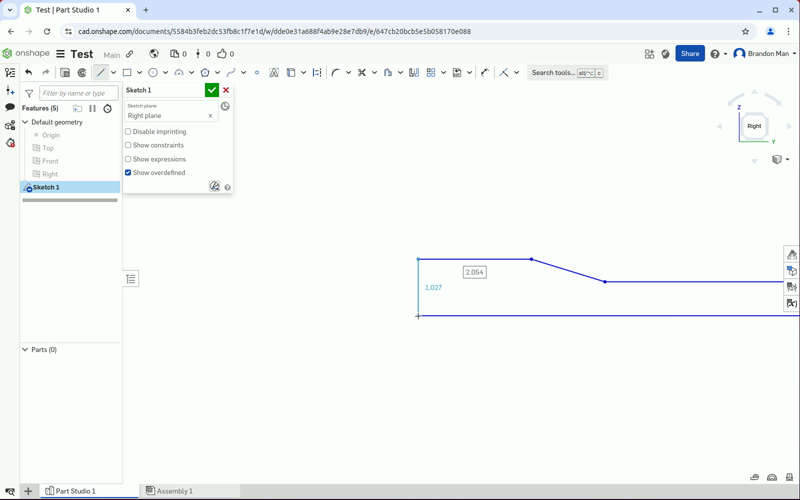
scroll(-6)
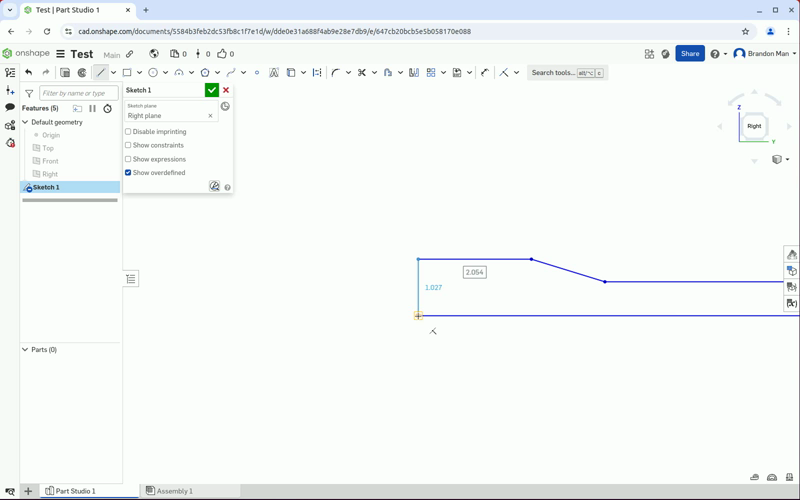
scroll(-6)
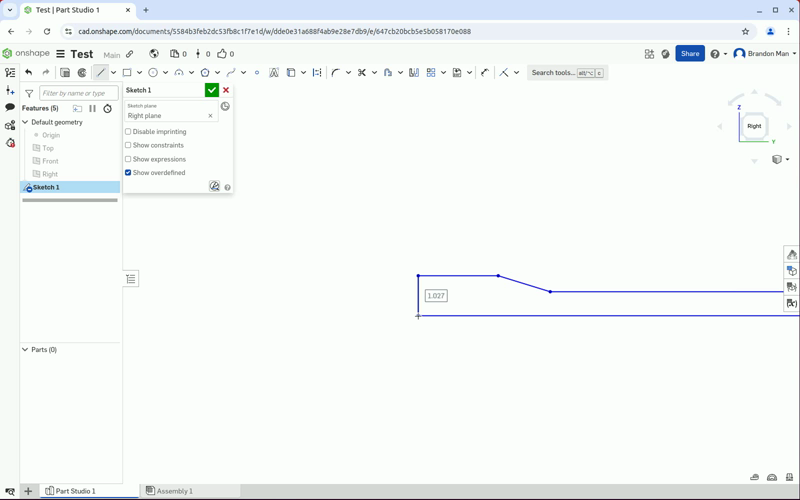
scroll(-6)
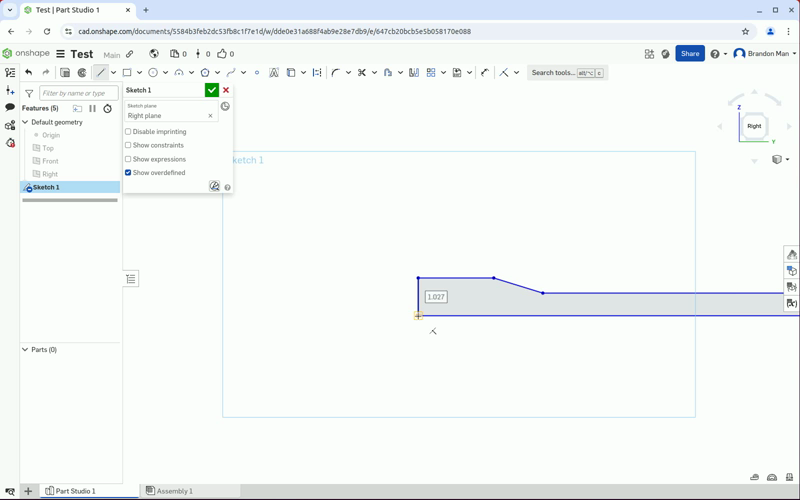
scroll(-6)
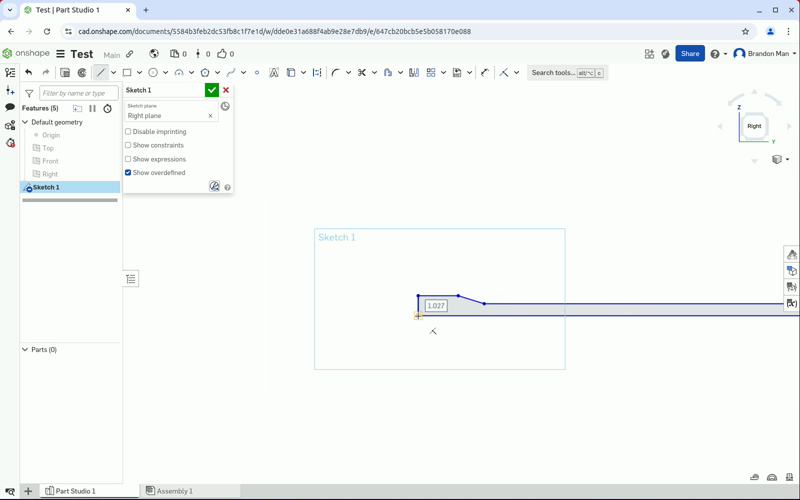
scroll(-6)
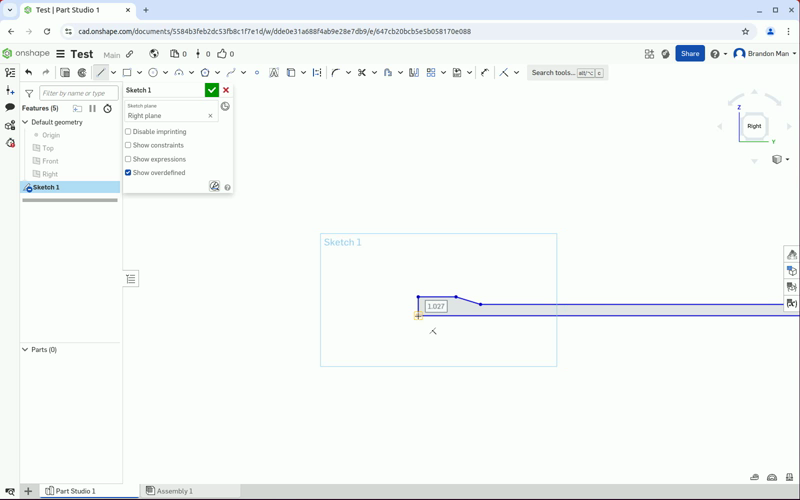
scroll(-6)
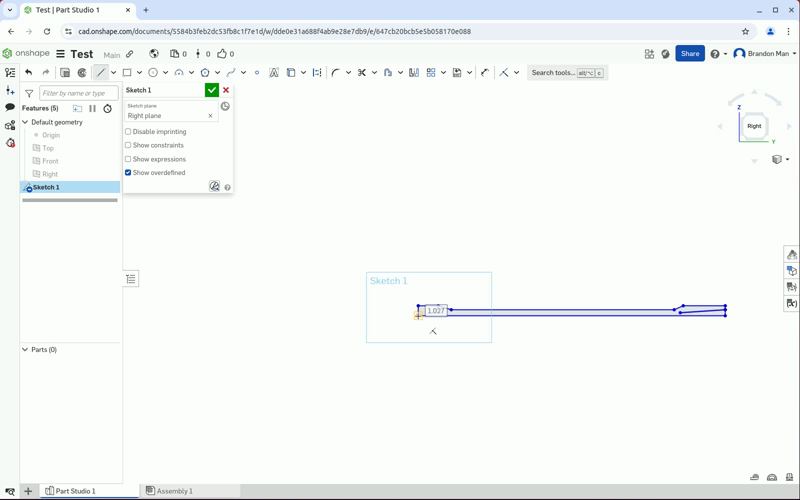
scroll(-6)
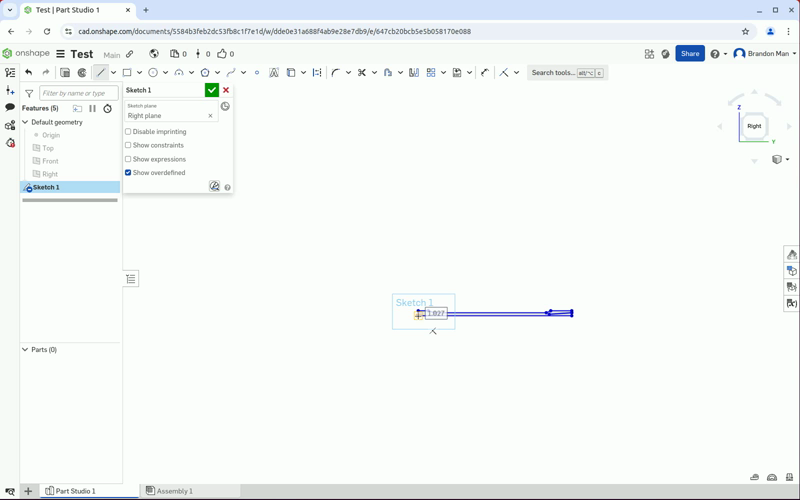
key(esc)
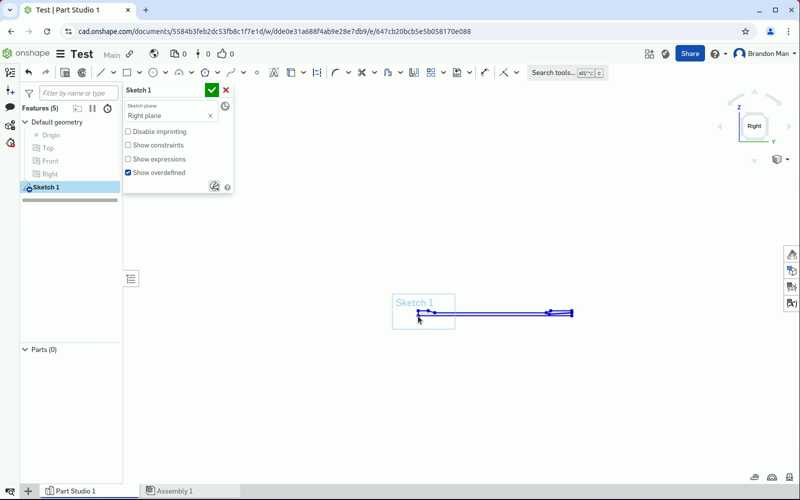
key(l)
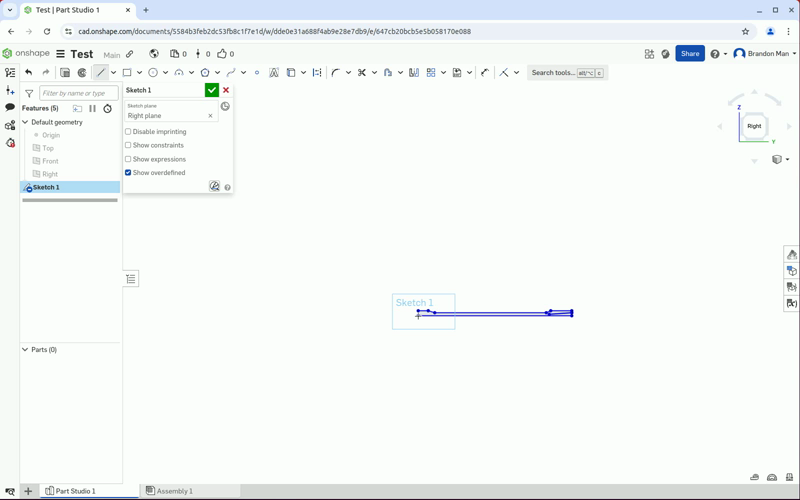
key_down(shift)
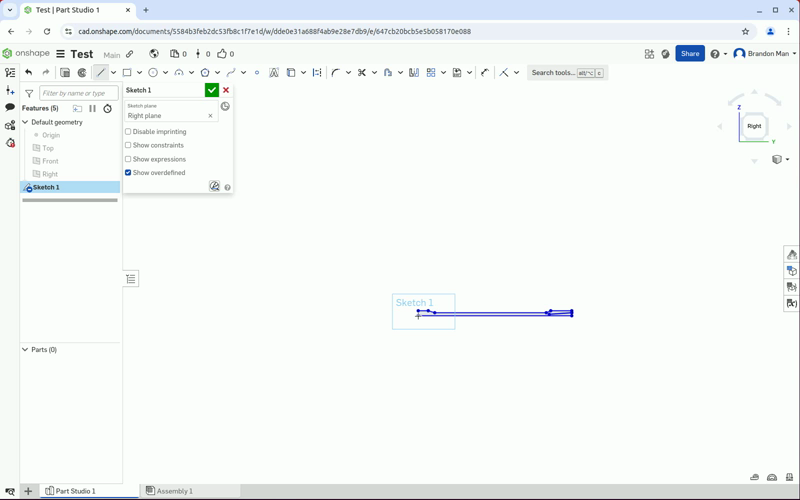
mouse_move(447, 314)
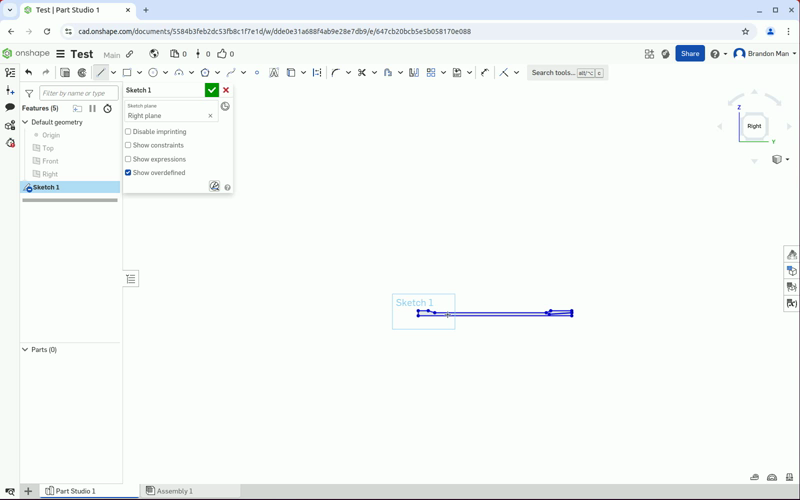
click(447, 314)
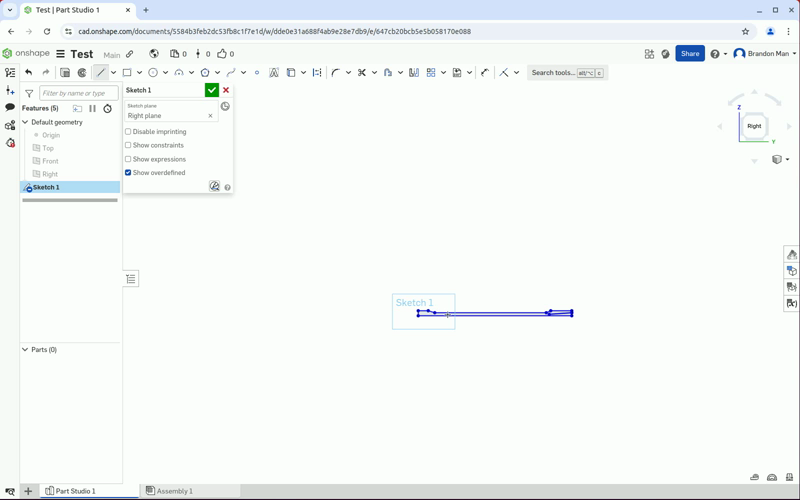
key_up(shift)
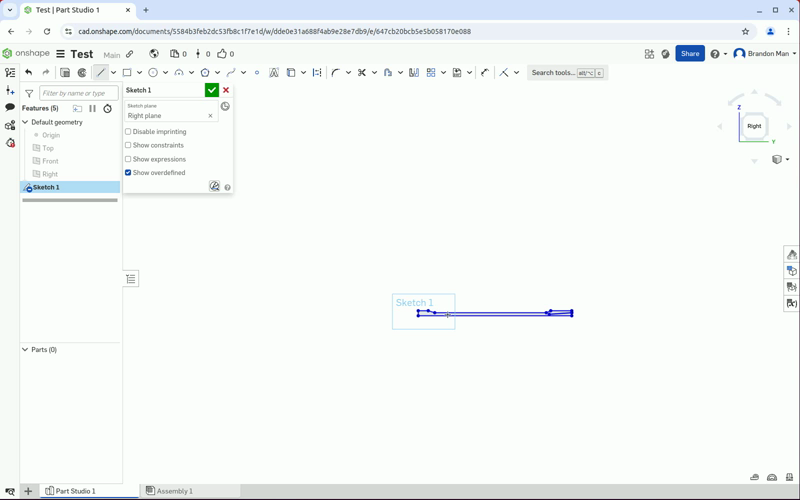
key_down(shift)
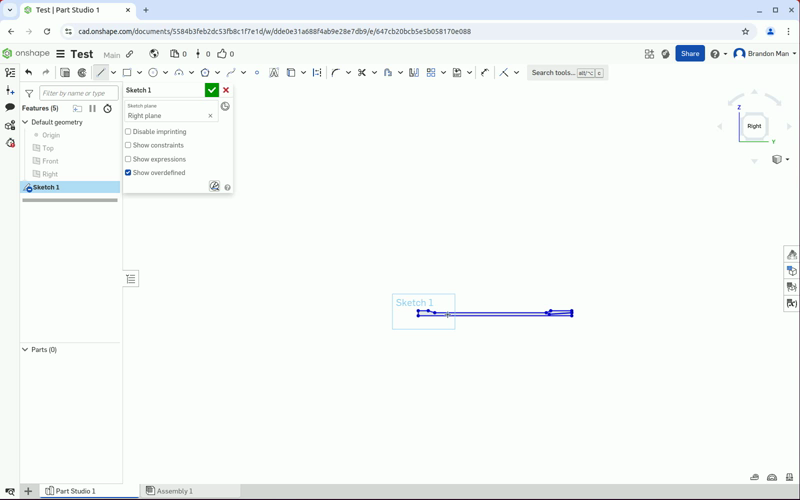
mouse_move(477, 314)
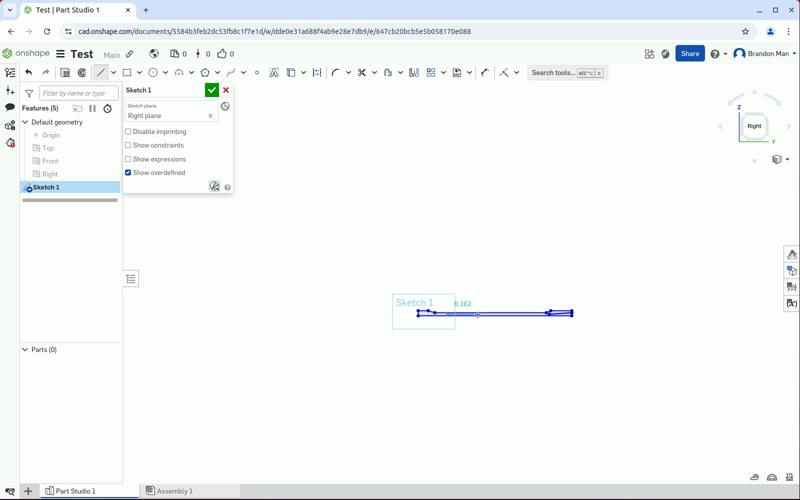
mouse_move(497, 314)
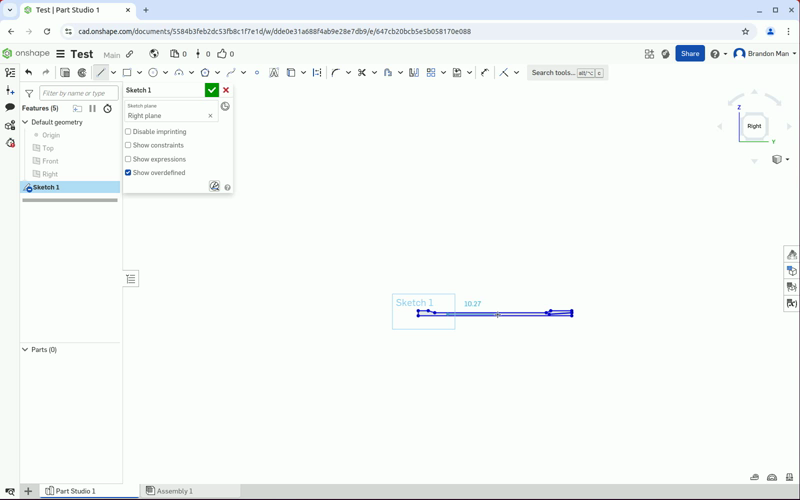
click(497, 314)
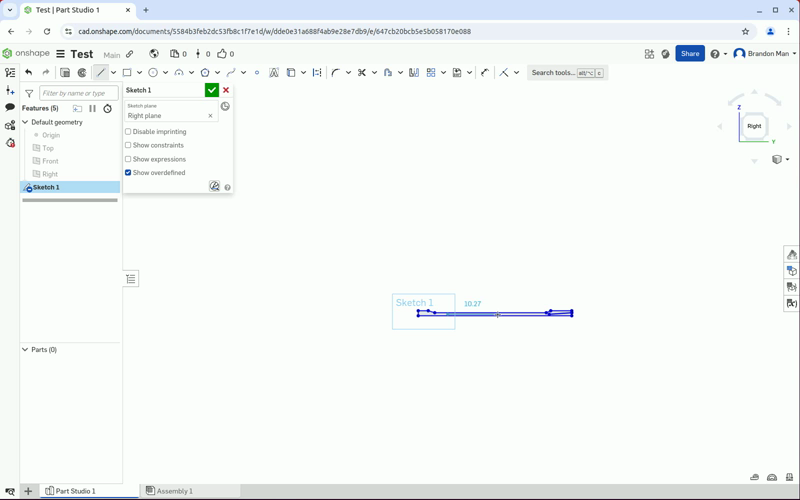
key_up(shift)
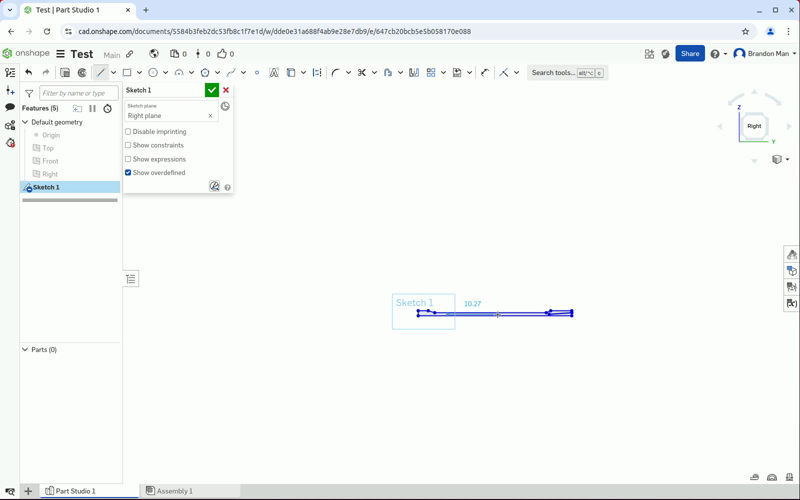
mouse_move(527, 314)
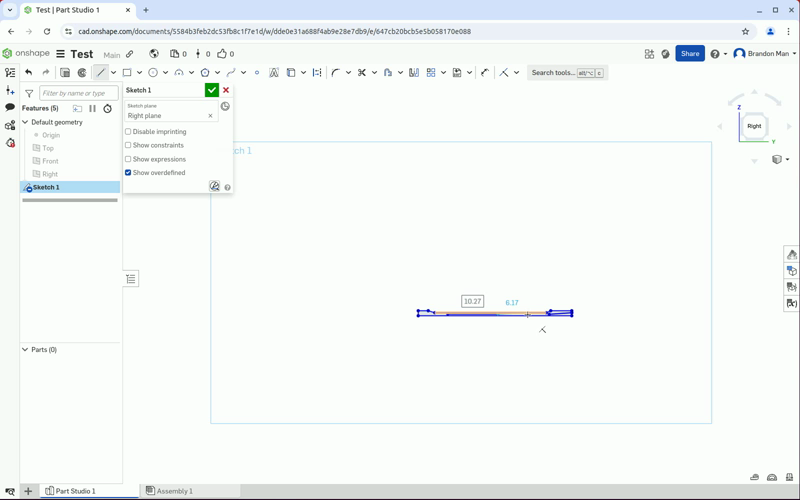
key_down(shift)
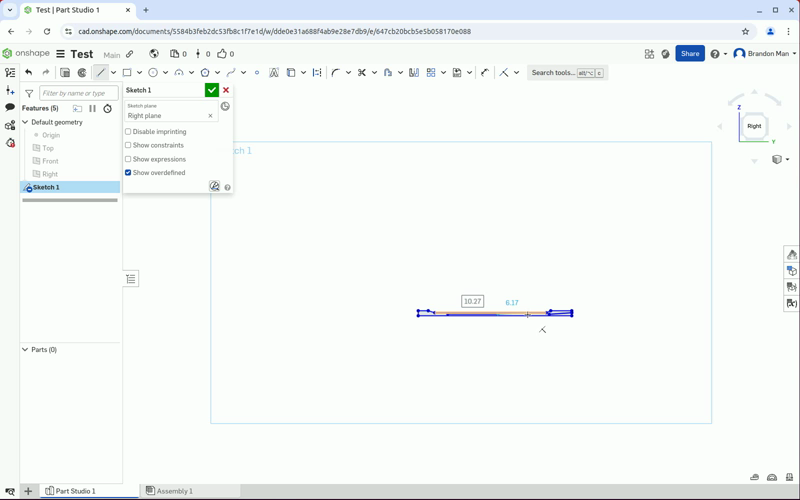
mouse_move(447, 314)
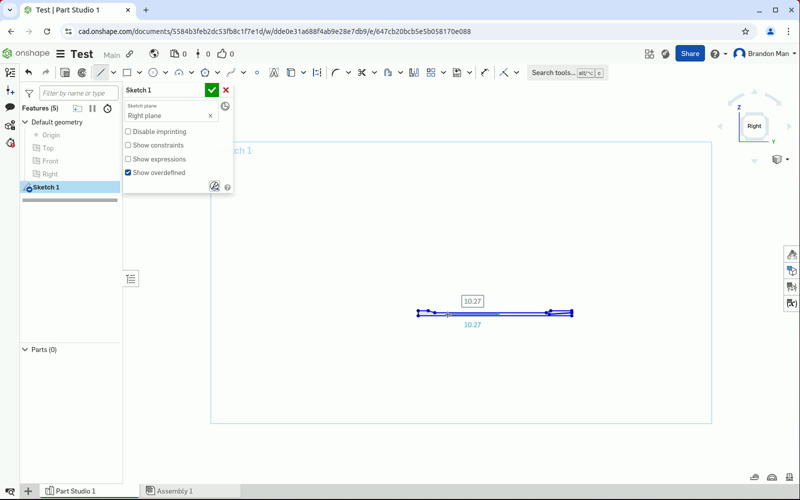
key_up(shift)
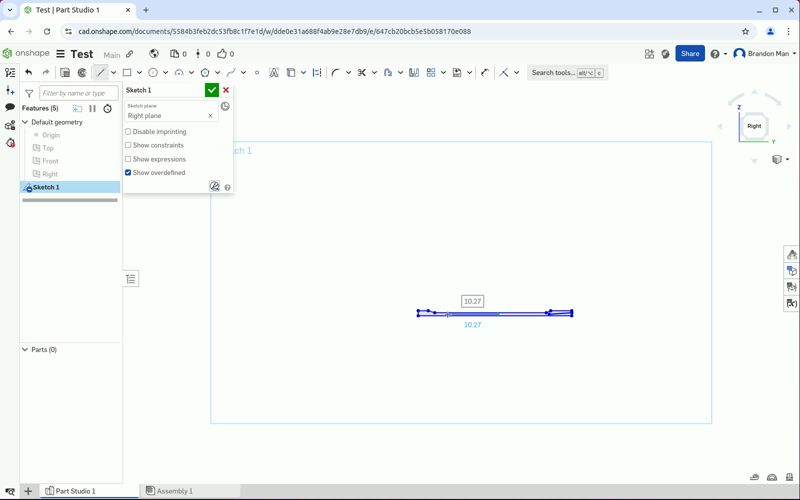
click(447, 314)
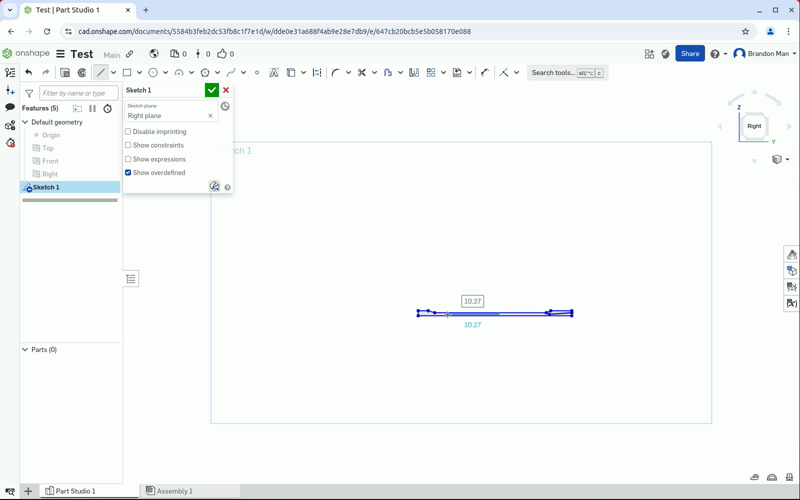
key(esc)
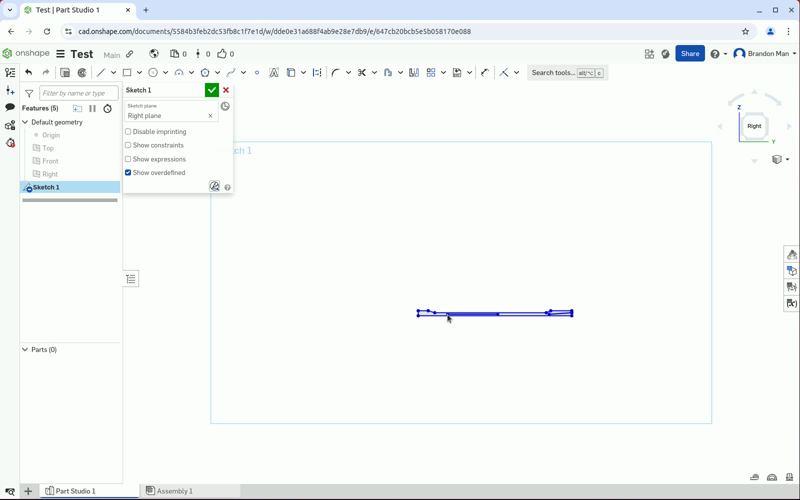
mouse_move(494, 313)
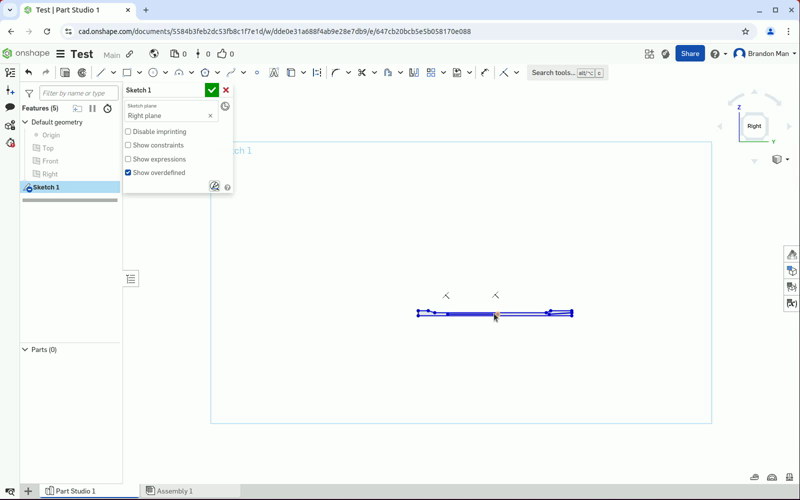
scroll(6)
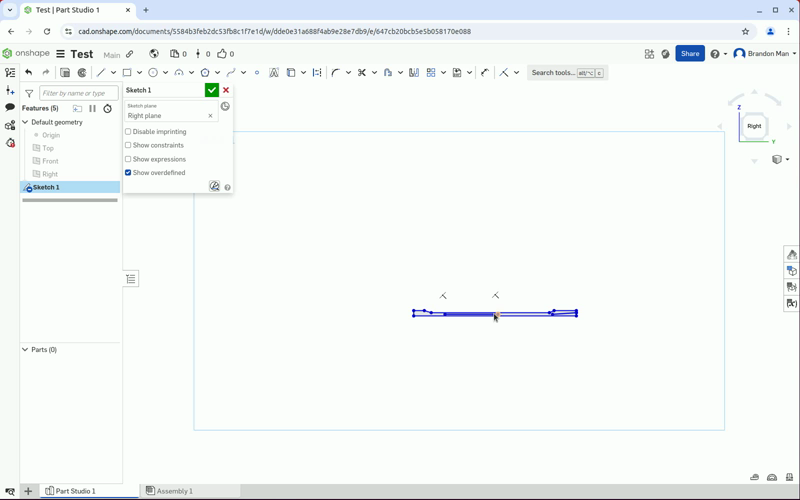
scroll(6)
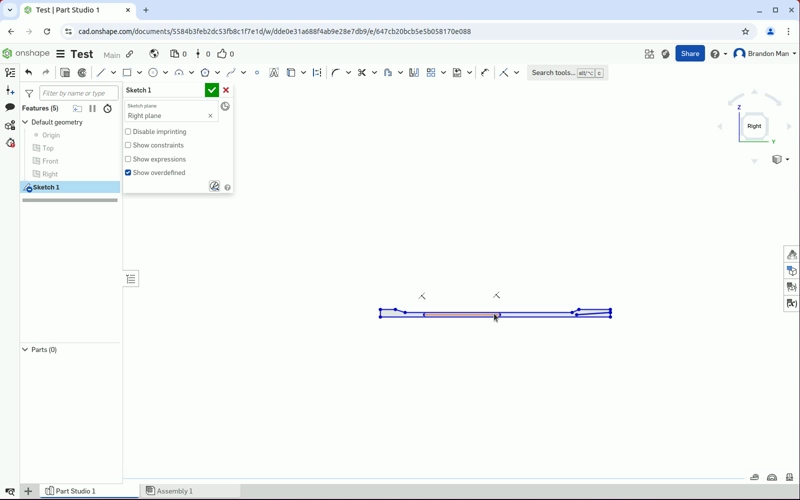
scroll(6)
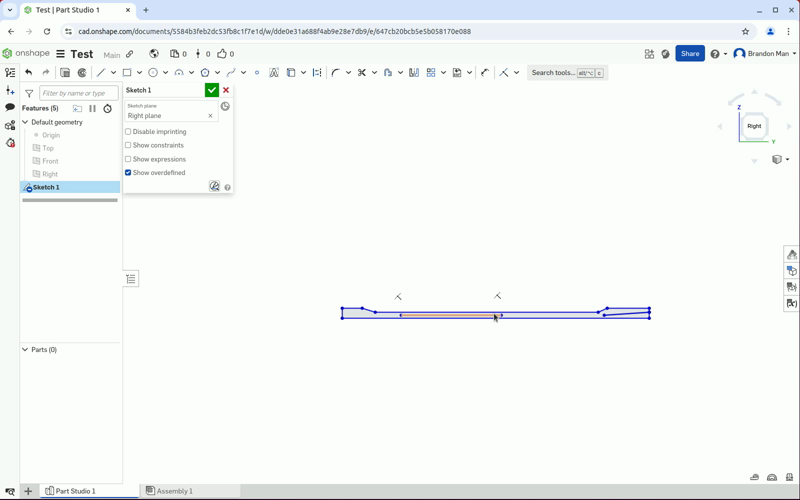
scroll(6)
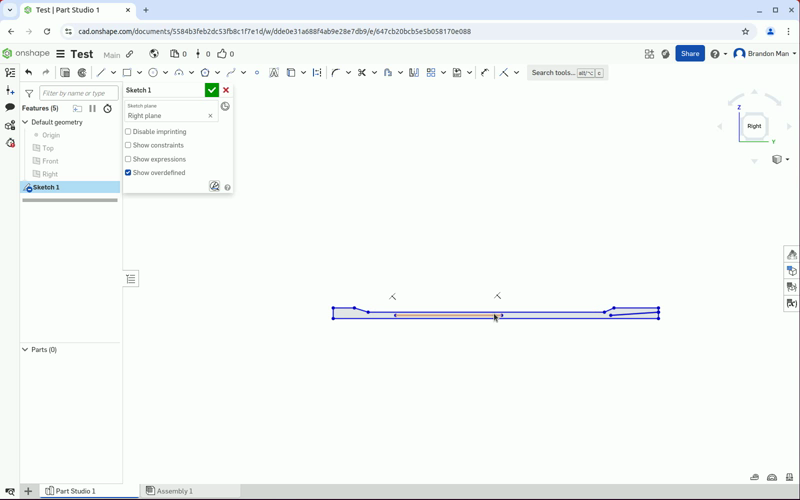
scroll(6)
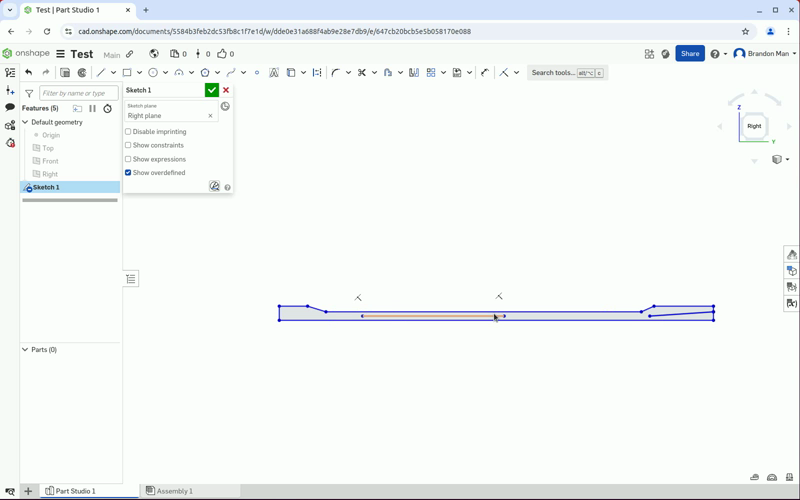
scroll(6)
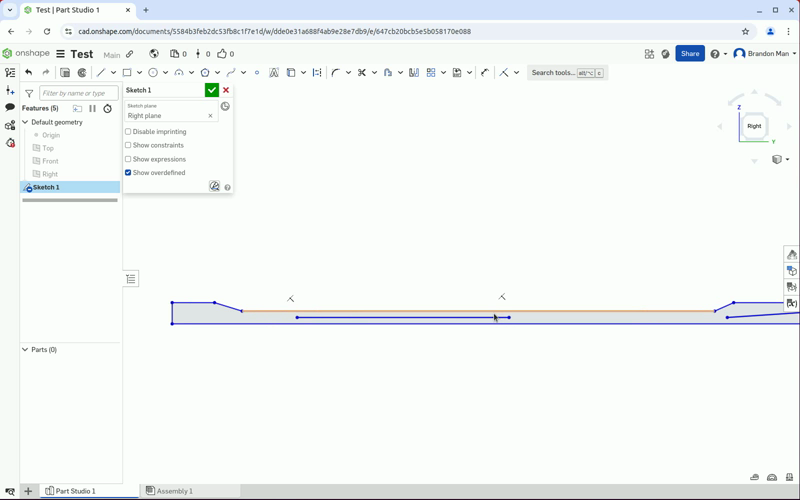
scroll(6)
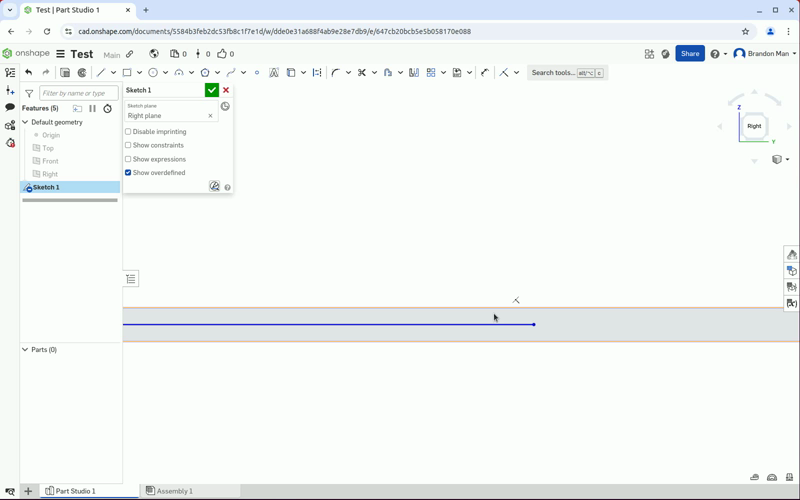
click(494, 313)
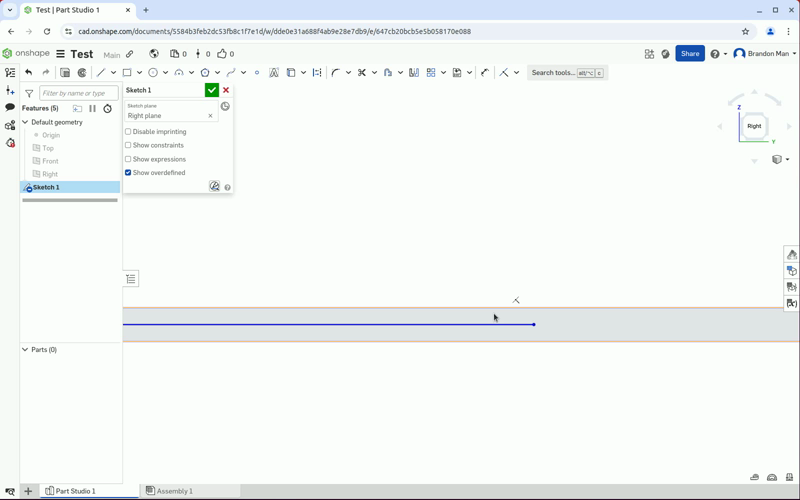
scroll(-6)
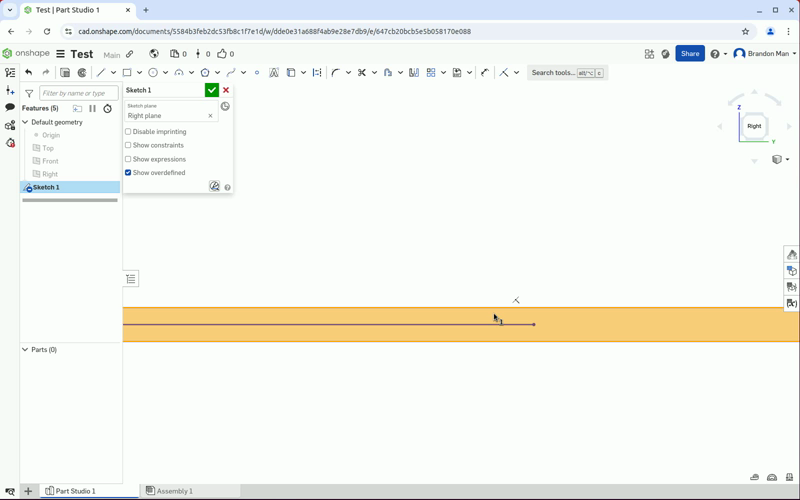
scroll(-6)
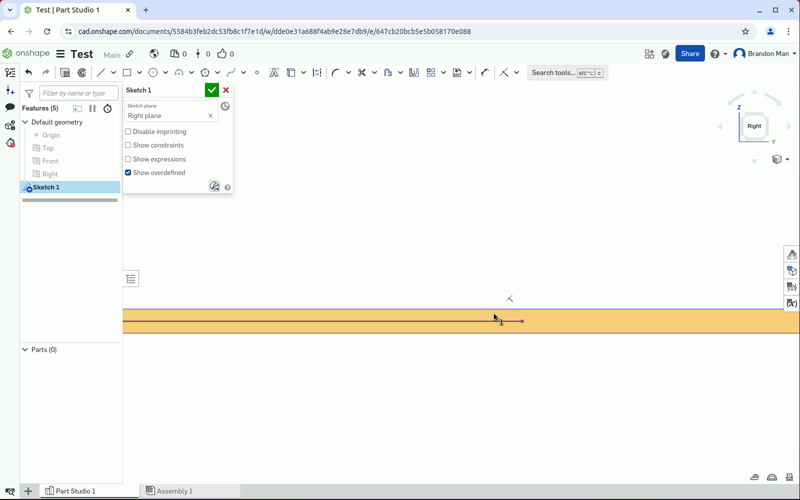
scroll(-6)
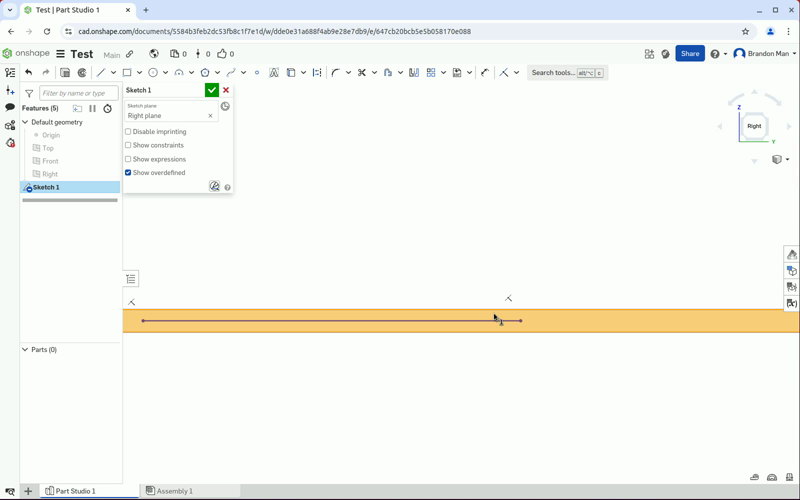
scroll(-6)
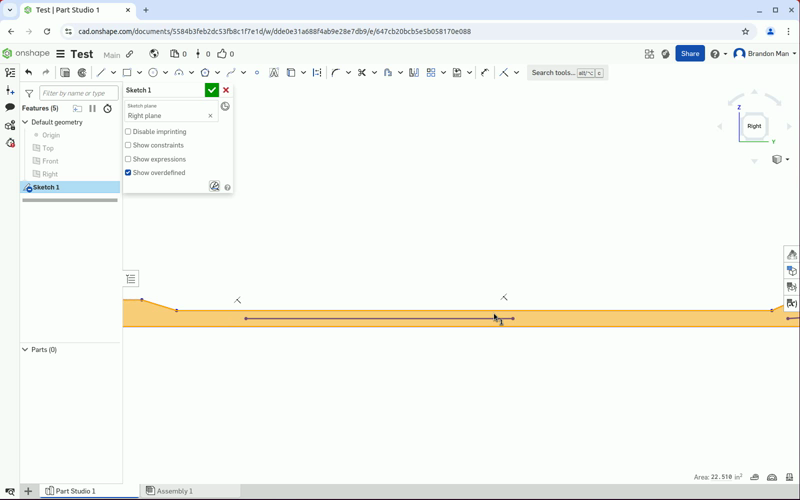
scroll(-6)
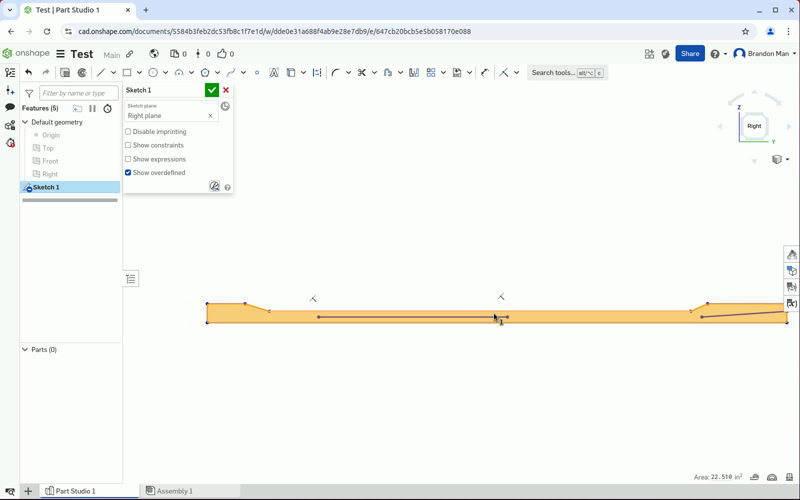
scroll(-6)
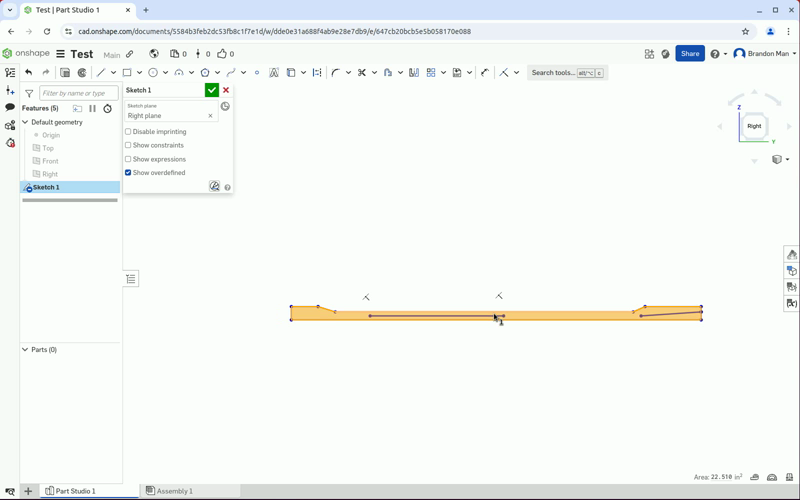
scroll(-6)
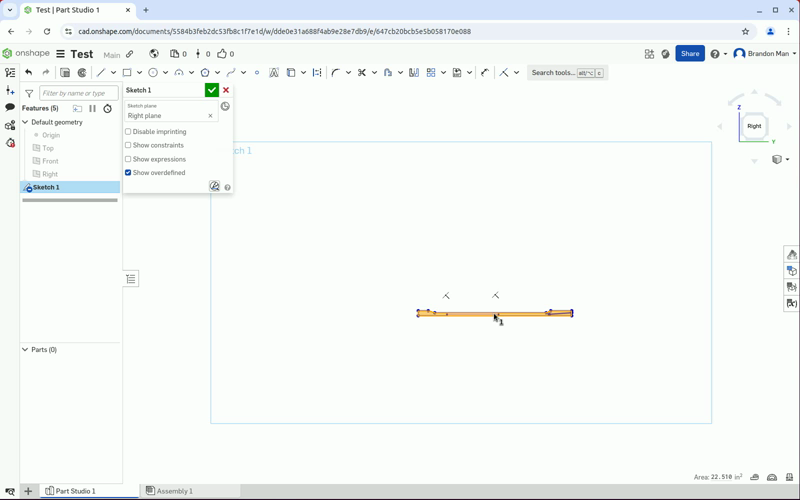
mouse_move(73, 352)
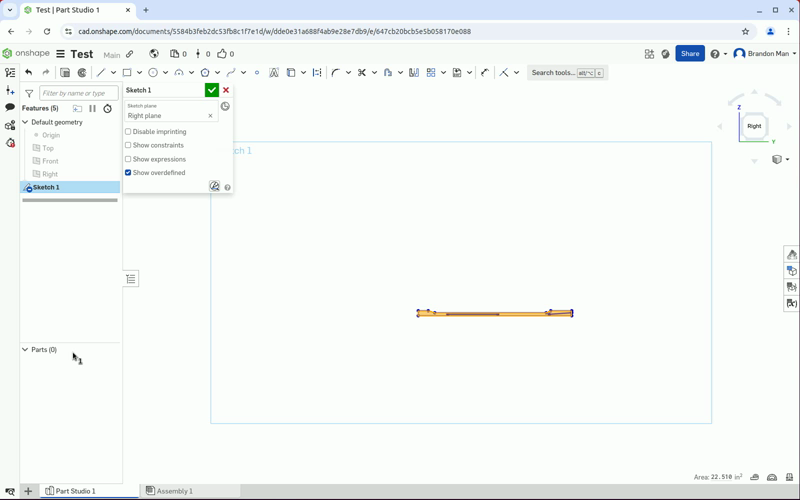
key(shift+y)
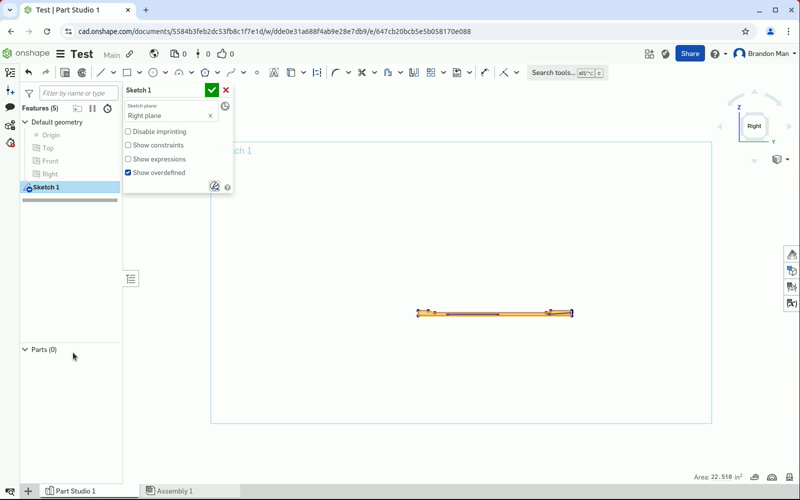
key(shift+e)
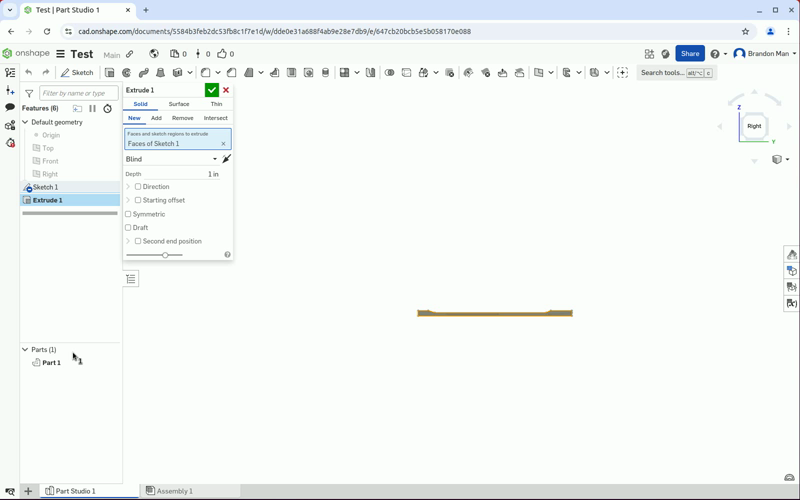
mouse_move(143, 106)
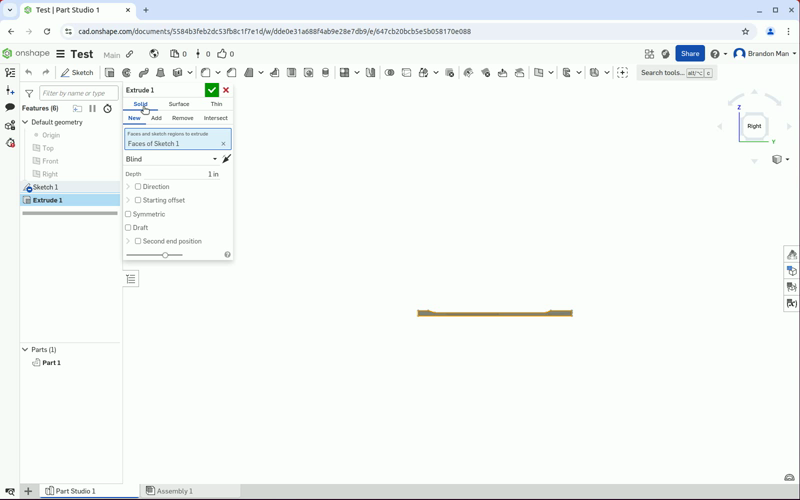
click(143, 106)
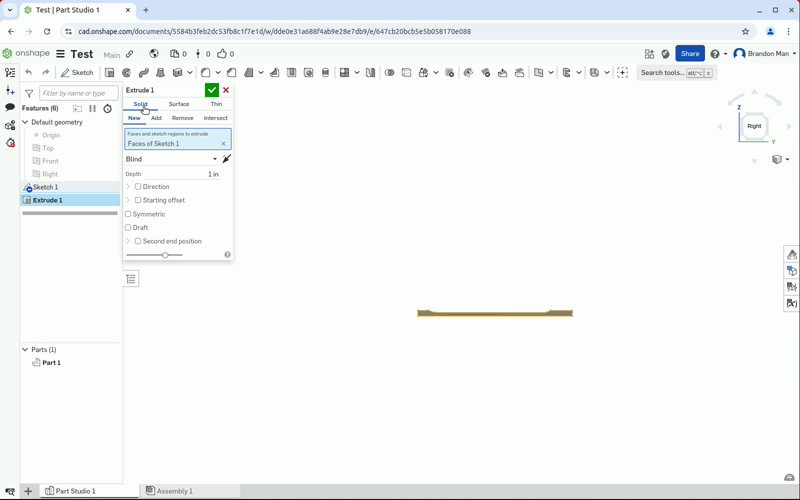
mouse_move(137, 120)
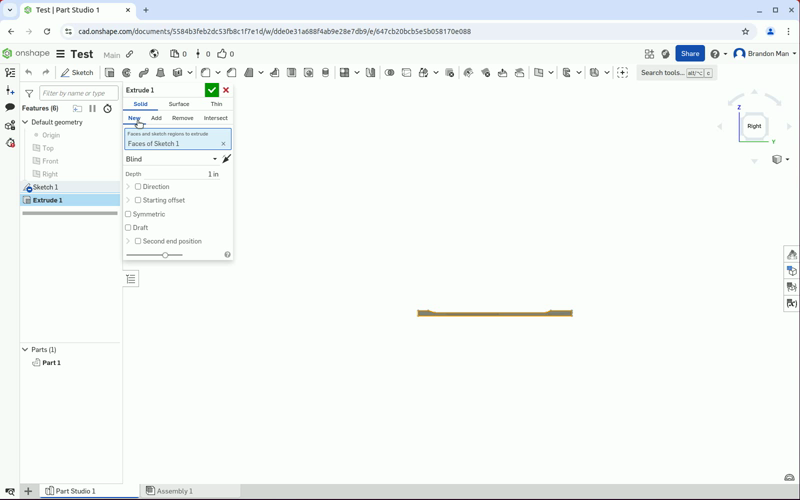
click(137, 120)
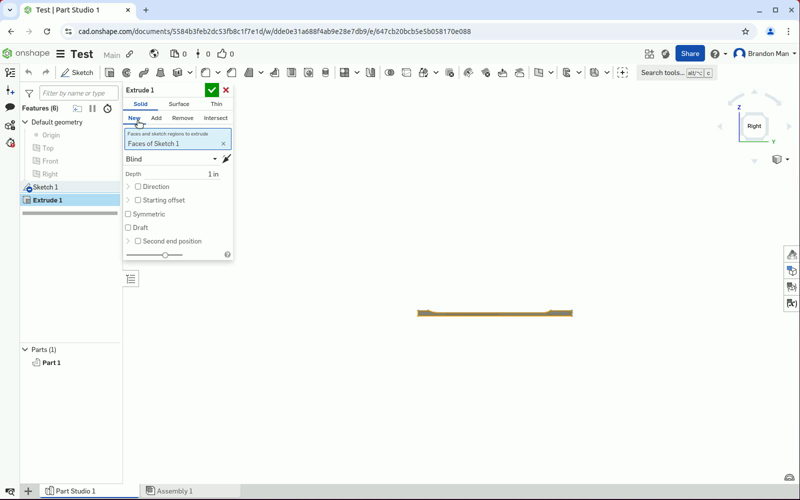
key(tab, 4)
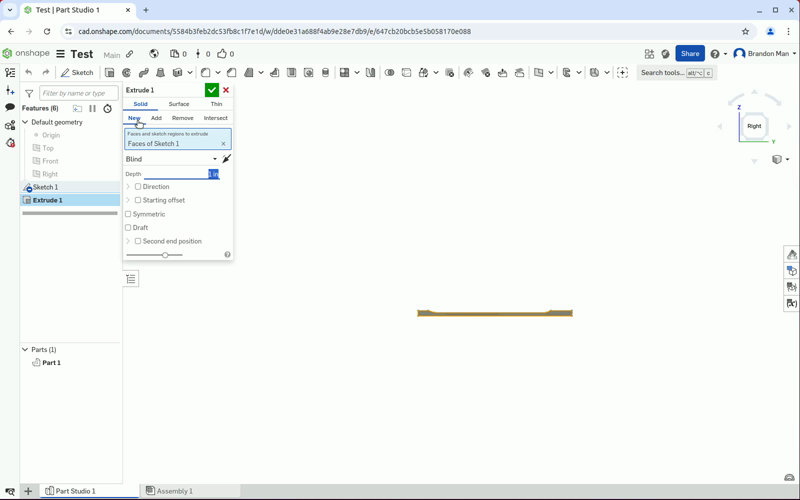
text(0.722)
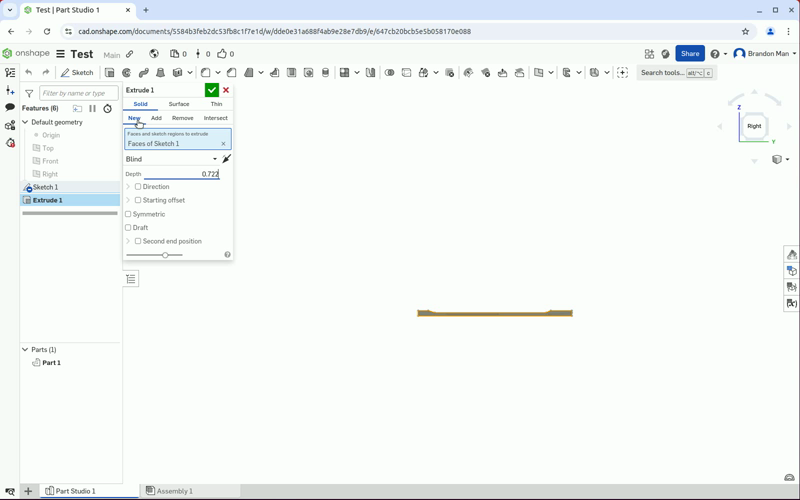
key(enter)
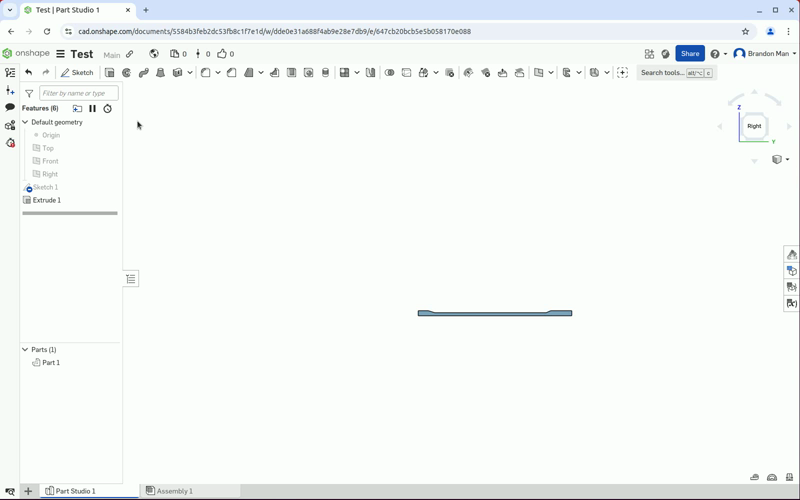
key(shift+h)
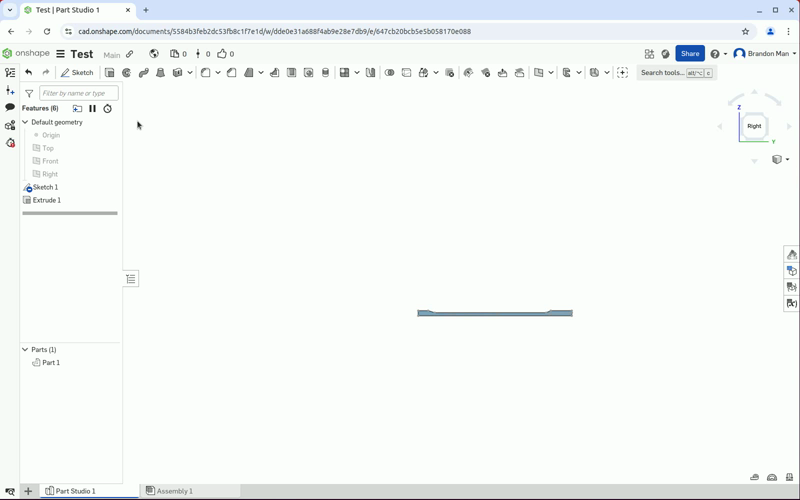
key(shift+h)
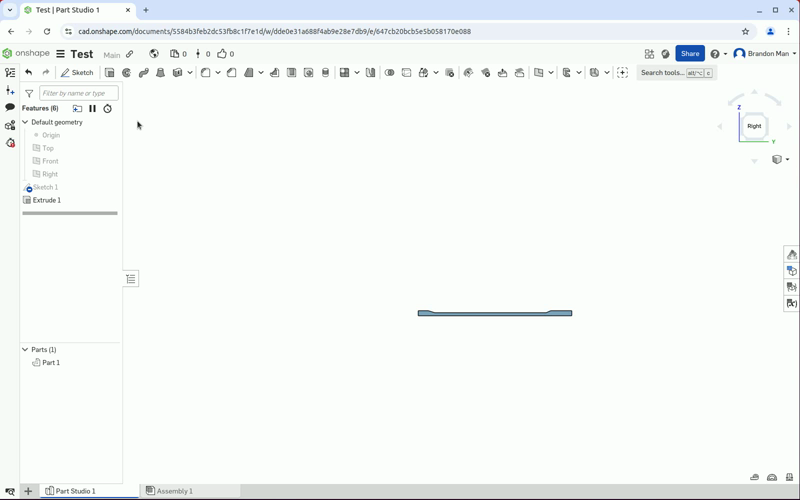
mouse_move(73, 189)
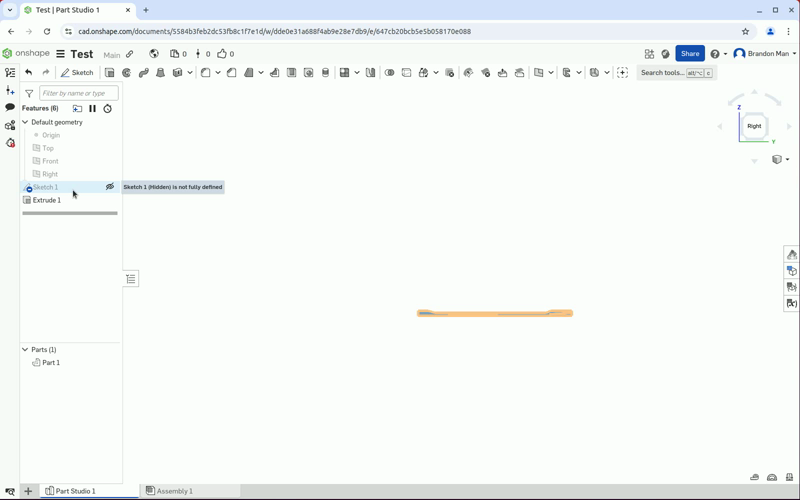
click(73, 189)
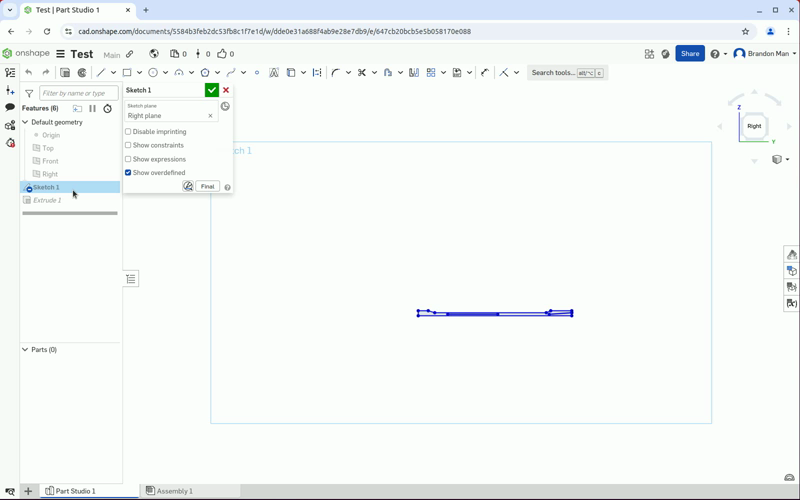
mouse_move(229, 92)
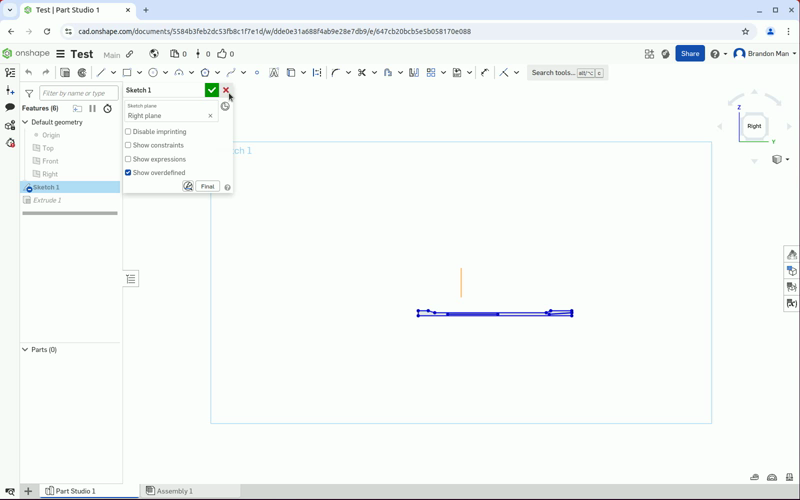
click(229, 92)
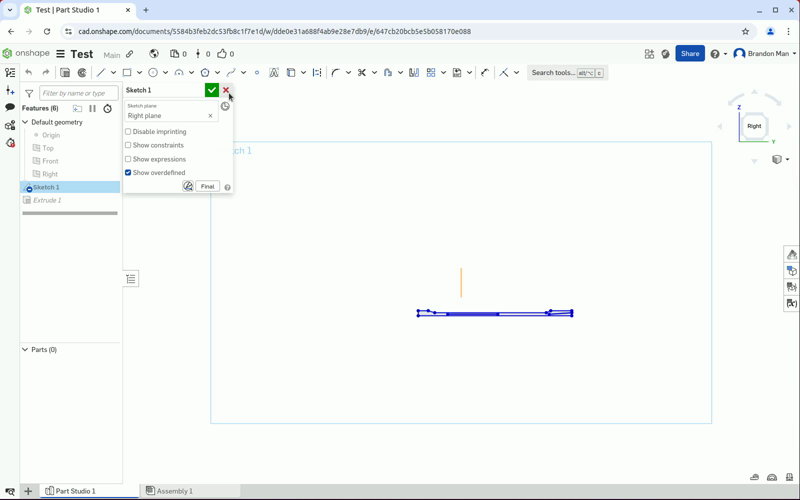
key(shift+s)
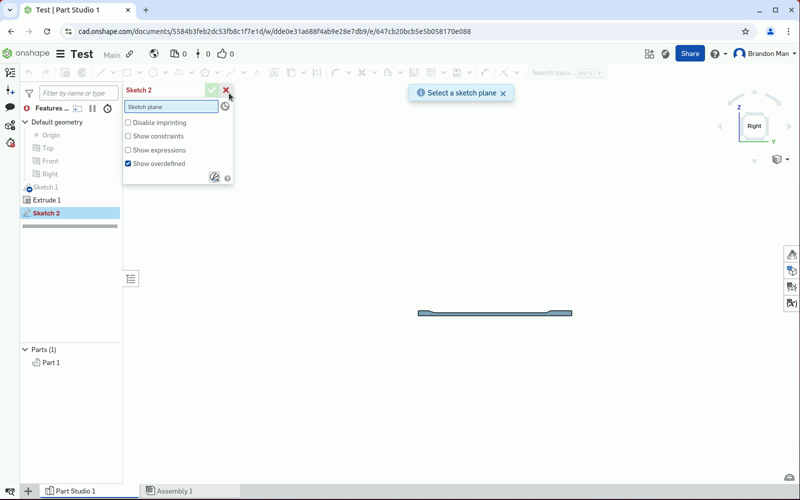
mouse_move(73, 176)
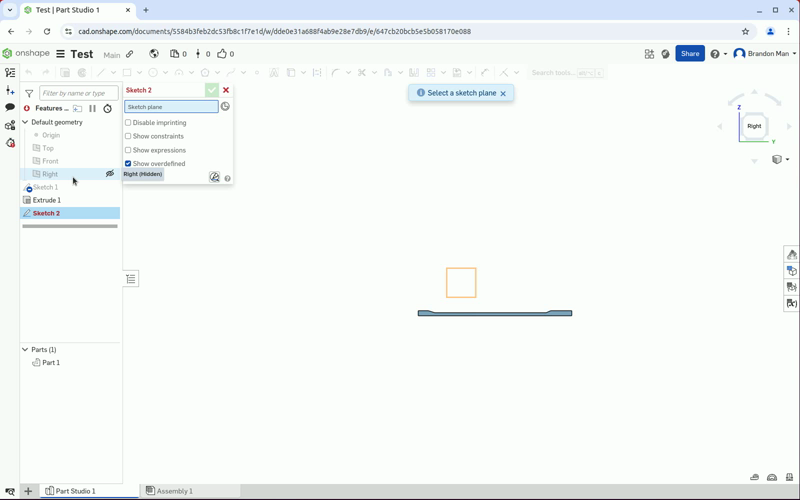
click(73, 176)
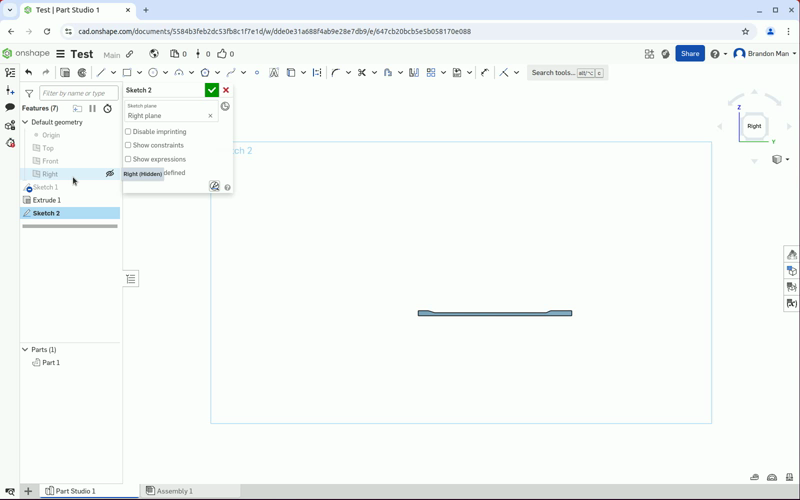
mouse_move(73, 352)
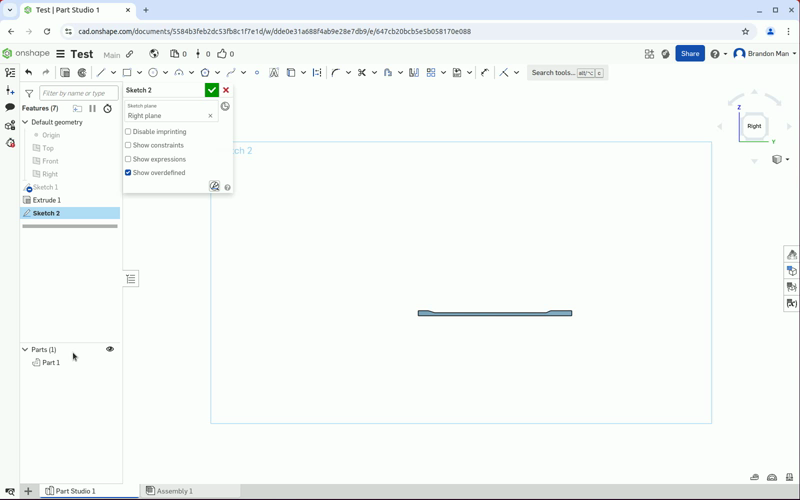
key(y)
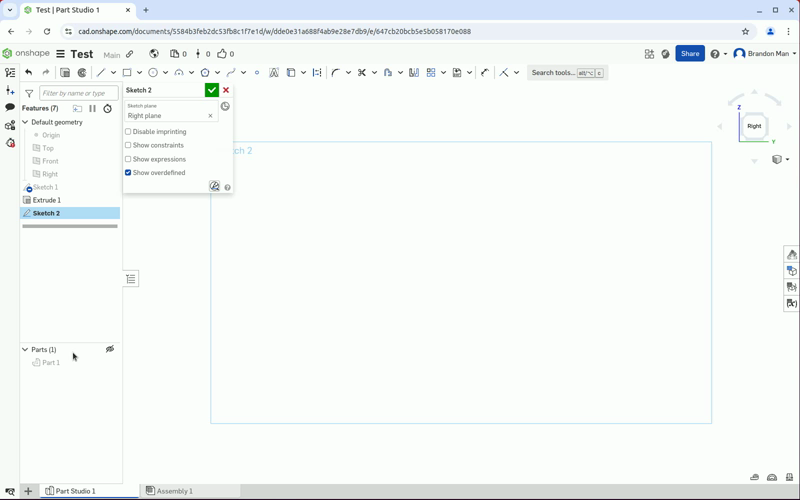
key(l)
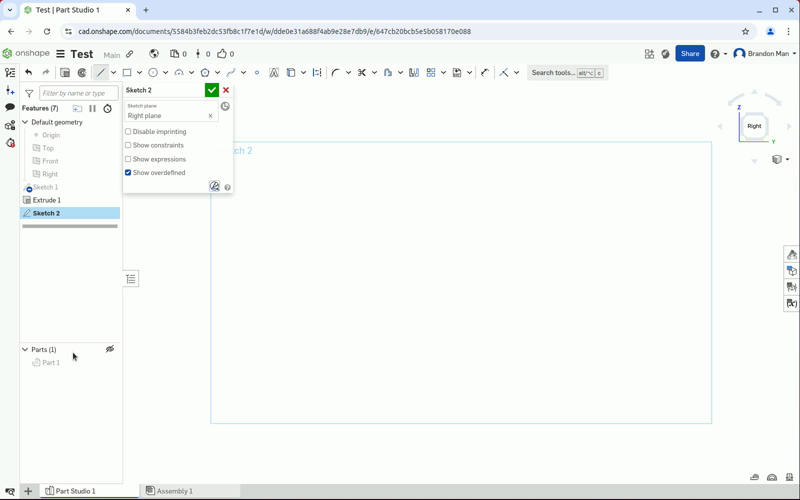
key_down(shift)
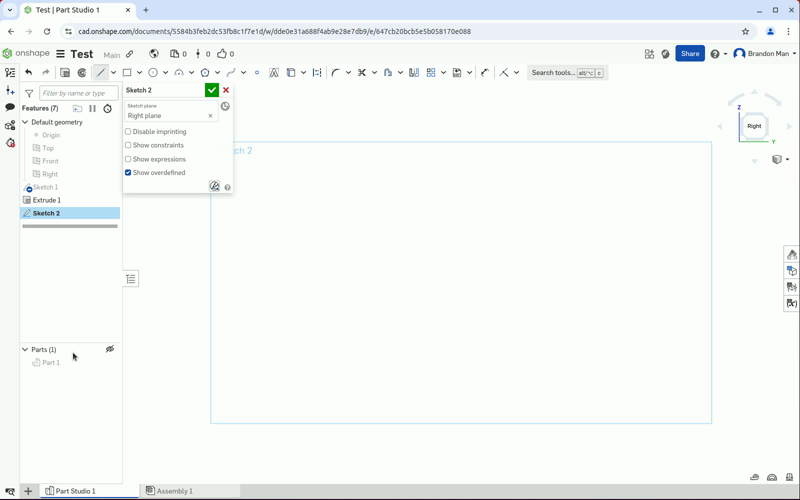
mouse_move(418, 290)
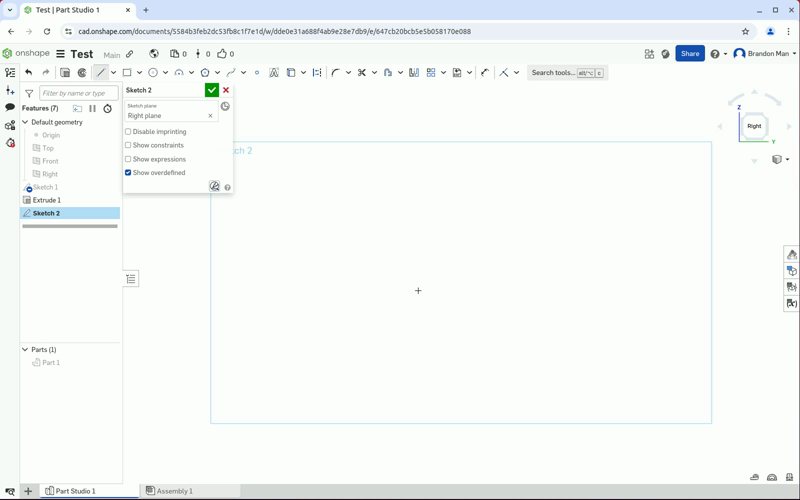
click(418, 290)
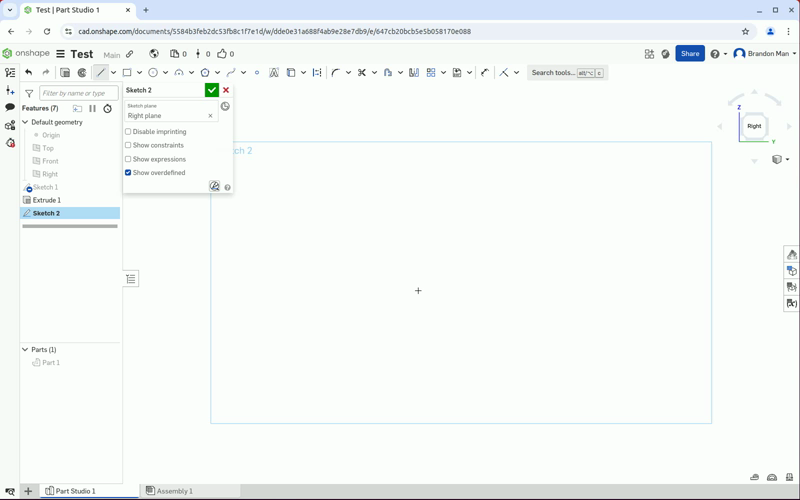
key_up(shift)
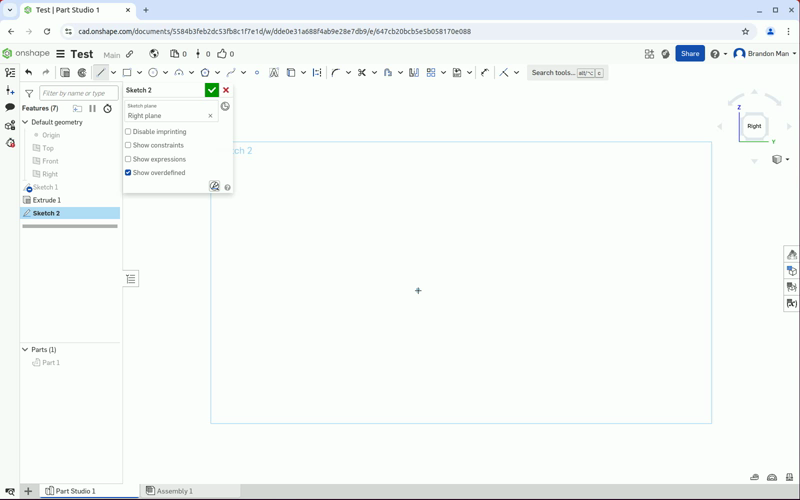
key_down(shift)
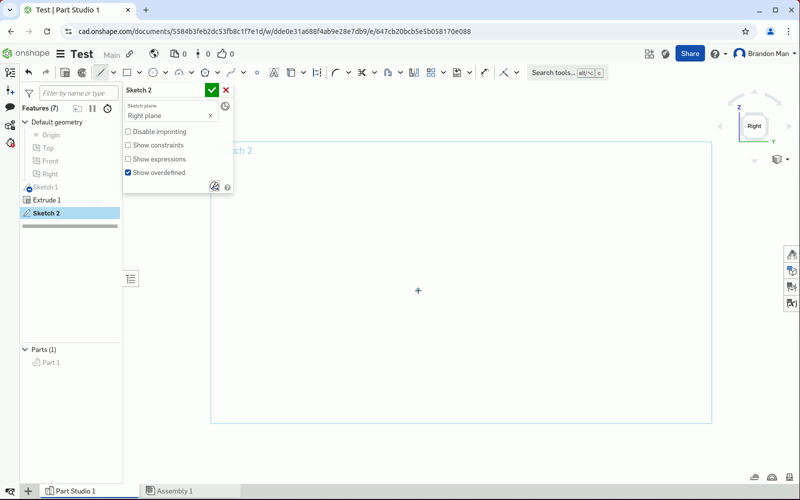
mouse_move(573, 290)
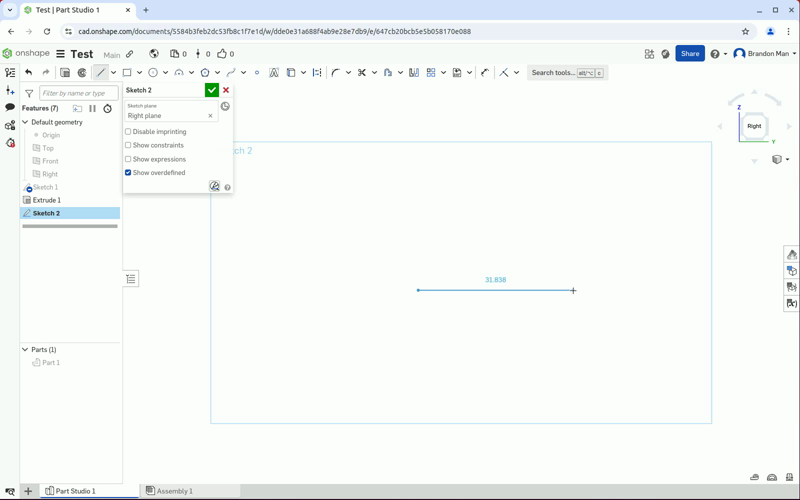
click(573, 290)
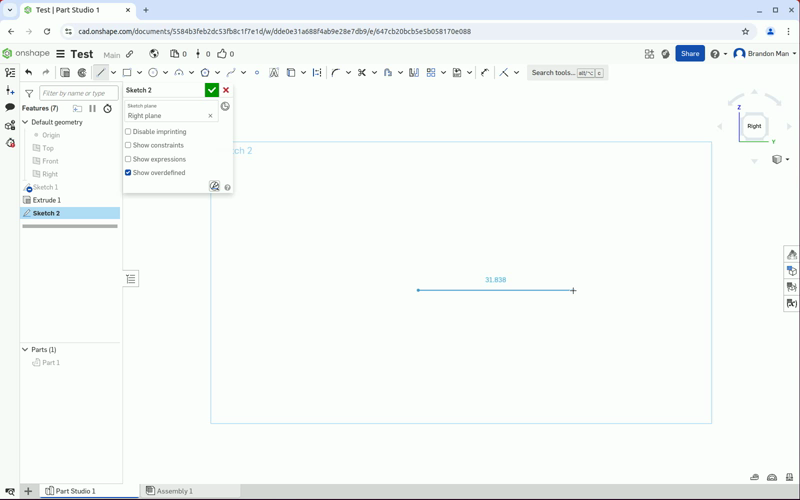
key_up(shift)
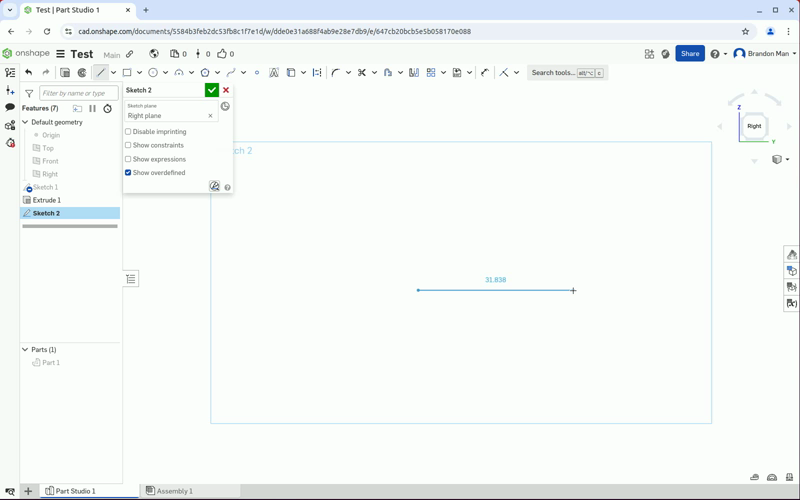
key_down(shift)
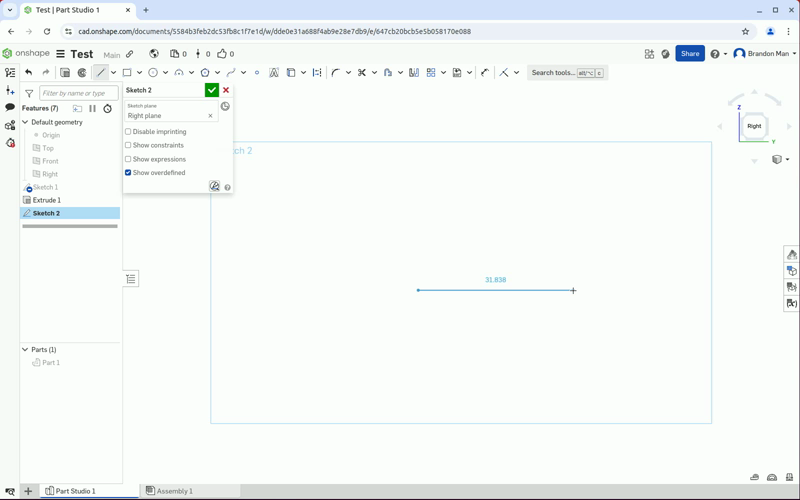
mouse_move(589, 290)
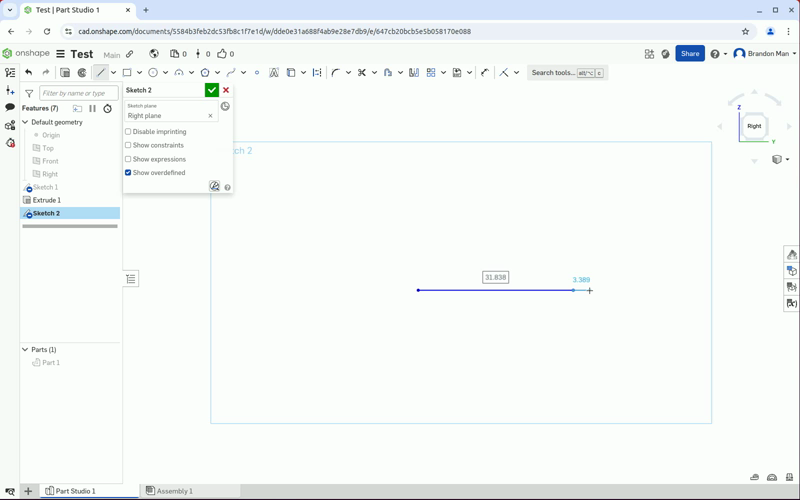
mouse_move(573, 285)
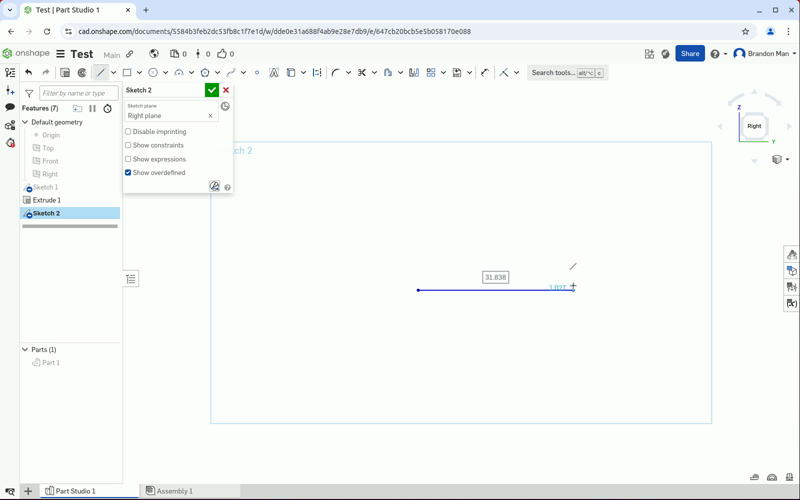
scroll(6)
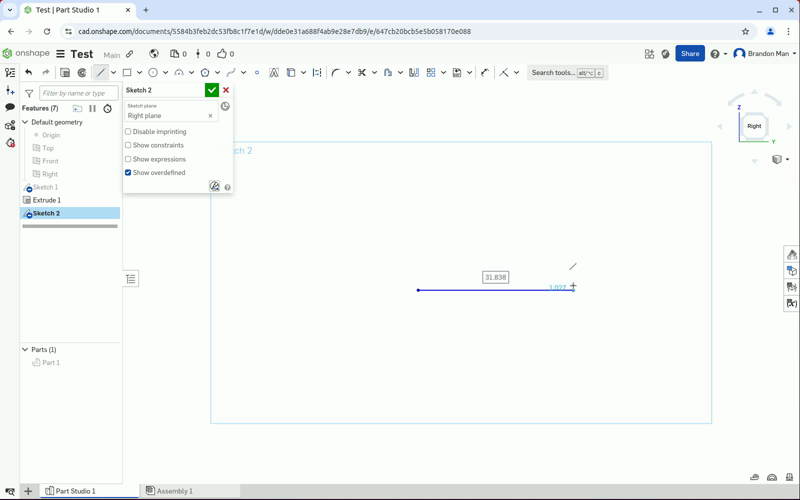
scroll(6)
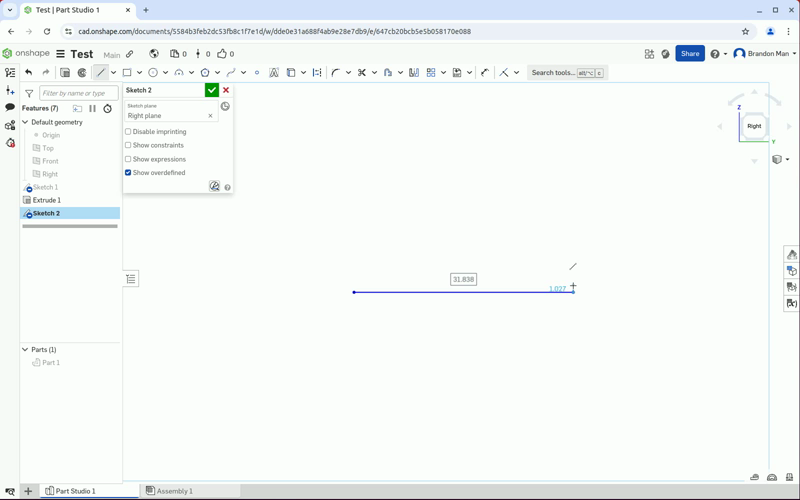
scroll(6)
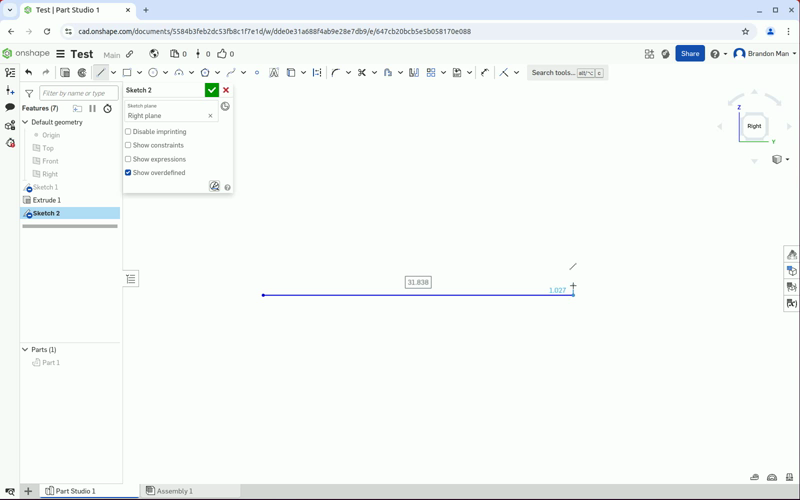
scroll(6)
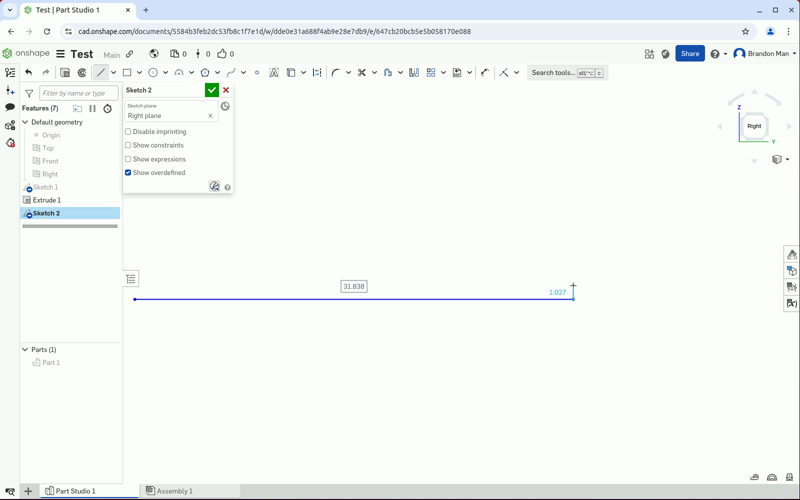
scroll(6)
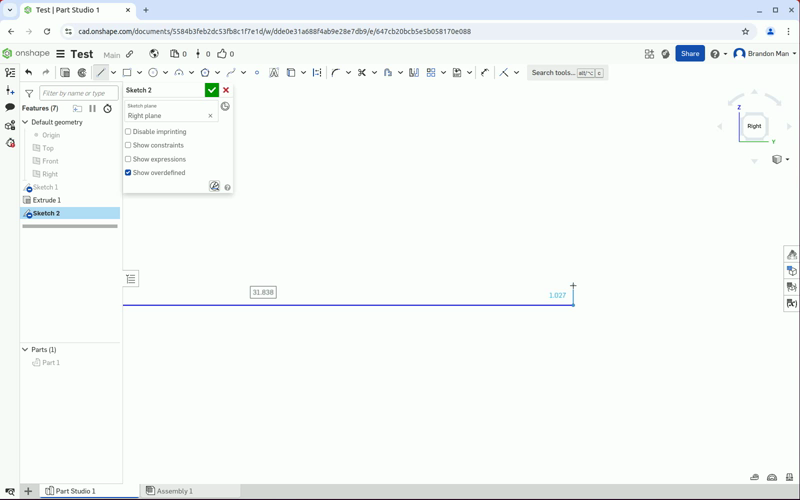
scroll(6)
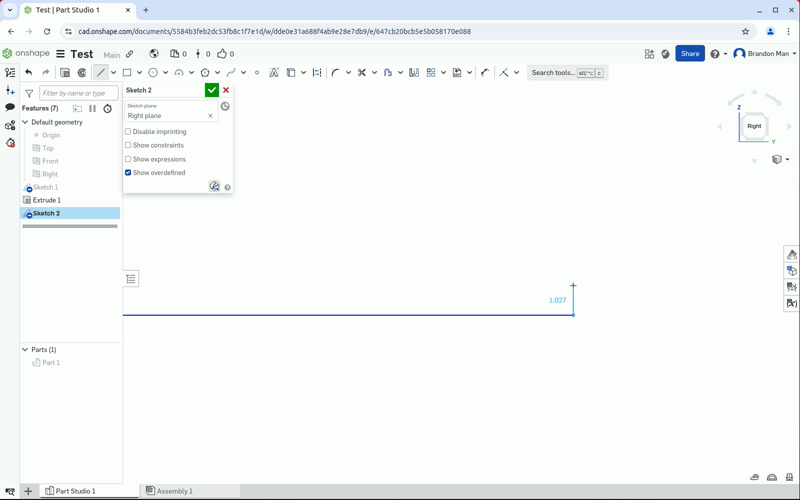
scroll(6)
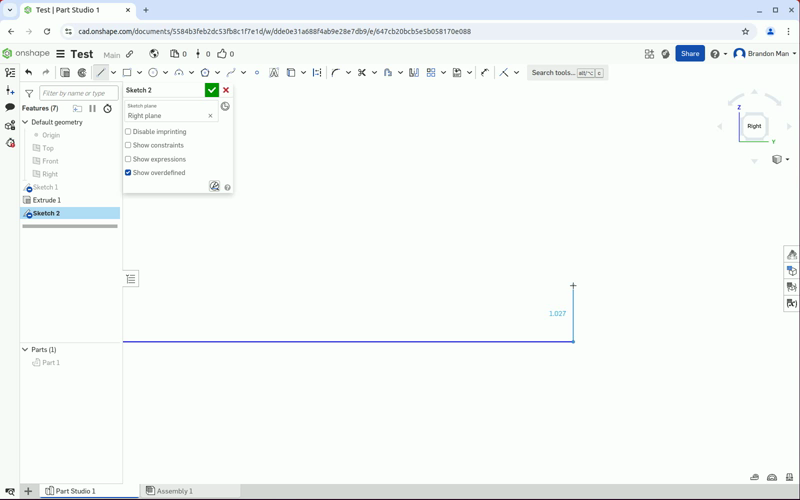
click(573, 285)
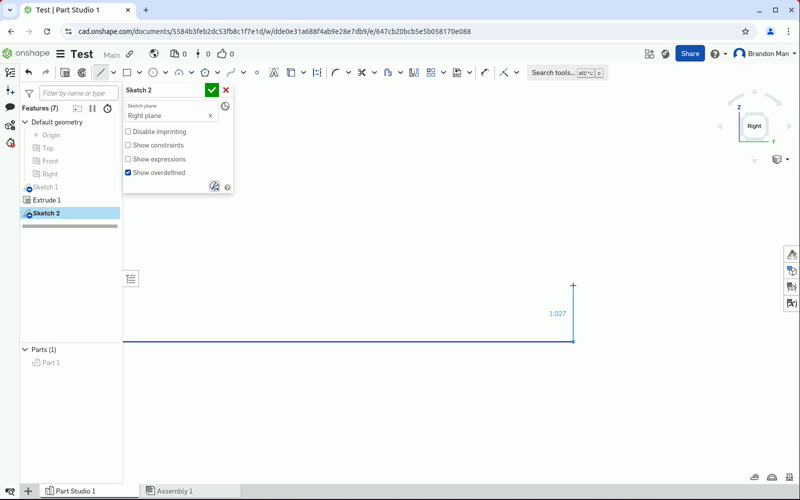
scroll(-6)
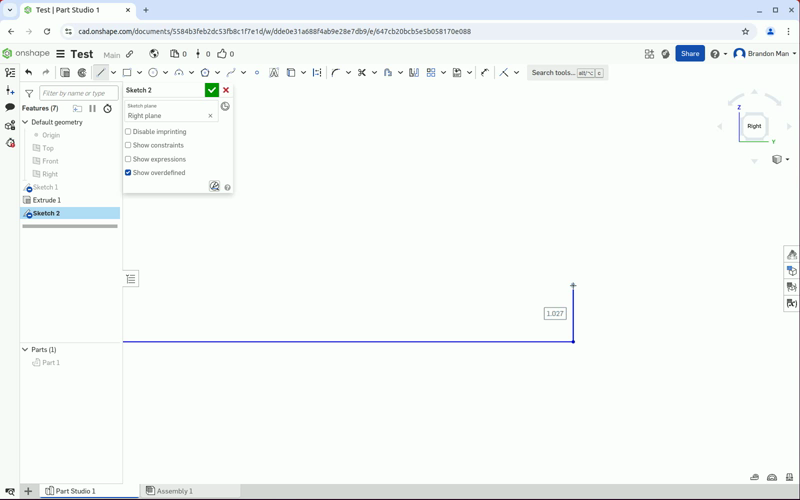
scroll(-6)
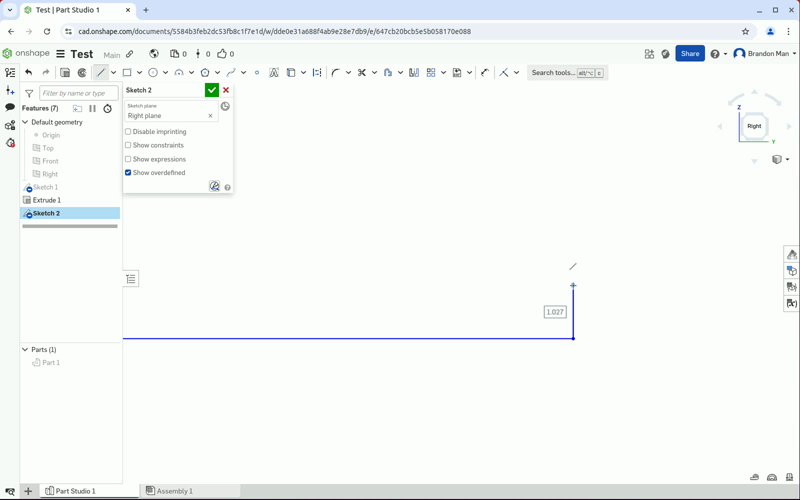
scroll(-6)
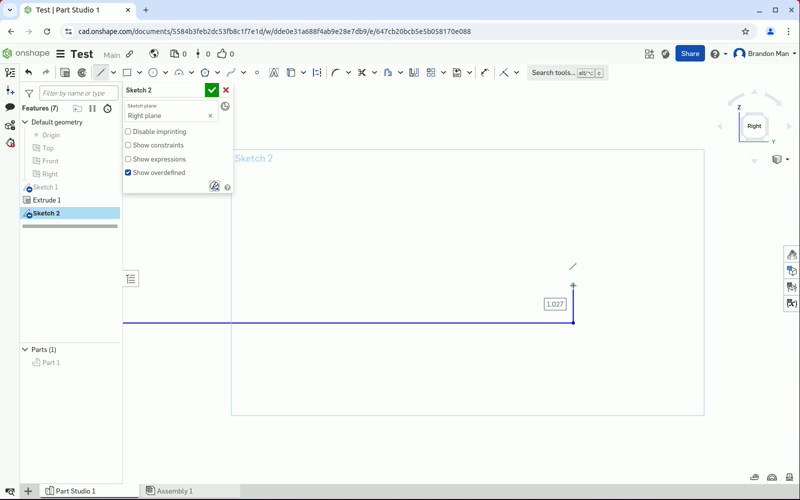
scroll(-6)
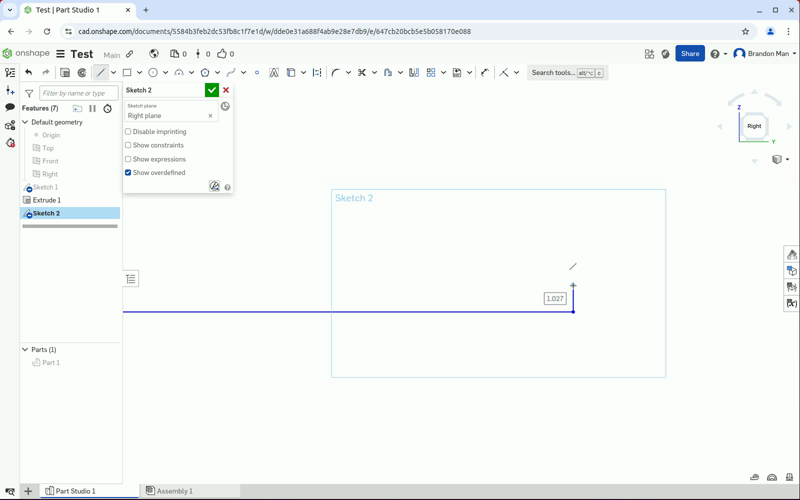
scroll(-6)
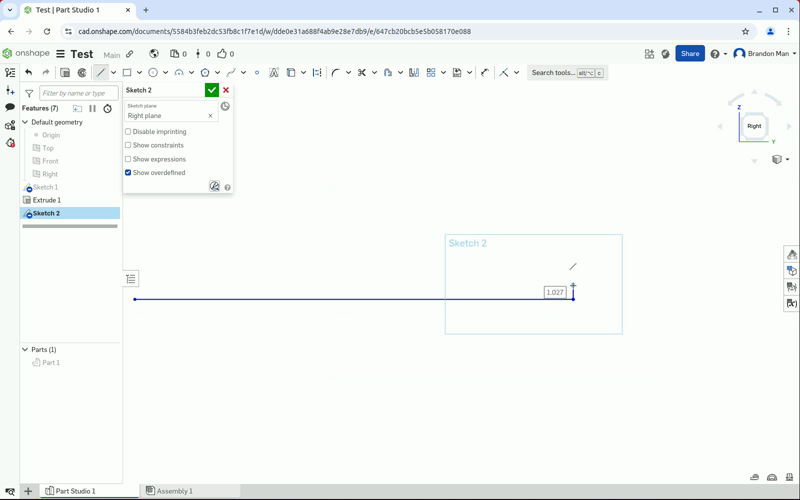
scroll(-6)
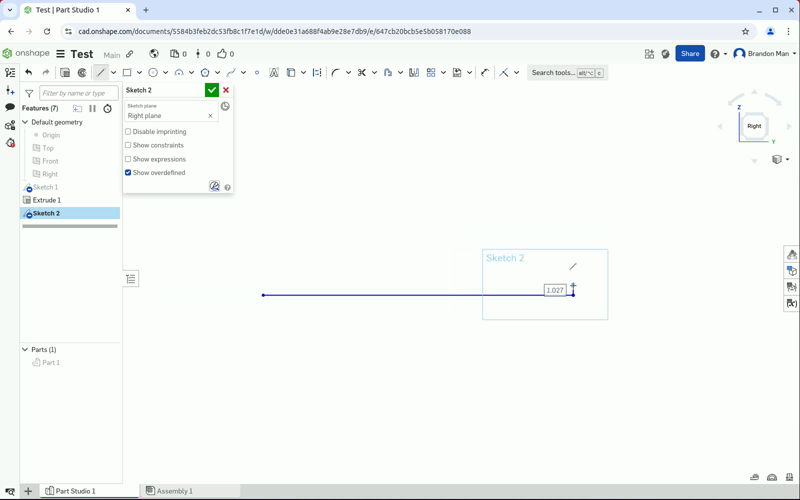
scroll(-6)
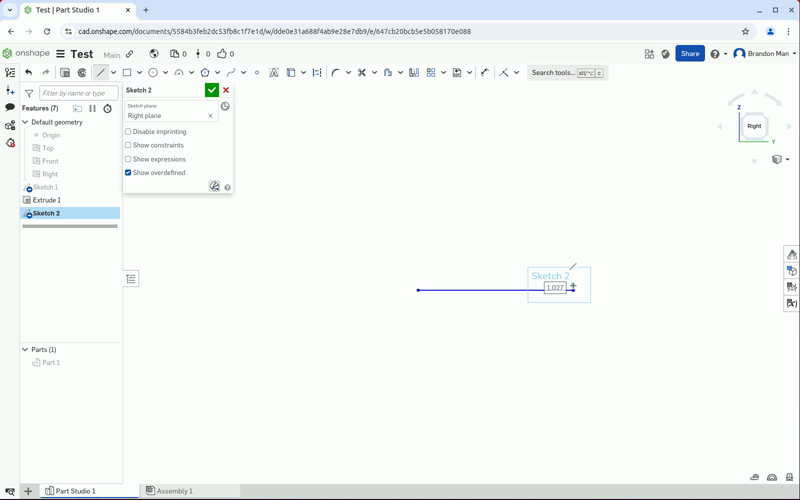
key_up(shift)
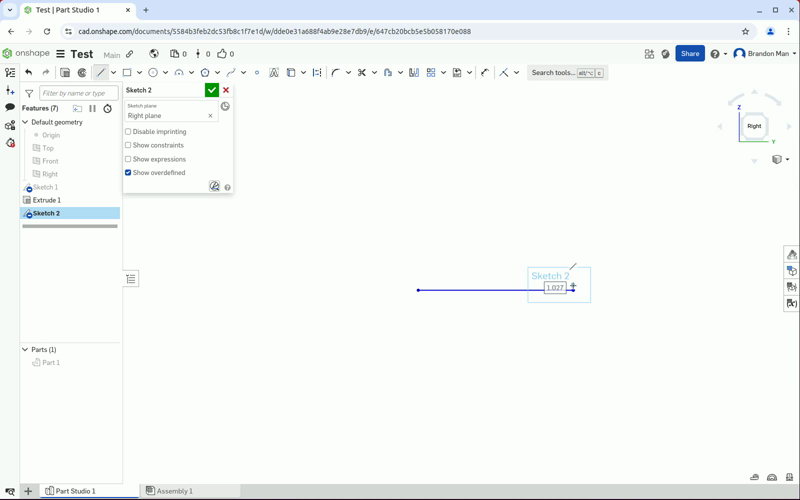
key_down(shift)
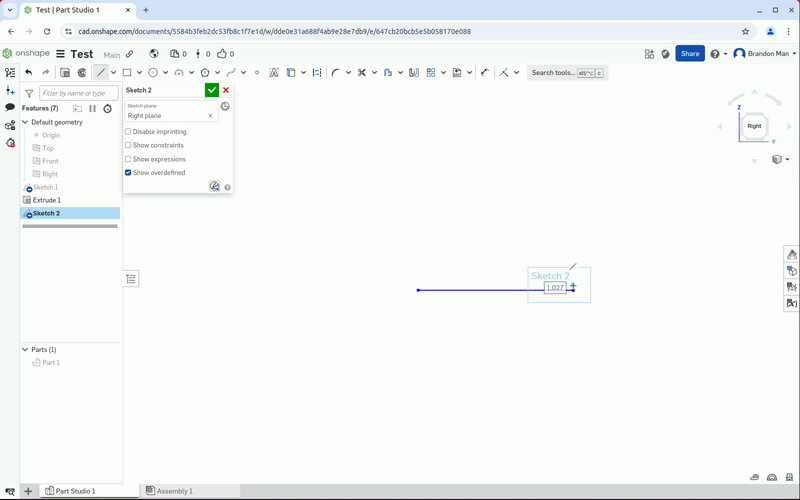
mouse_move(589, 285)
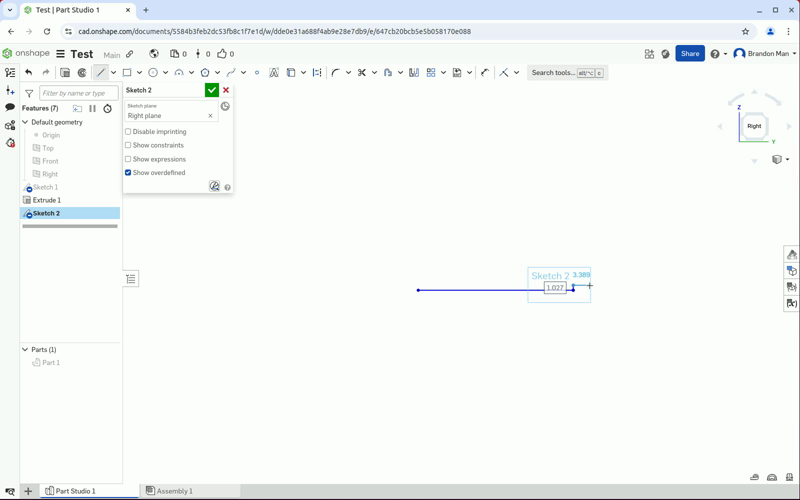
mouse_move(550, 288)
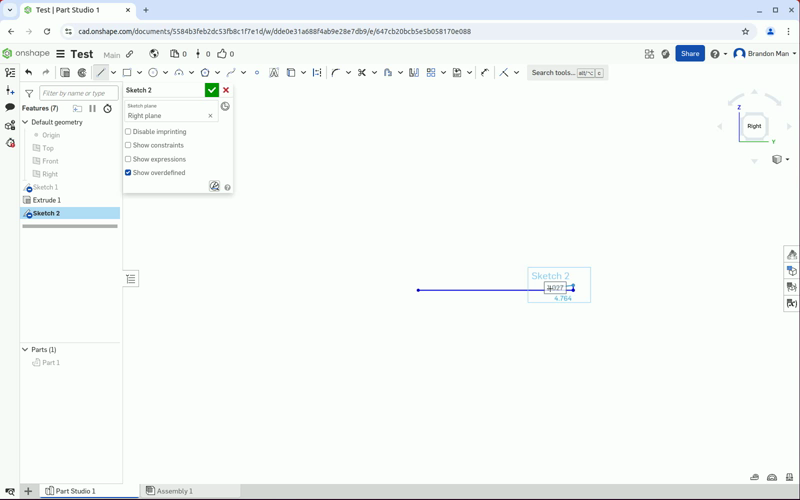
click(550, 288)
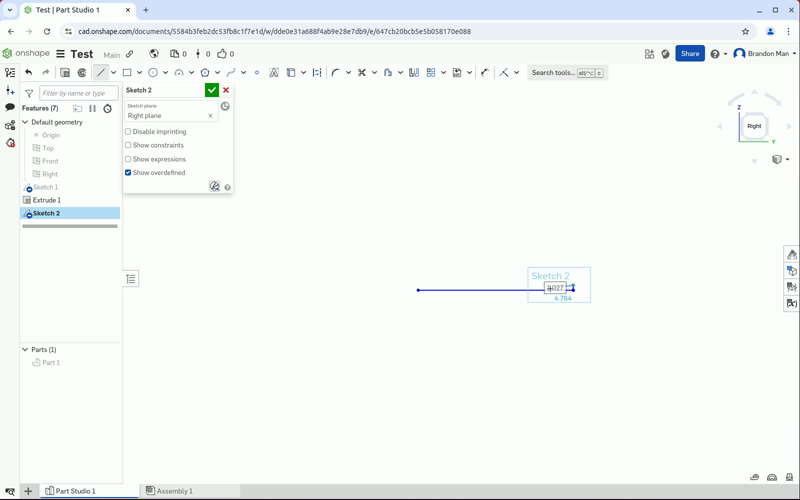
key_up(shift)
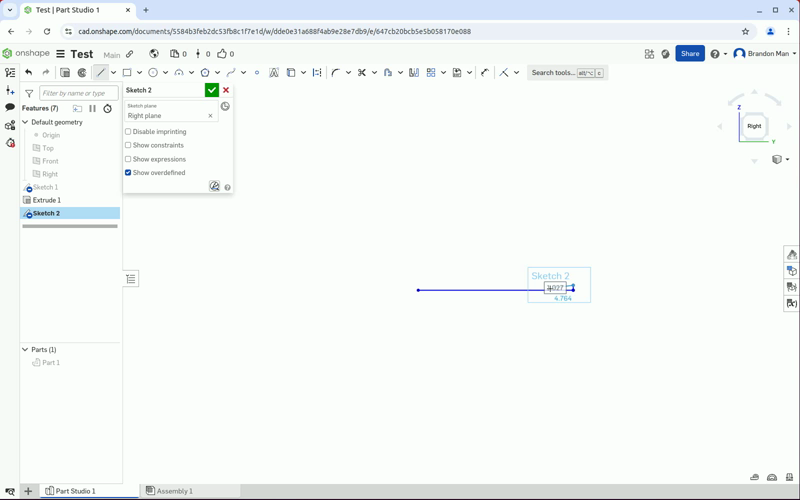
key_down(shift)
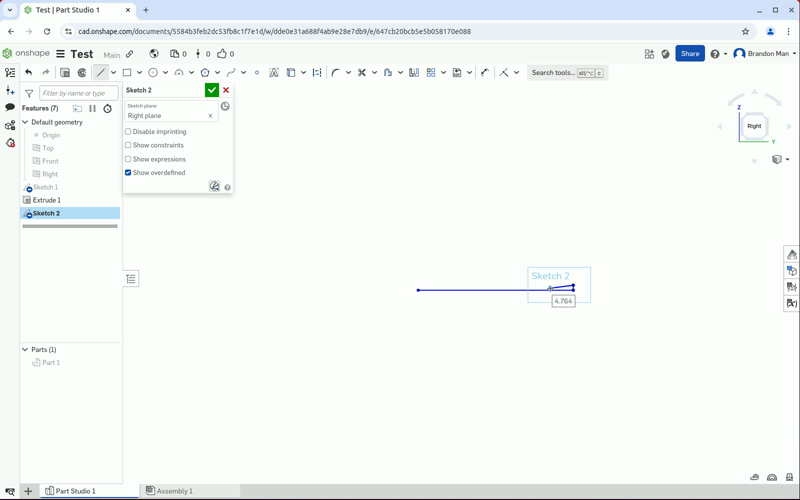
mouse_move(580, 288)
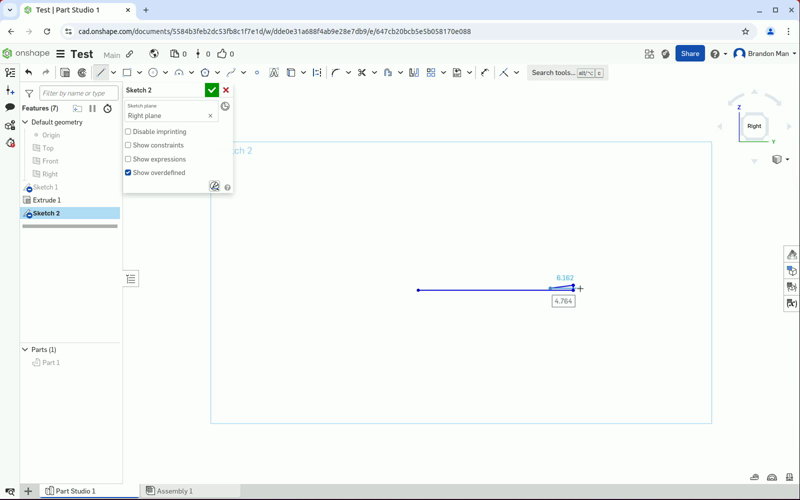
mouse_move(573, 285)
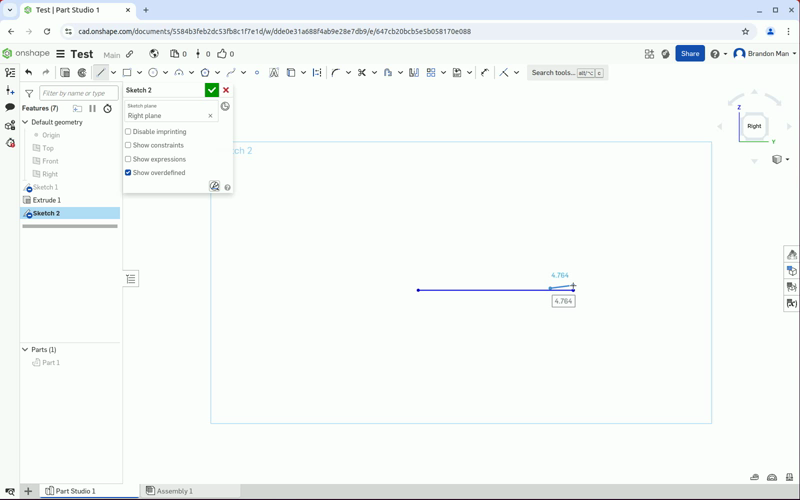
click(573, 285)
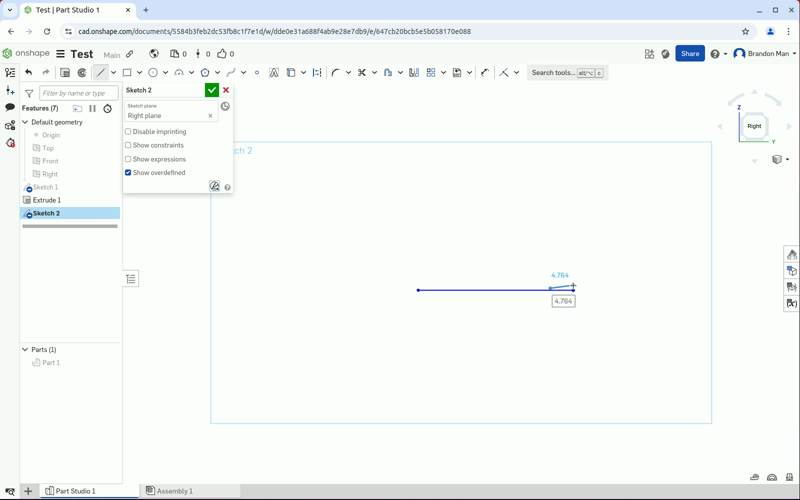
key_up(shift)
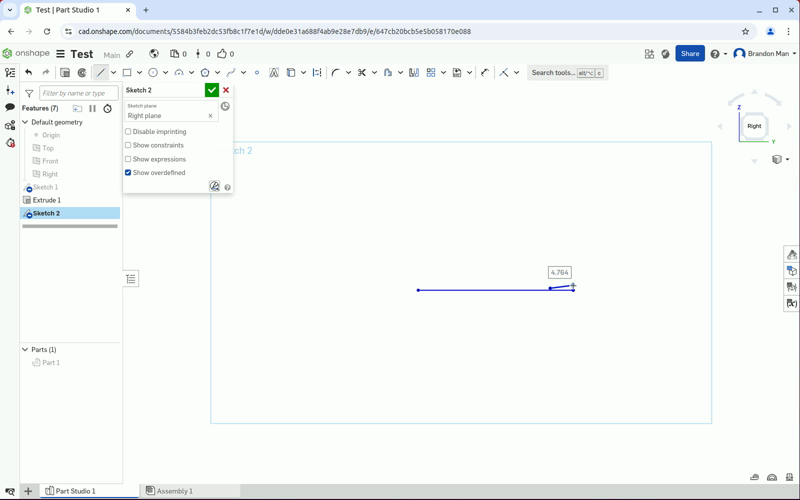
key_down(shift)
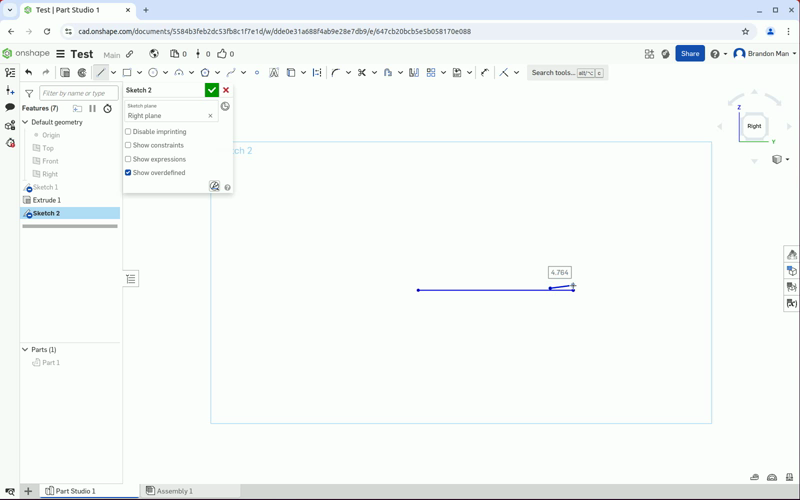
mouse_move(589, 285)
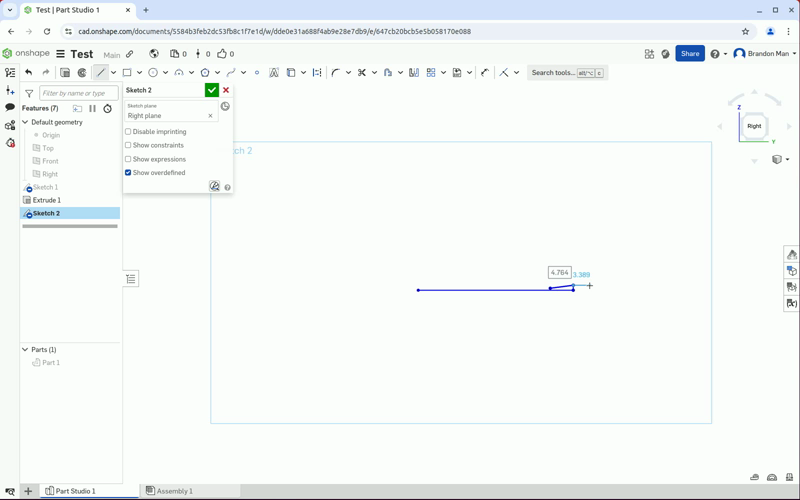
mouse_move(573, 283)
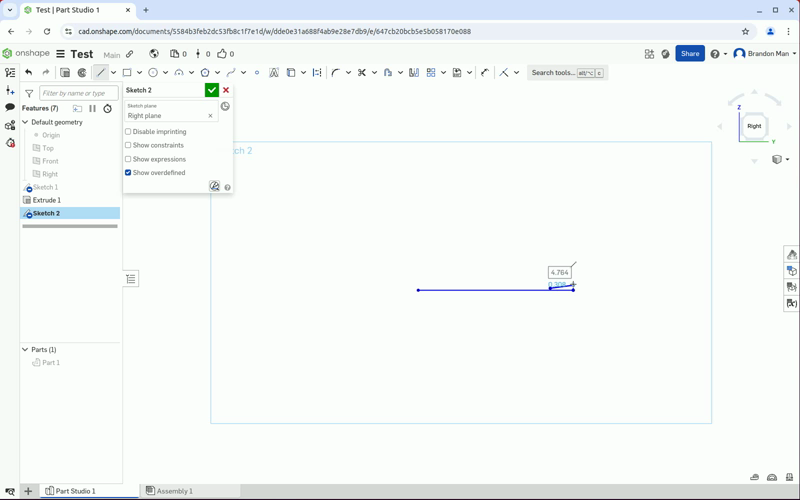
scroll(6)
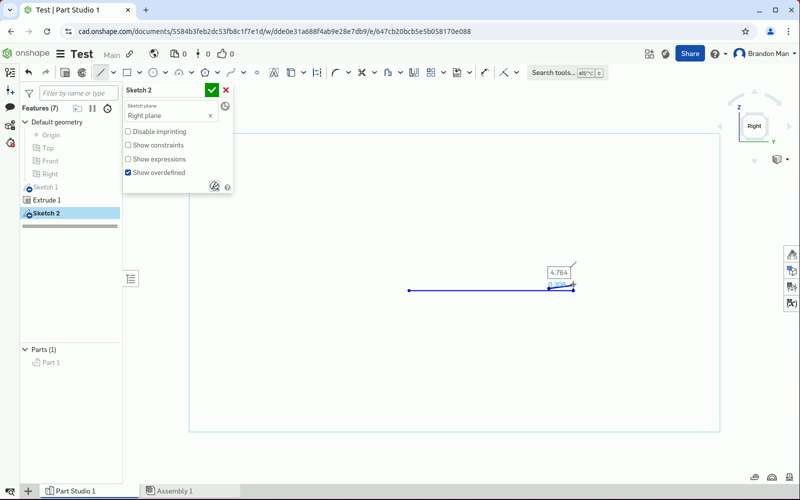
scroll(6)
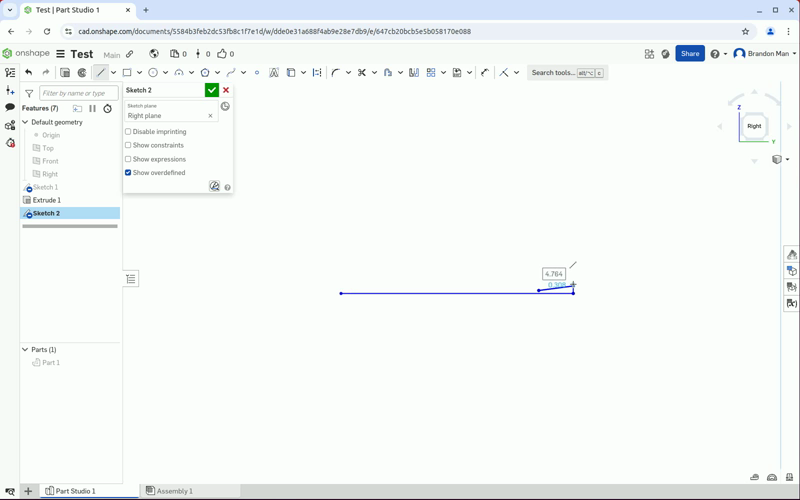
scroll(6)
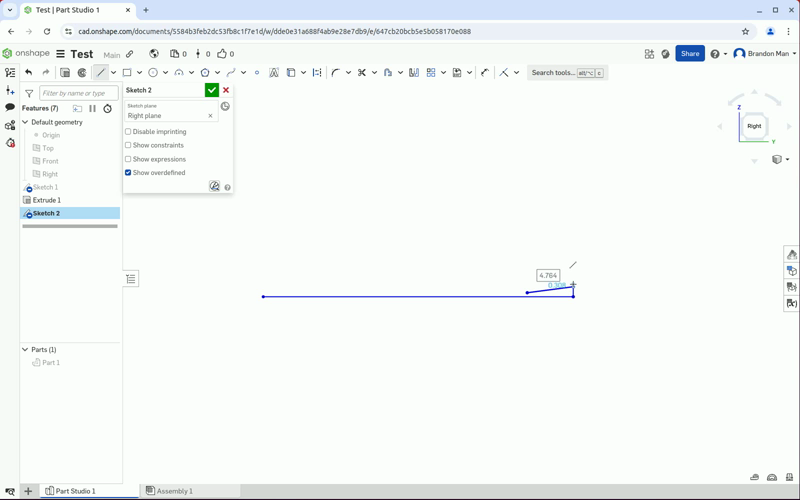
scroll(6)
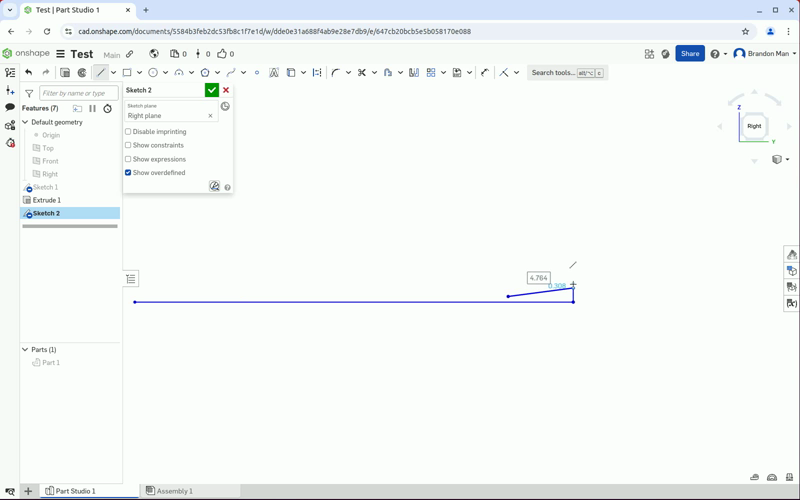
scroll(6)
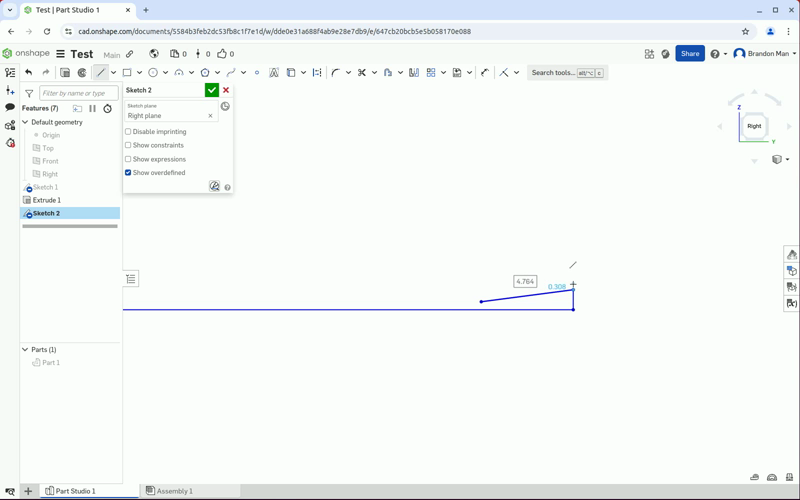
scroll(6)
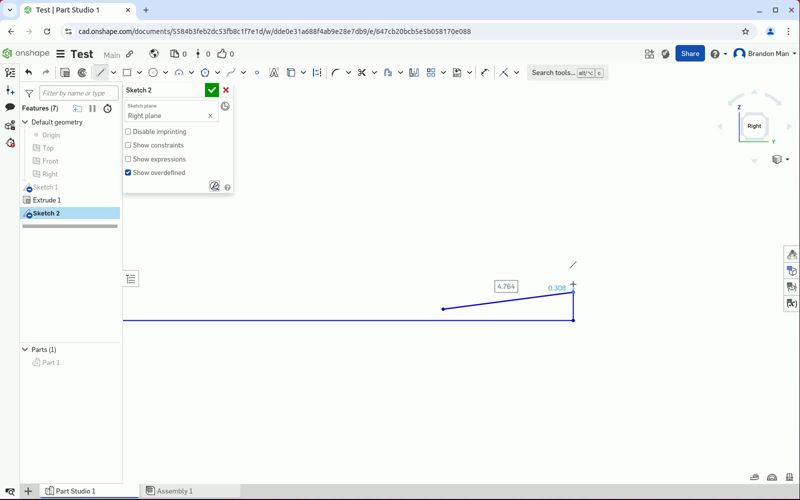
scroll(6)
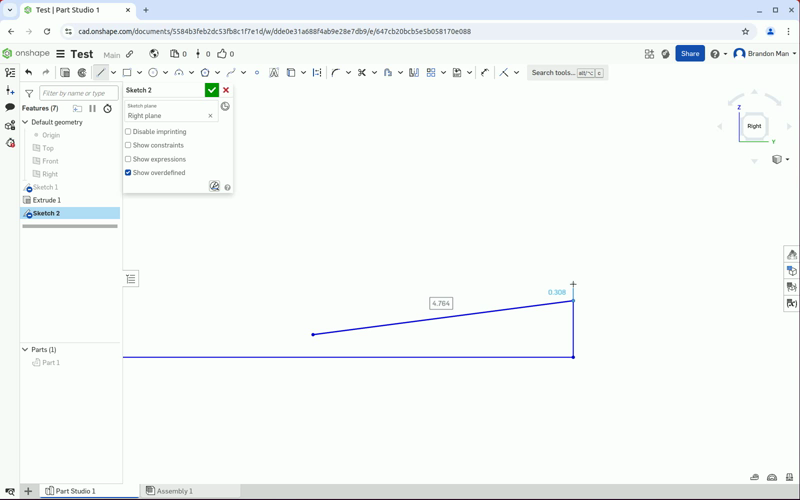
click(573, 283)
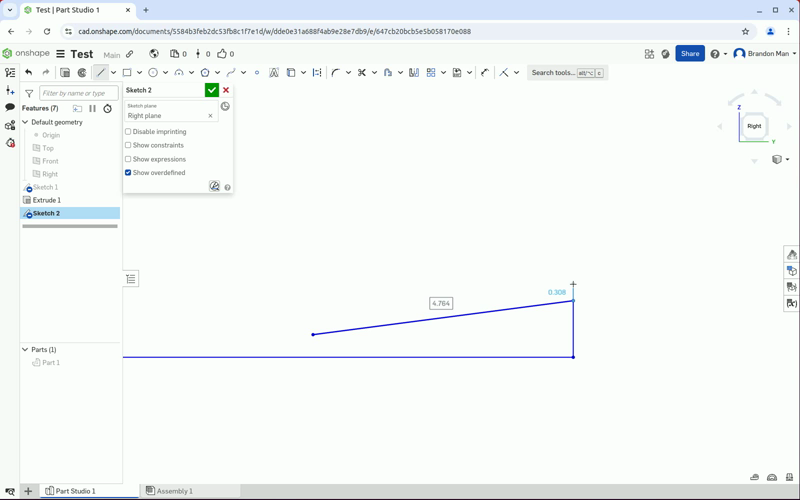
scroll(-6)
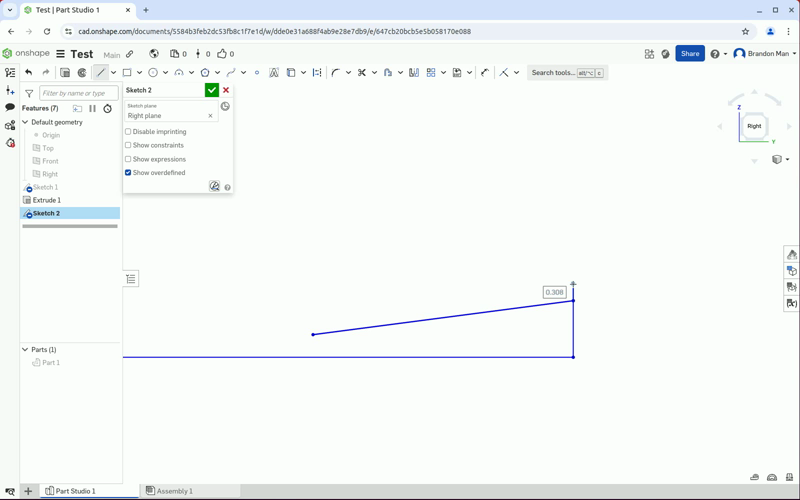
scroll(-6)
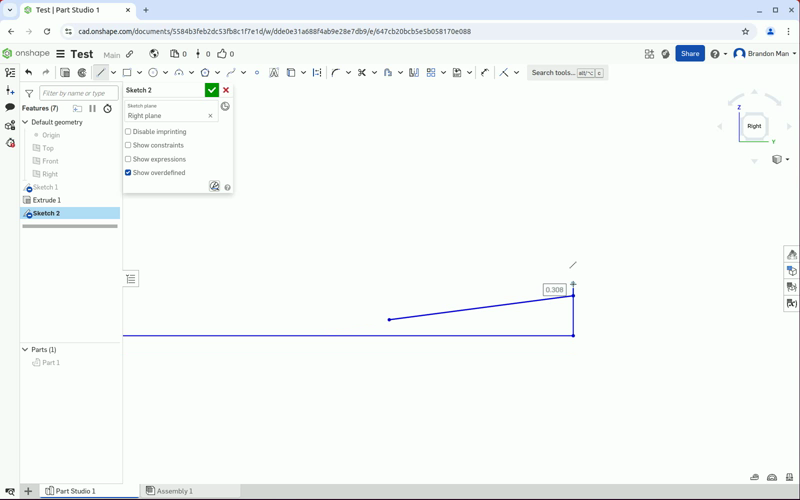
scroll(-6)
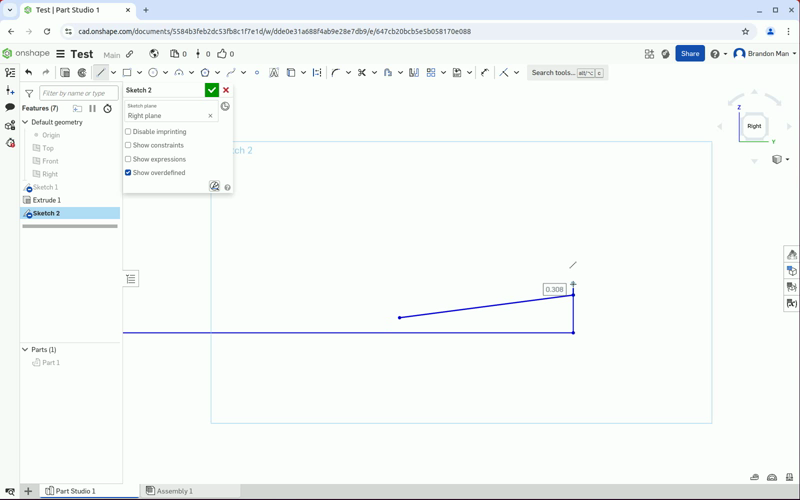
scroll(-6)
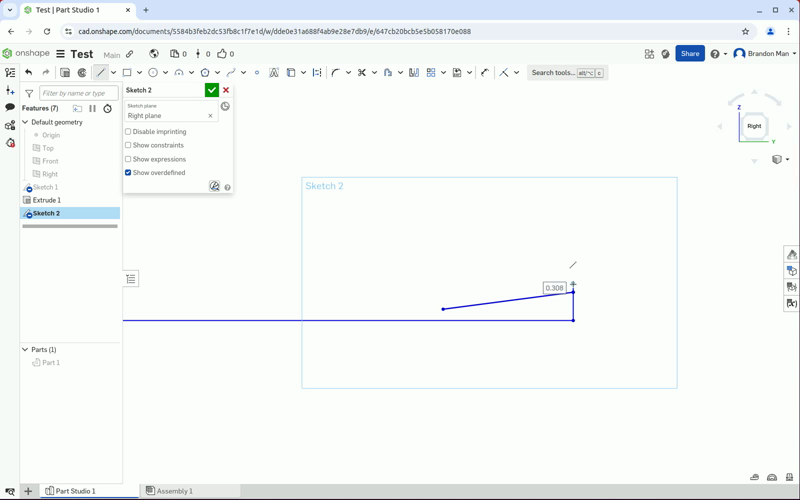
scroll(-6)
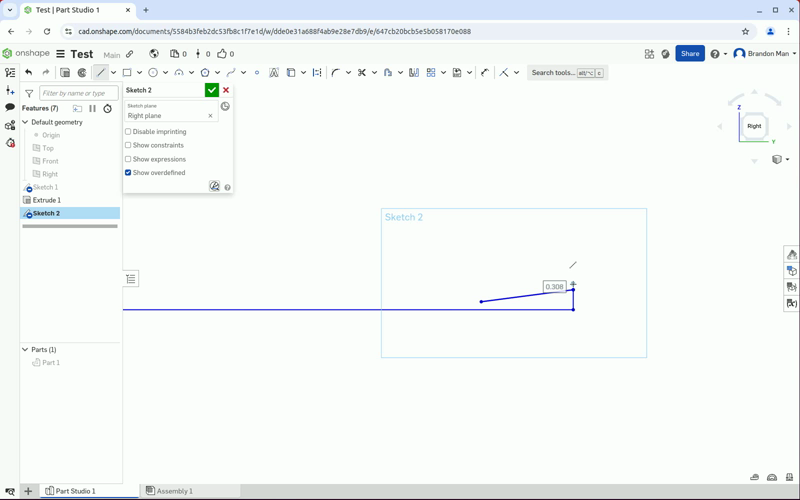
scroll(-6)
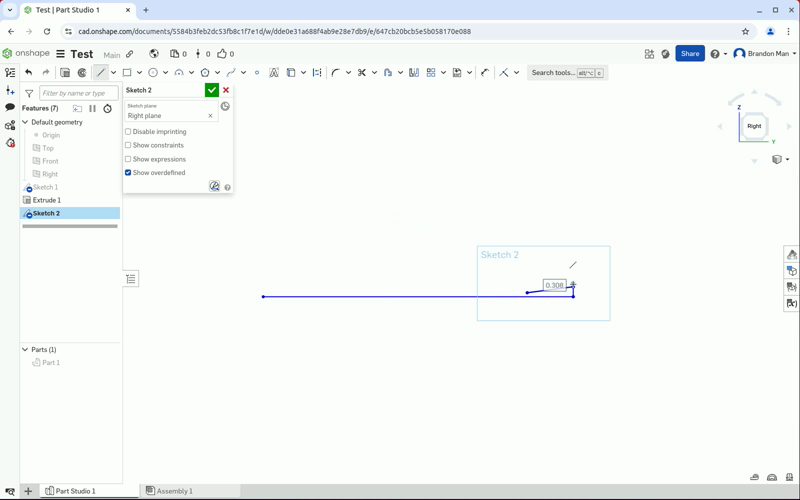
scroll(-6)
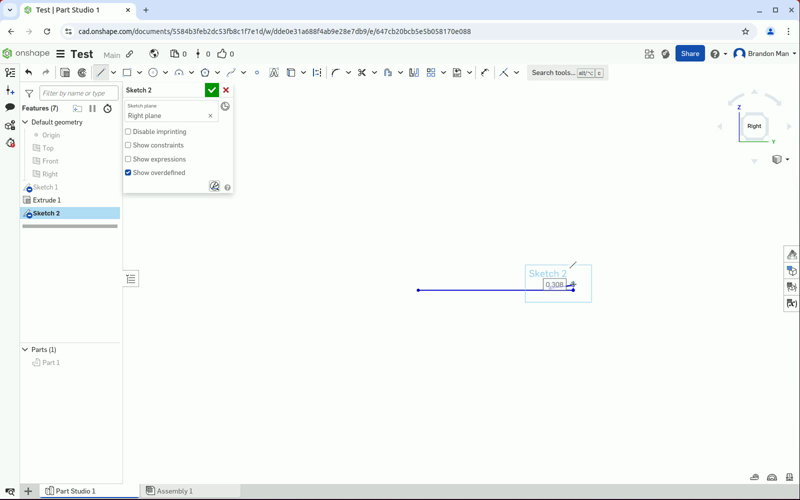
key_up(shift)
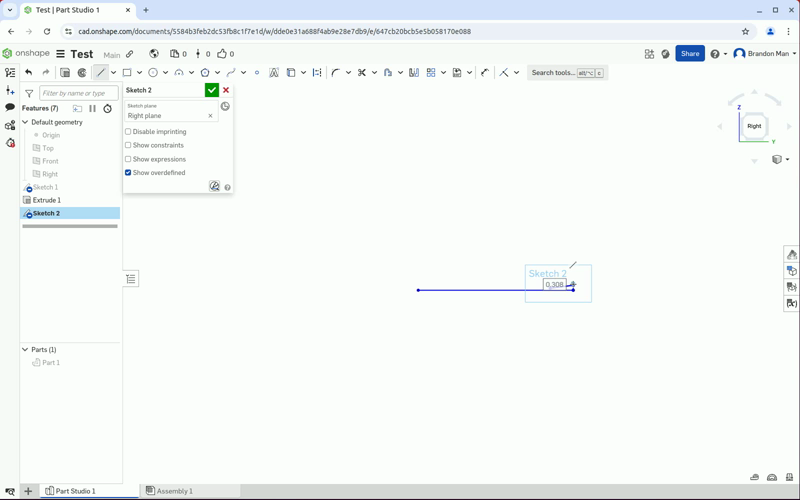
key_down(shift)
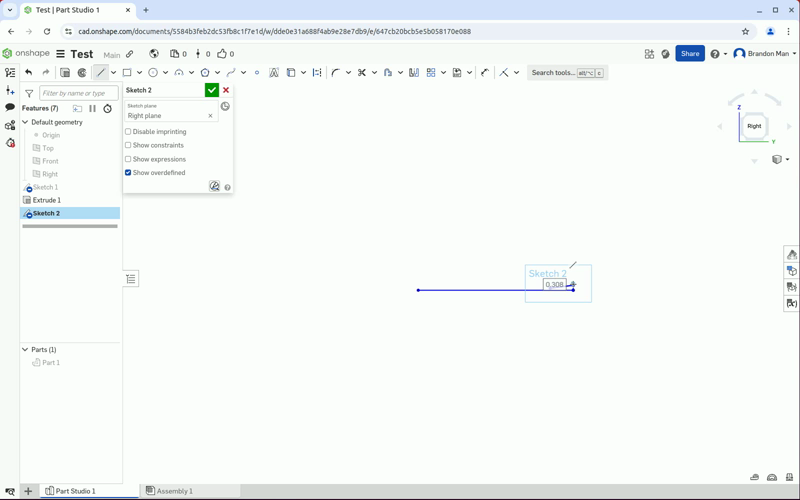
mouse_move(589, 283)
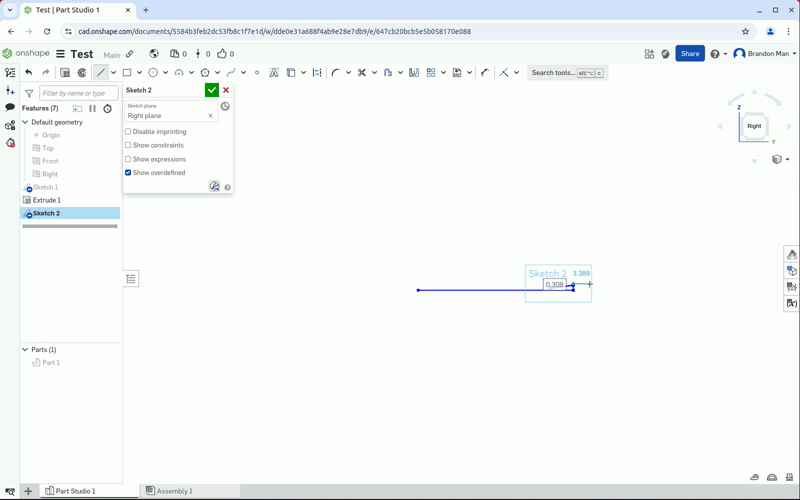
mouse_move(551, 283)
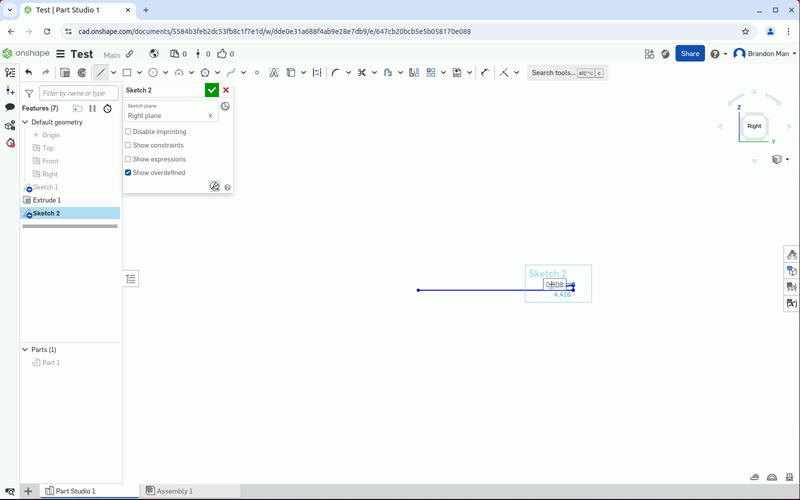
click(551, 283)
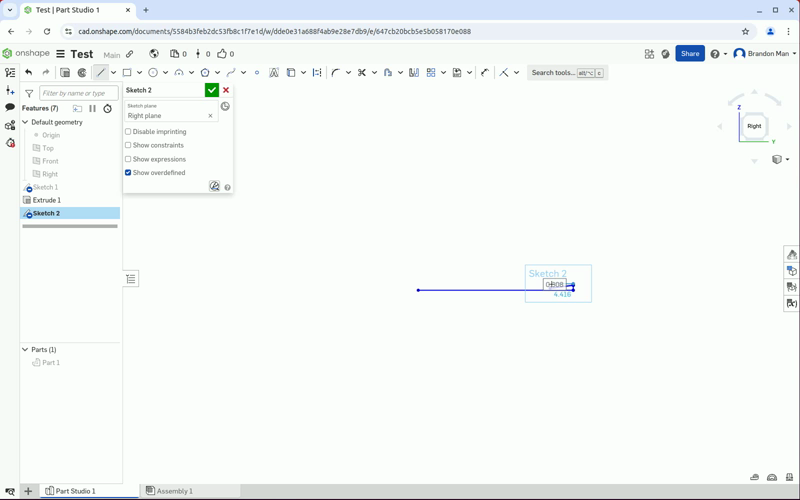
key_up(shift)
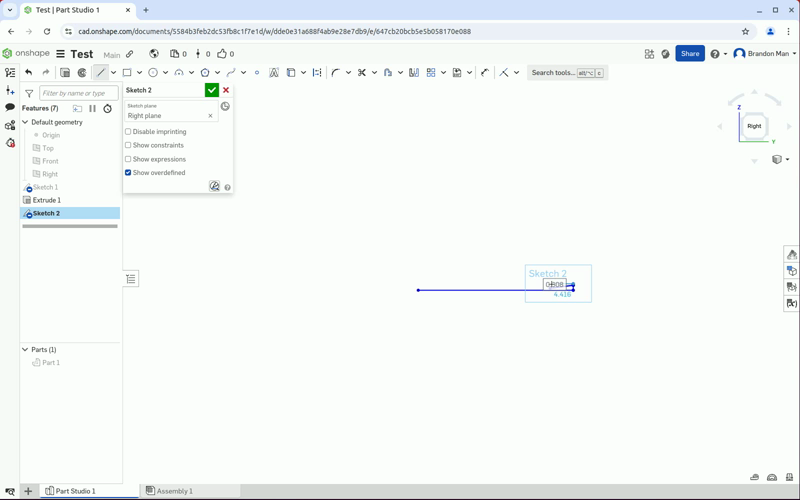
key_down(shift)
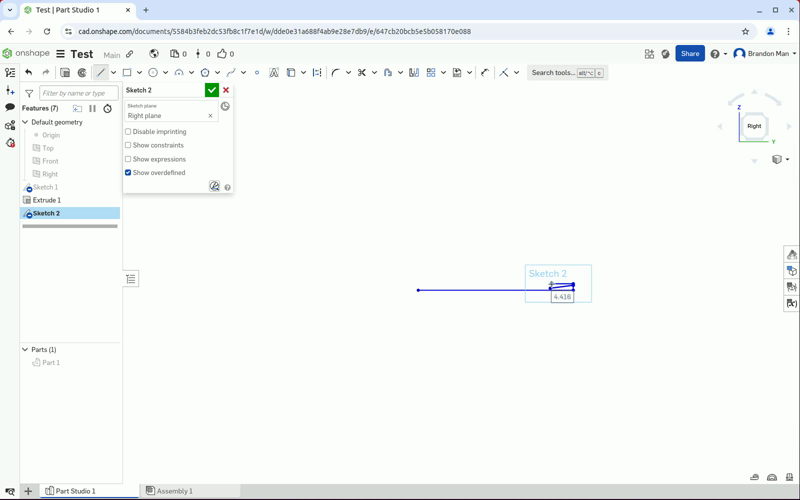
mouse_move(581, 283)
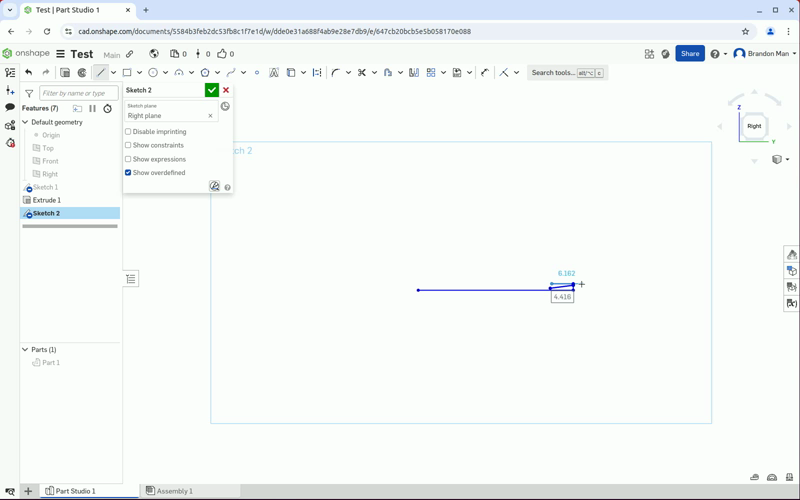
mouse_move(538, 285)
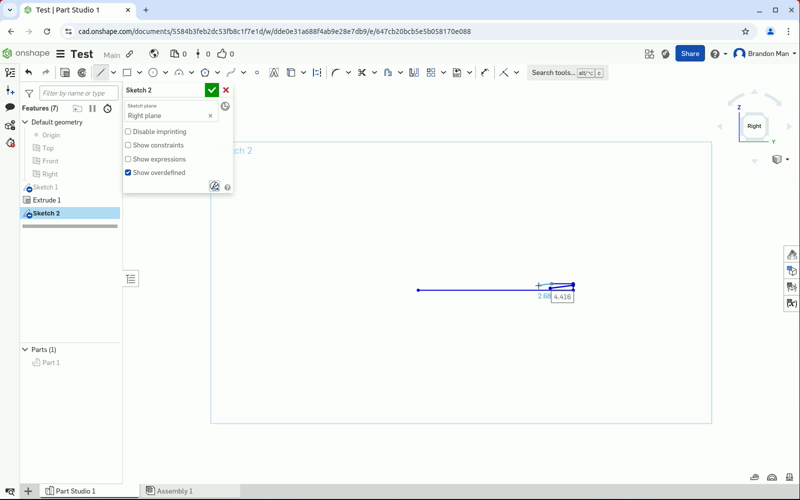
click(538, 285)
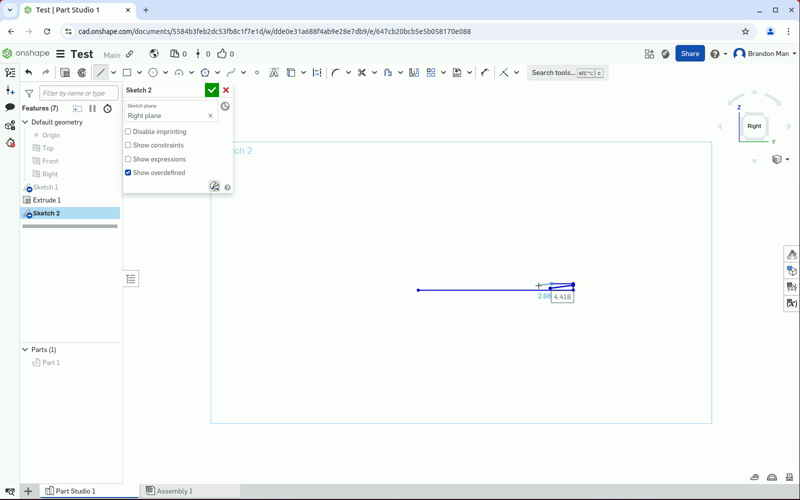
key_up(shift)
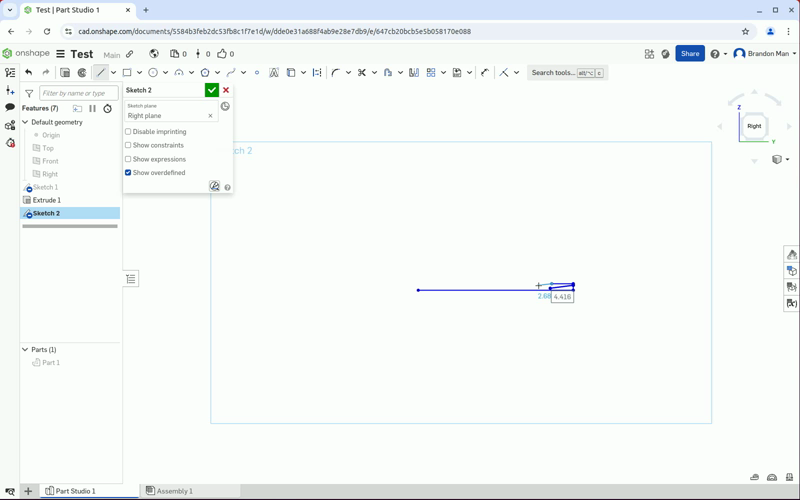
key_down(shift)
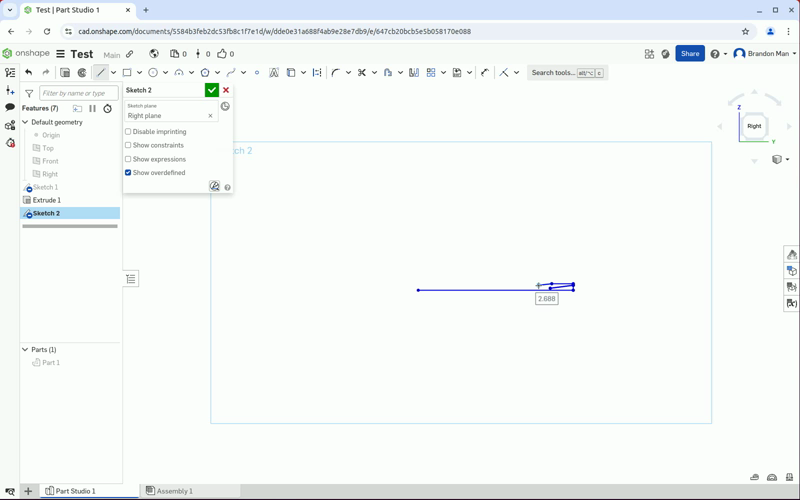
mouse_move(434, 285)
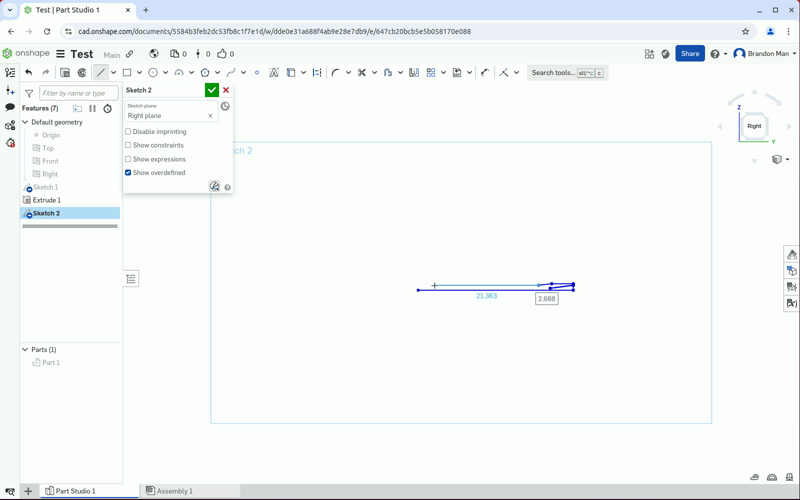
click(434, 285)
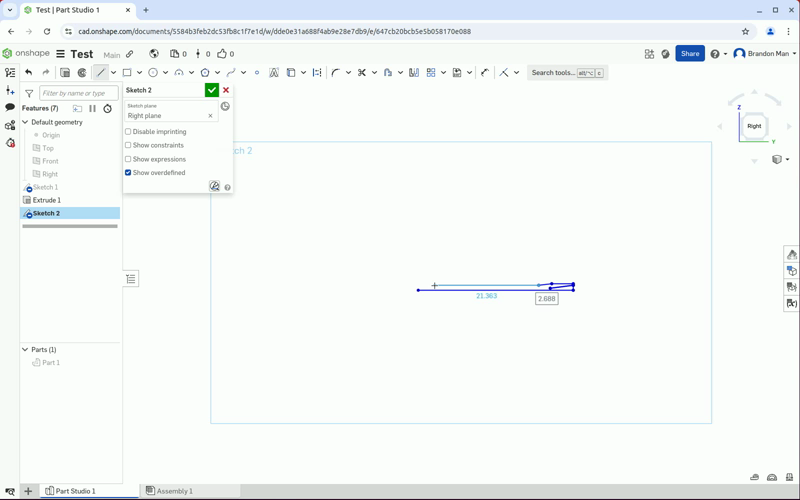
key_up(shift)
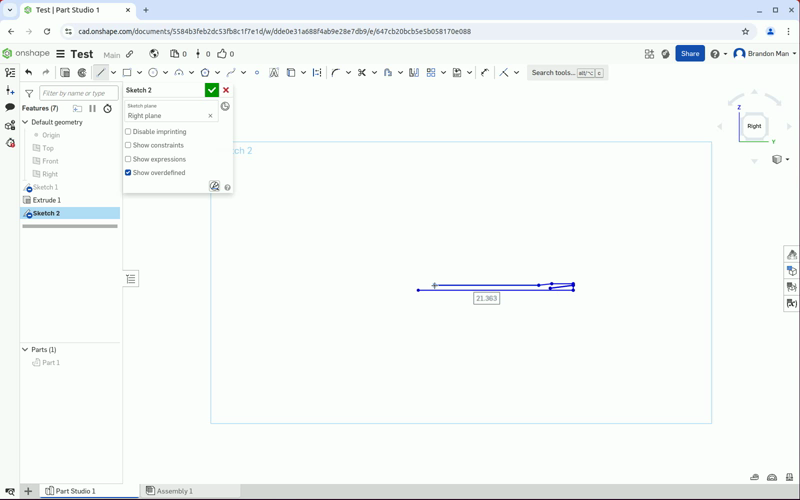
key_down(shift)
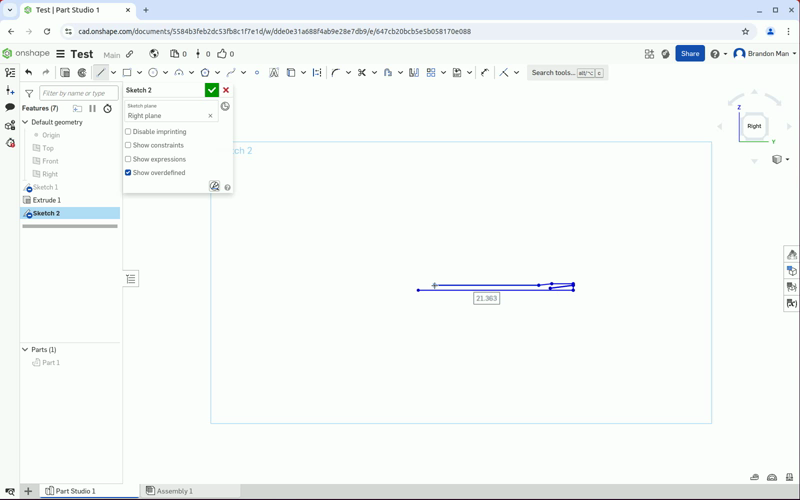
mouse_move(464, 285)
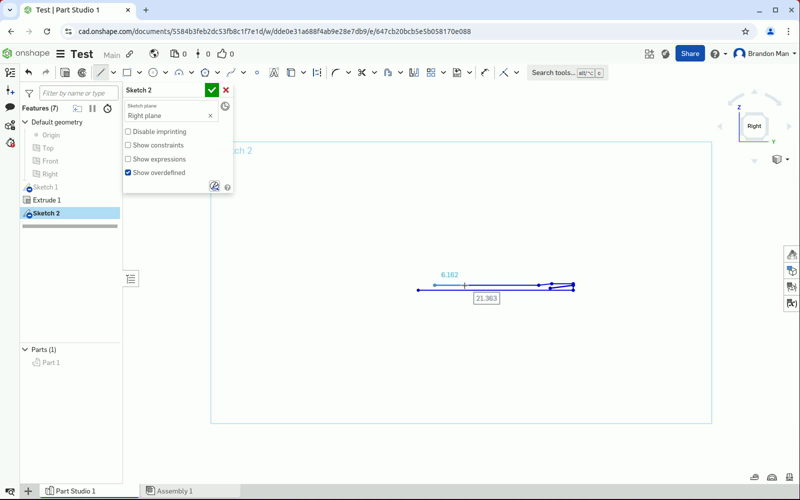
mouse_move(431, 283)
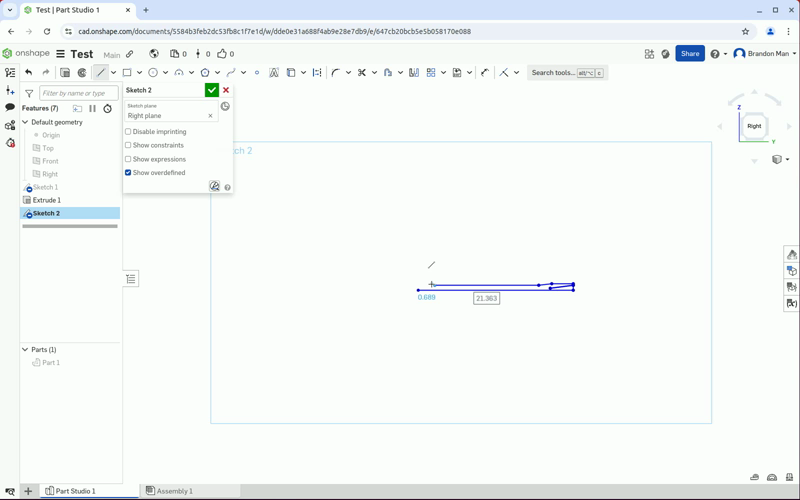
scroll(6)
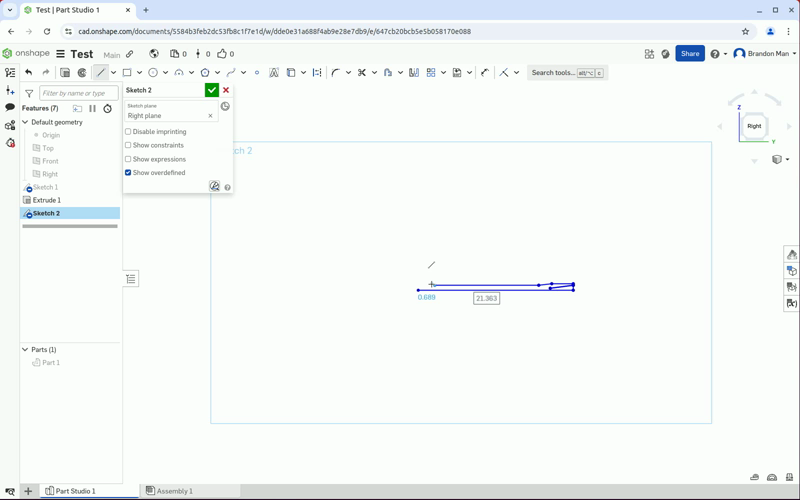
scroll(6)
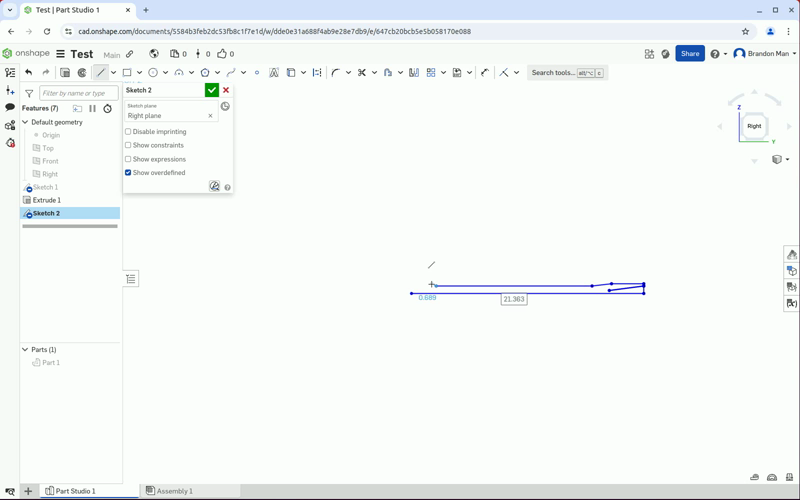
scroll(6)
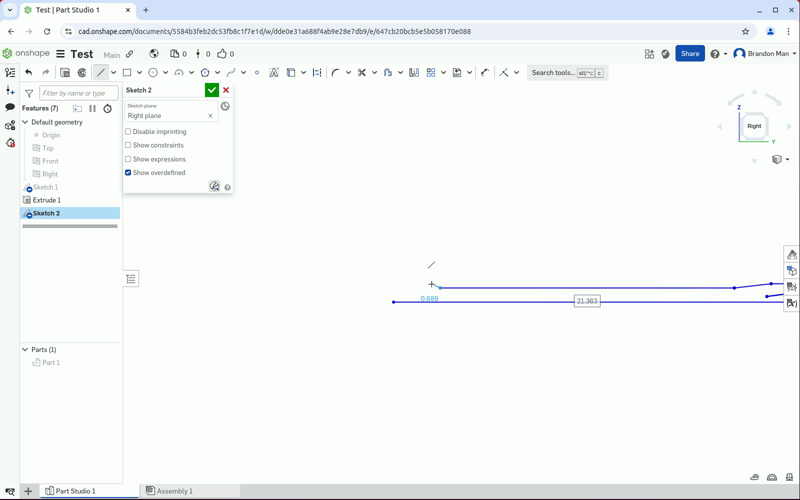
scroll(6)
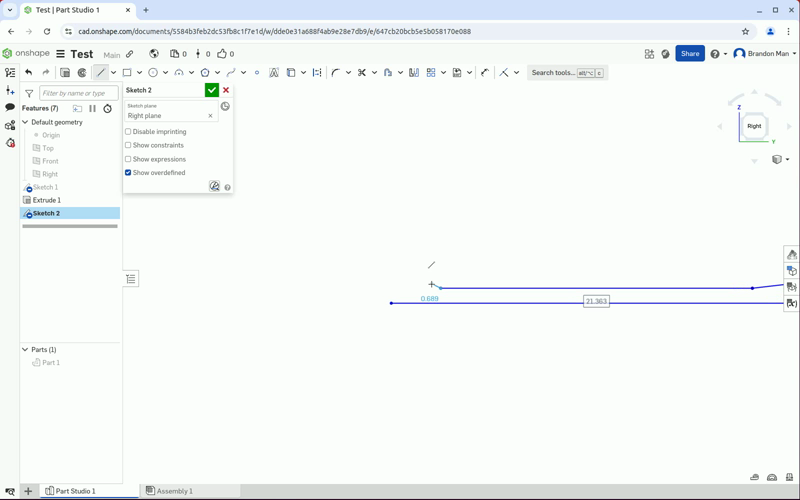
scroll(6)
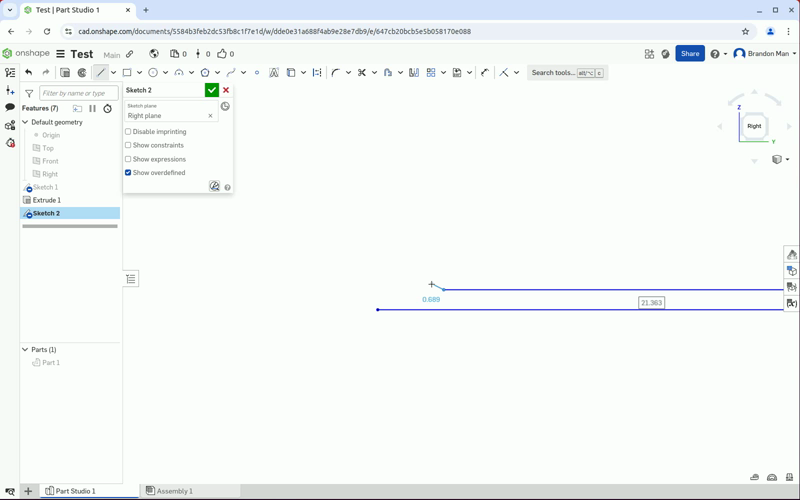
scroll(6)
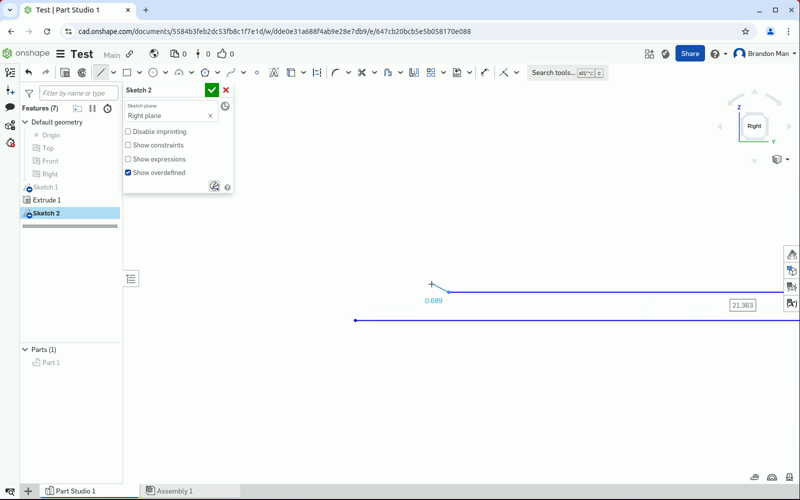
scroll(6)
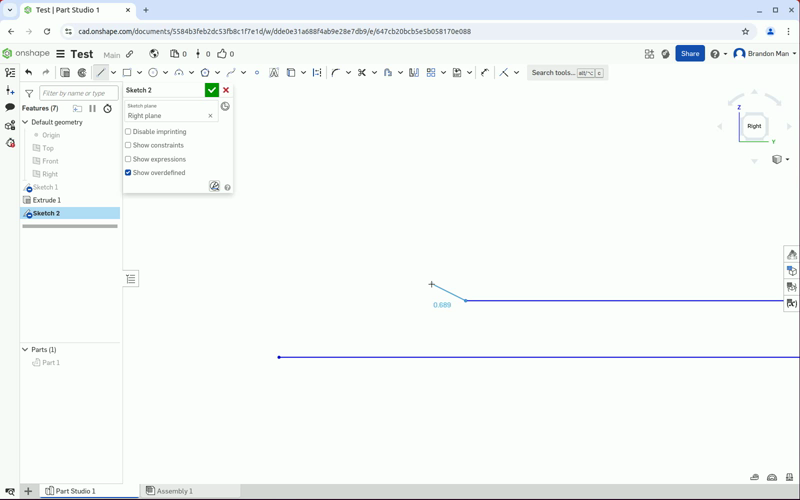
click(431, 283)
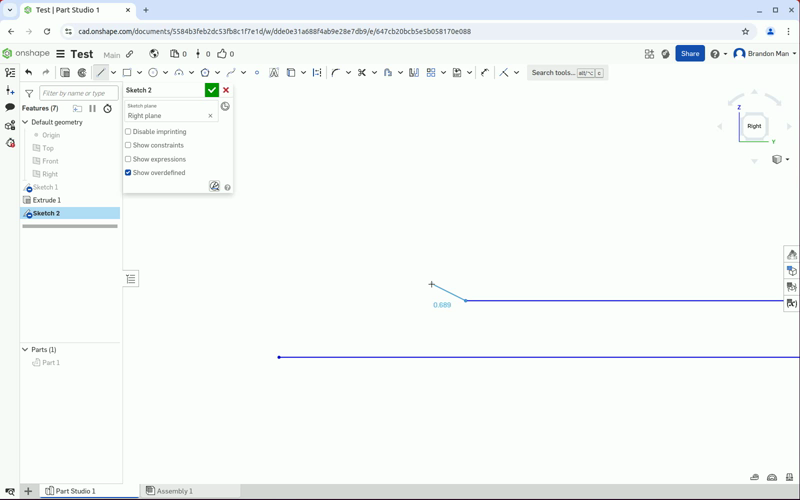
scroll(-6)
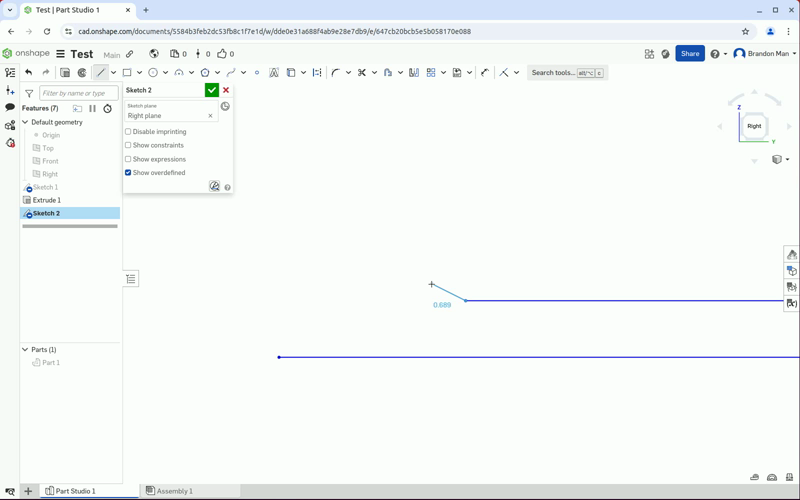
scroll(-6)
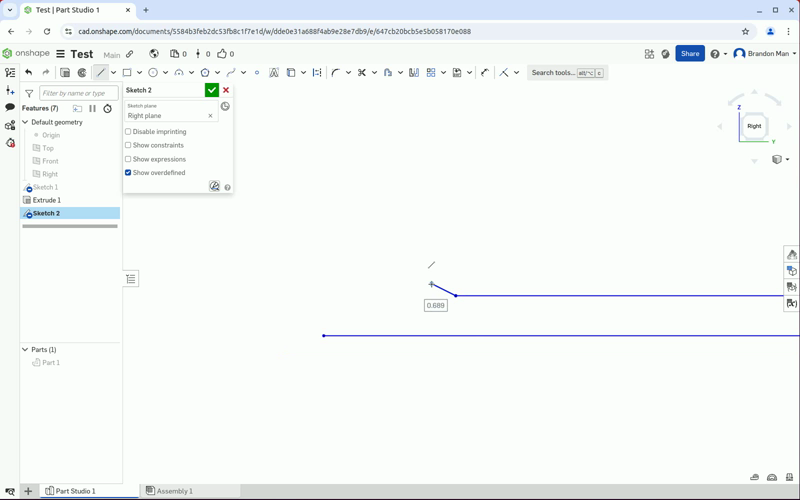
scroll(-6)
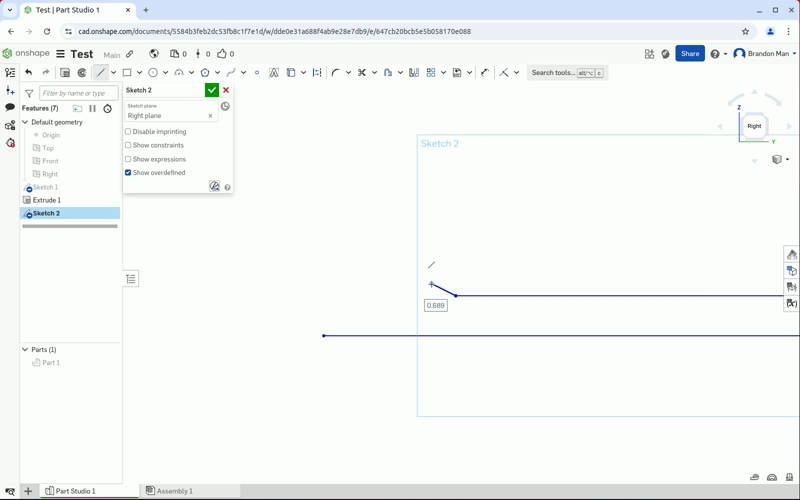
scroll(-6)
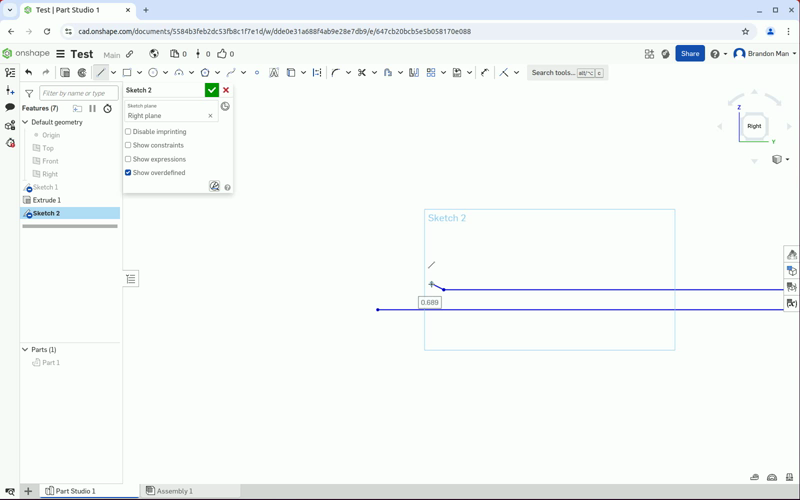
scroll(-6)
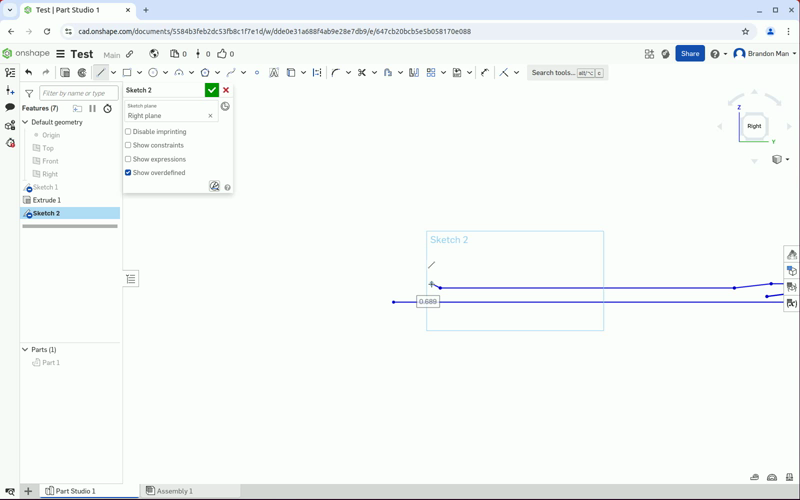
scroll(-6)
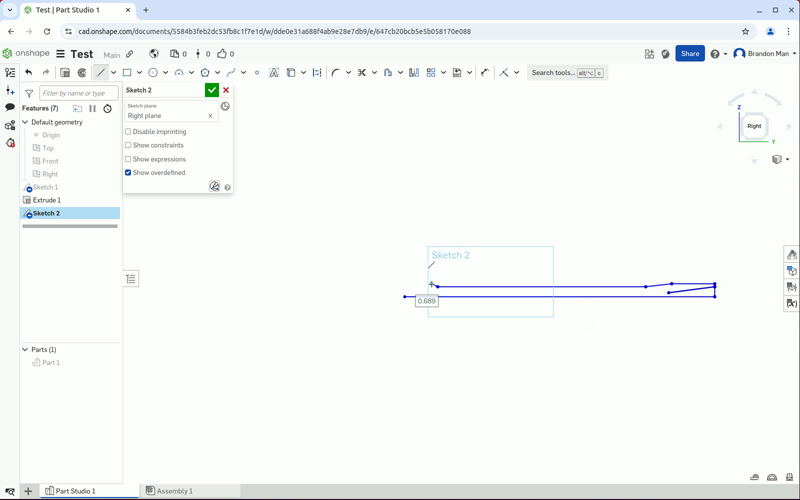
scroll(-6)
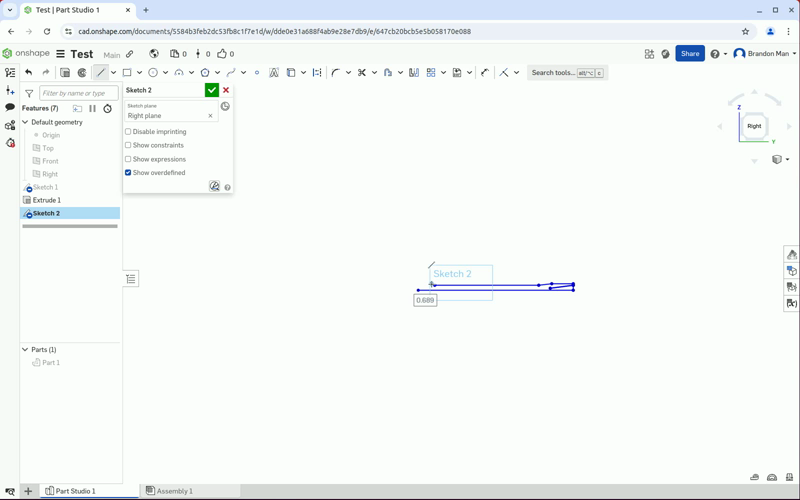
key_up(shift)
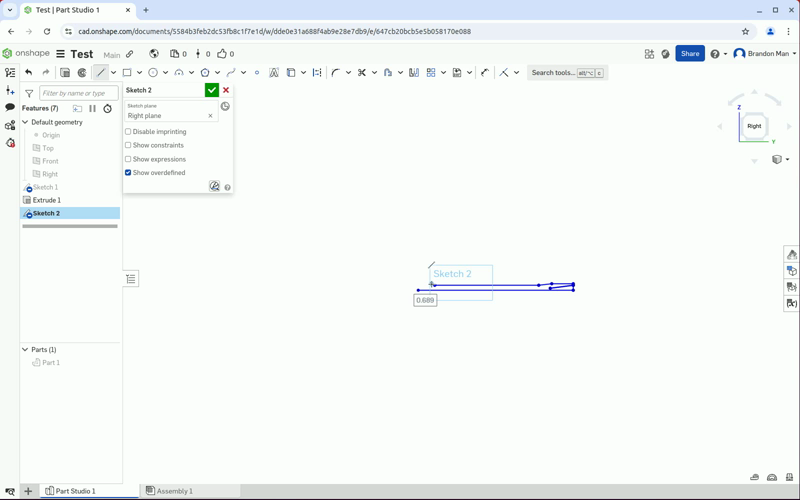
key_down(shift)
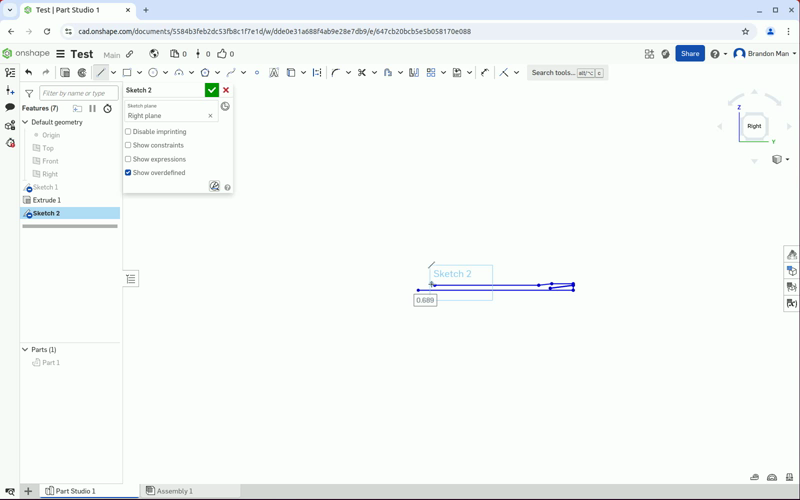
mouse_move(461, 283)
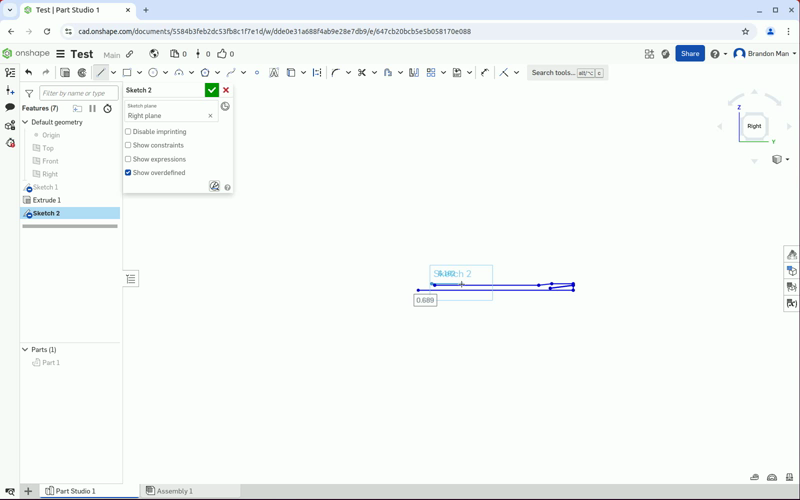
mouse_move(418, 283)
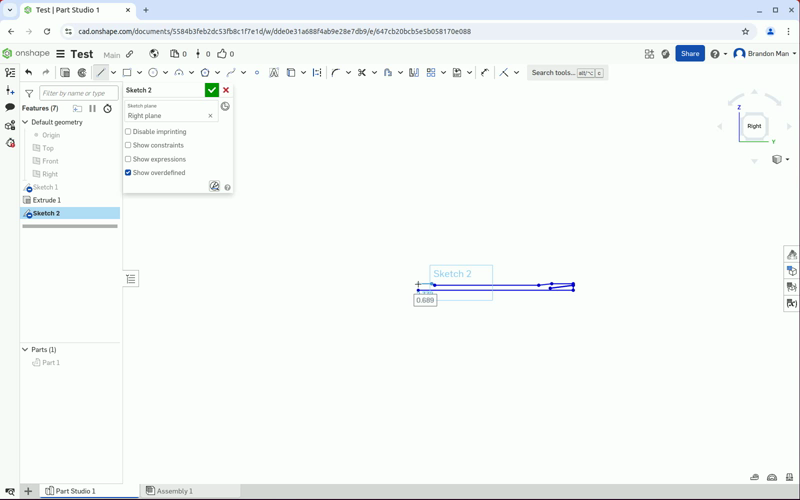
click(418, 283)
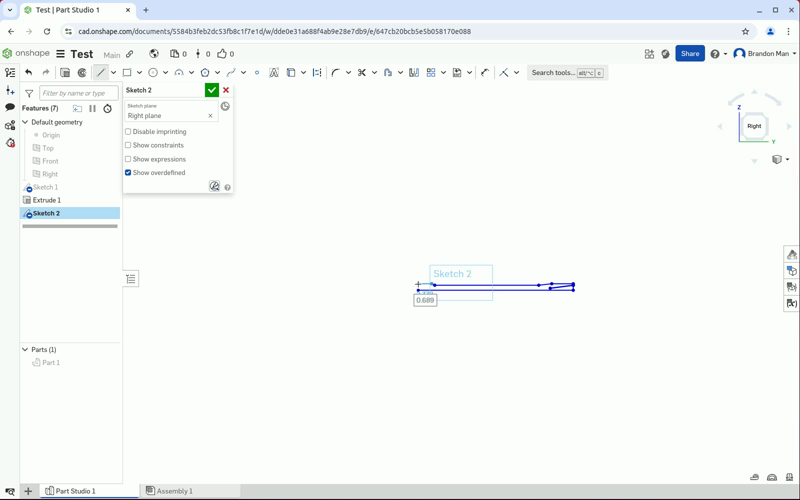
key_up(shift)
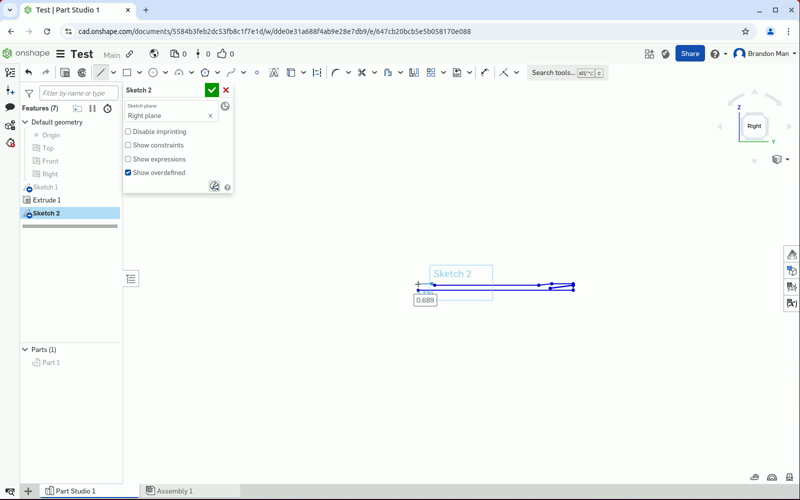
mouse_move(448, 283)
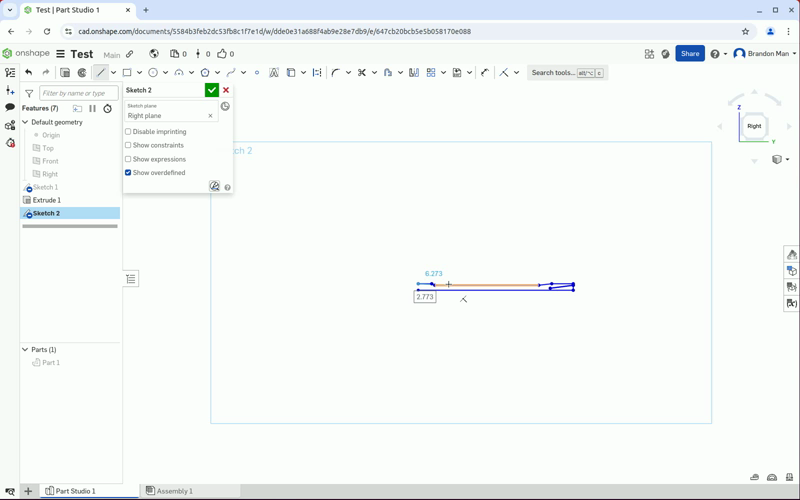
key_down(shift)
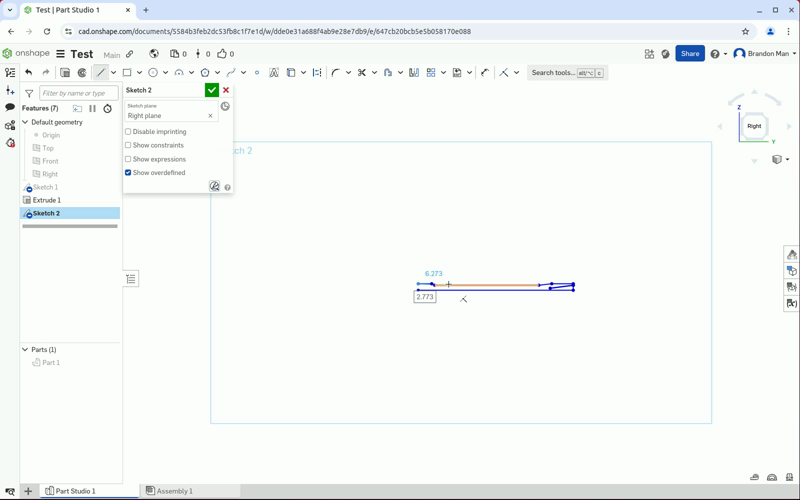
mouse_move(418, 290)
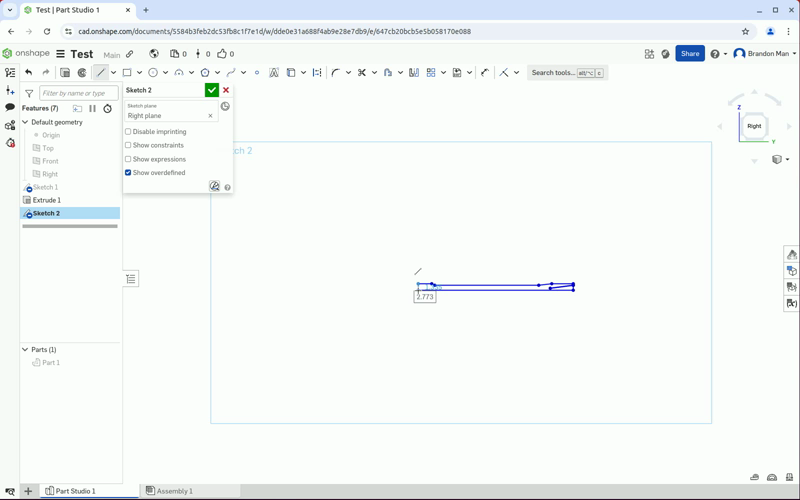
scroll(6)
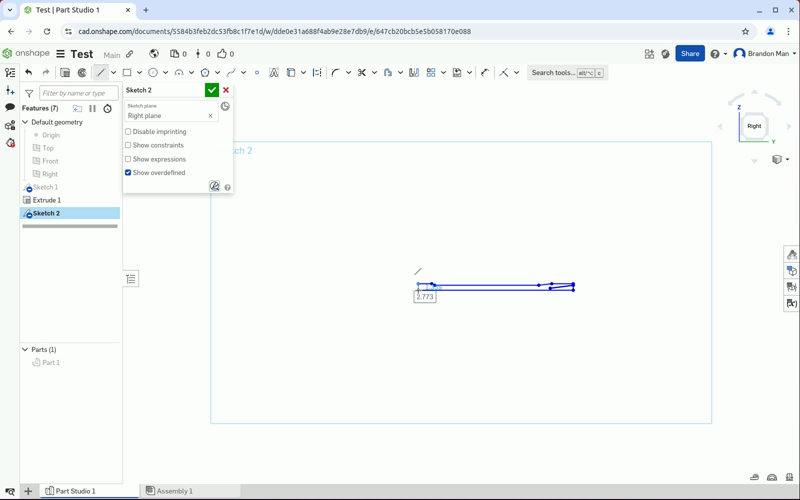
scroll(6)
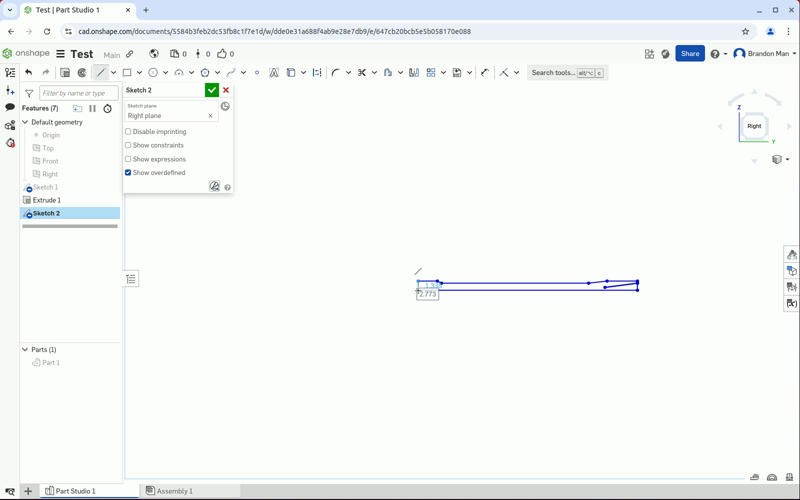
scroll(6)
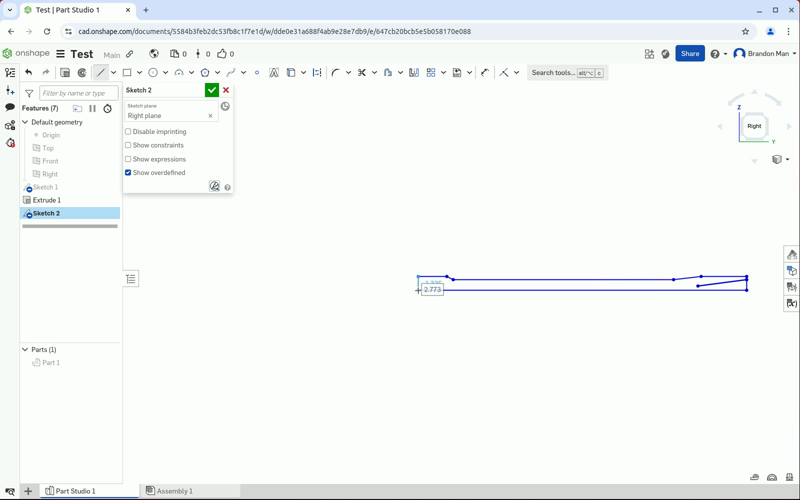
scroll(6)
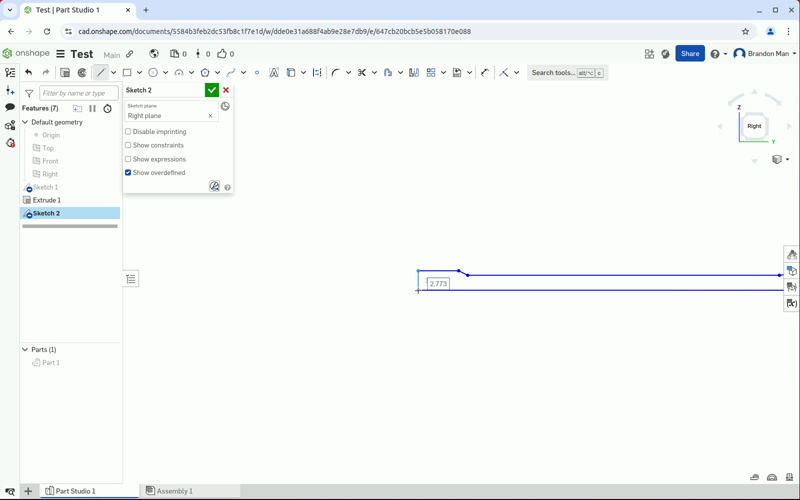
scroll(6)
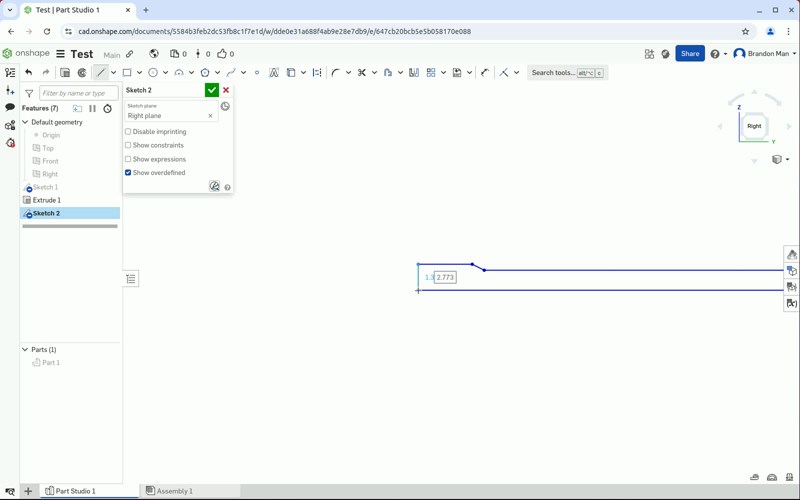
scroll(6)
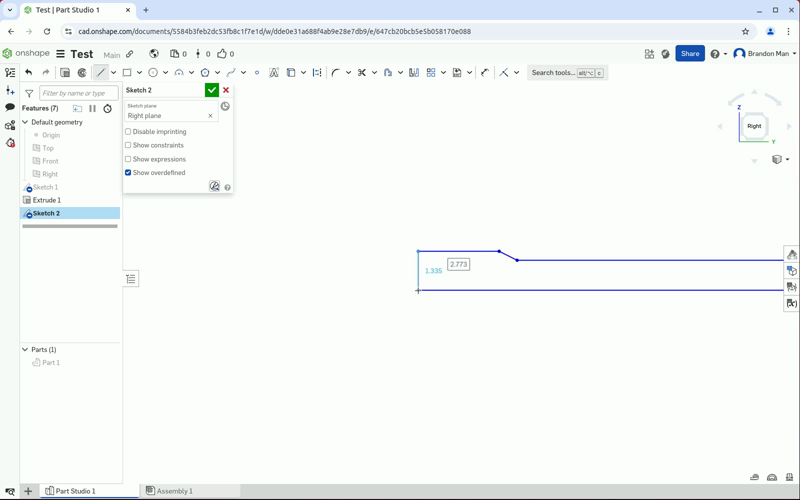
scroll(6)
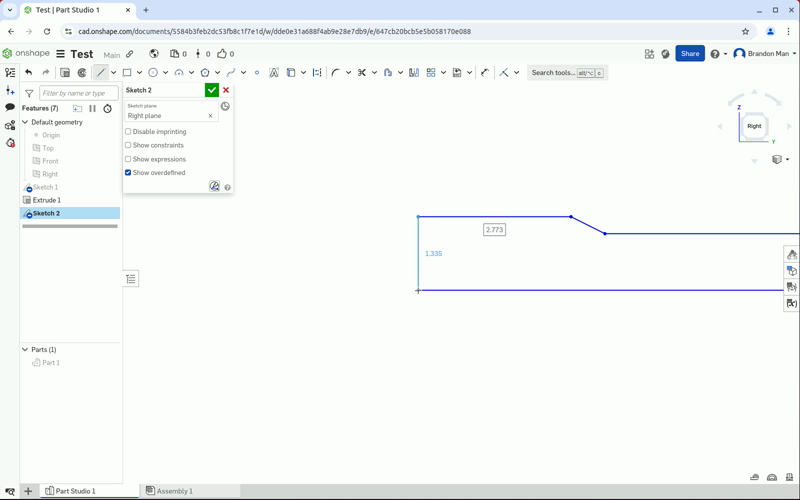
key_up(shift)
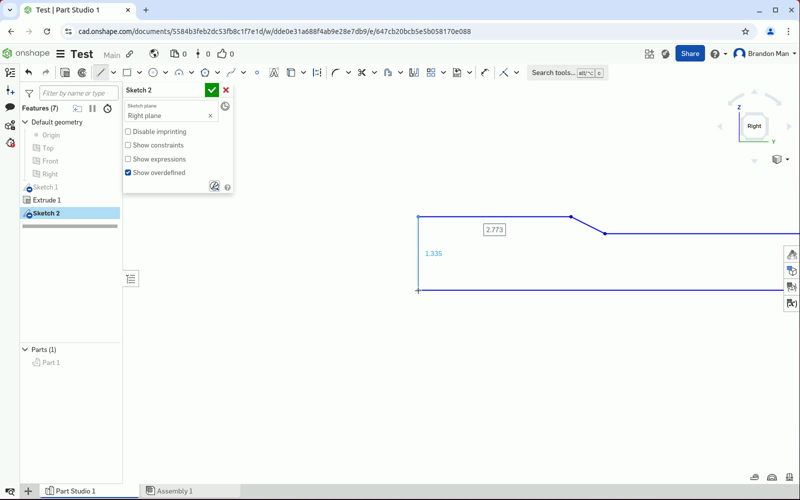
click(418, 290)
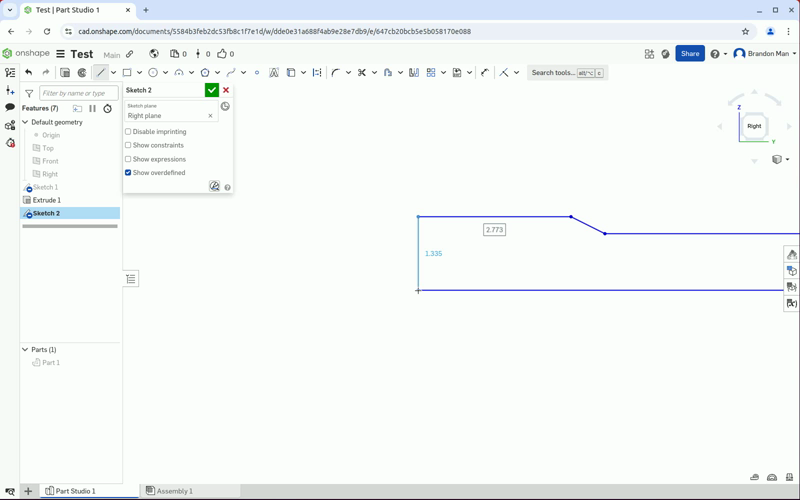
scroll(-6)
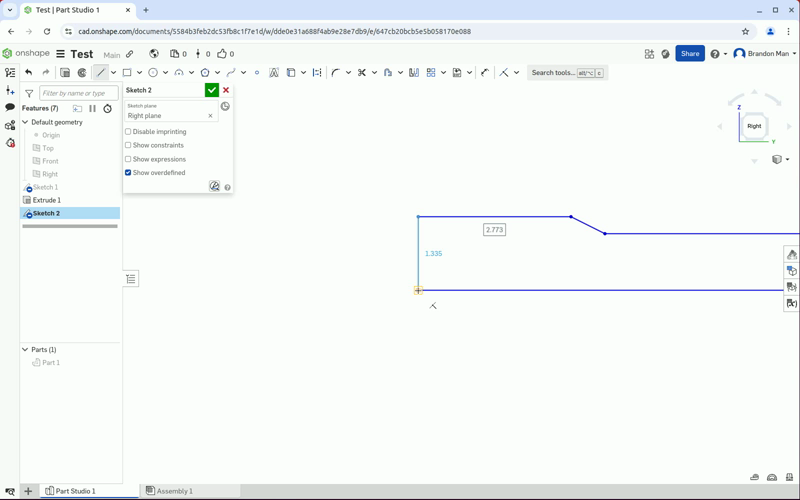
scroll(-6)
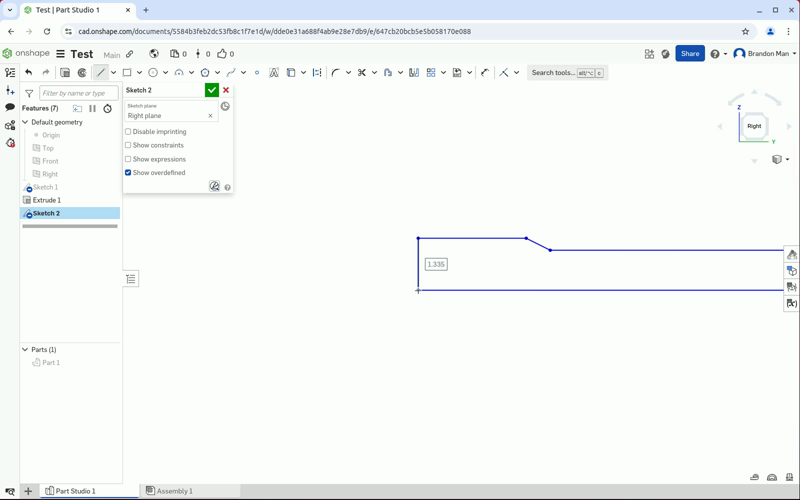
scroll(-6)
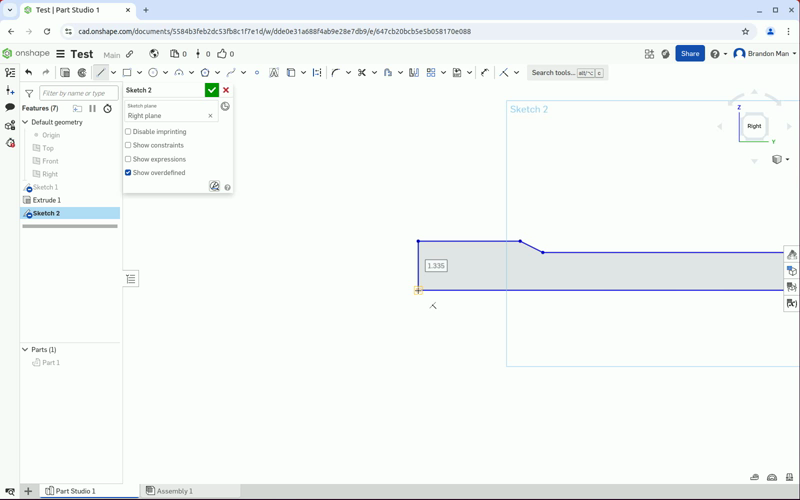
scroll(-6)
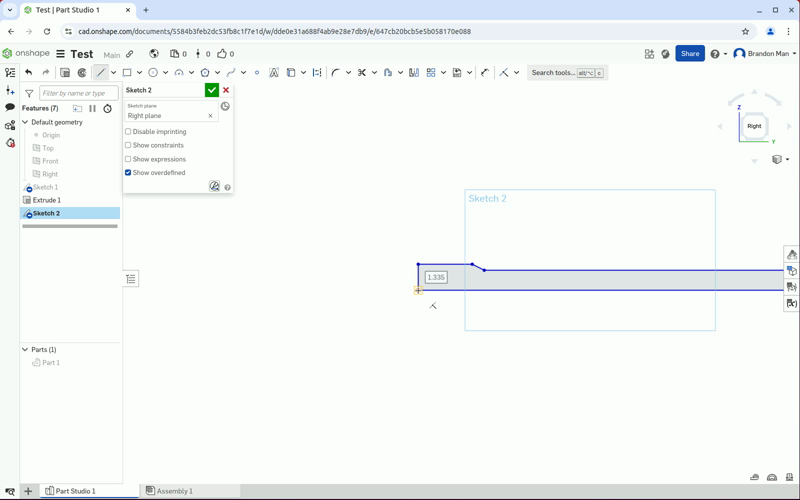
scroll(-6)
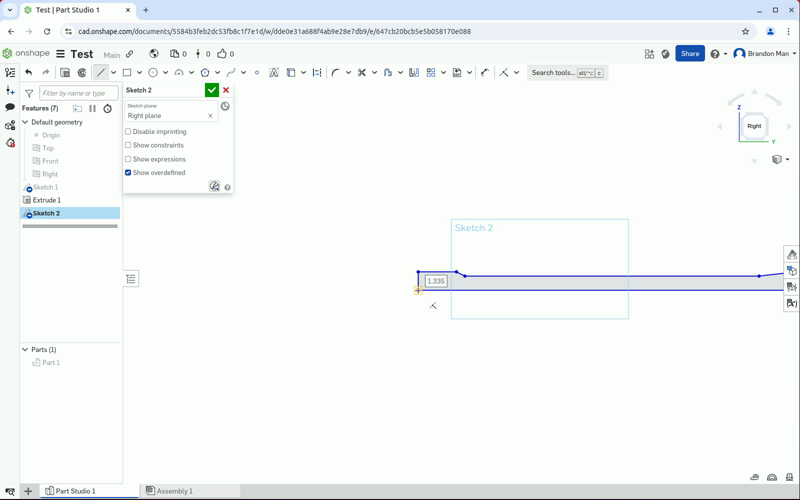
scroll(-6)
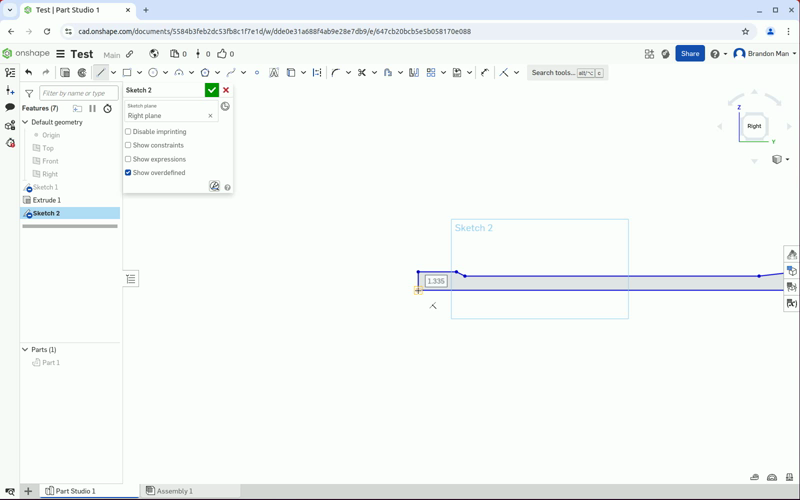
scroll(-6)
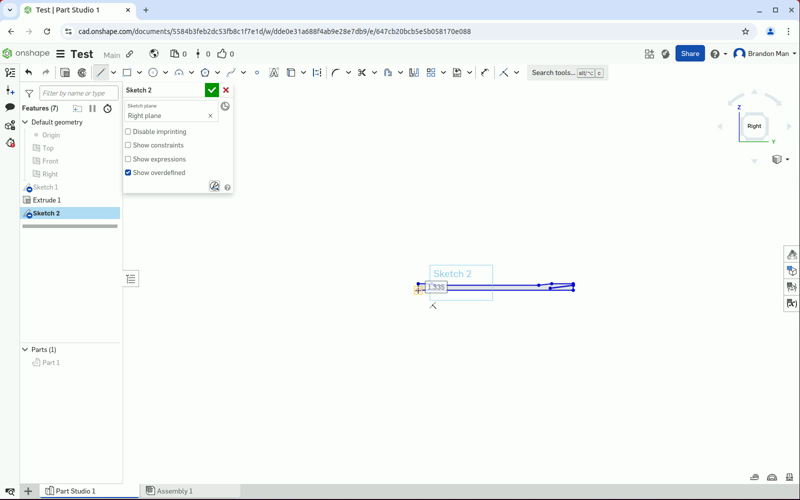
key(esc)
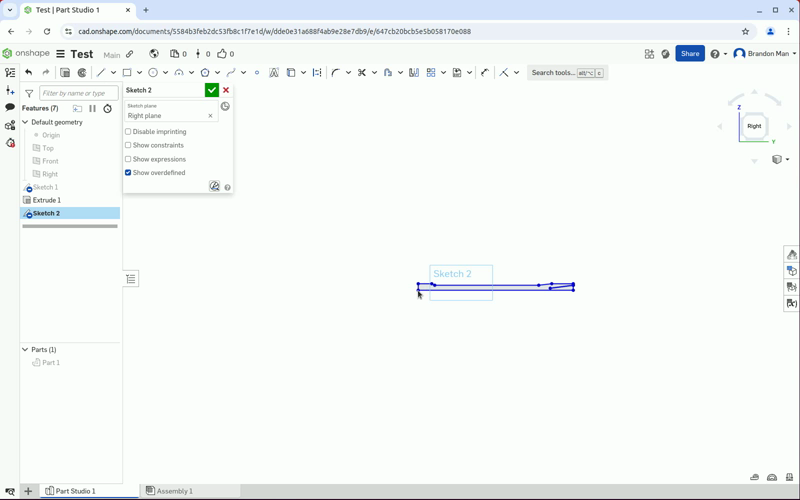
key(l)
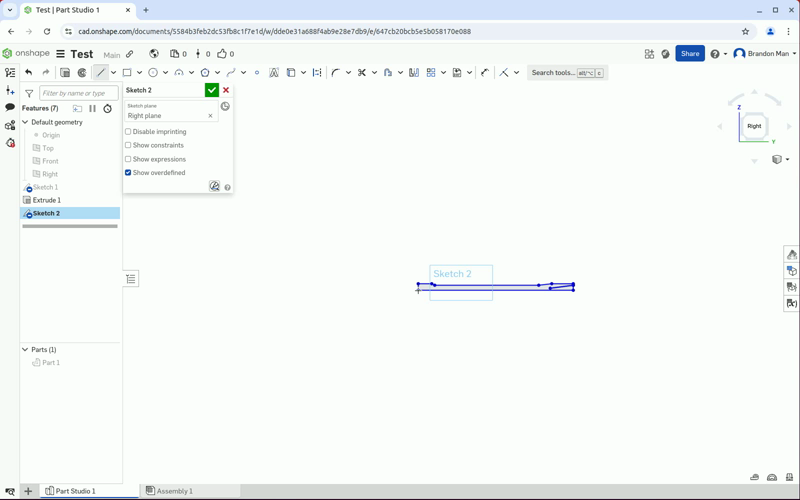
key_down(shift)
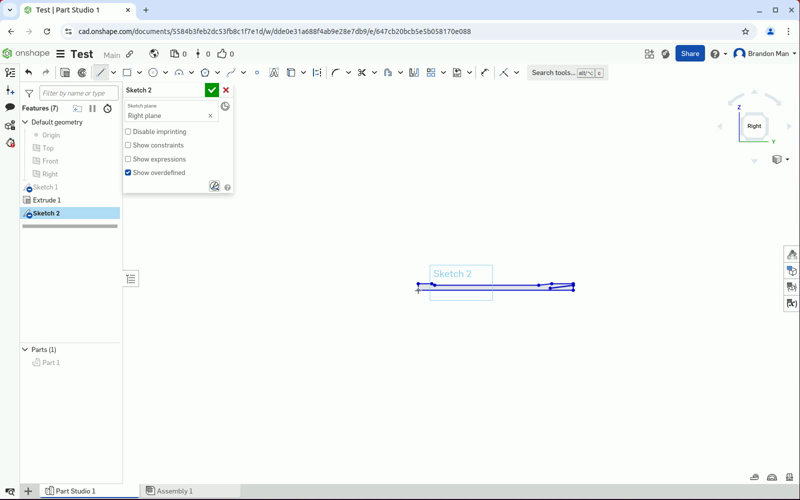
mouse_move(447, 288)
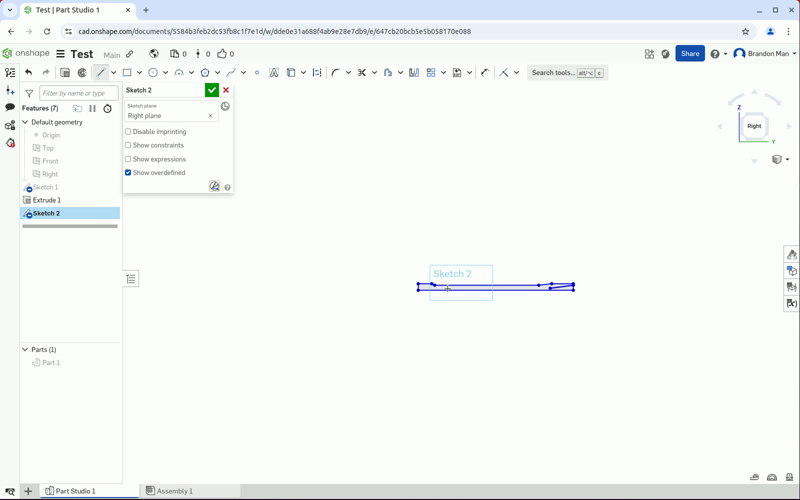
click(447, 288)
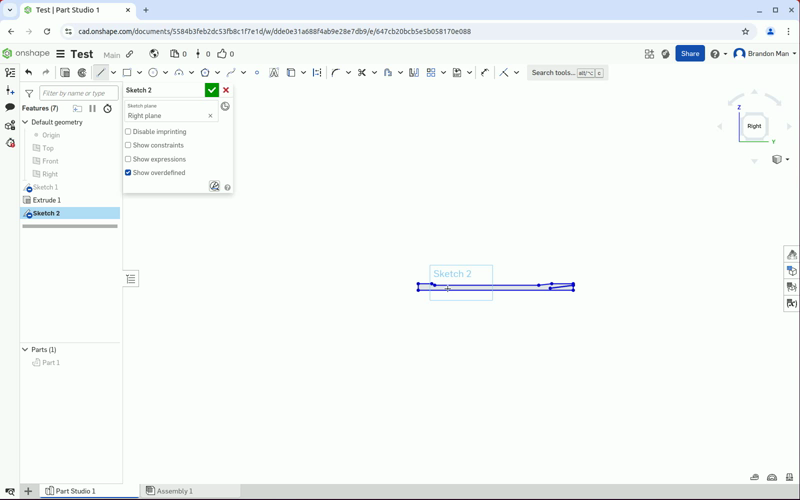
key_up(shift)
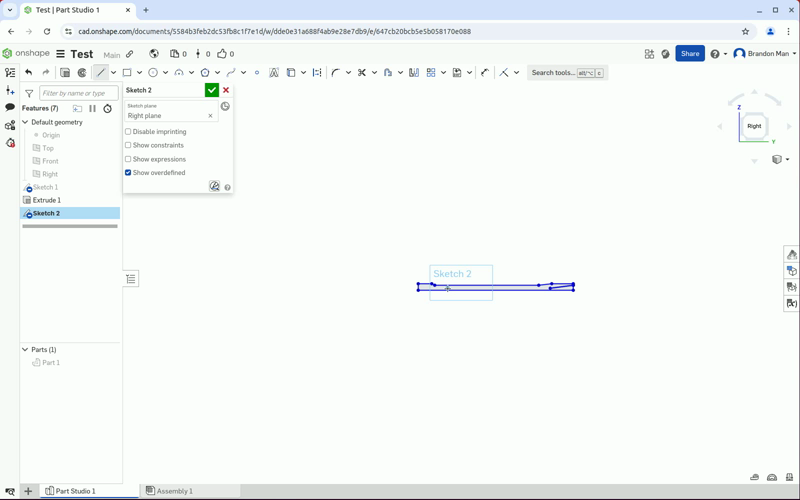
key_down(shift)
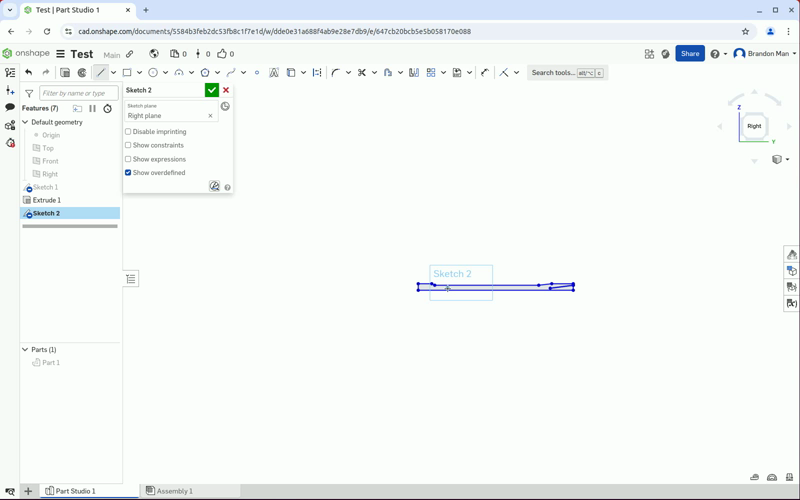
mouse_move(477, 288)
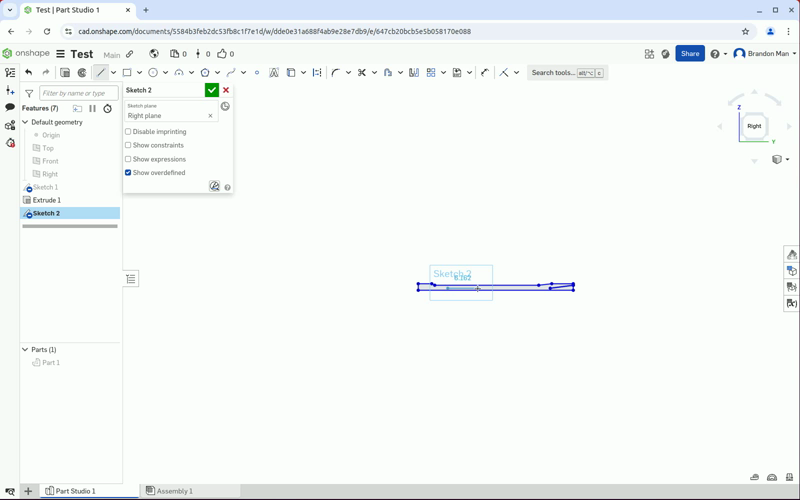
mouse_move(499, 288)
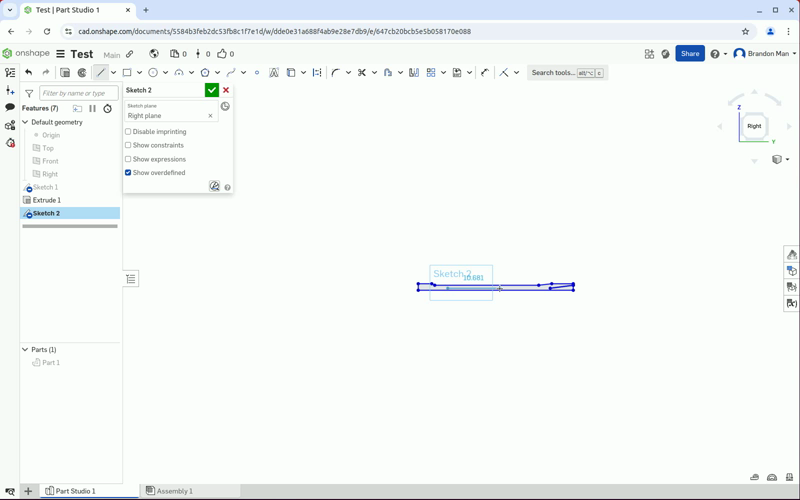
click(499, 288)
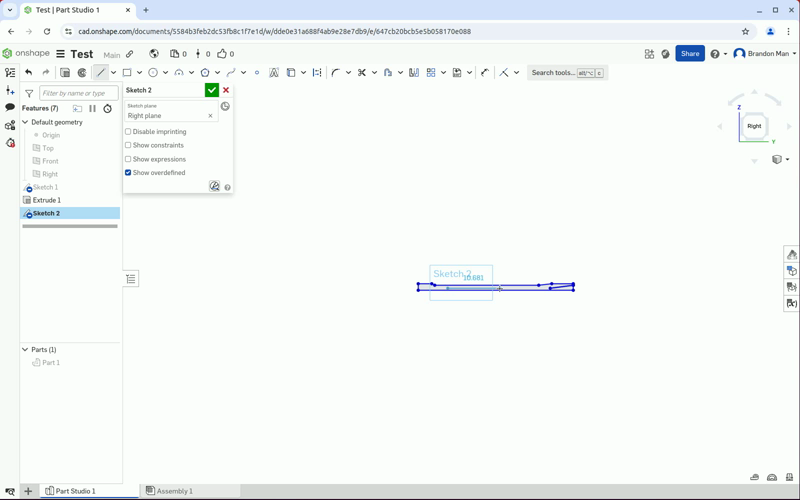
key_up(shift)
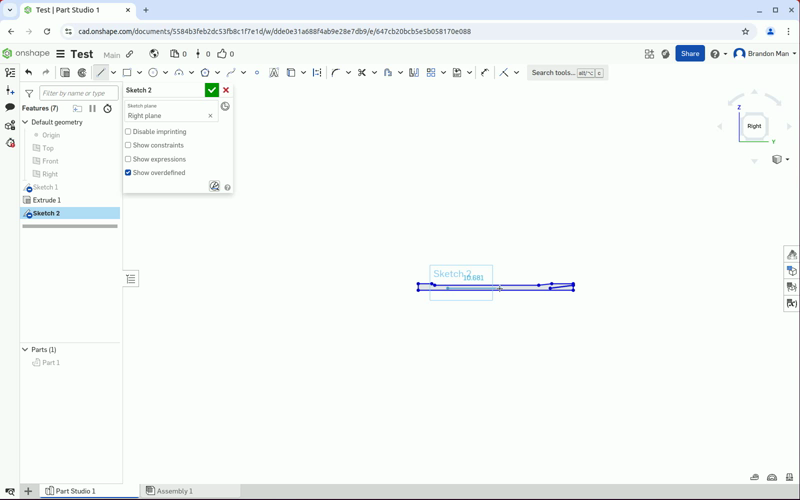
key_down(shift)
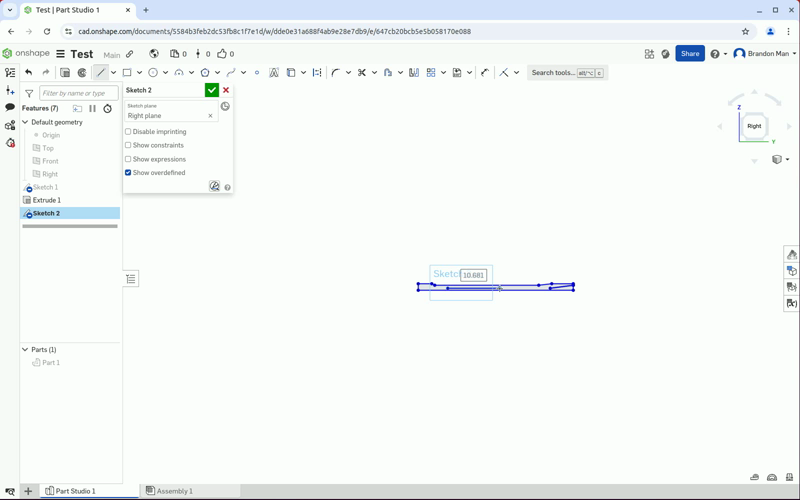
mouse_move(529, 288)
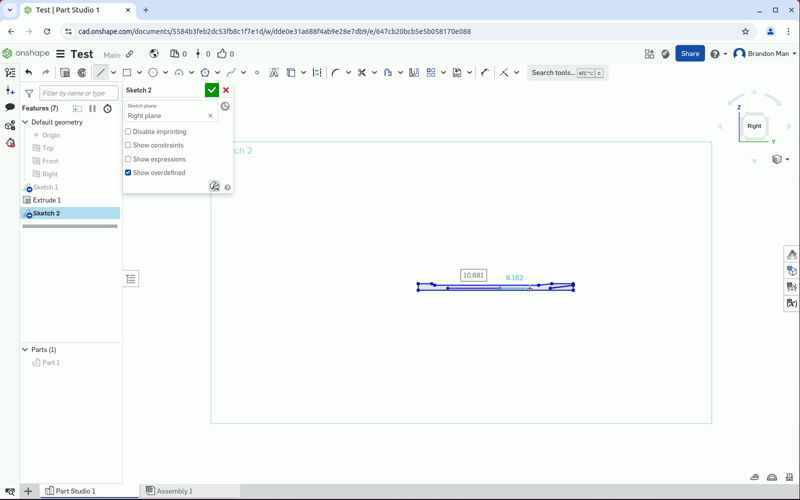
mouse_move(499, 286)
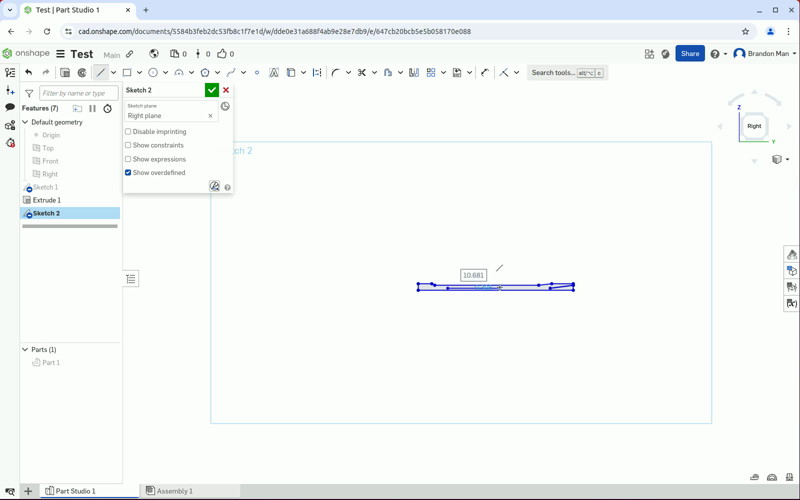
scroll(6)
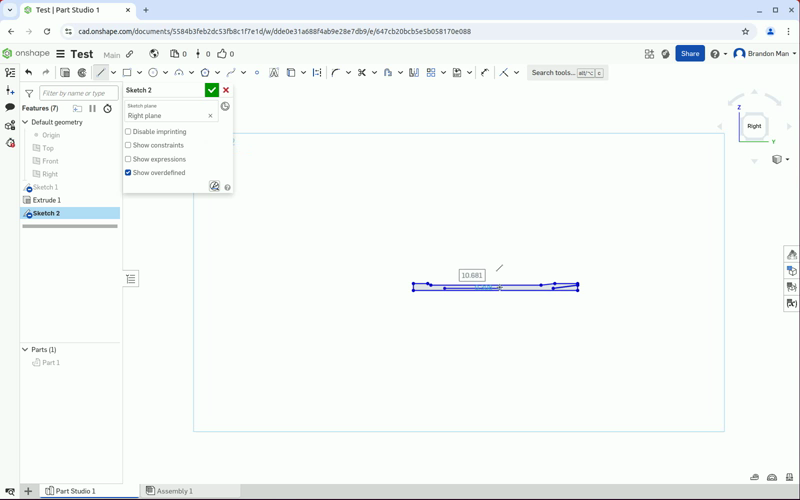
scroll(6)
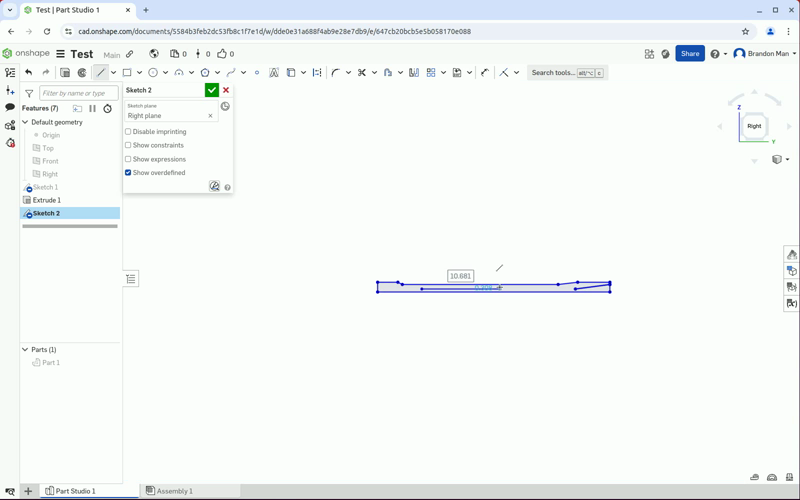
scroll(6)
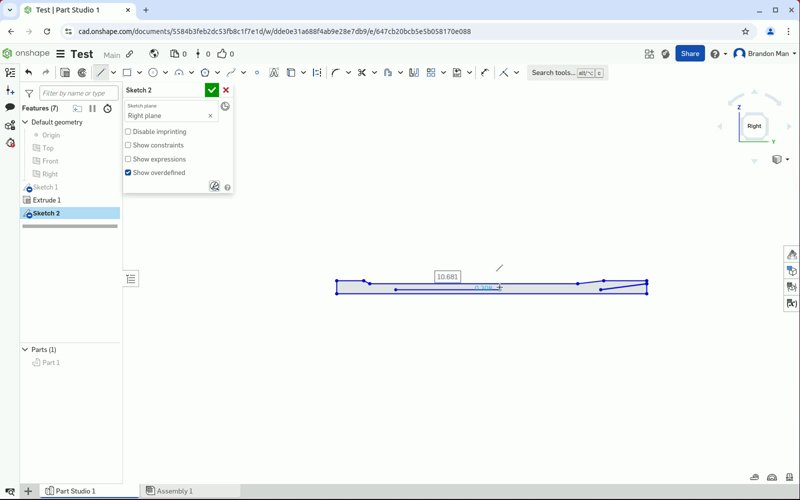
scroll(6)
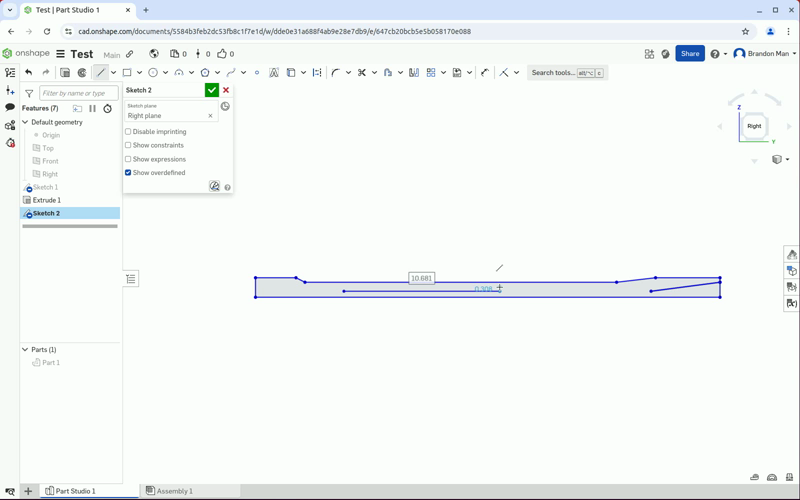
scroll(6)
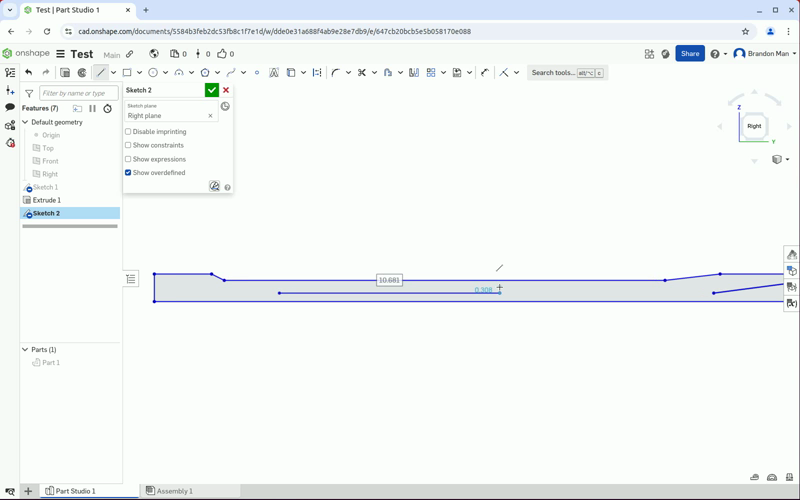
scroll(6)
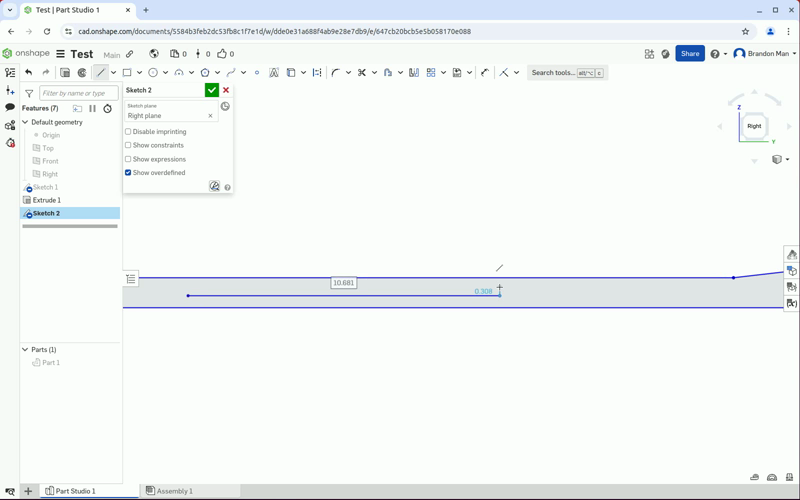
scroll(6)
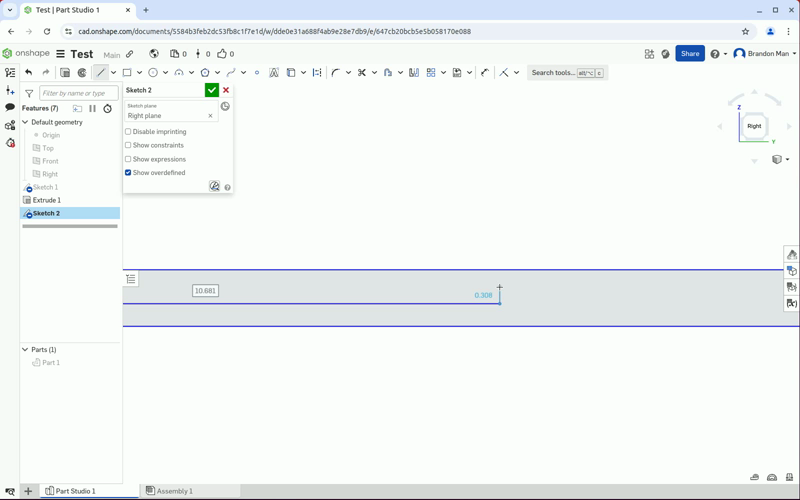
click(499, 286)
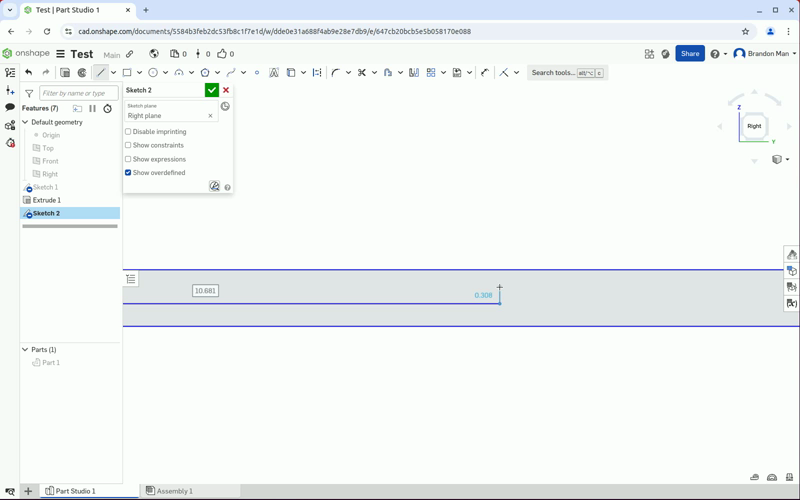
scroll(-6)
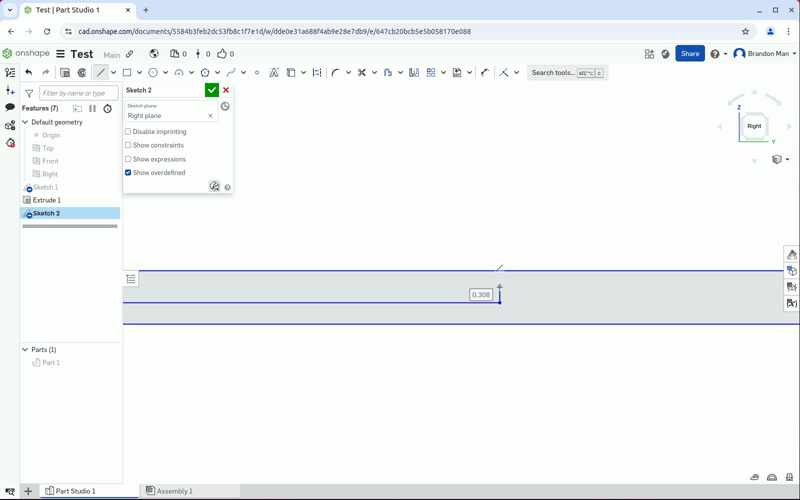
scroll(-6)
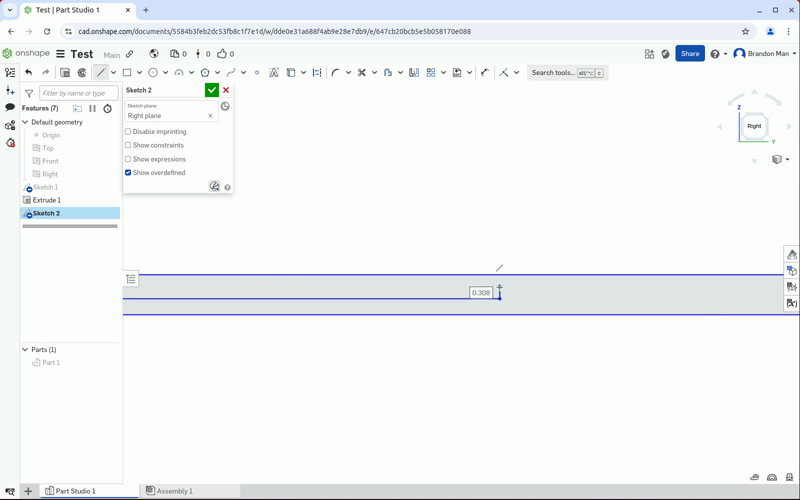
scroll(-6)
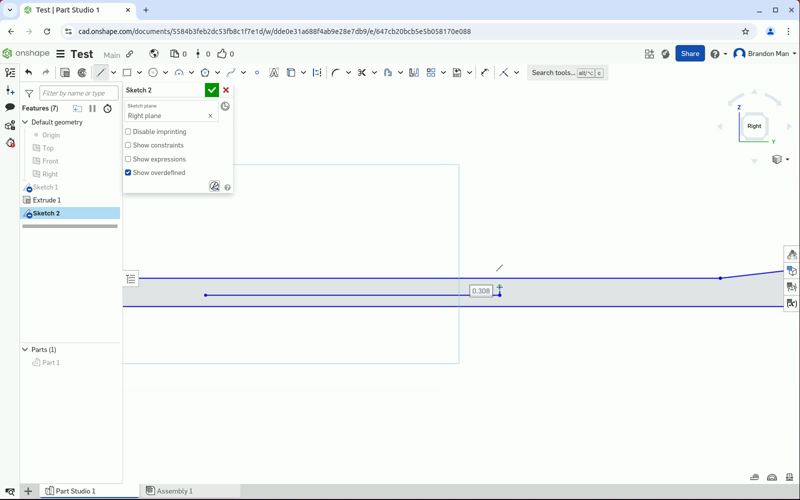
scroll(-6)
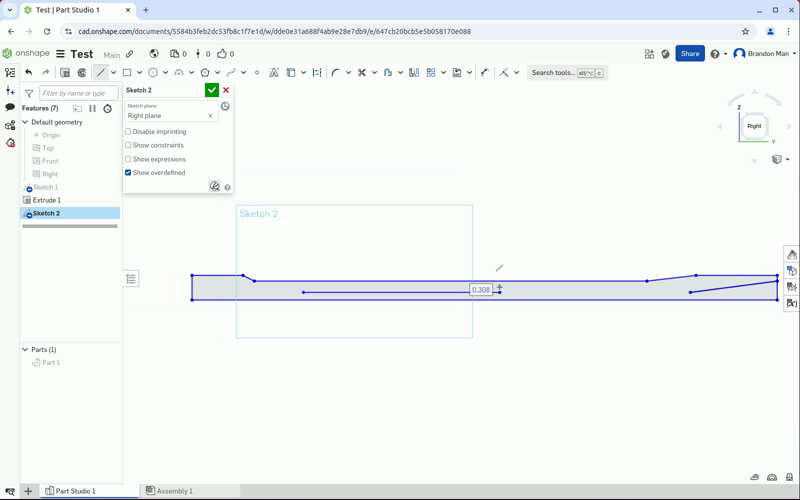
scroll(-6)
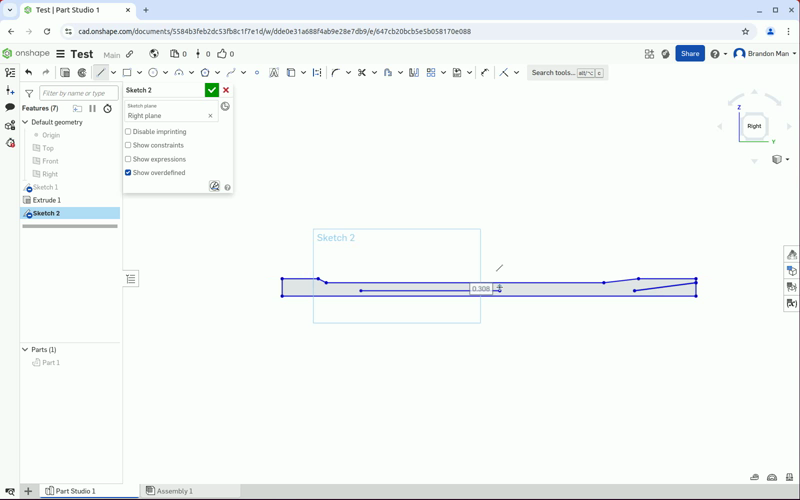
scroll(-6)
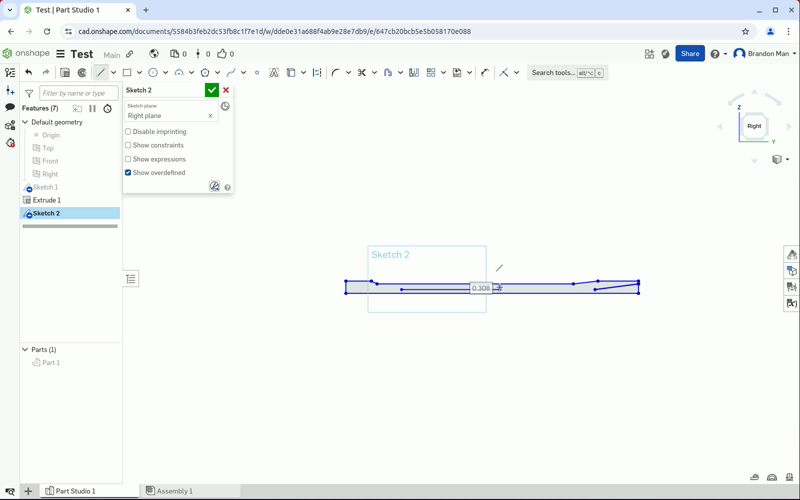
scroll(-6)
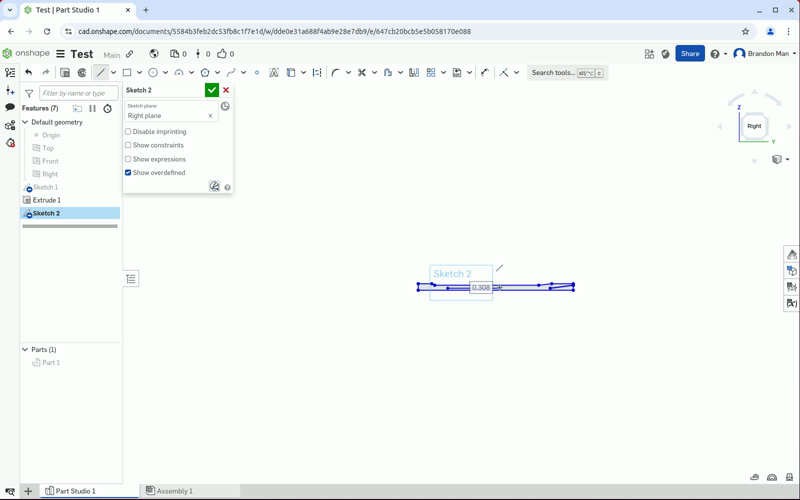
key_up(shift)
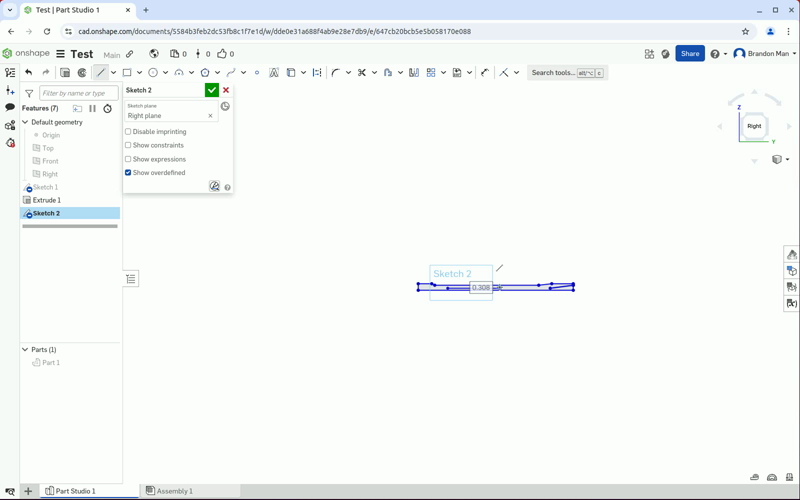
key_down(shift)
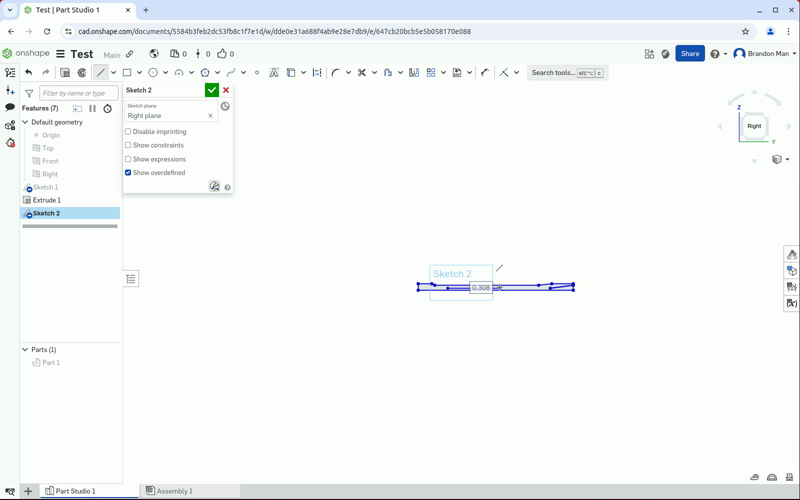
mouse_move(529, 286)
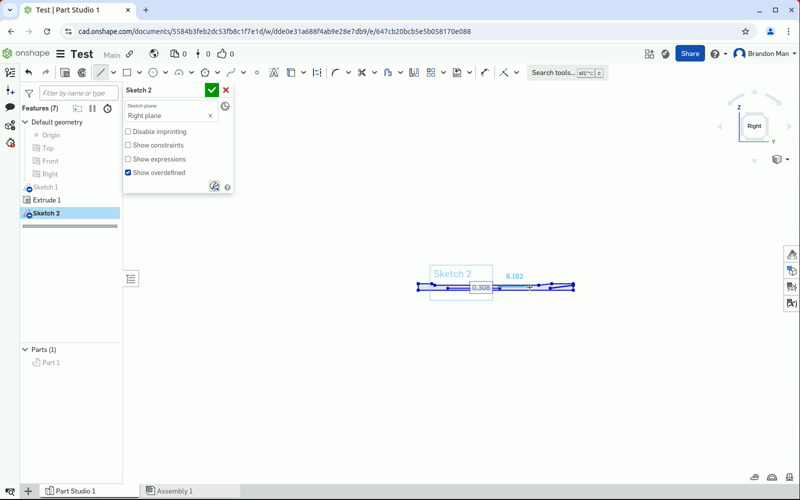
mouse_move(447, 286)
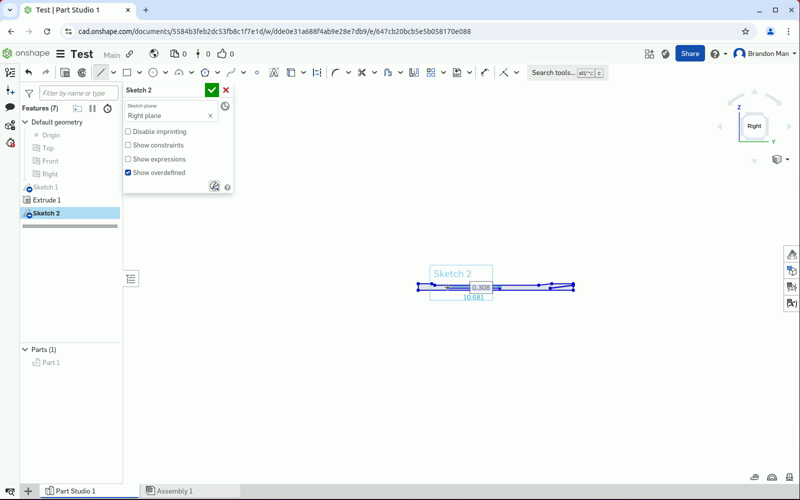
scroll(6)
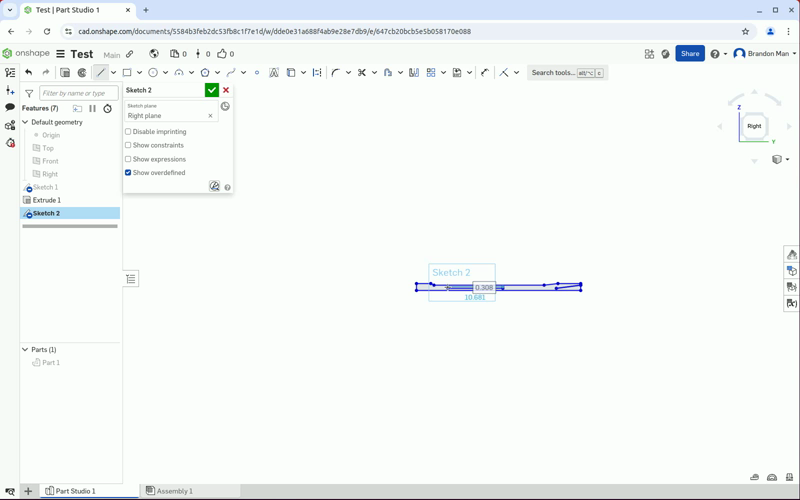
scroll(6)
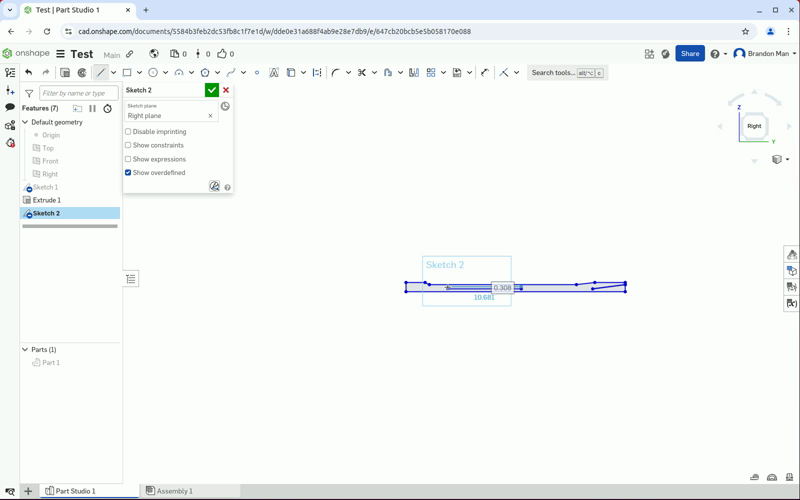
scroll(6)
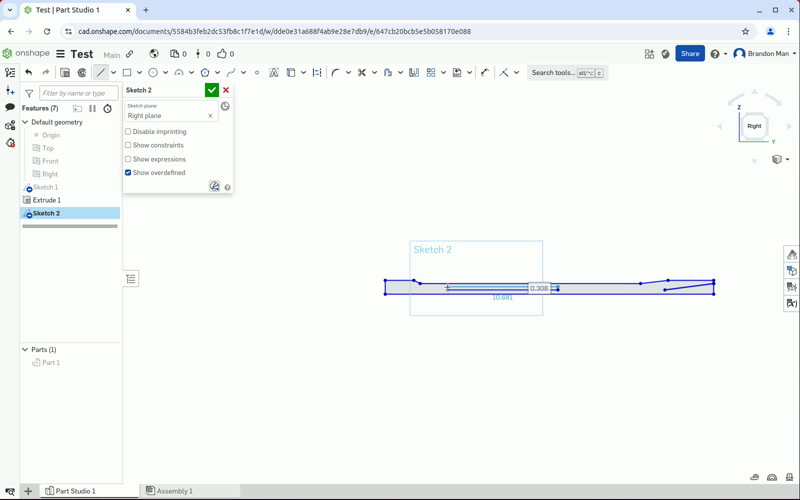
scroll(6)
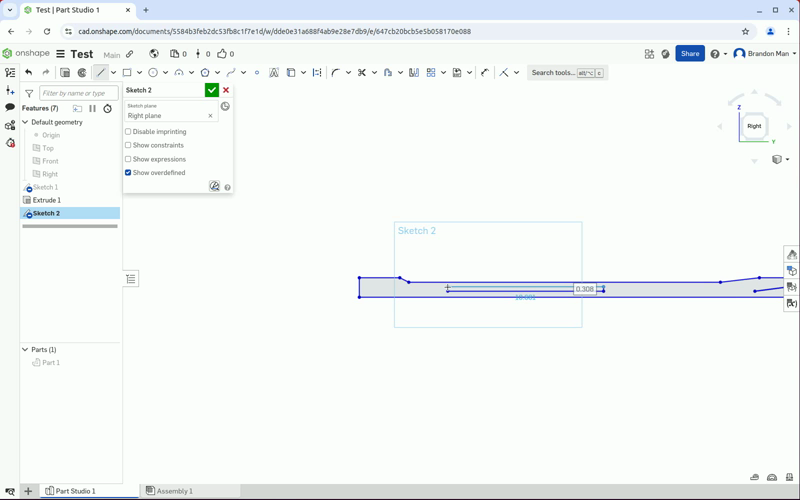
scroll(6)
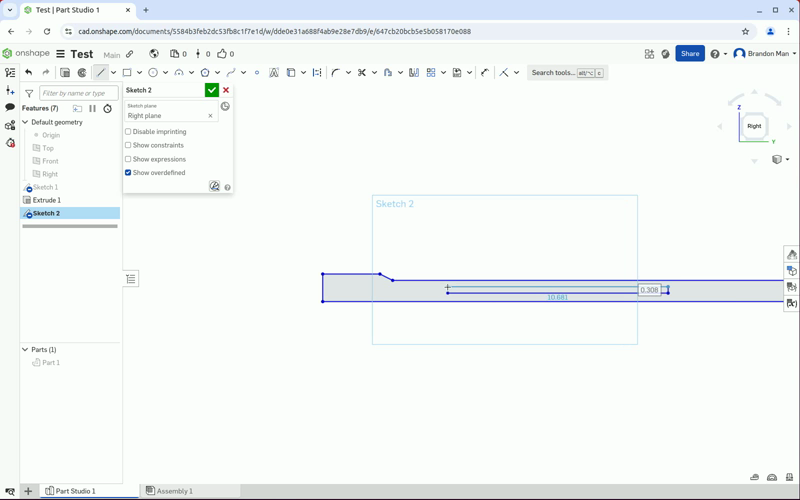
scroll(6)
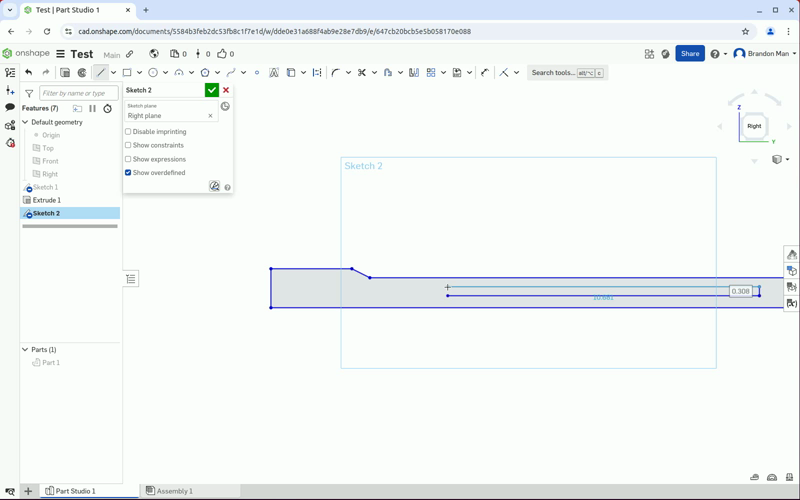
scroll(6)
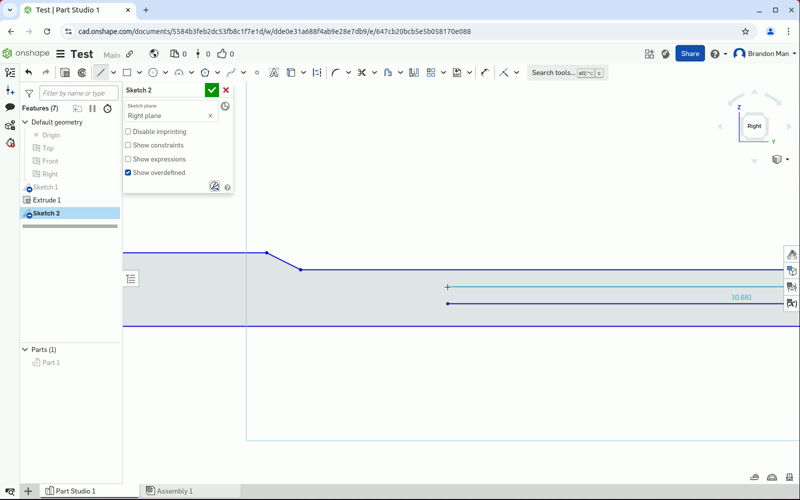
click(447, 286)
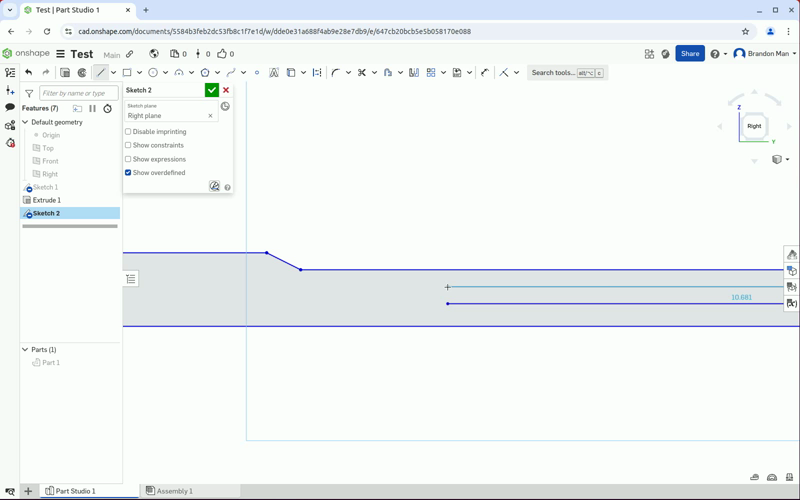
scroll(-6)
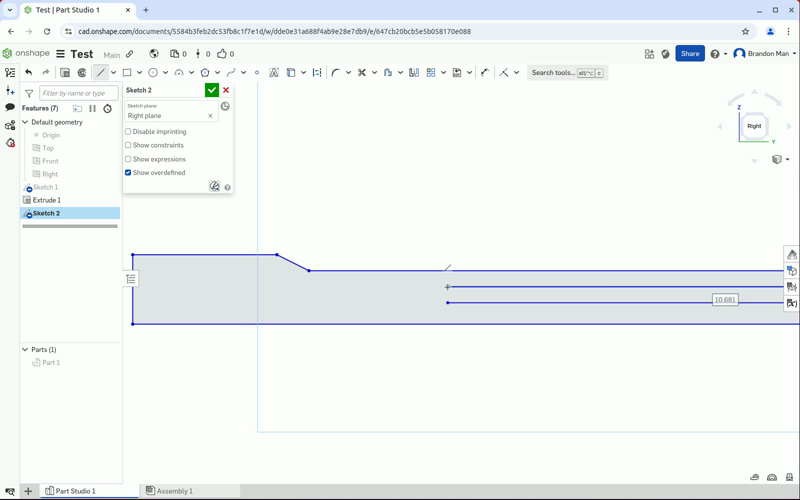
scroll(-6)
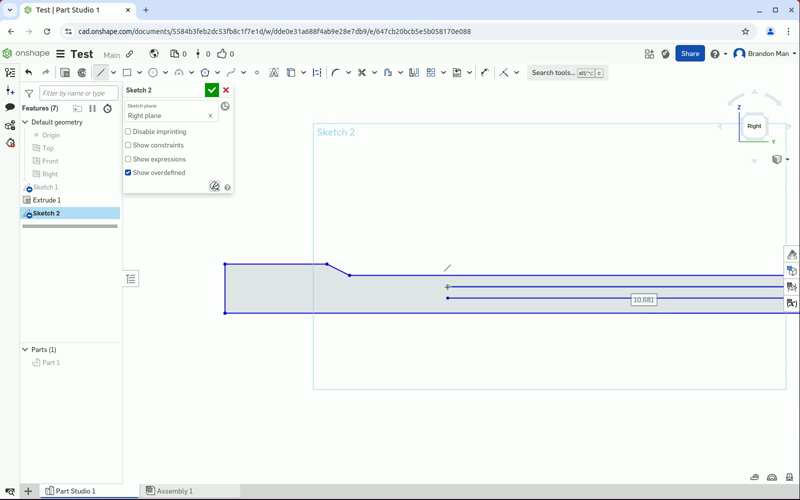
scroll(-6)
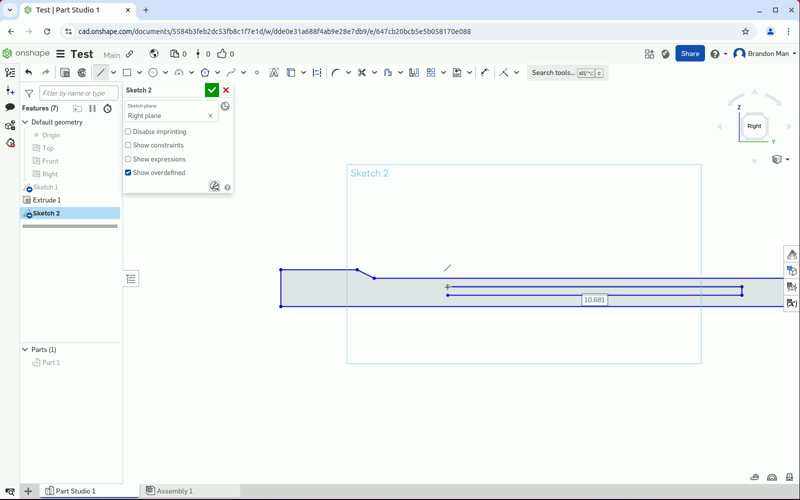
scroll(-6)
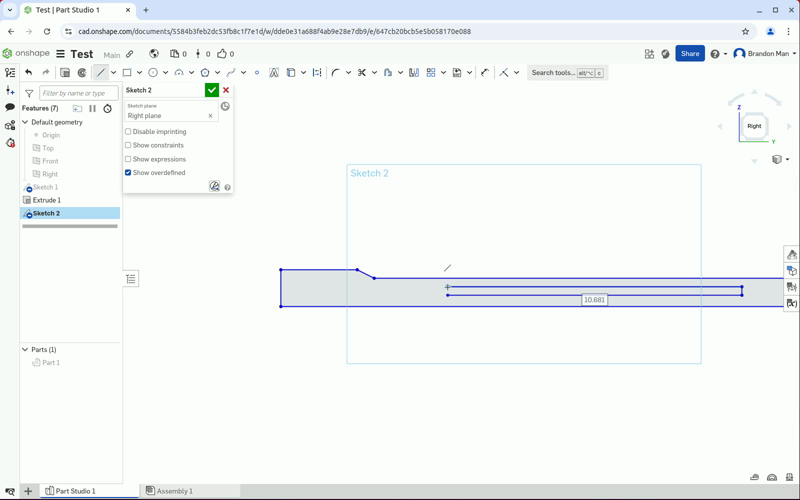
scroll(-6)
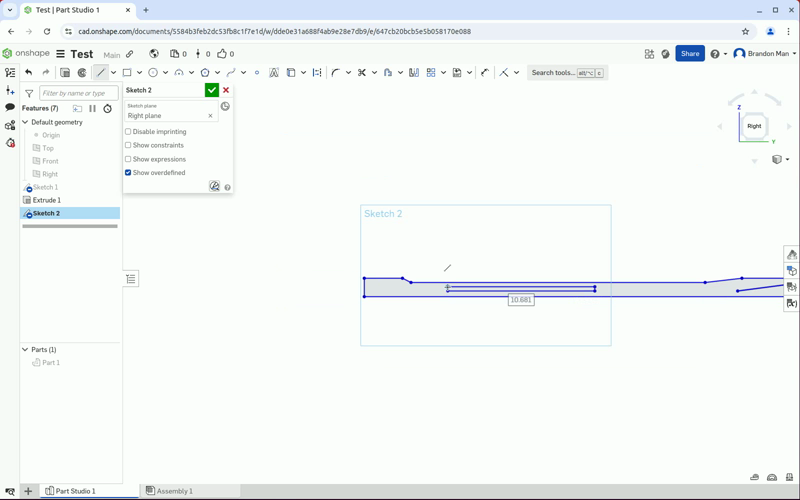
scroll(-6)
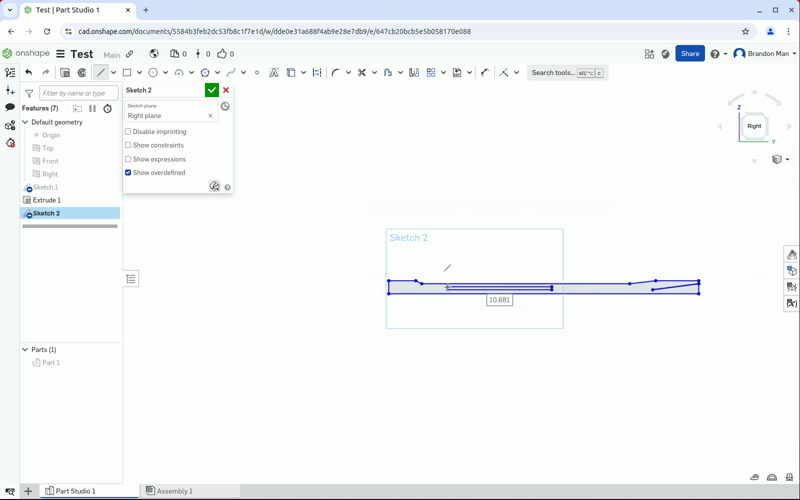
scroll(-6)
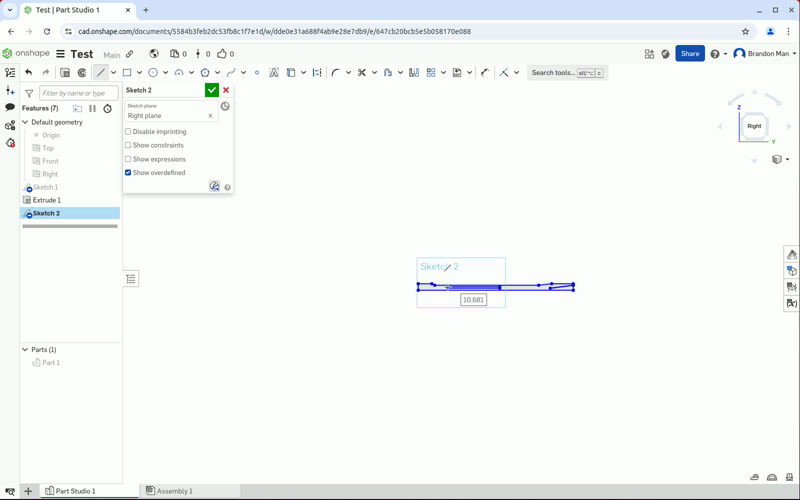
key_up(shift)
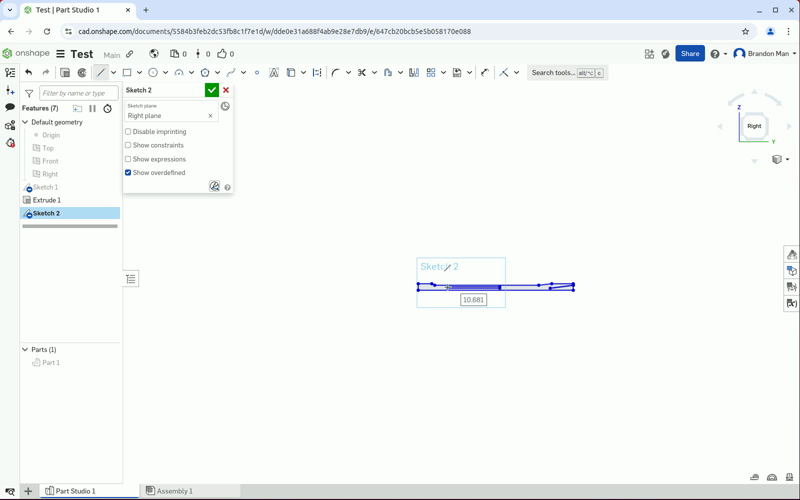
mouse_move(477, 286)
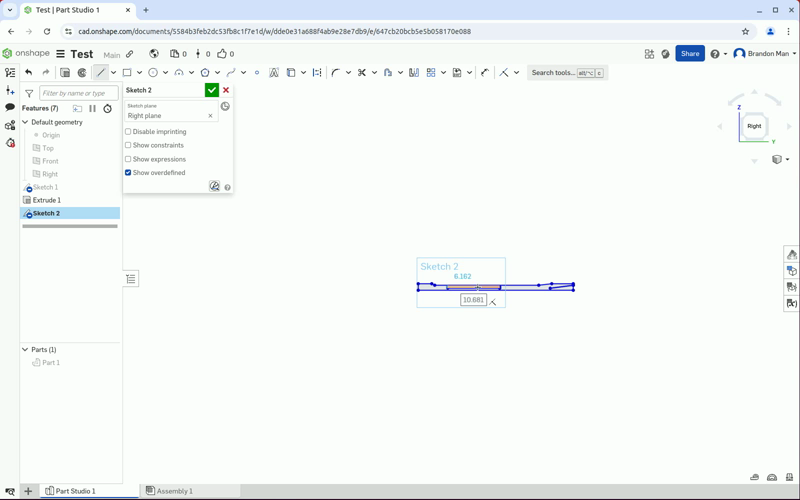
key_down(shift)
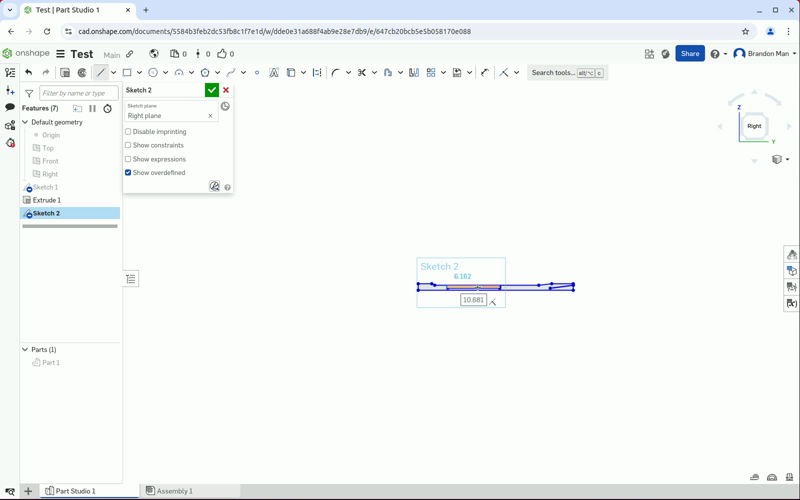
mouse_move(447, 288)
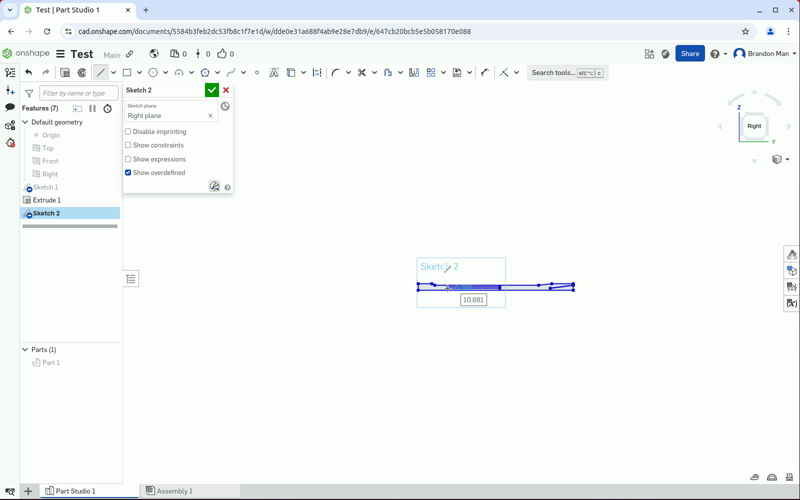
scroll(6)
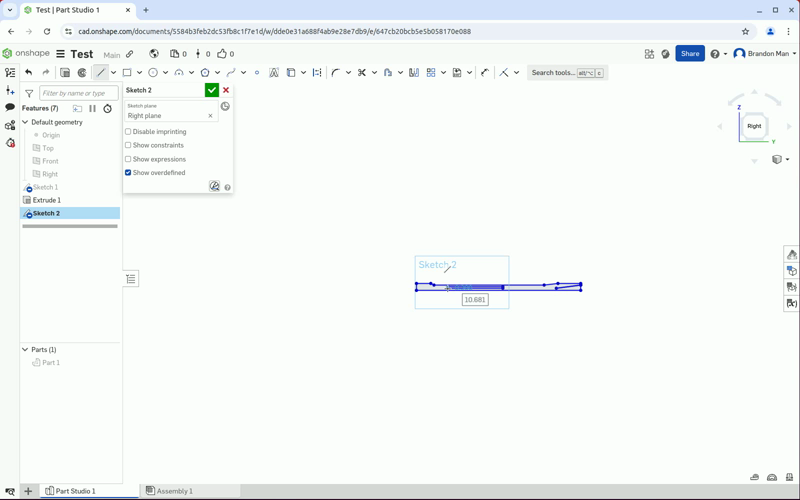
scroll(6)
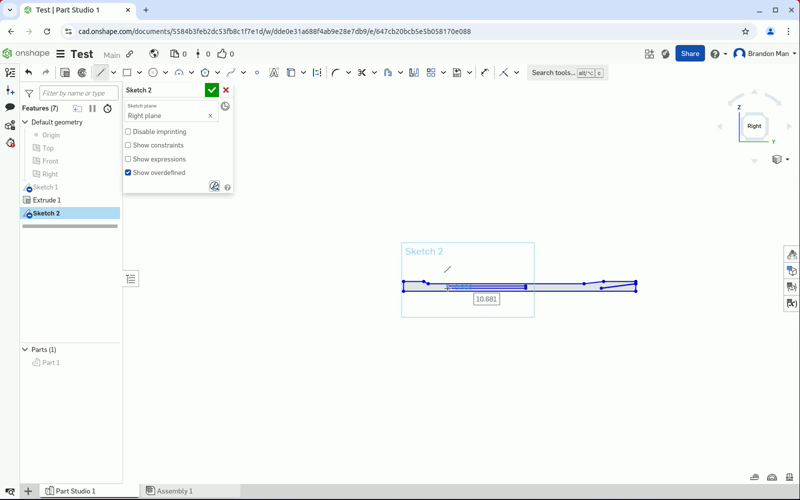
scroll(6)
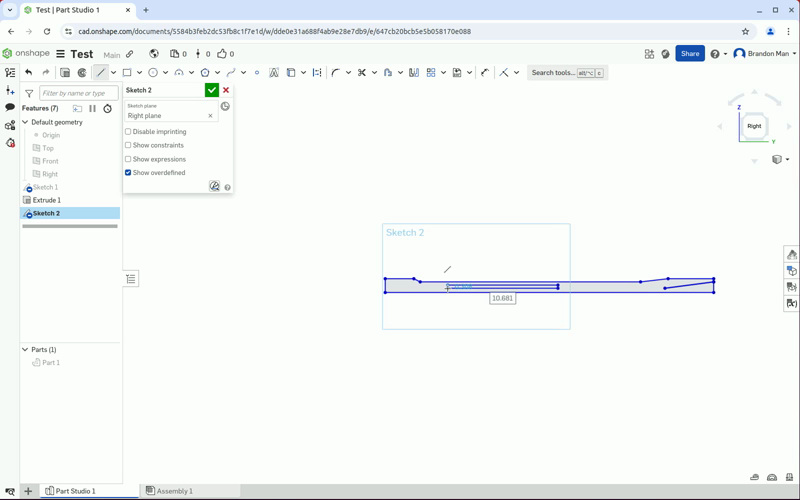
scroll(6)
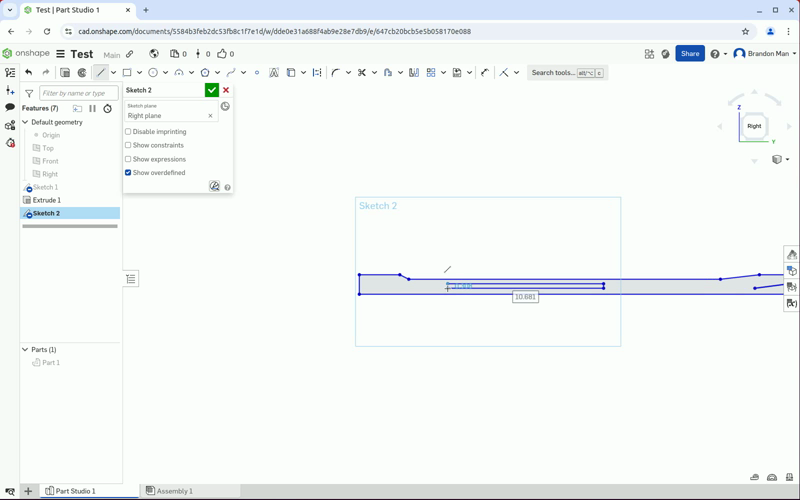
scroll(6)
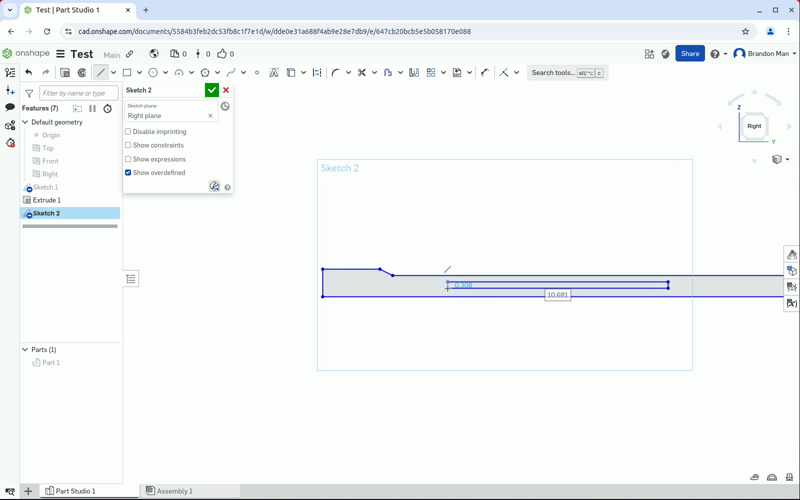
scroll(6)
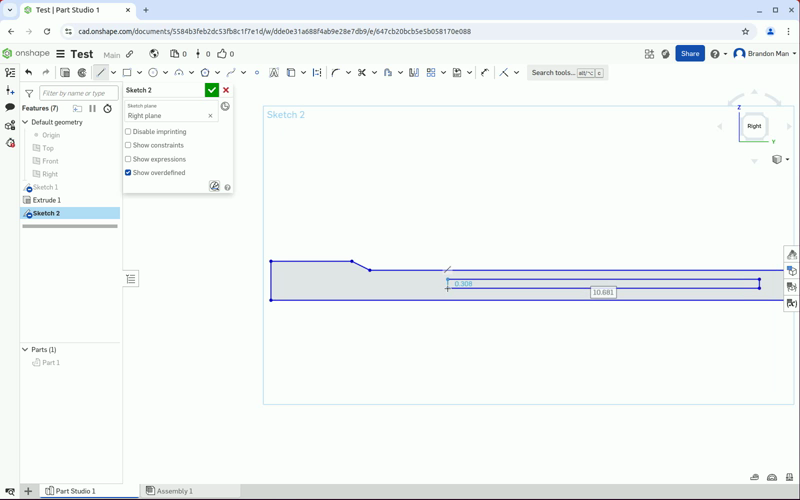
scroll(6)
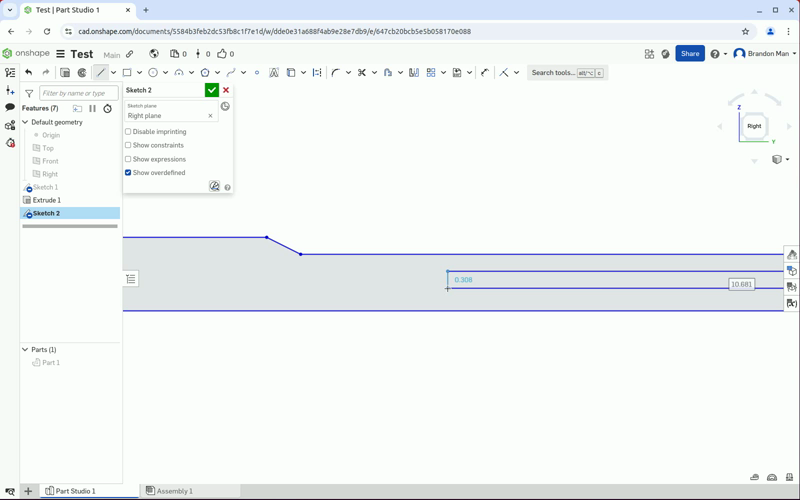
key_up(shift)
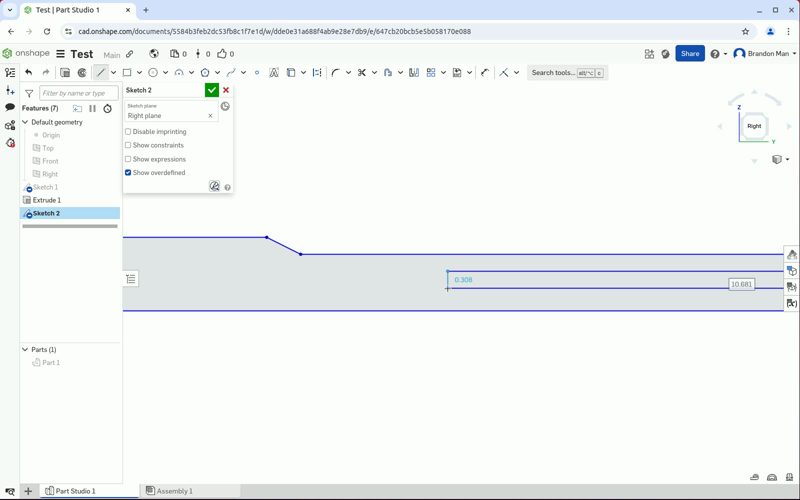
click(447, 288)
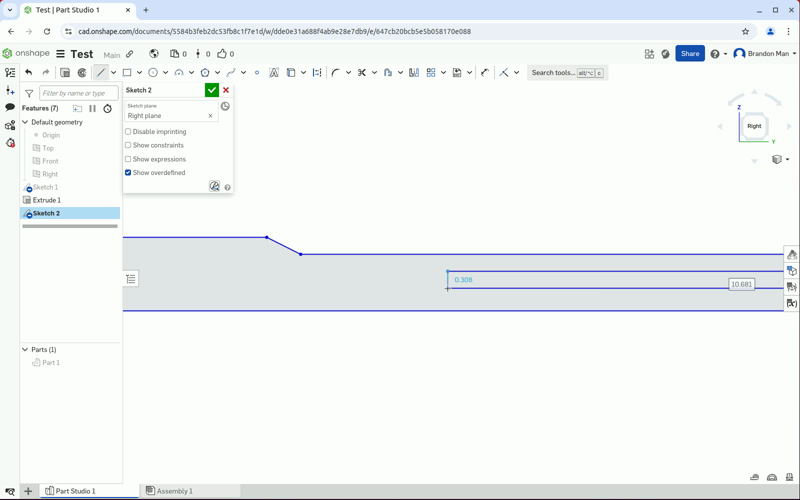
scroll(-6)
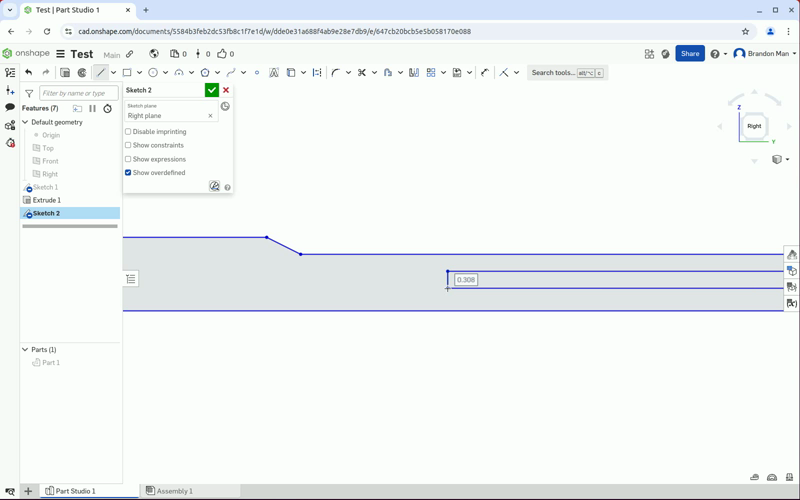
scroll(-6)
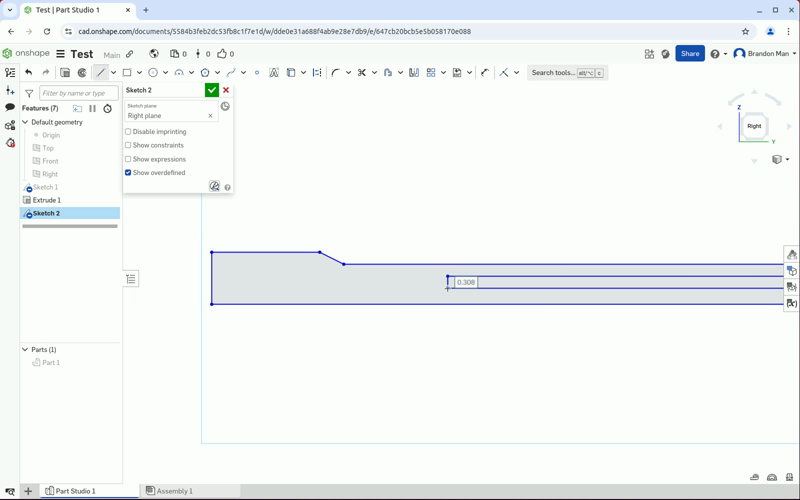
scroll(-6)
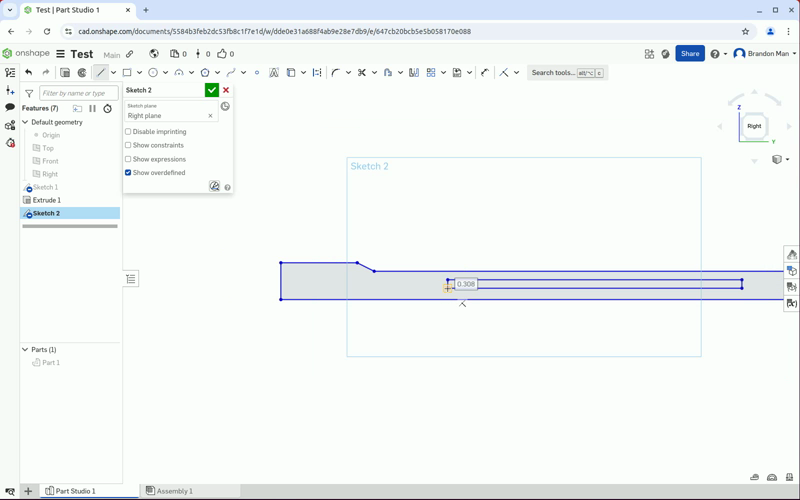
scroll(-6)
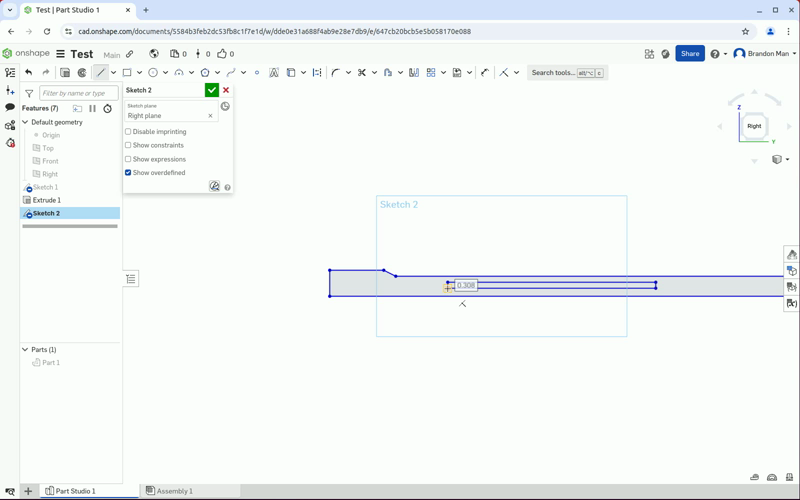
scroll(-6)
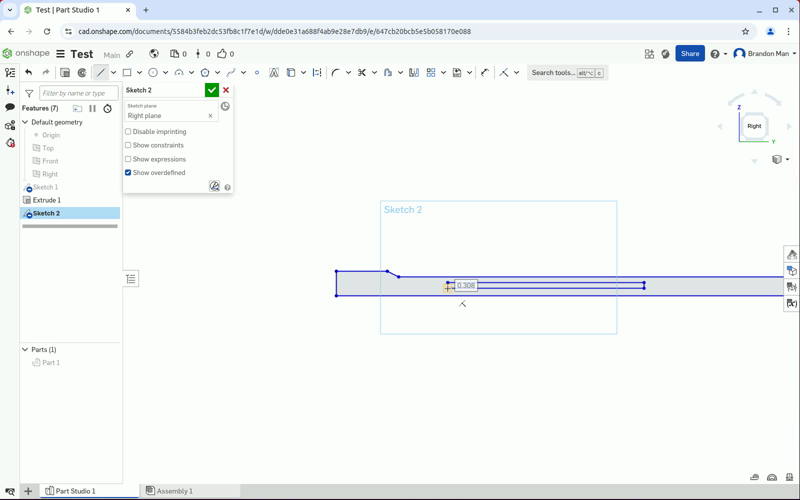
scroll(-6)
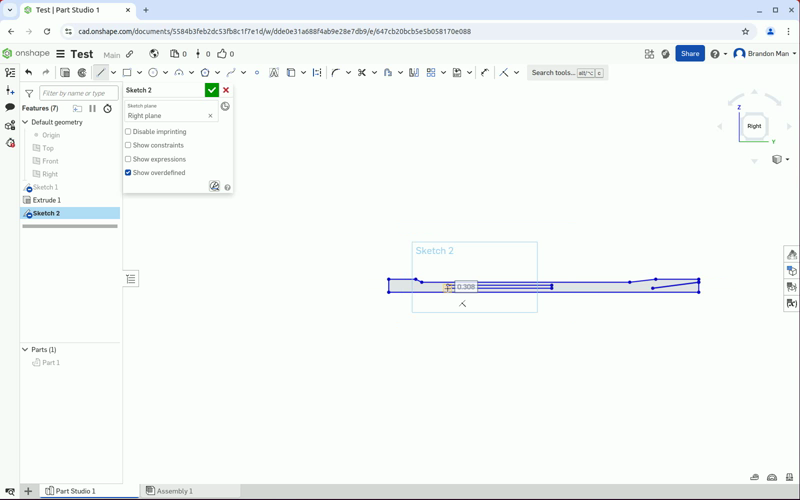
scroll(-6)
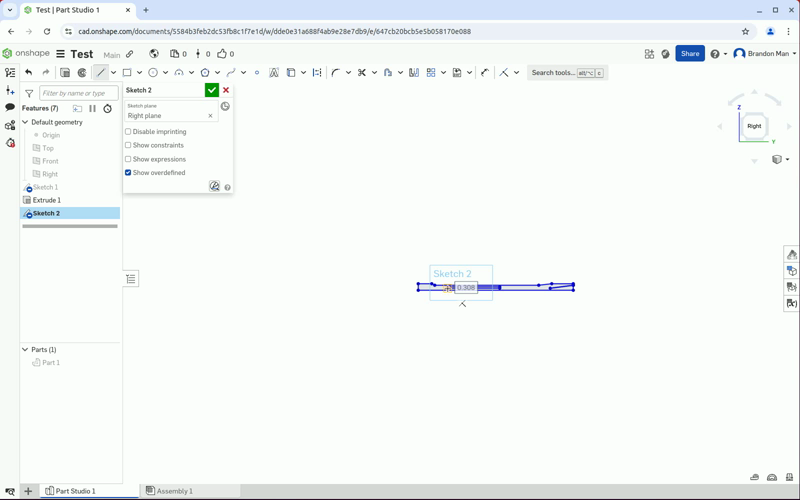
key(esc)
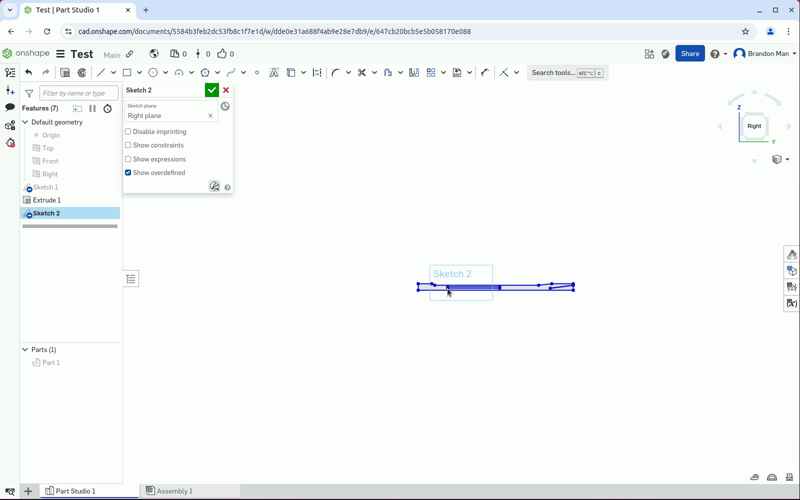
mouse_move(567, 288)
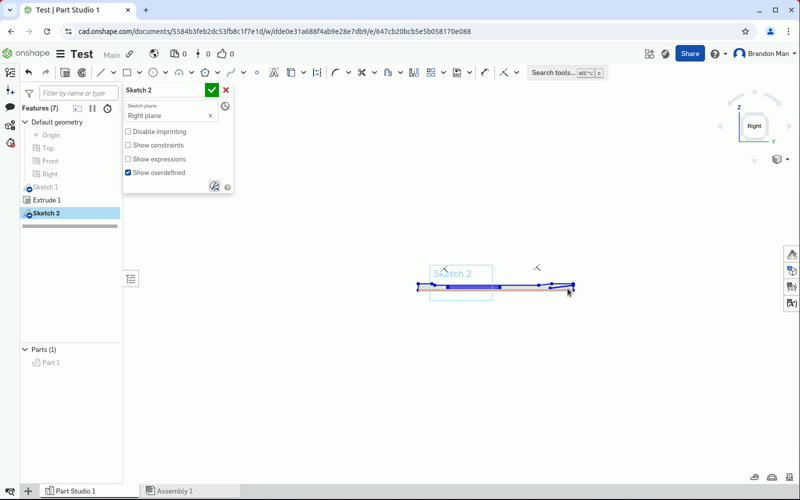
scroll(6)
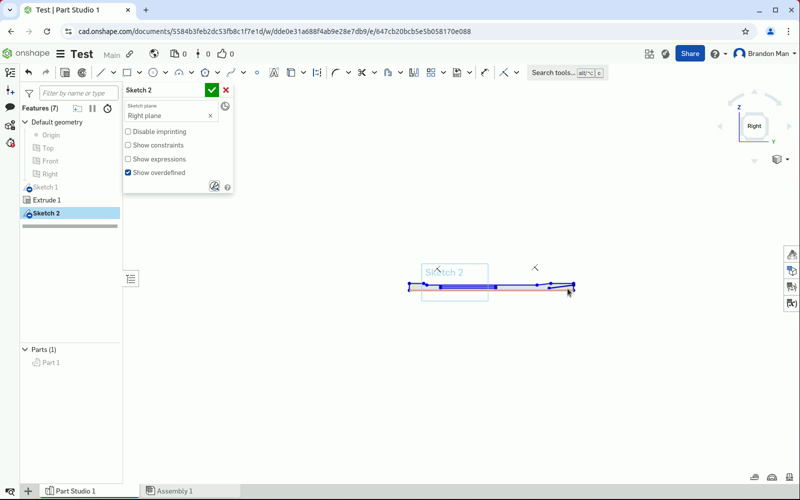
scroll(6)
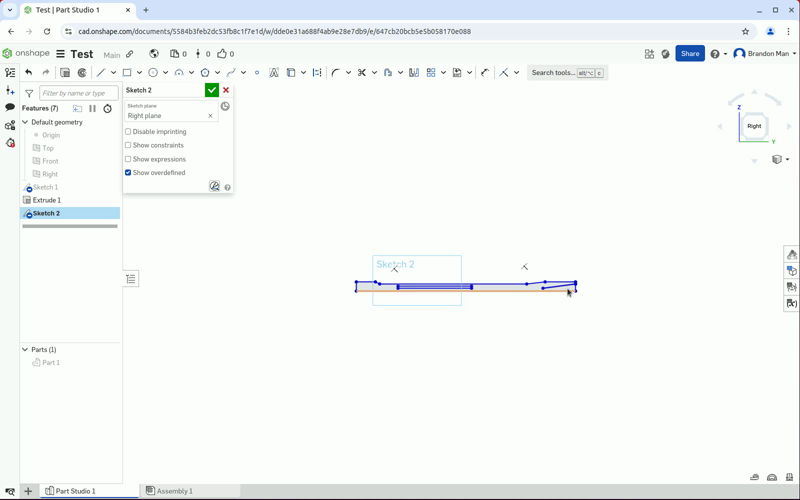
scroll(6)
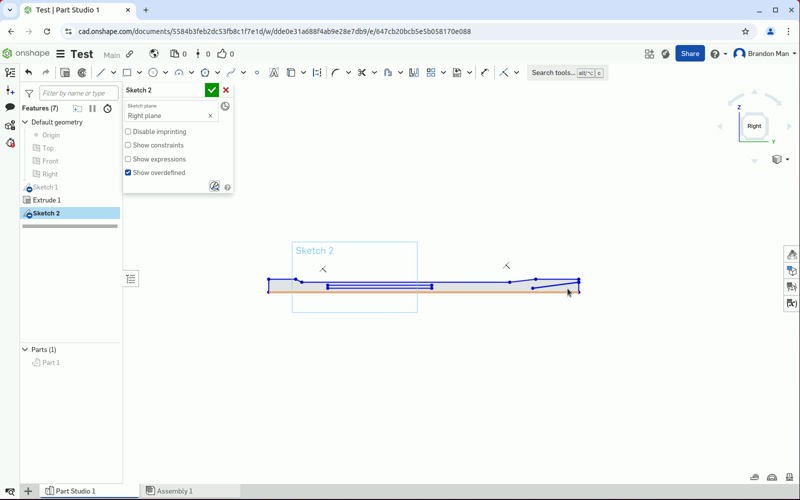
scroll(6)
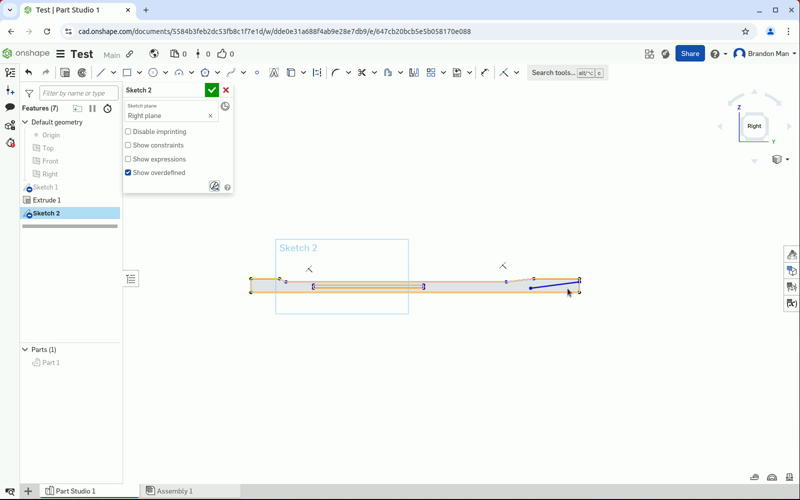
scroll(6)
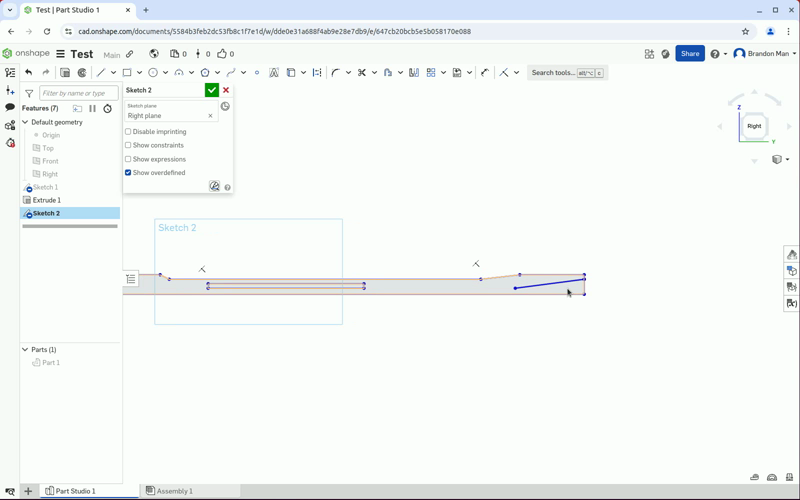
scroll(6)
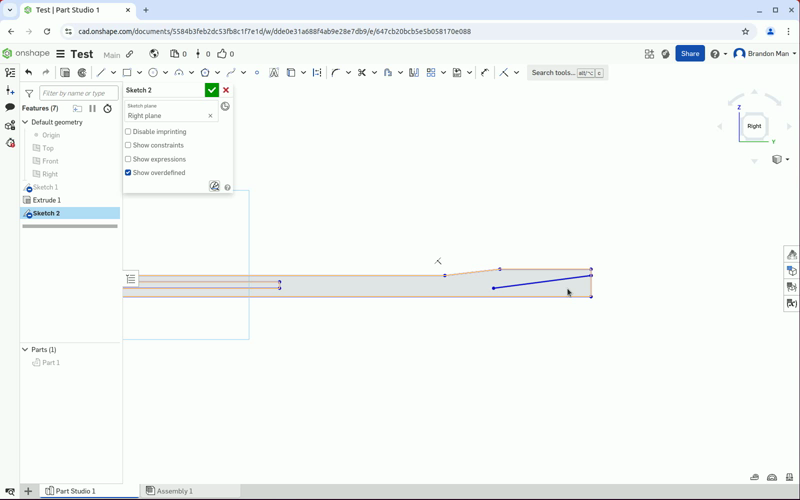
scroll(6)
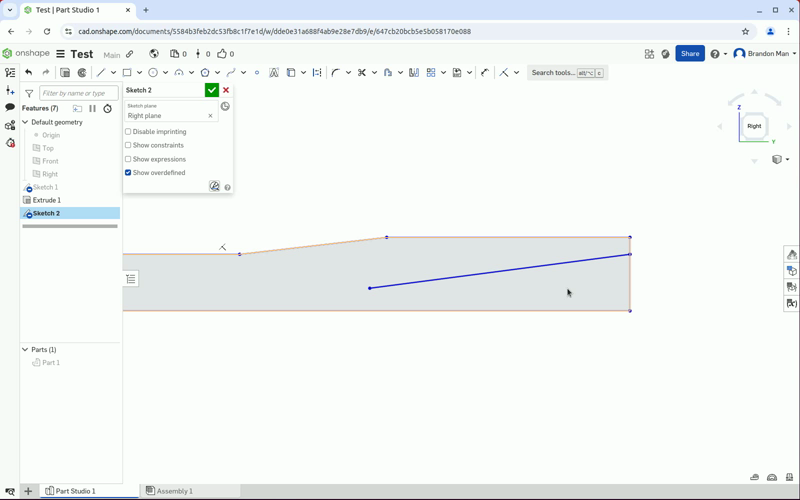
click(567, 288)
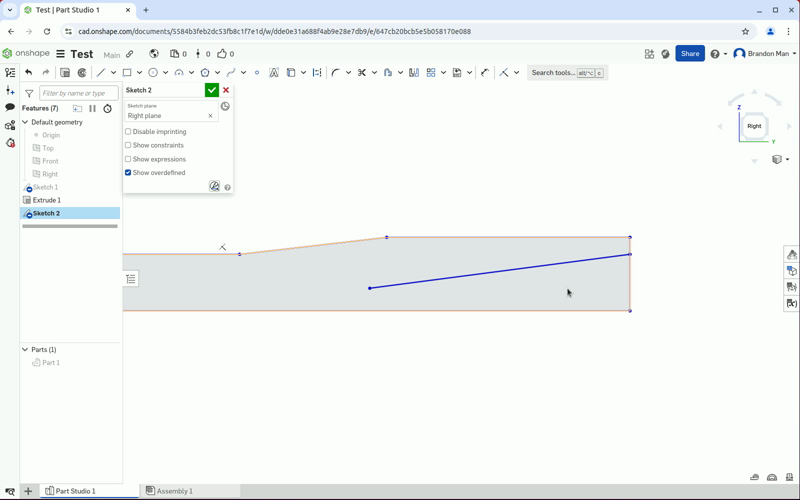
scroll(-6)
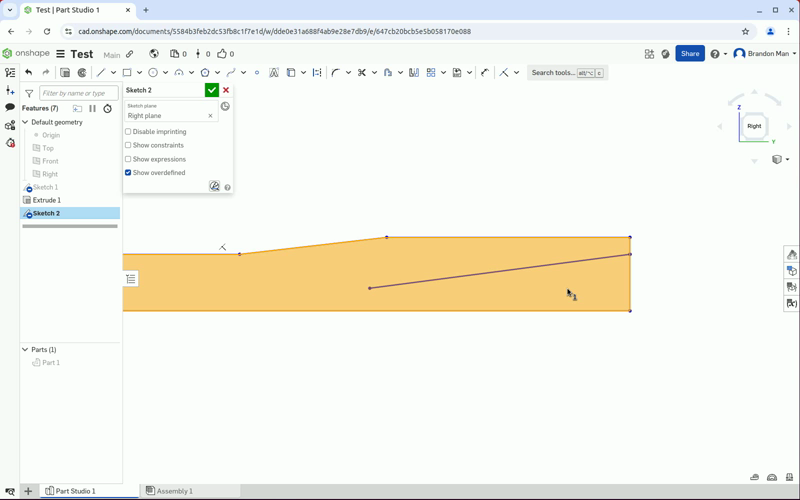
scroll(-6)
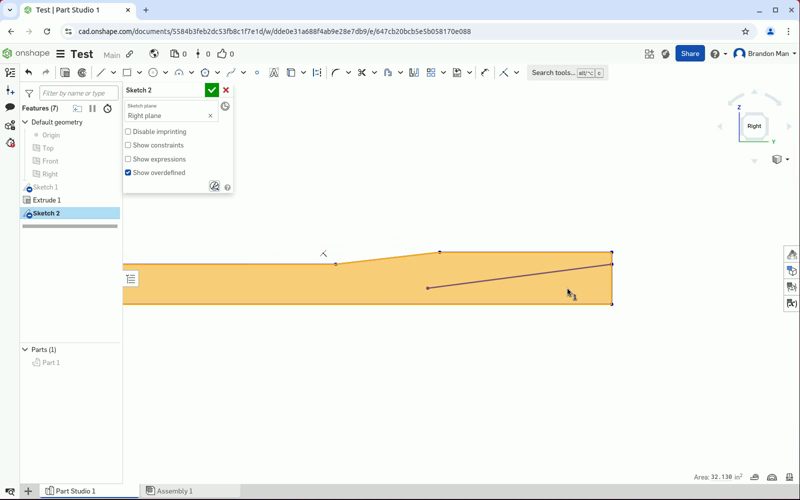
scroll(-6)
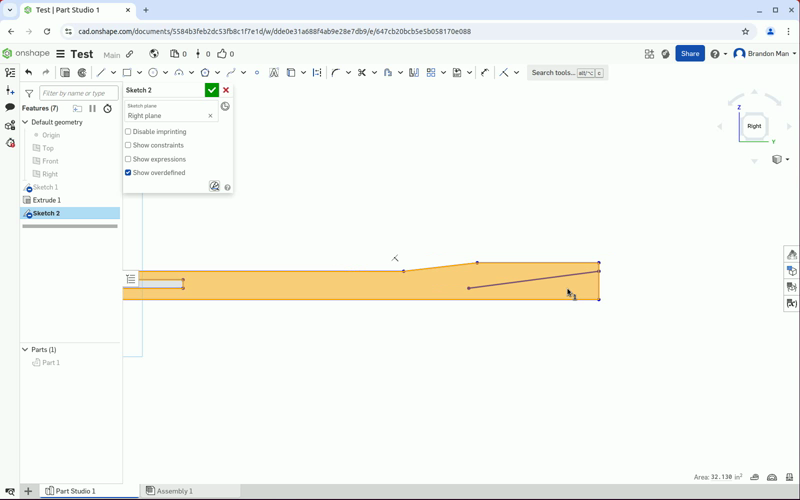
scroll(-6)
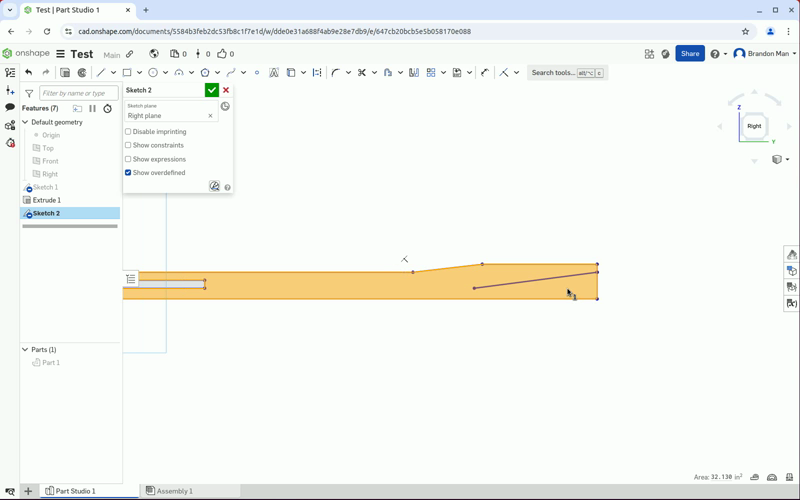
scroll(-6)
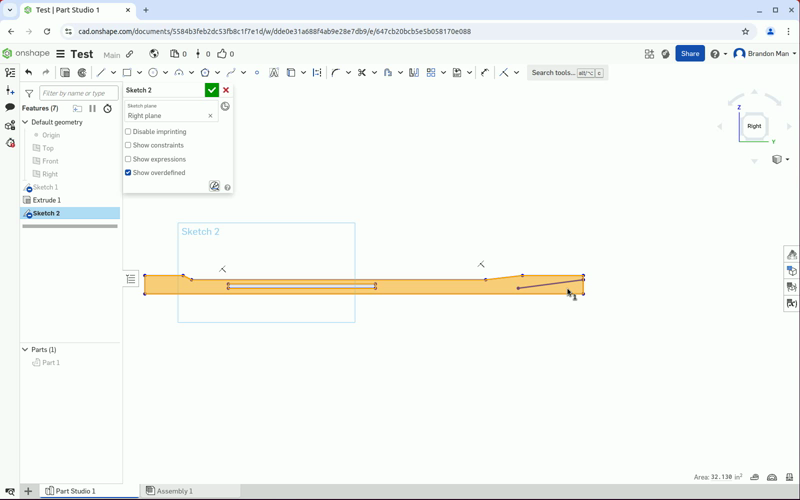
scroll(-6)
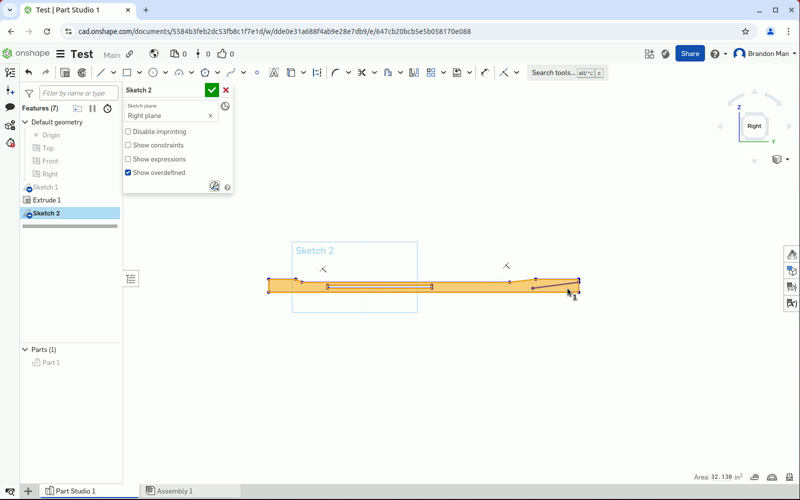
scroll(-6)
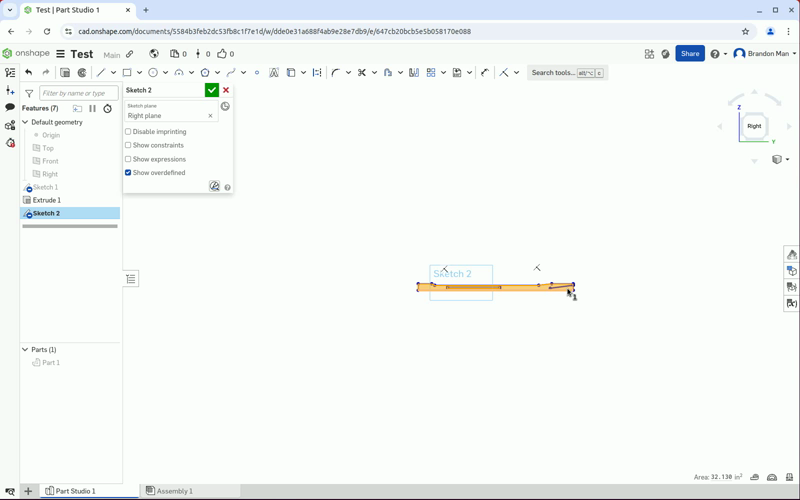
mouse_move(73, 352)
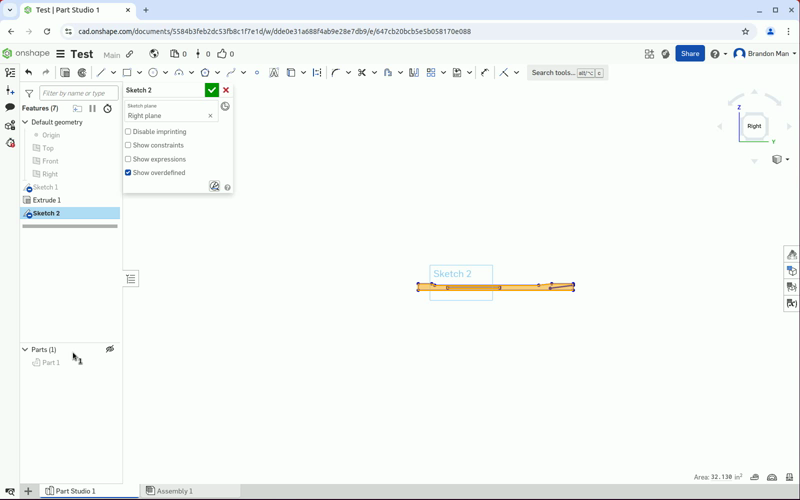
key(shift+y)
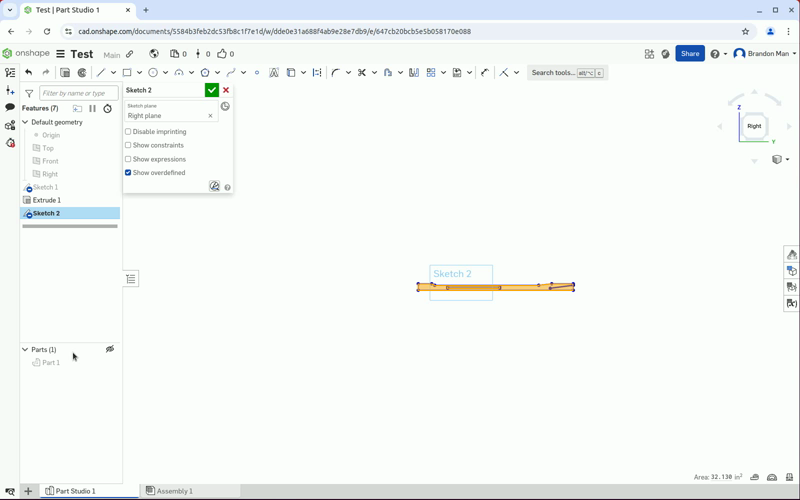
key(shift+e)
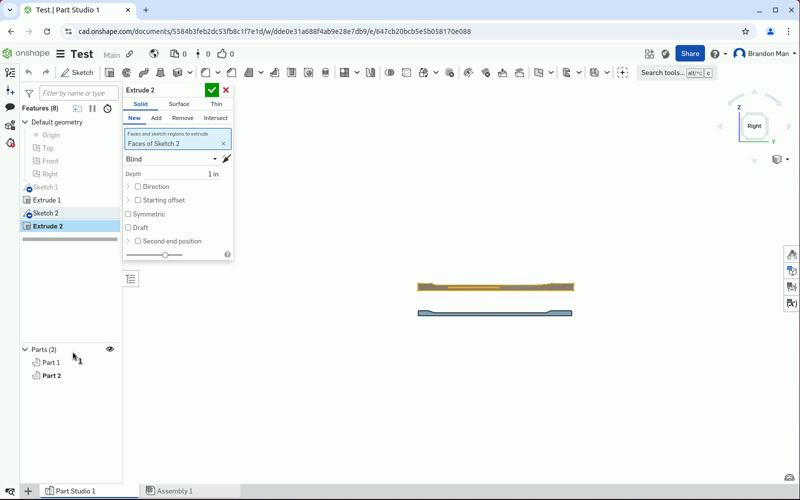
mouse_move(143, 106)
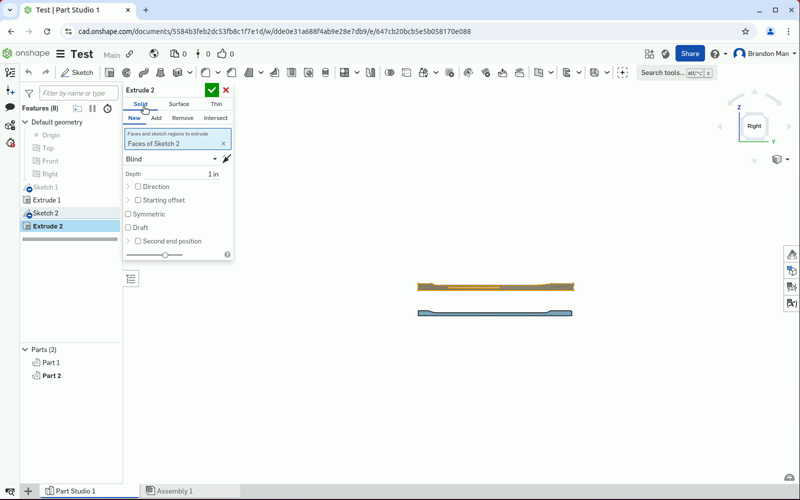
click(143, 106)
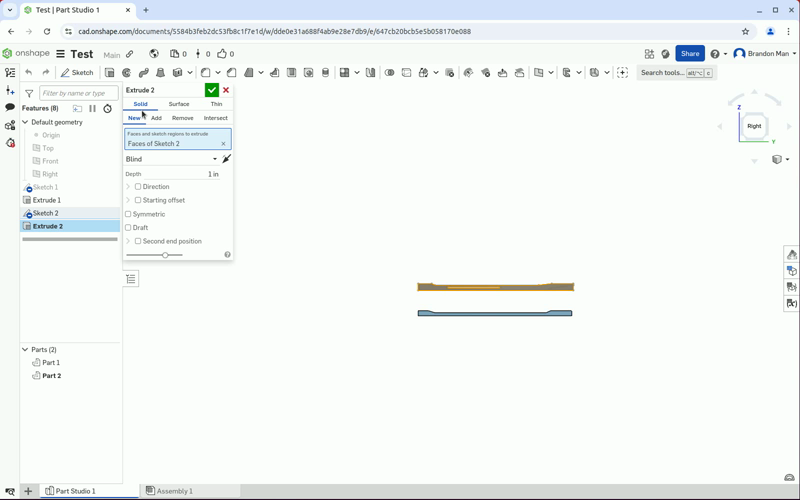
mouse_move(137, 120)
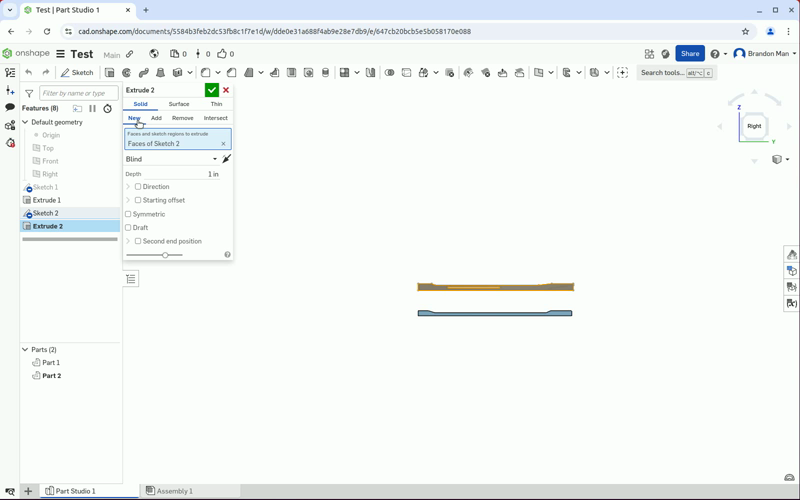
click(137, 120)
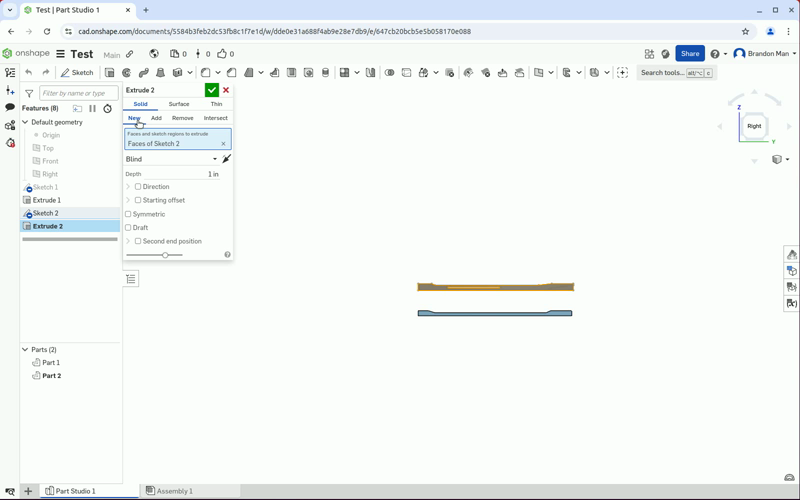
key(tab, 4)
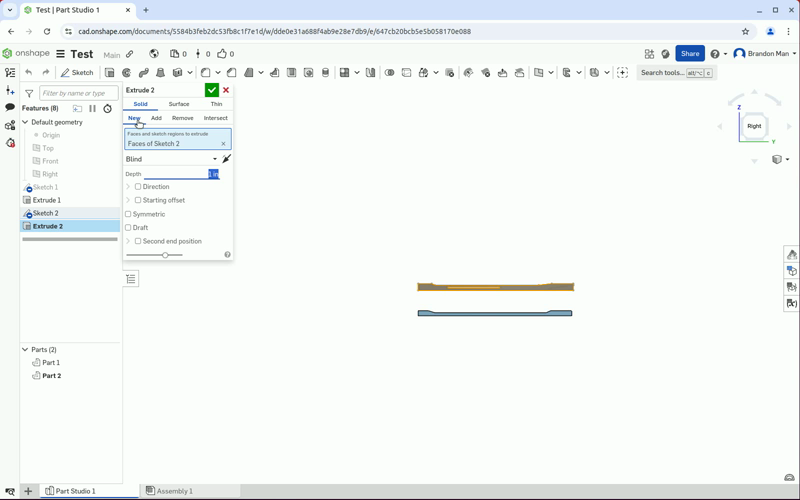
text(0.722)
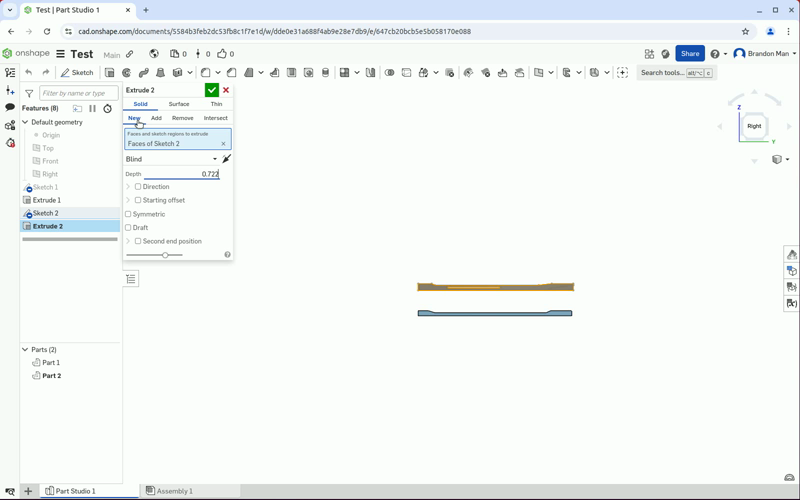
key(enter)
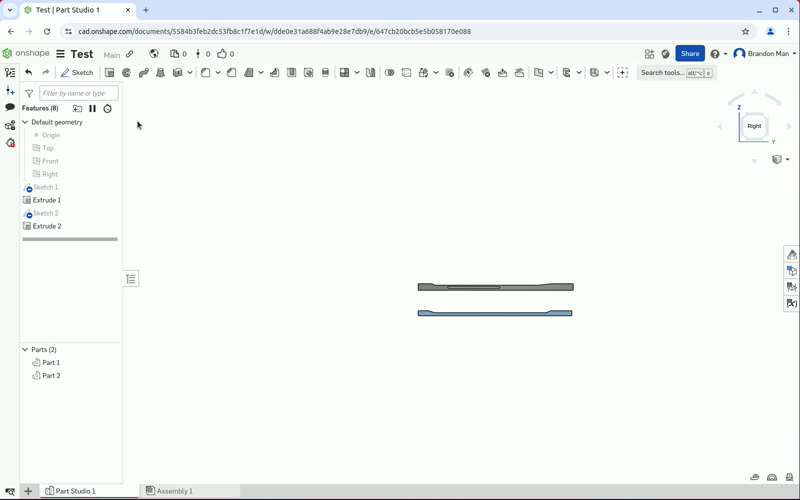
key(shift+h)
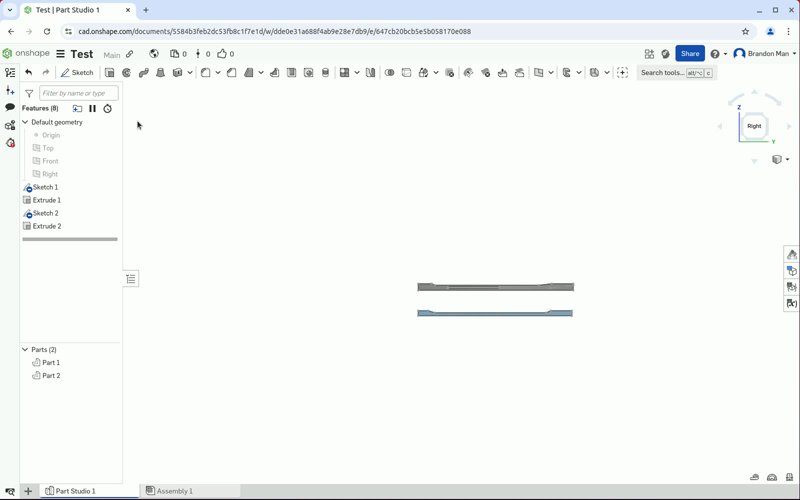
key(shift+h)
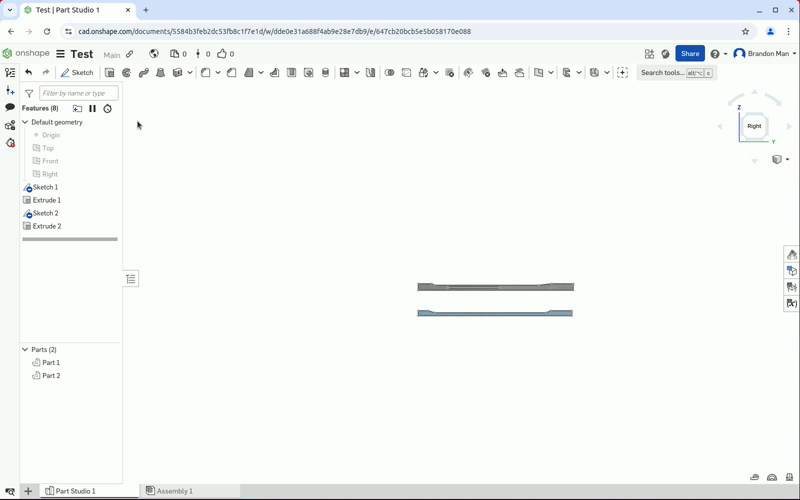
key(shift+7)
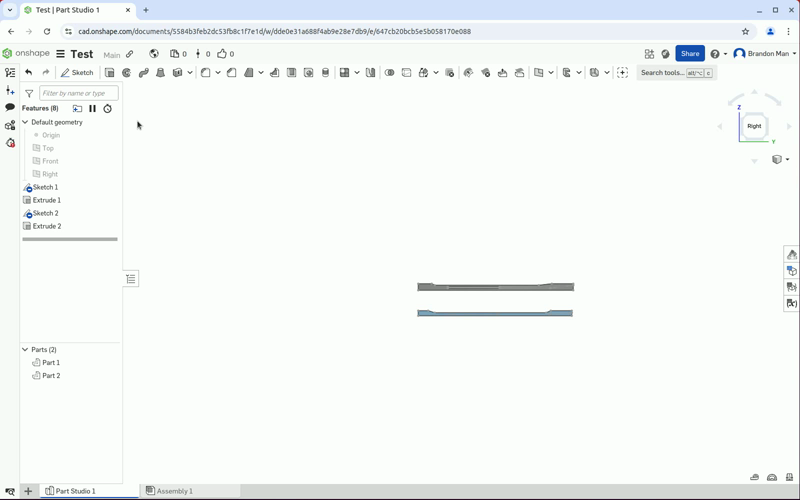
key(right, 2)
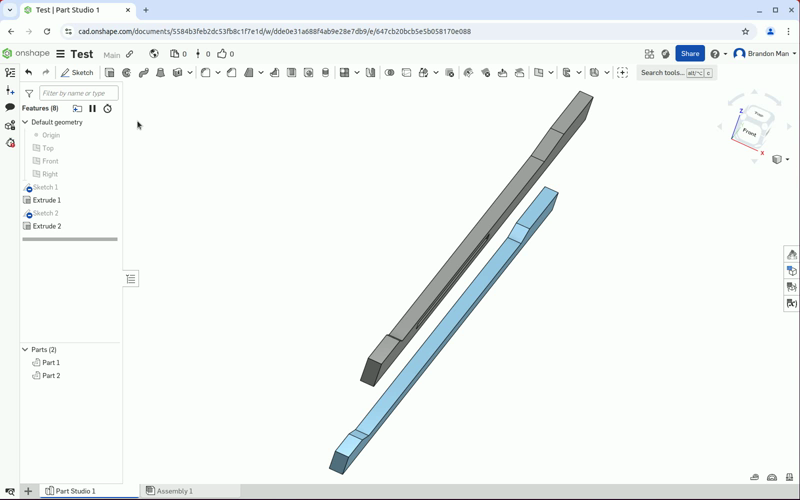
key(down, 2)
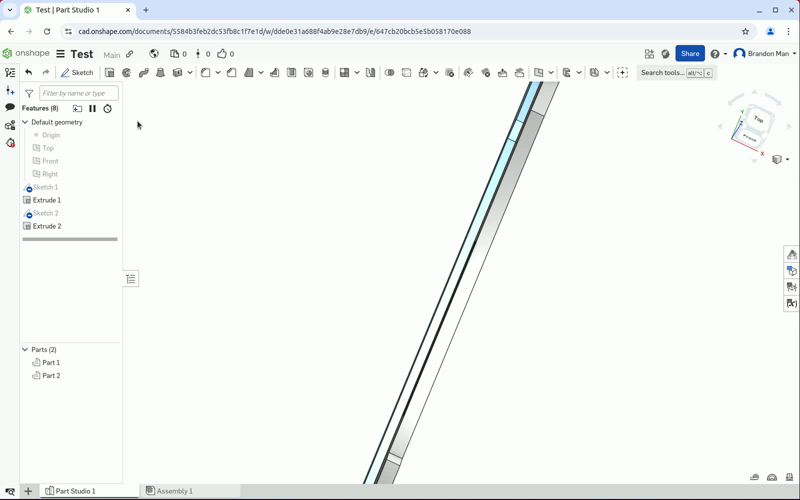
key(up, 2)
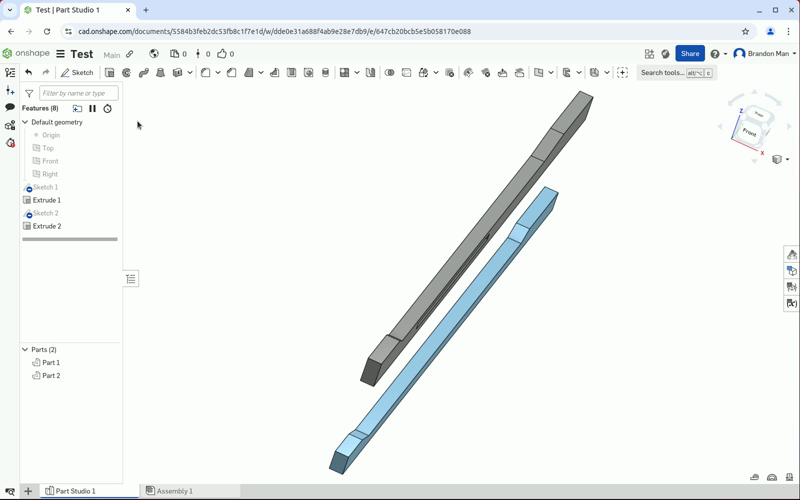
key(left, 2)
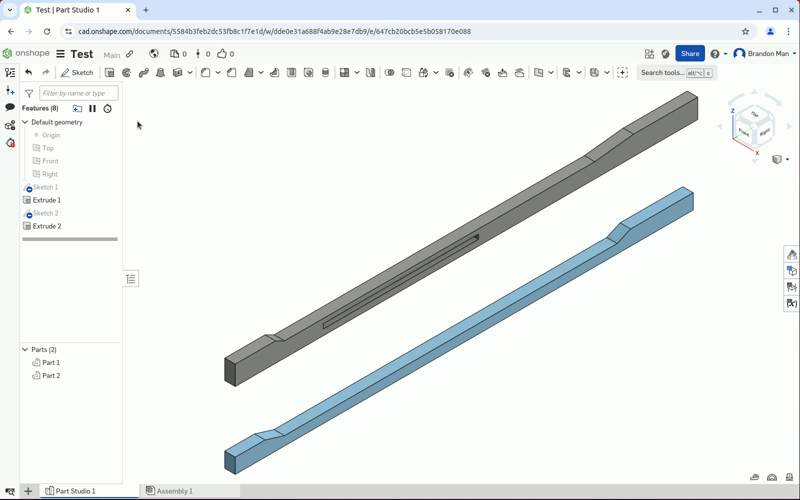
mouse_move(73, 189)
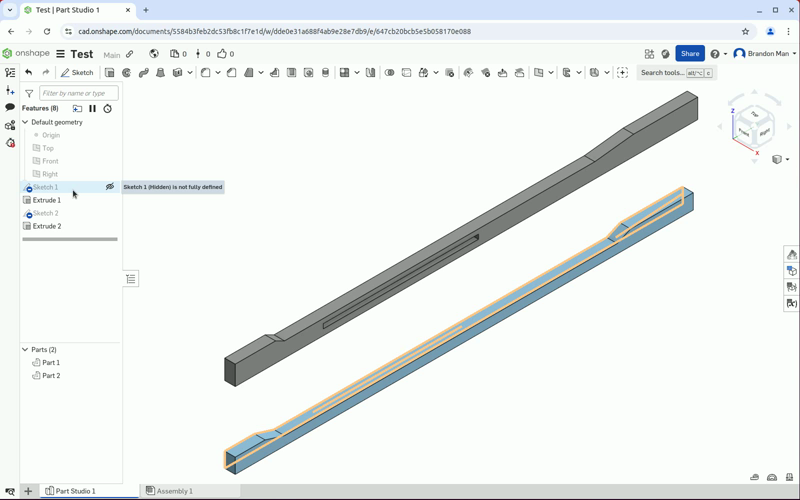
click(73, 189)